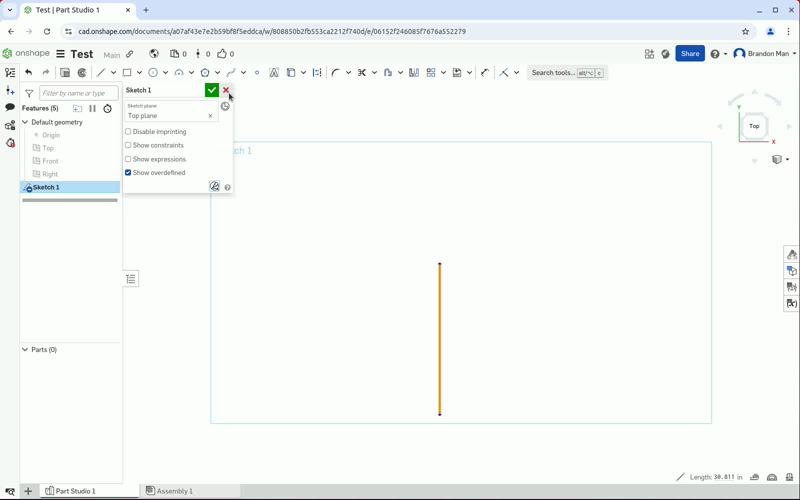
key(shift+h)
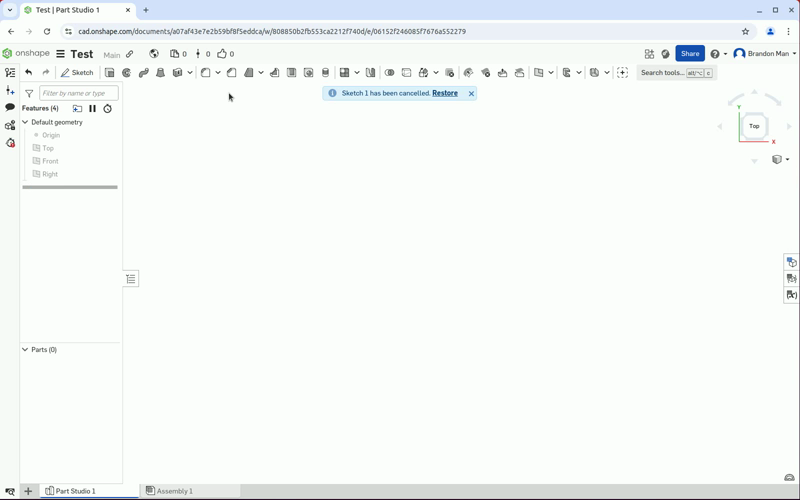
mouse_move(73, 352)
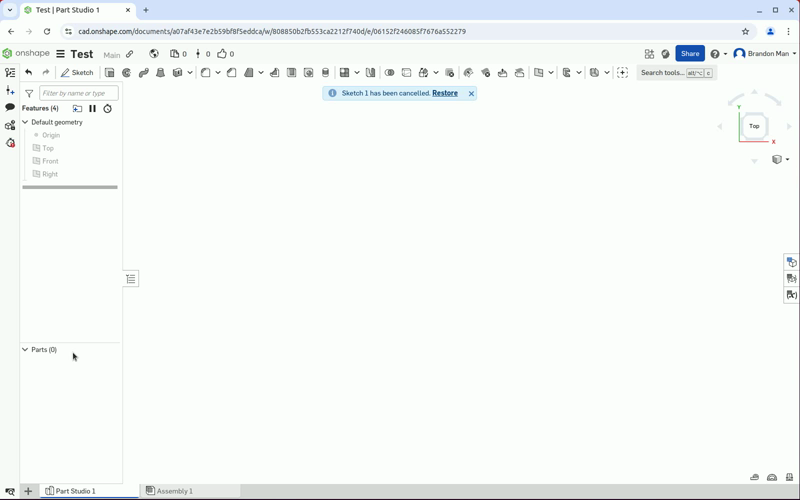
key(y)
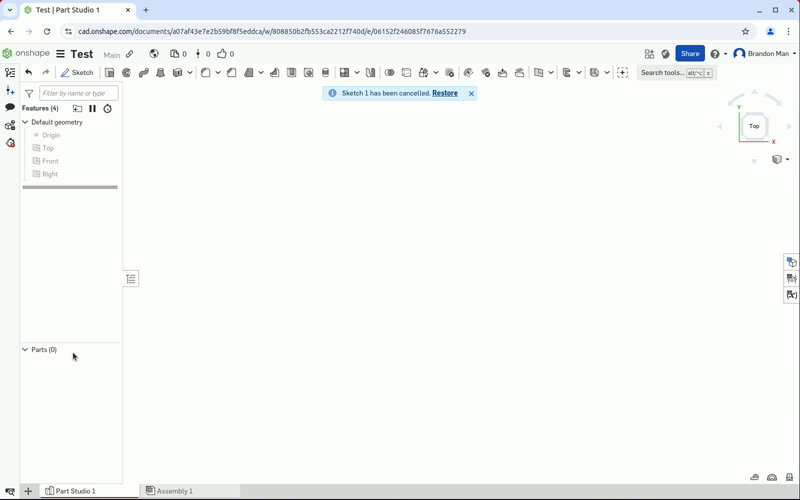
key(shift+p)
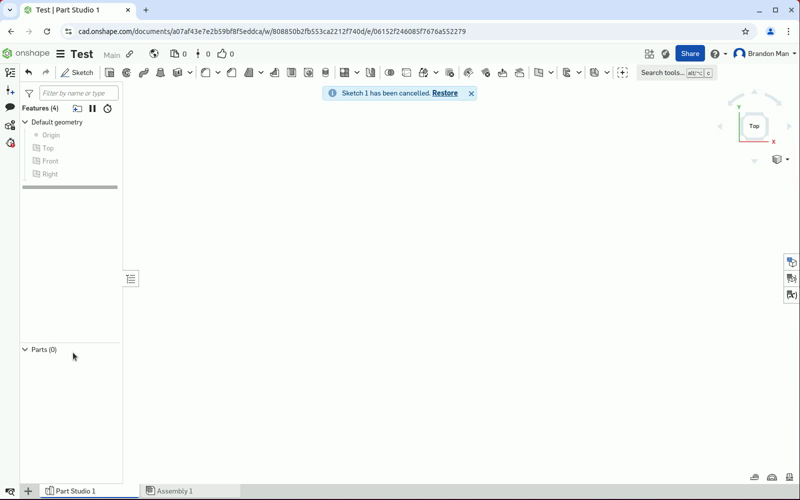
key(space)
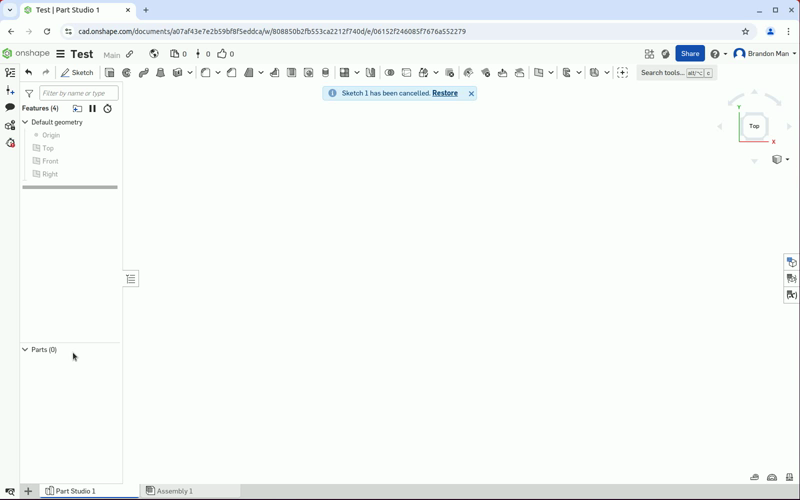
key_down(shift)
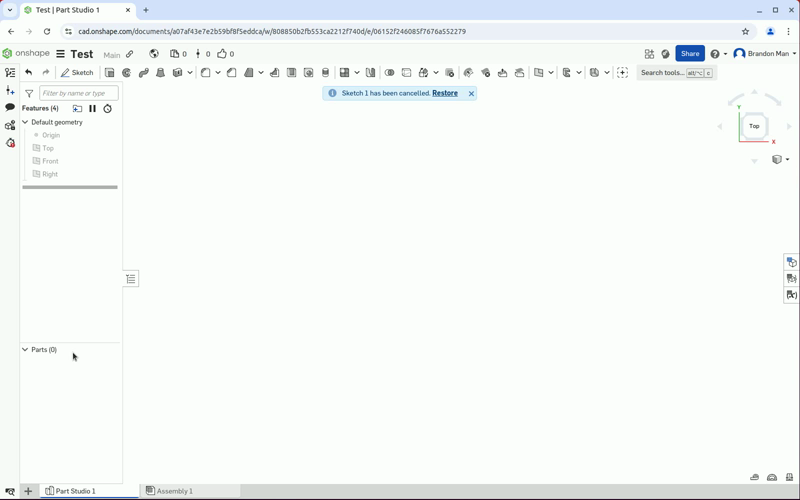
key(up)
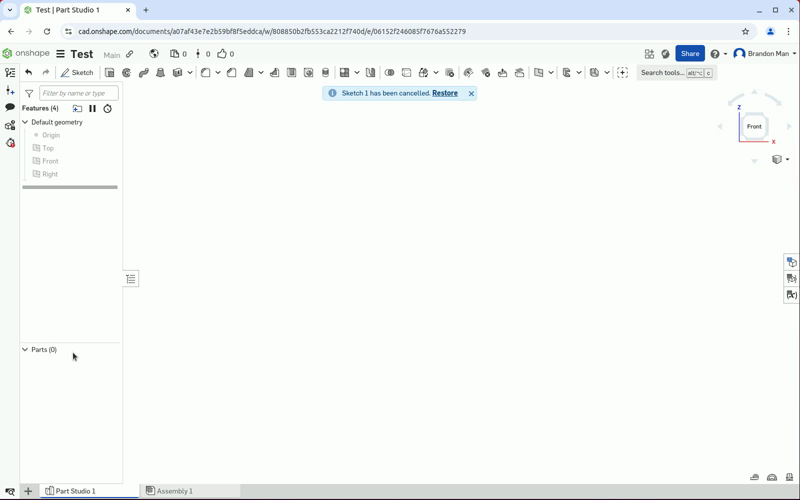
key_up(shift)
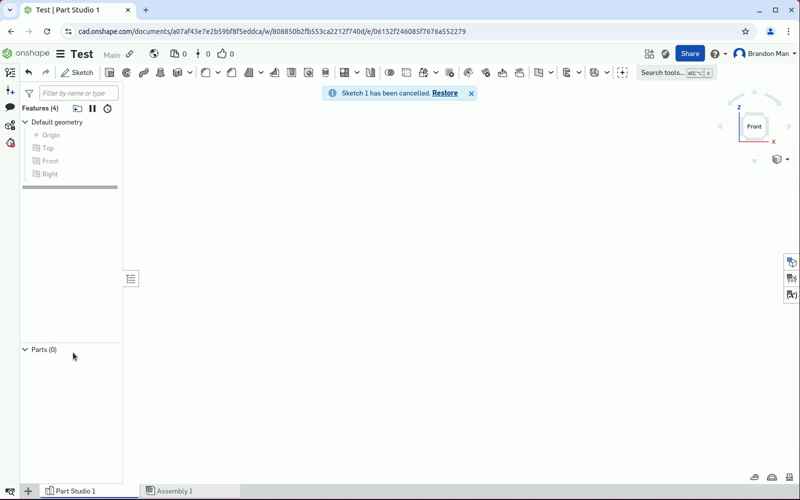
mouse_move(73, 352)
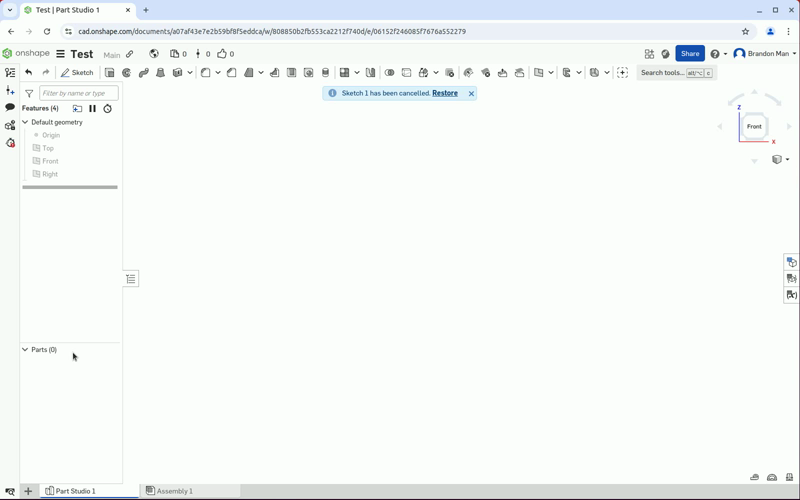
key(shift+y)
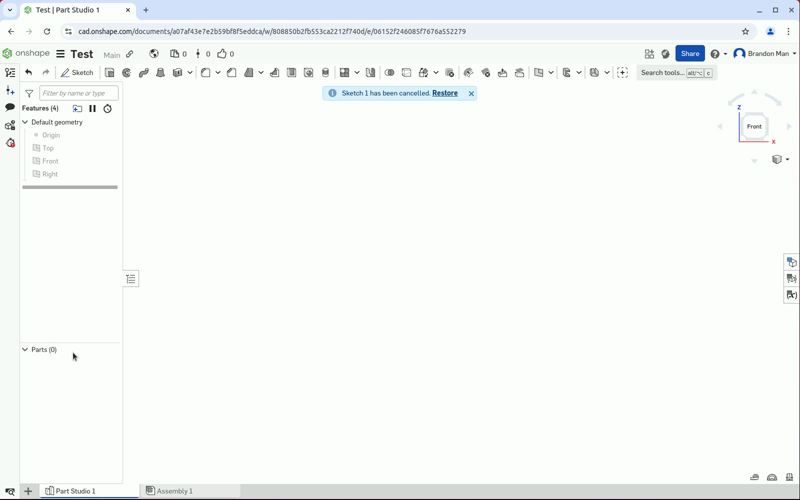
key(shift+s)
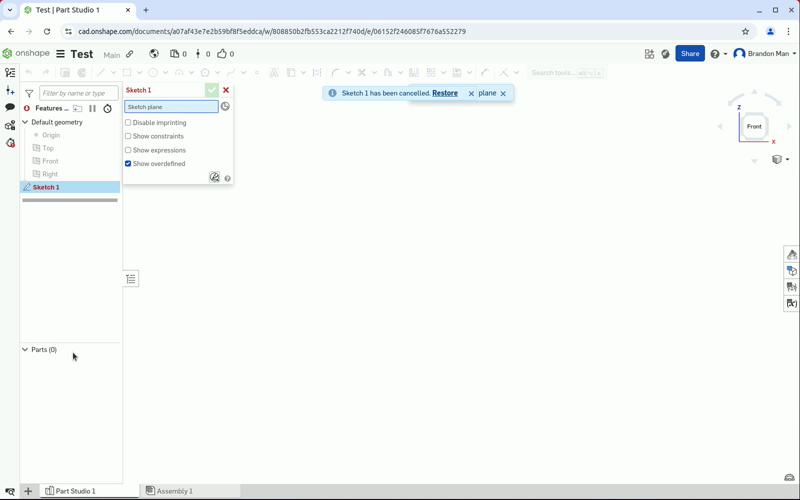
mouse_move(73, 163)
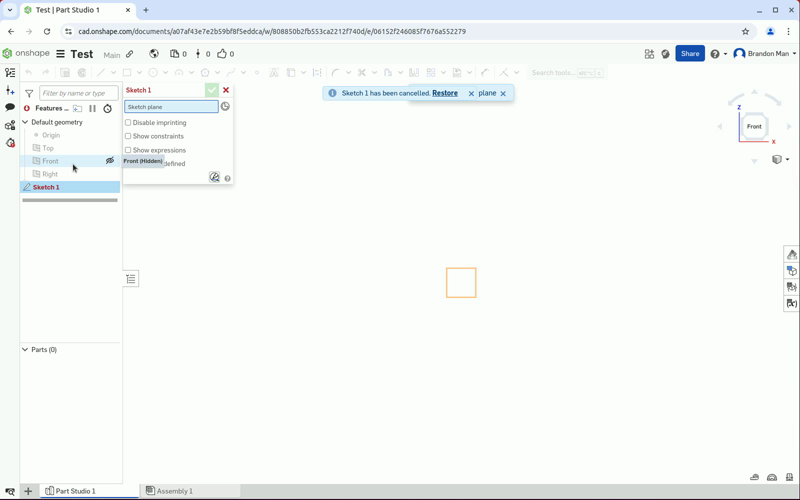
click(73, 163)
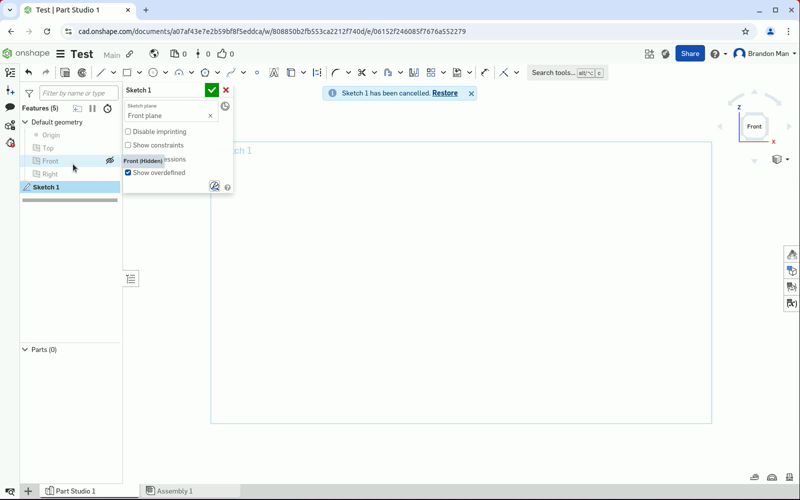
mouse_move(73, 352)
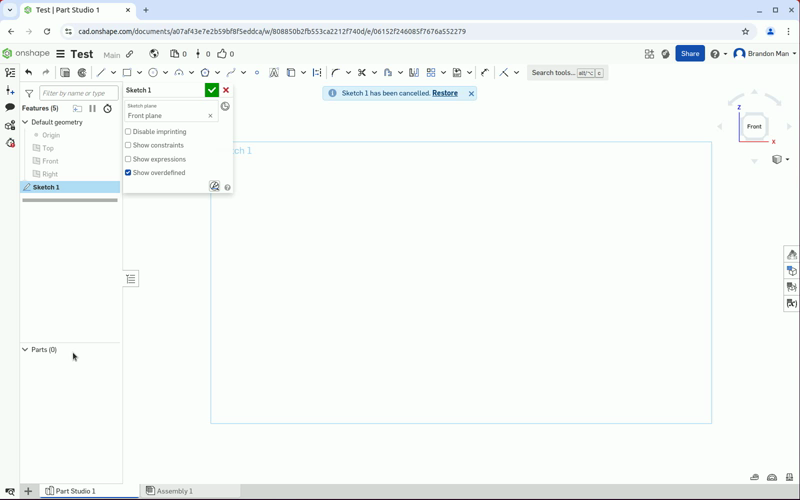
key(y)
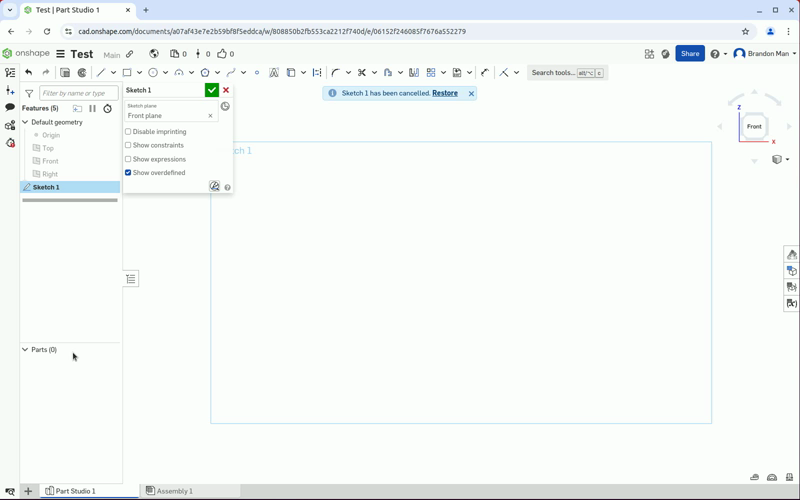
key(l)
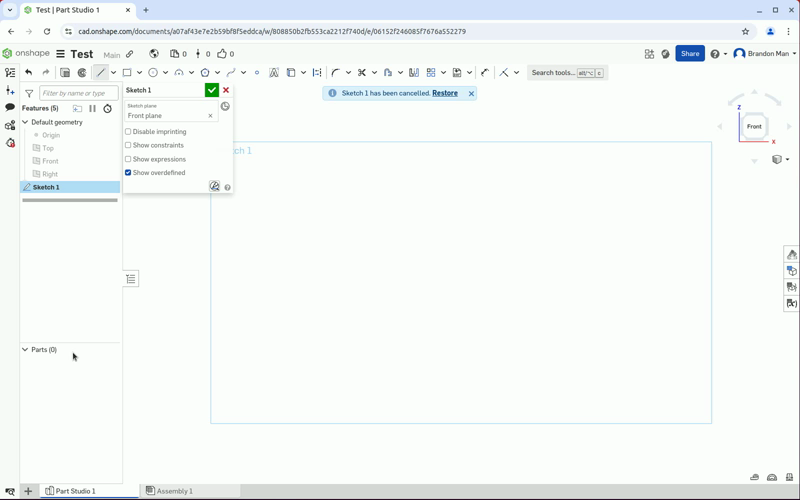
key_down(shift)
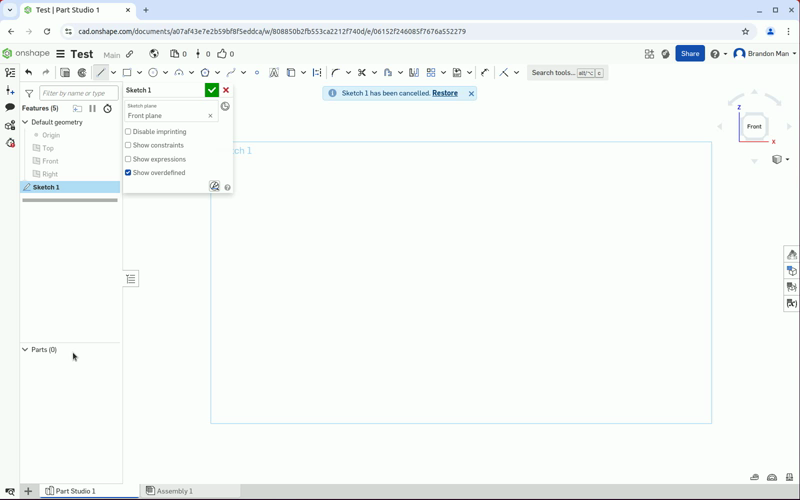
mouse_move(350, 200)
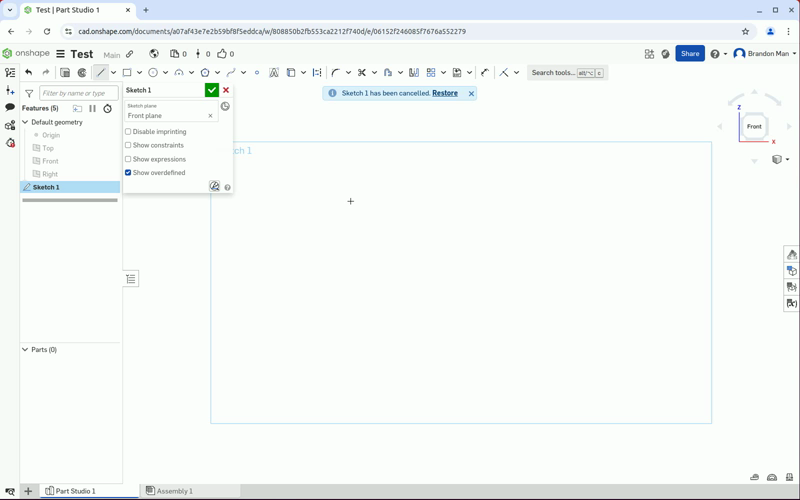
click(350, 200)
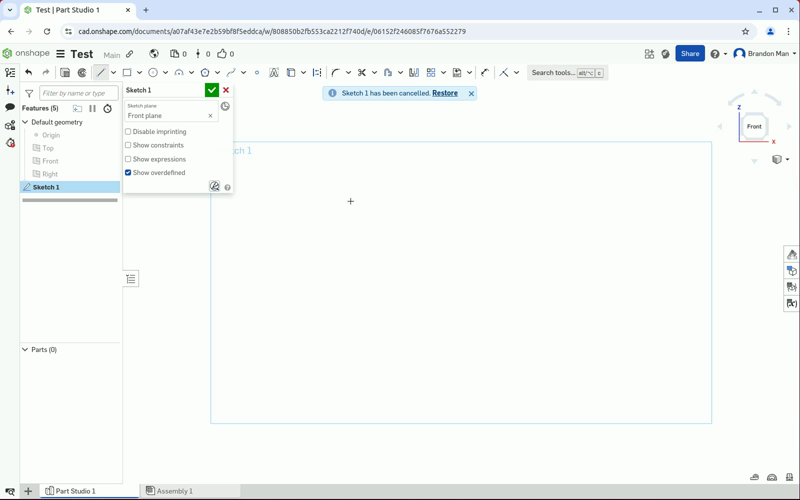
key_up(shift)
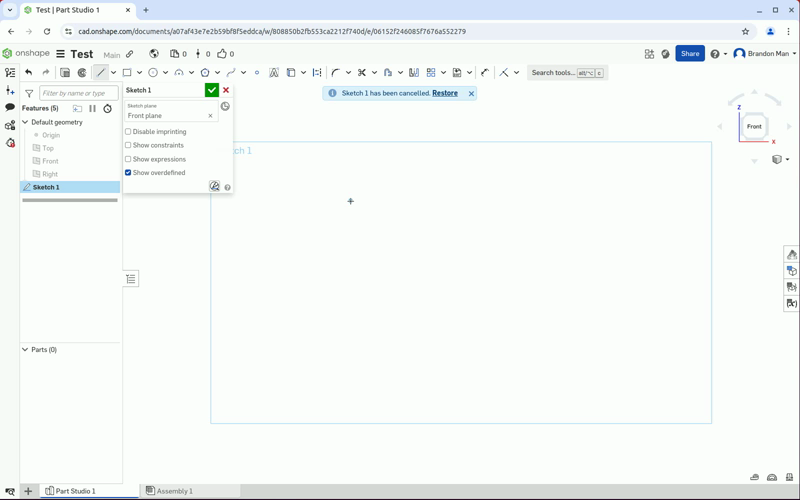
key_down(shift)
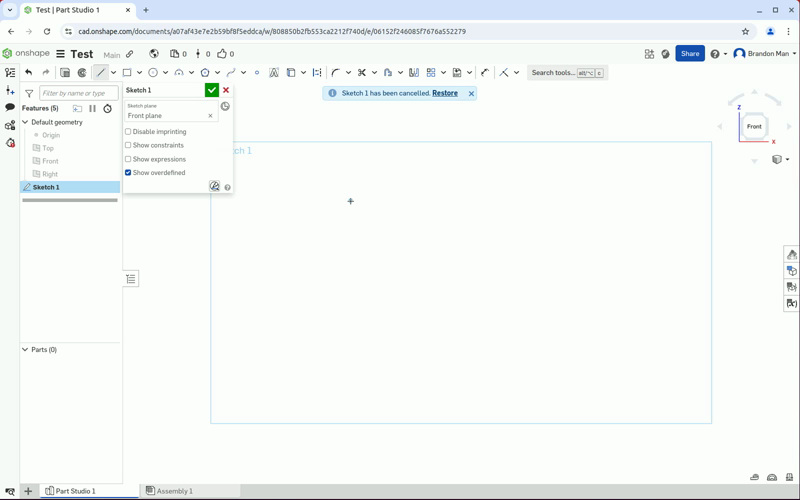
mouse_move(380, 200)
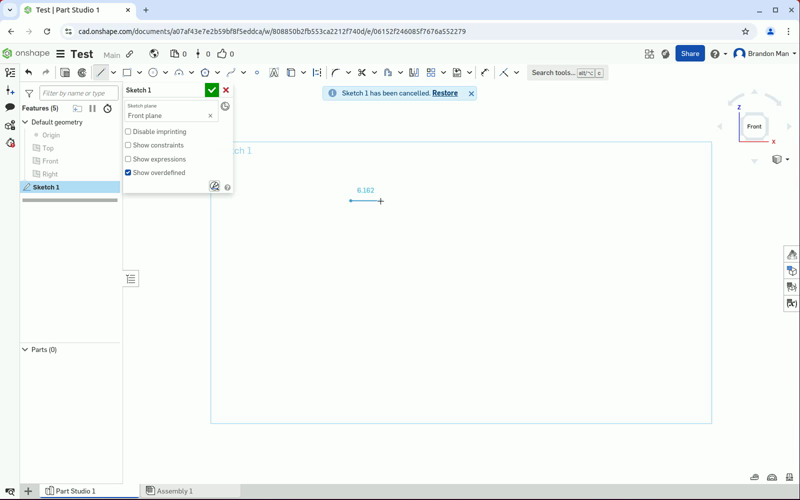
mouse_move(377, 200)
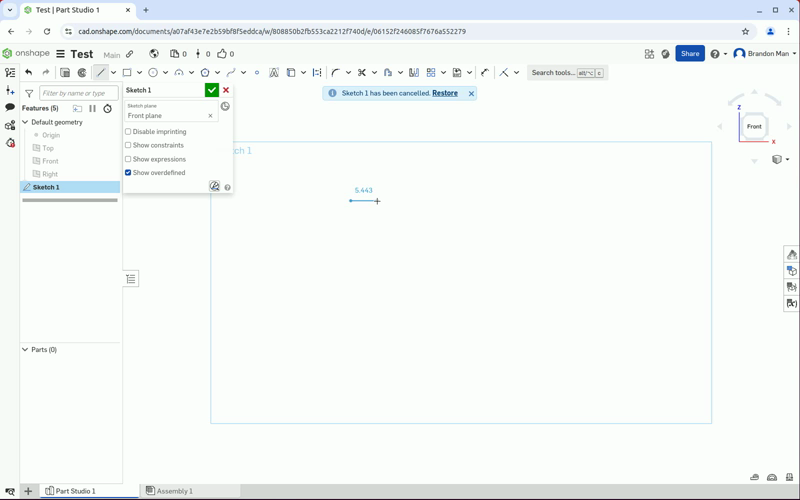
click(377, 200)
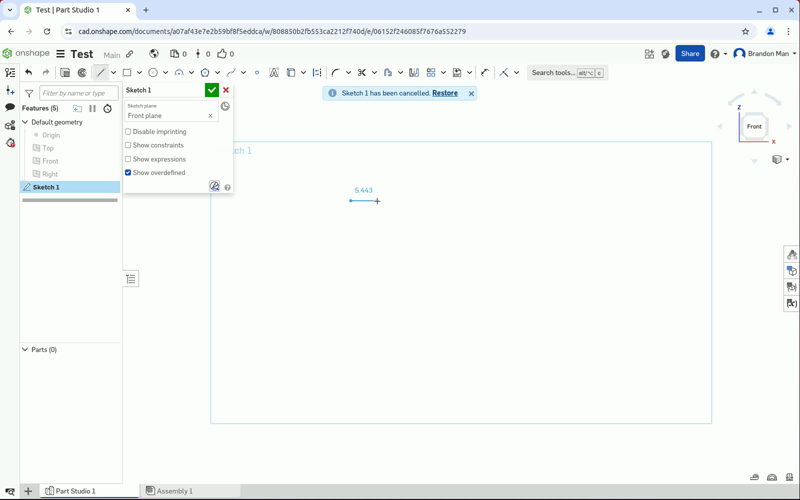
key_up(shift)
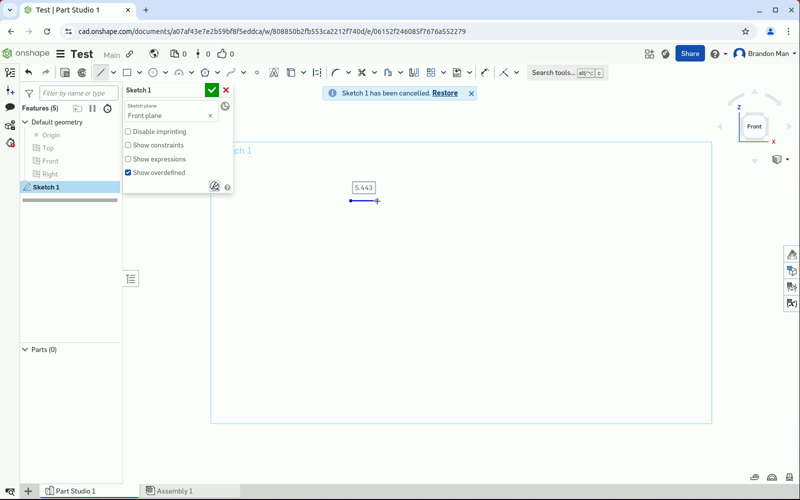
key_down(shift)
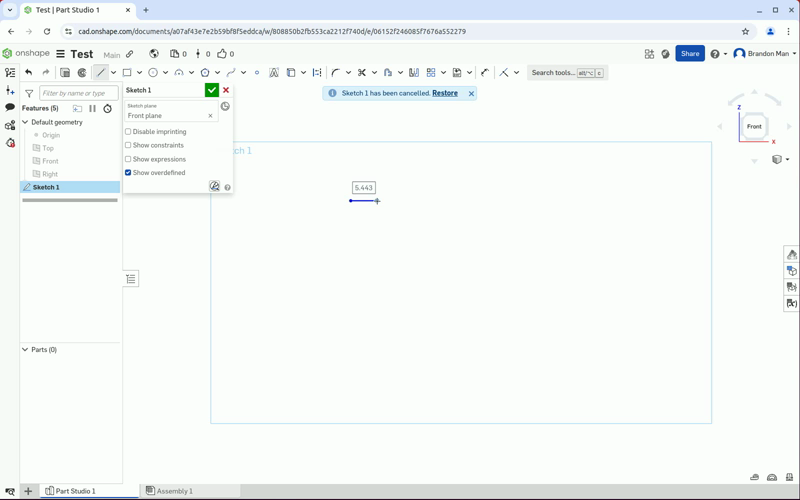
mouse_move(407, 200)
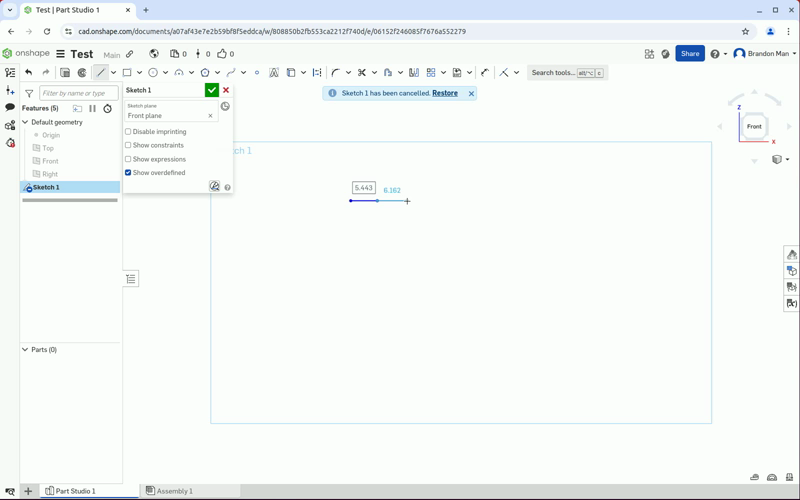
mouse_move(377, 174)
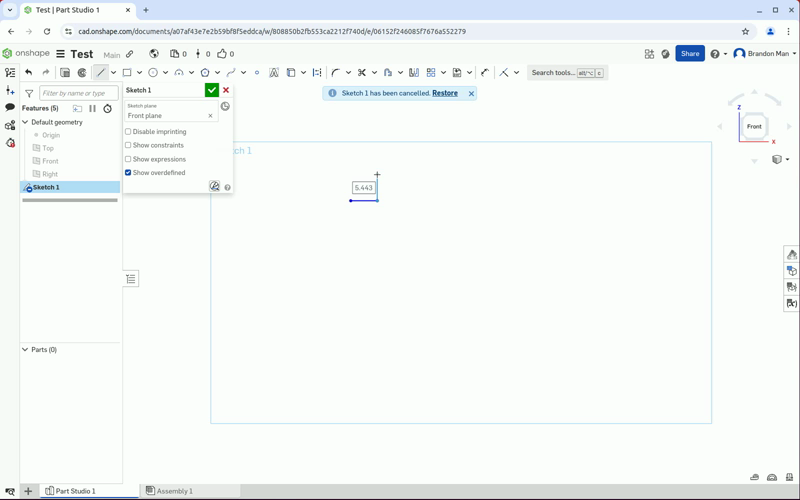
click(377, 174)
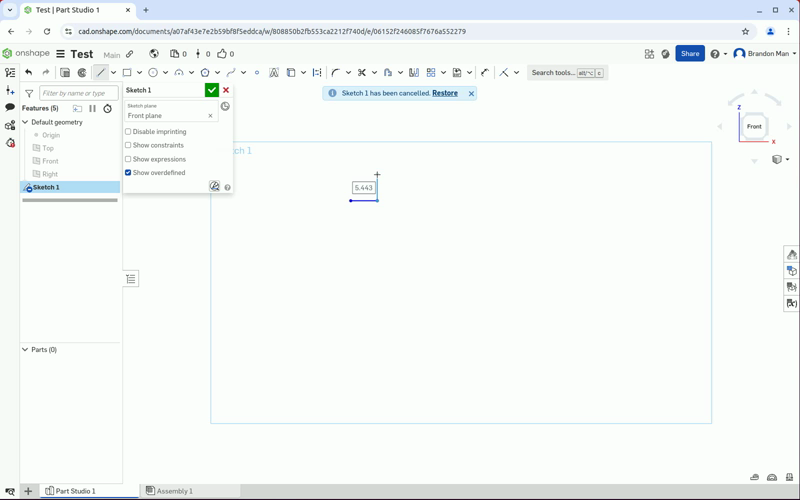
key_up(shift)
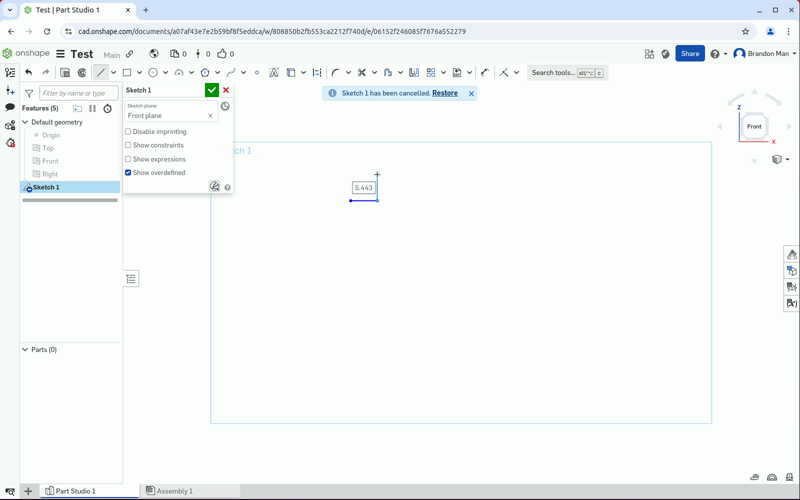
key_down(shift)
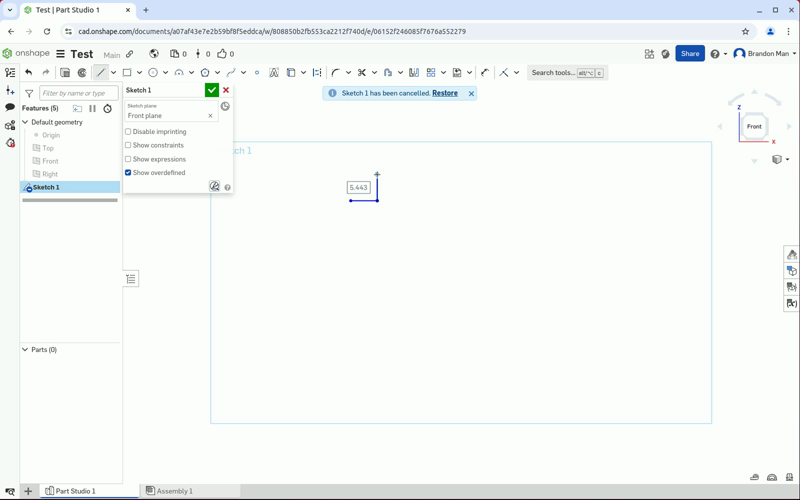
mouse_move(407, 174)
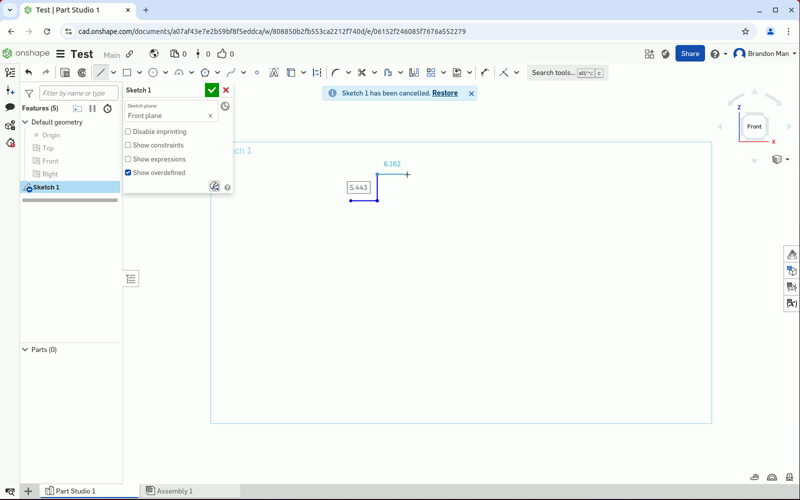
mouse_move(350, 174)
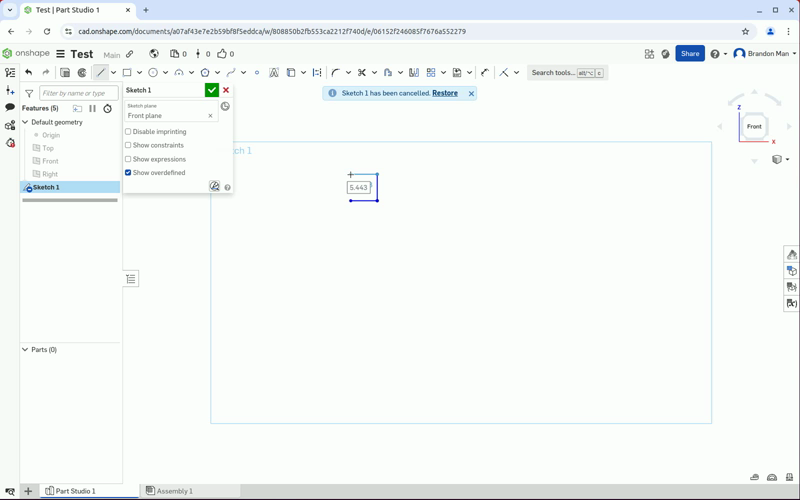
click(350, 174)
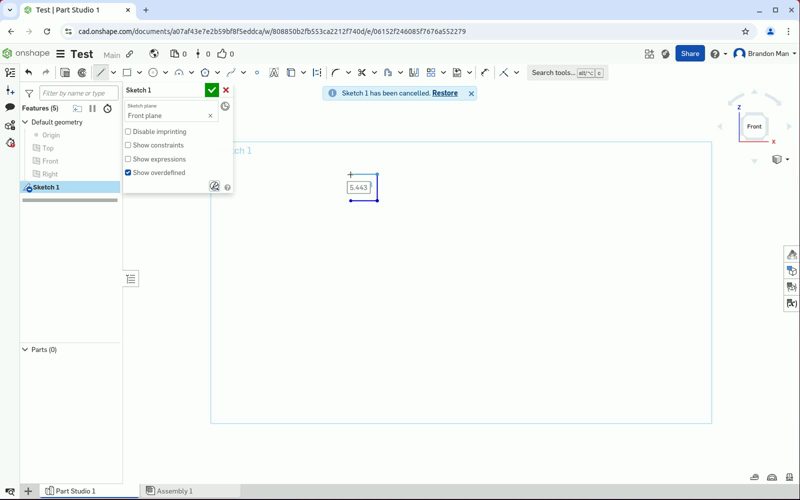
key_up(shift)
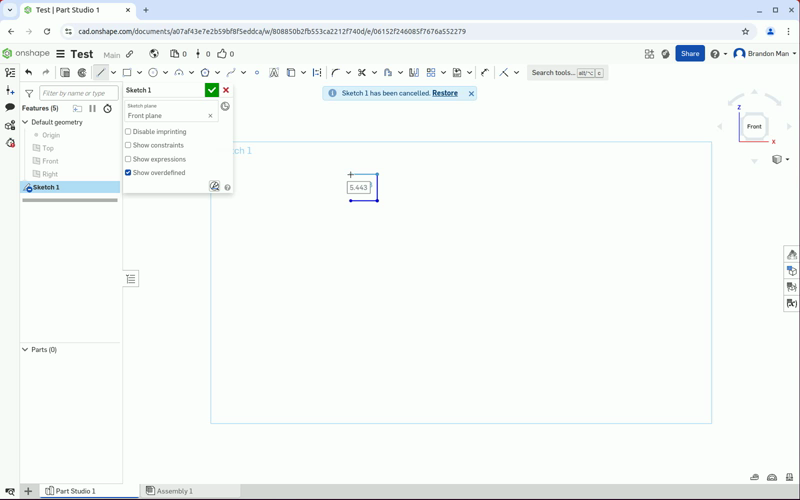
mouse_move(380, 174)
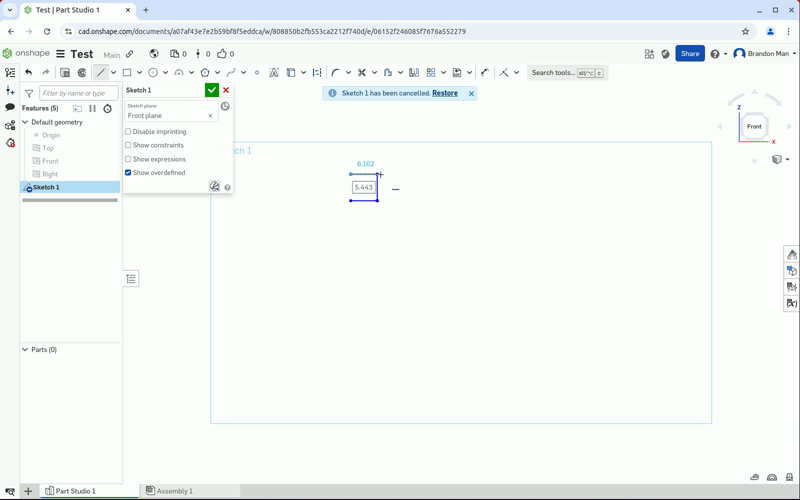
key_down(shift)
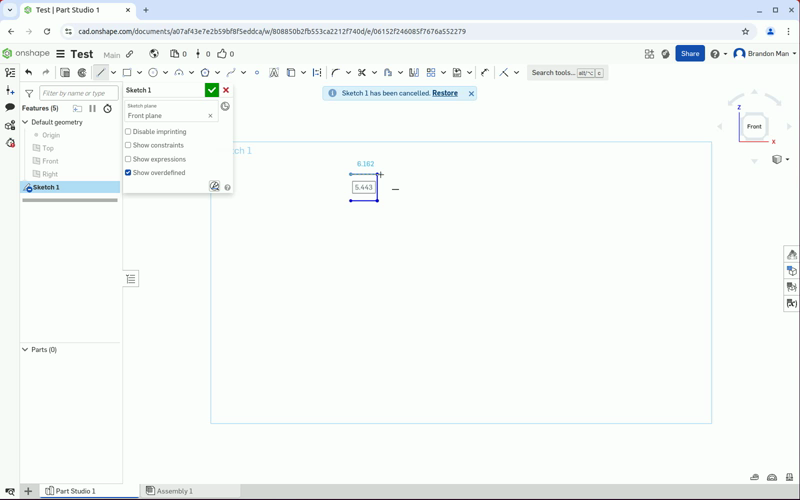
mouse_move(350, 200)
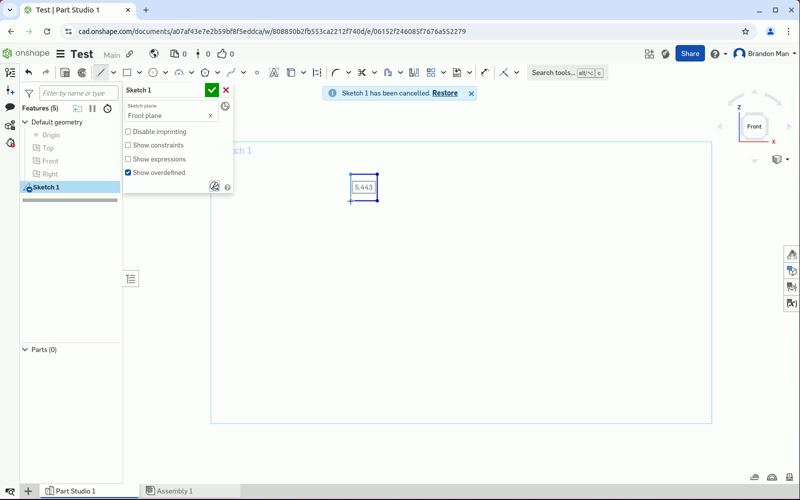
key_up(shift)
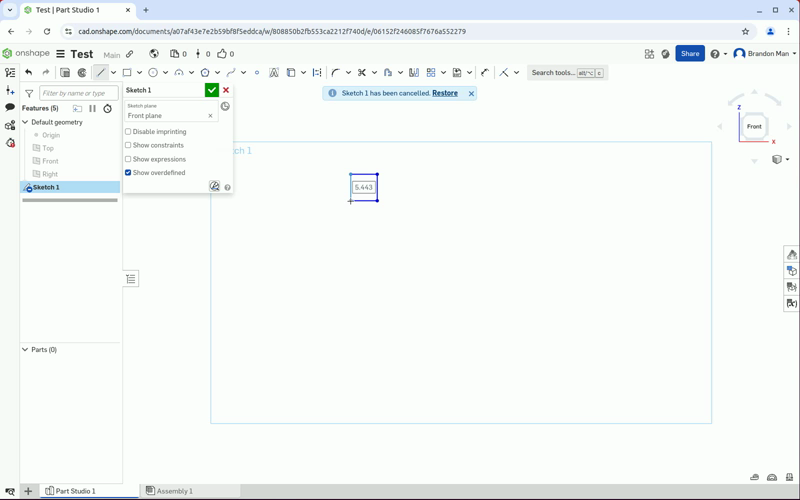
click(350, 200)
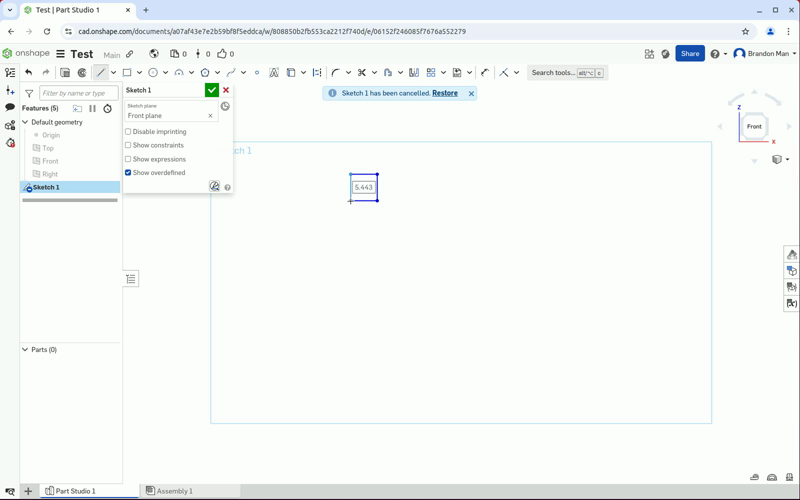
key(esc)
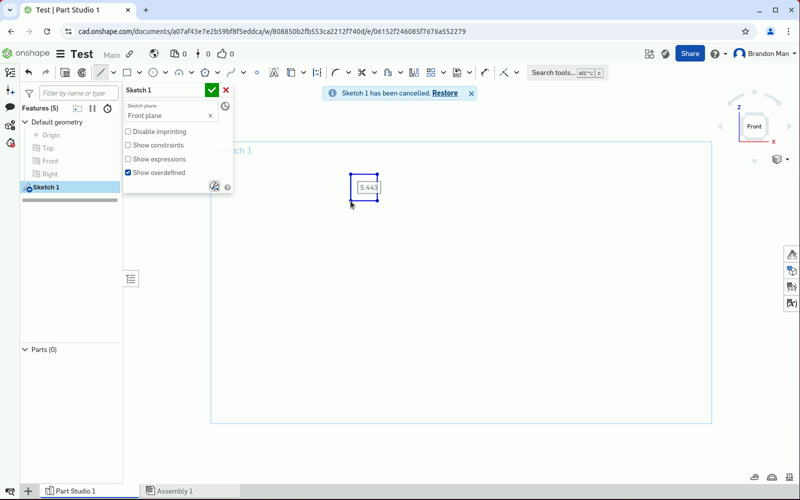
mouse_move(353, 190)
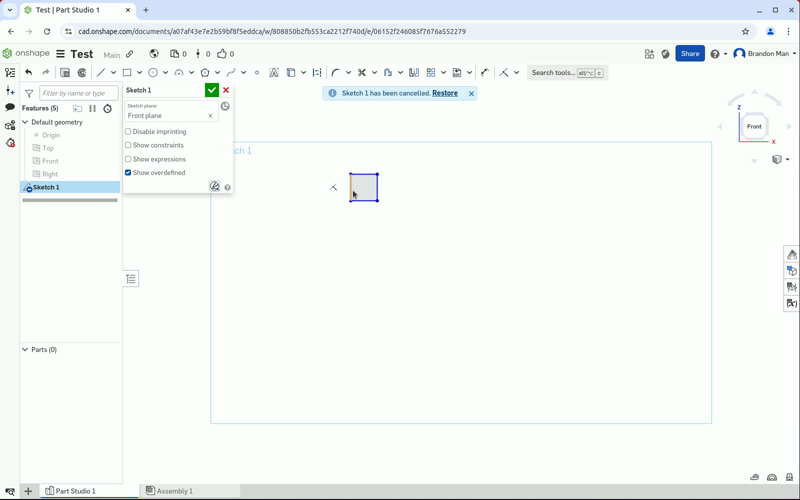
scroll(6)
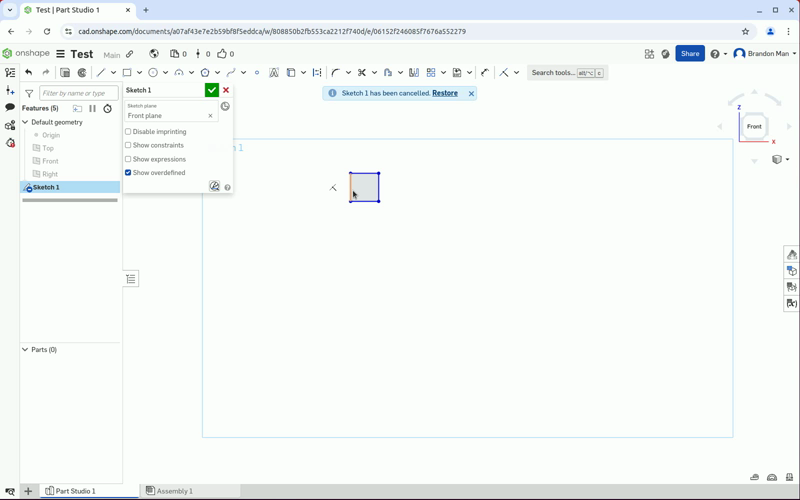
scroll(6)
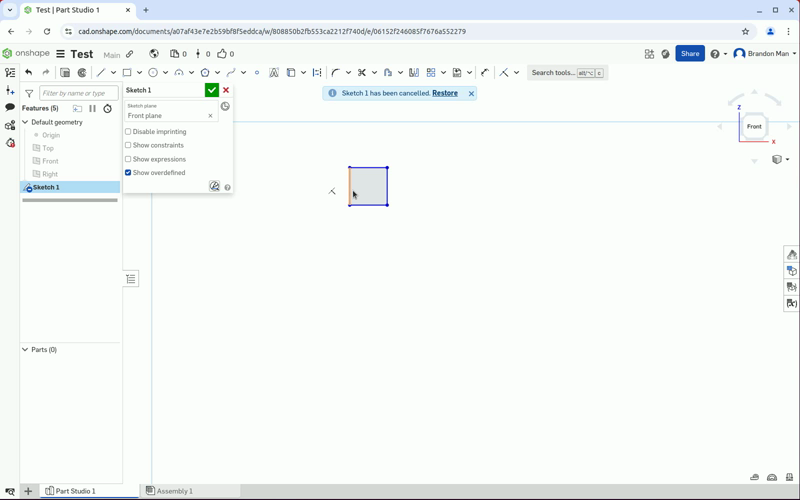
scroll(6)
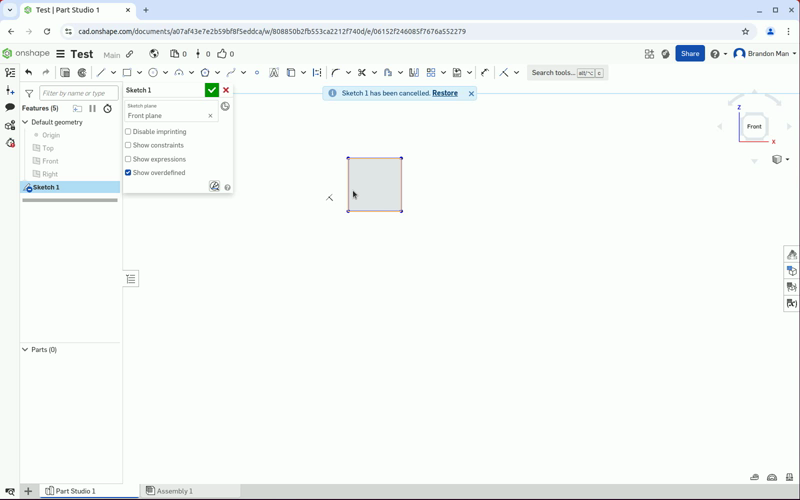
scroll(6)
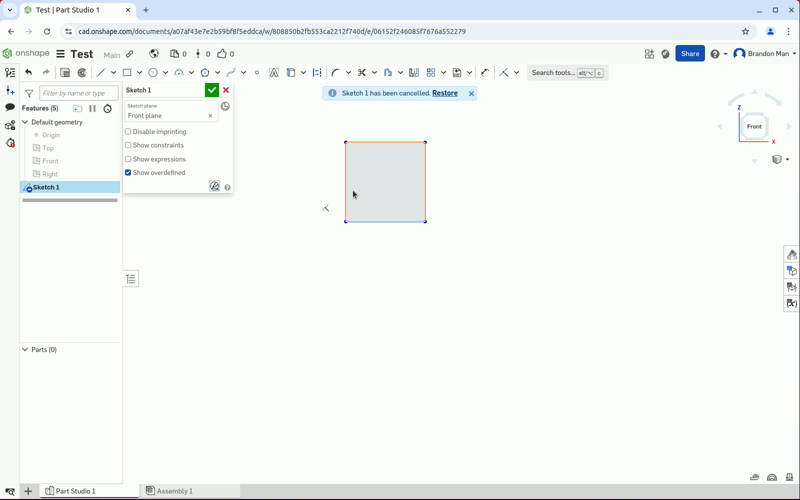
scroll(6)
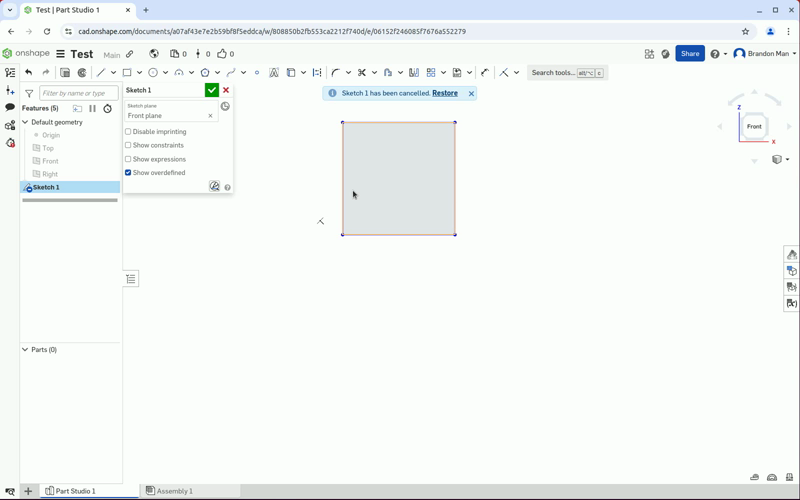
scroll(6)
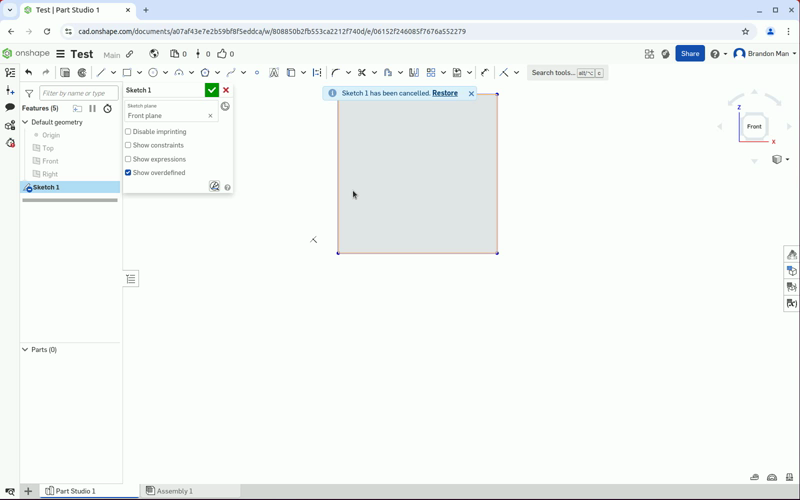
scroll(6)
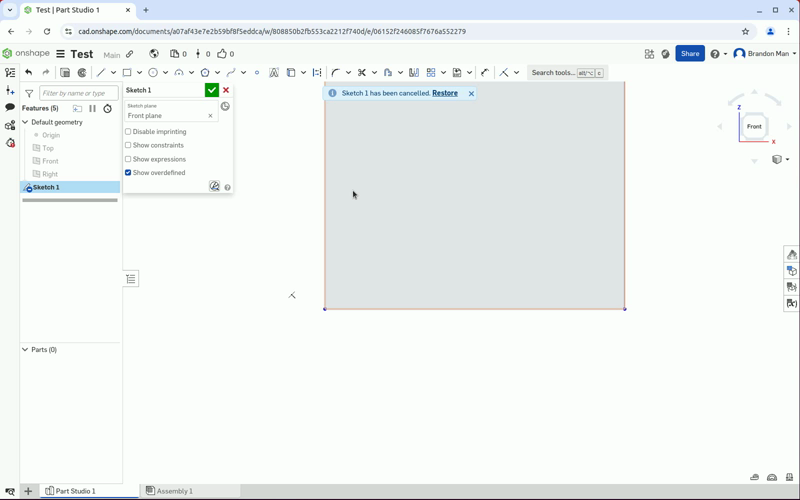
click(353, 190)
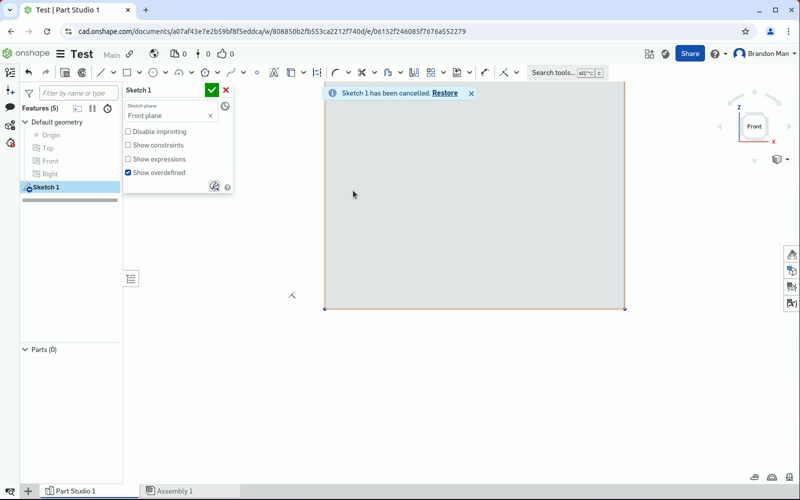
scroll(-6)
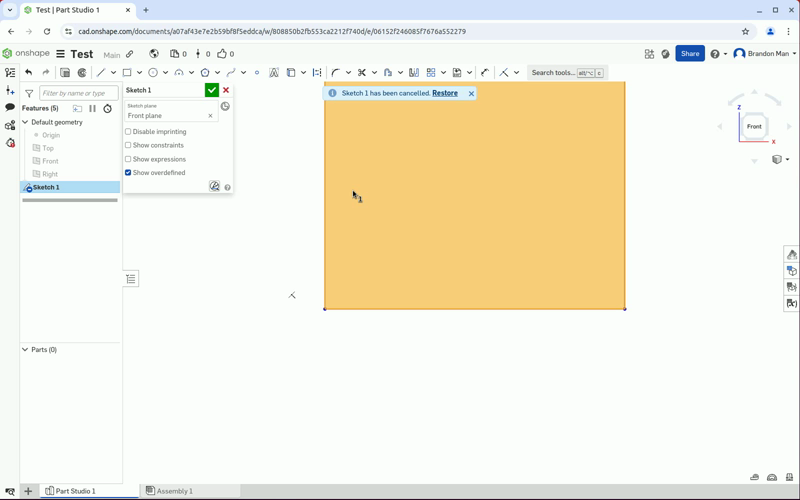
scroll(-6)
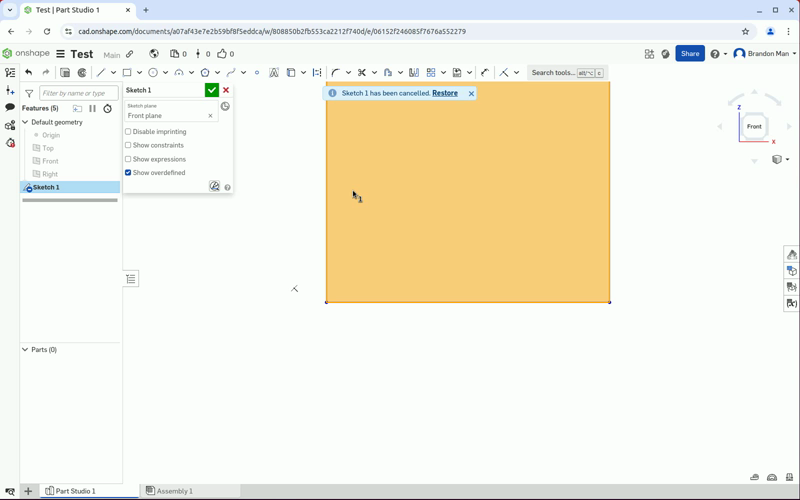
scroll(-6)
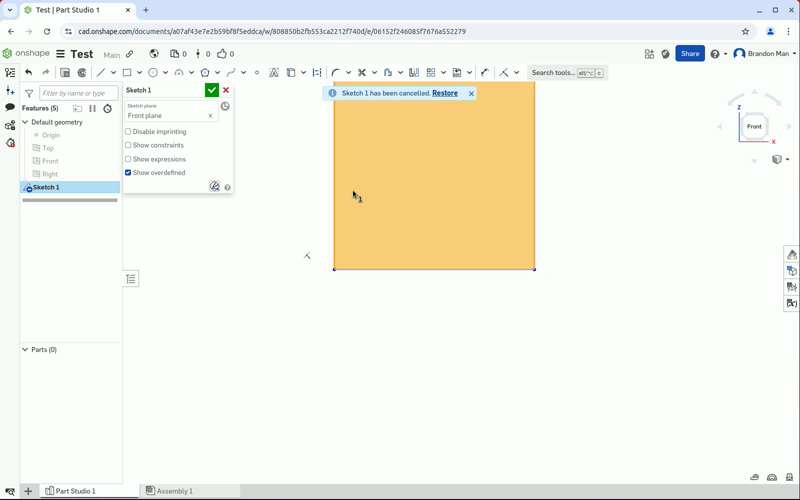
scroll(-6)
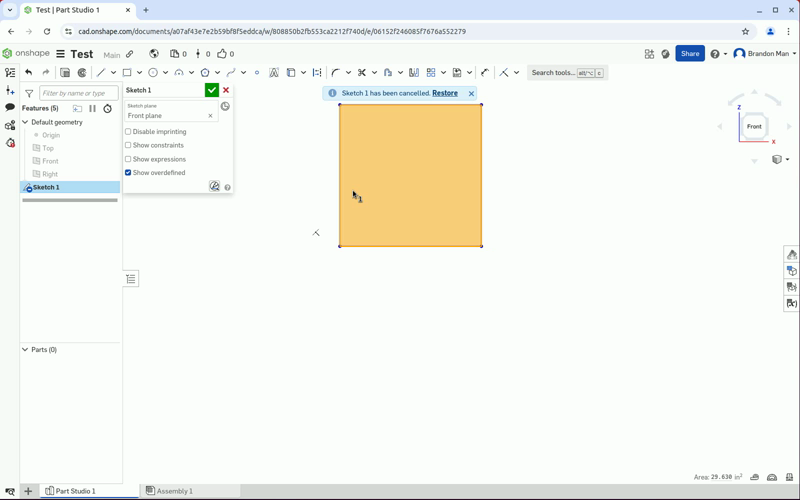
scroll(-6)
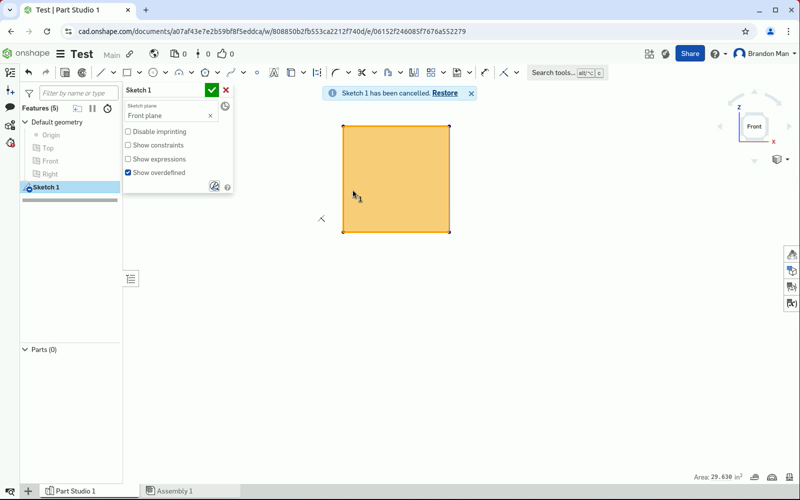
scroll(-6)
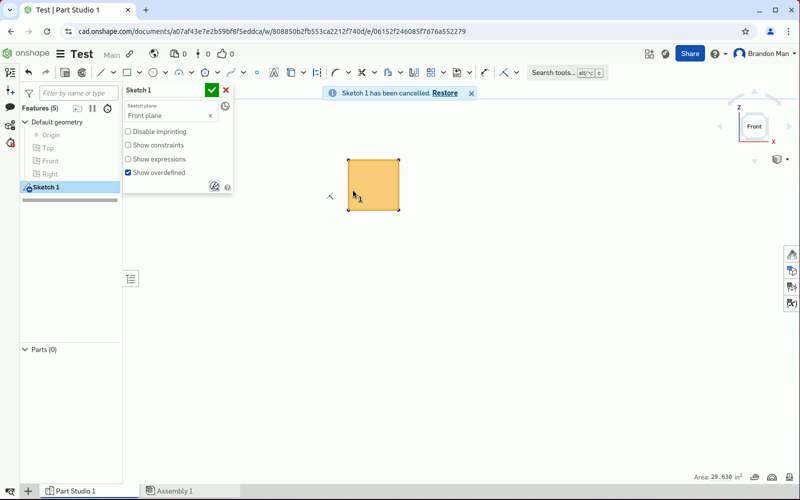
scroll(-6)
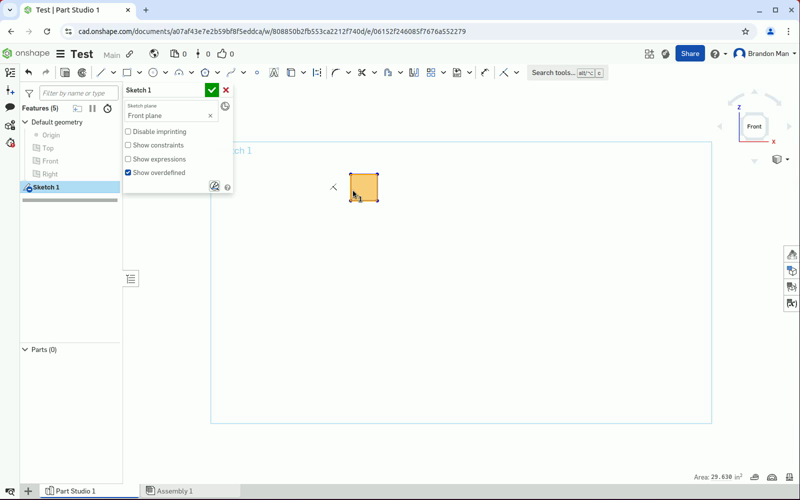
mouse_move(73, 352)
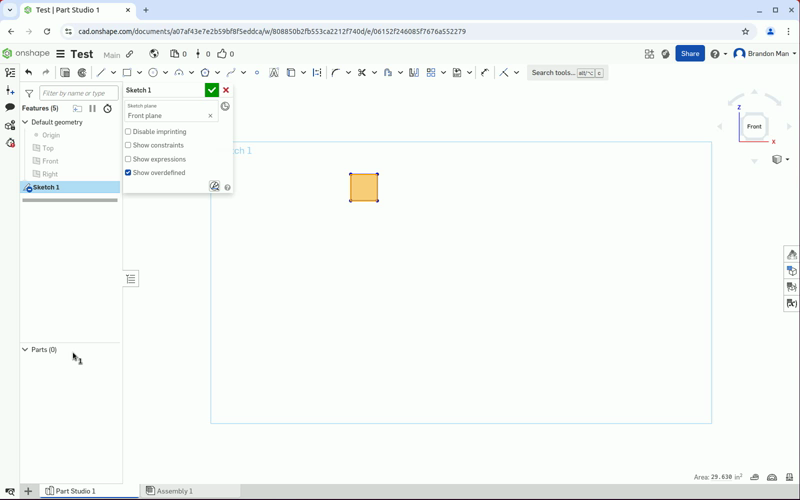
key(shift+y)
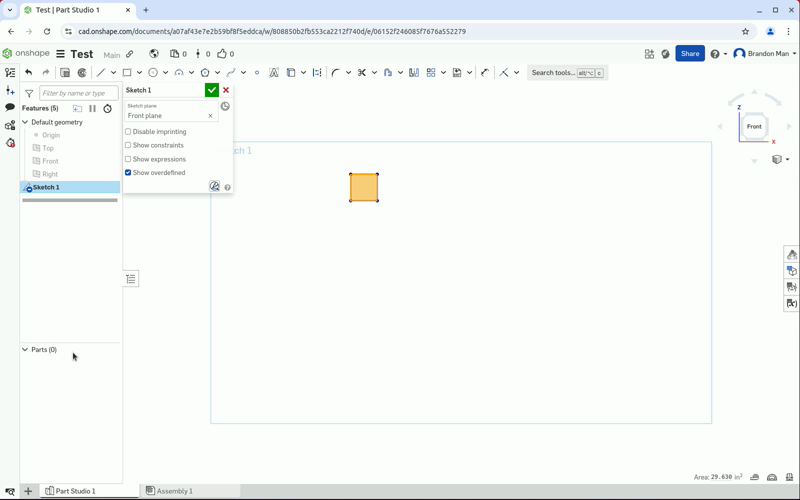
key(shift+e)
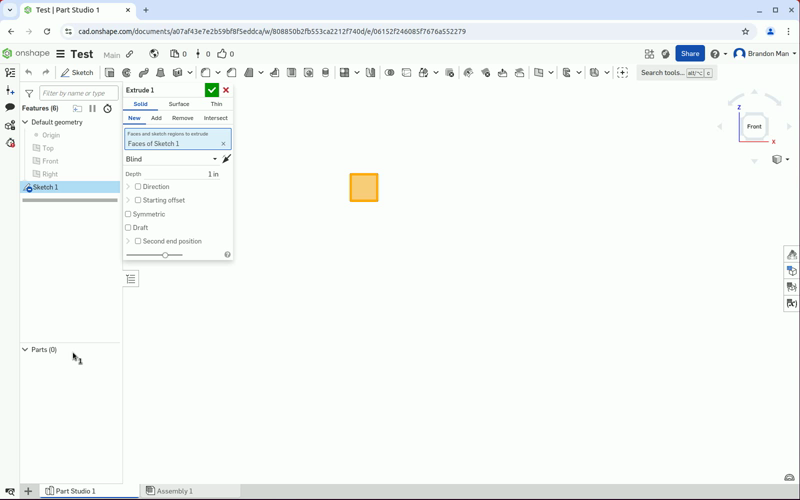
mouse_move(143, 106)
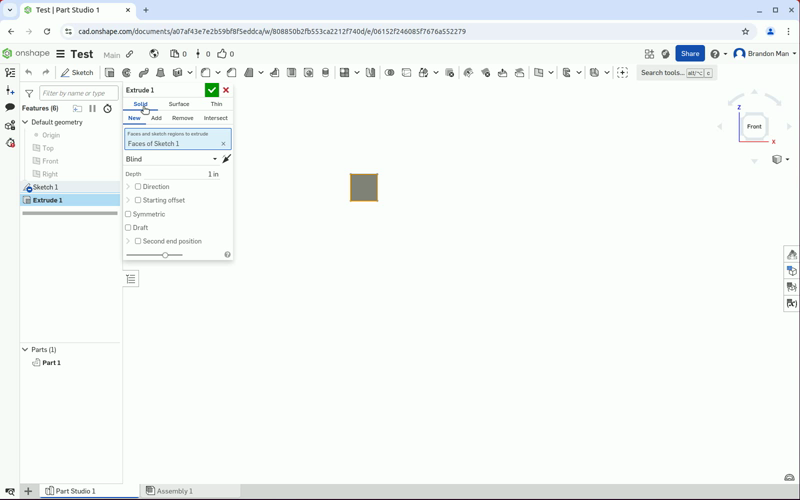
click(143, 106)
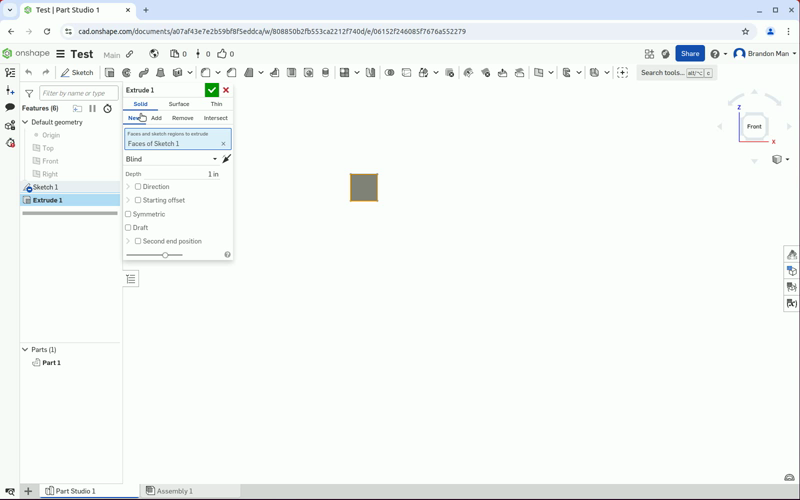
mouse_move(137, 120)
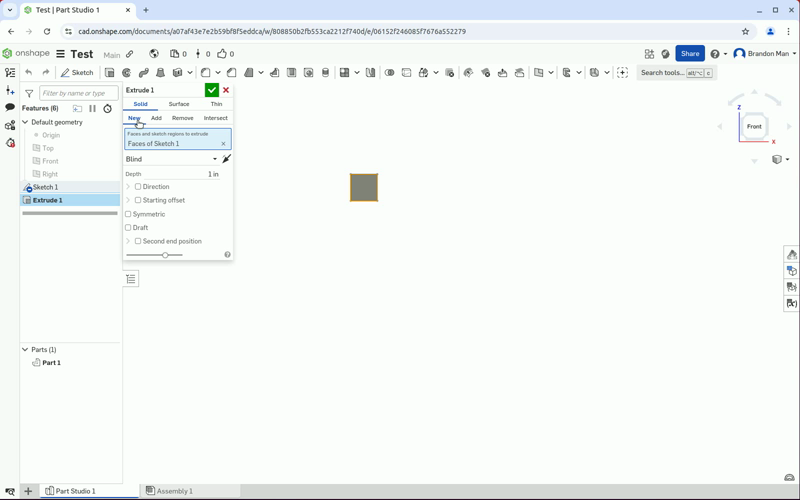
click(137, 120)
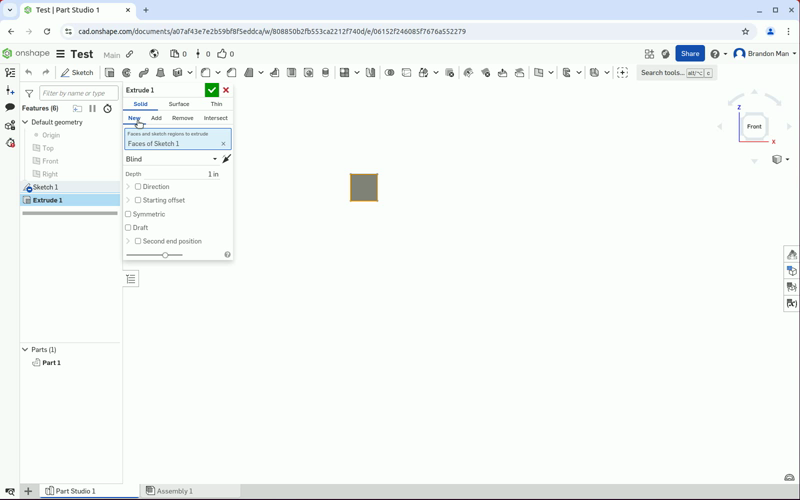
key(tab, 4)
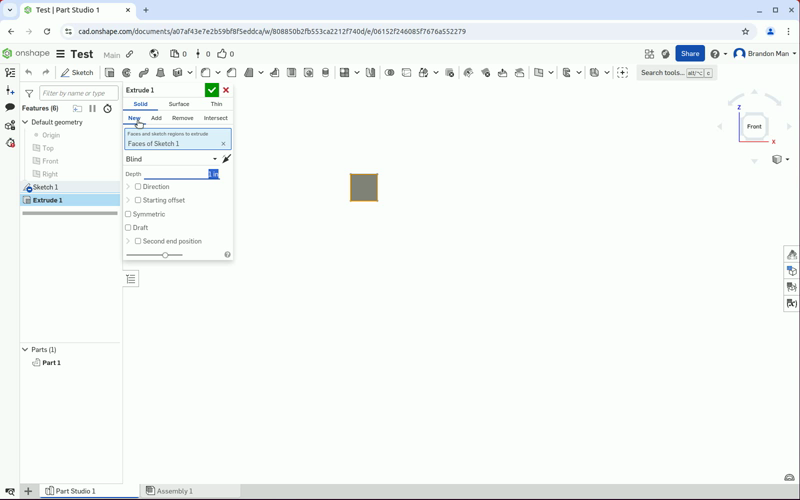
text(5.296)
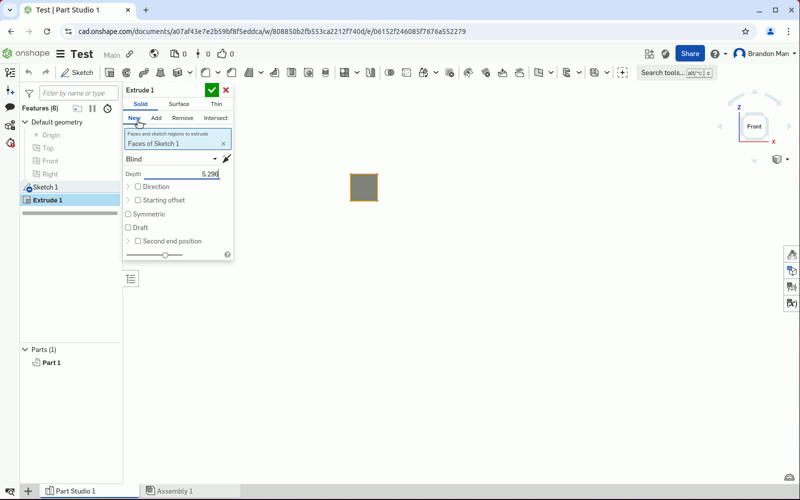
key(enter)
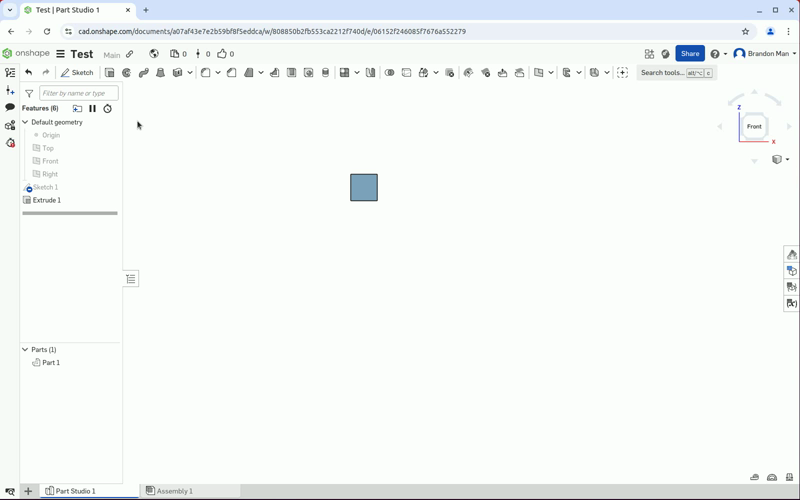
key(shift+h)
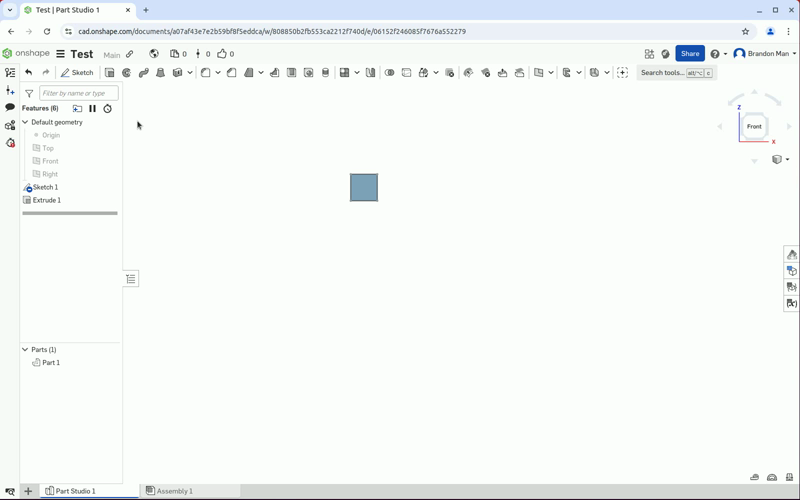
key(shift+h)
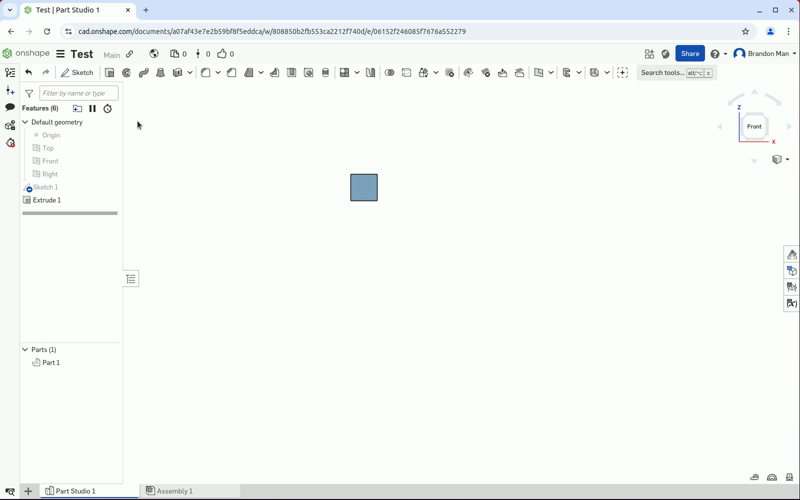
mouse_move(73, 189)
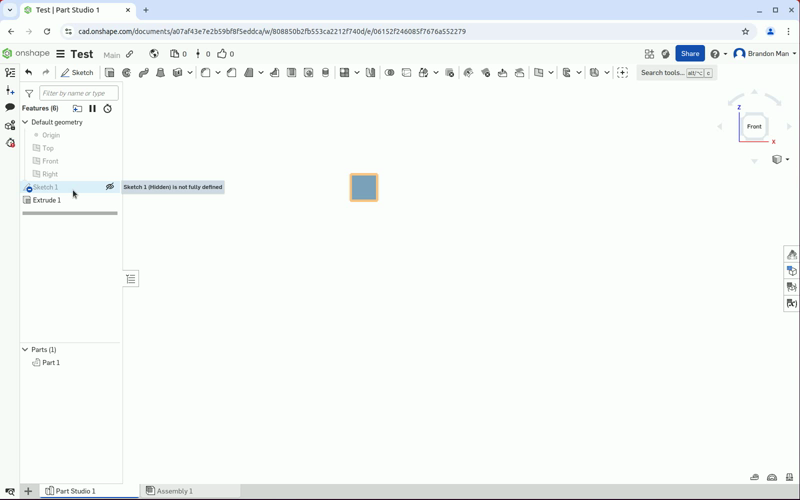
click(73, 189)
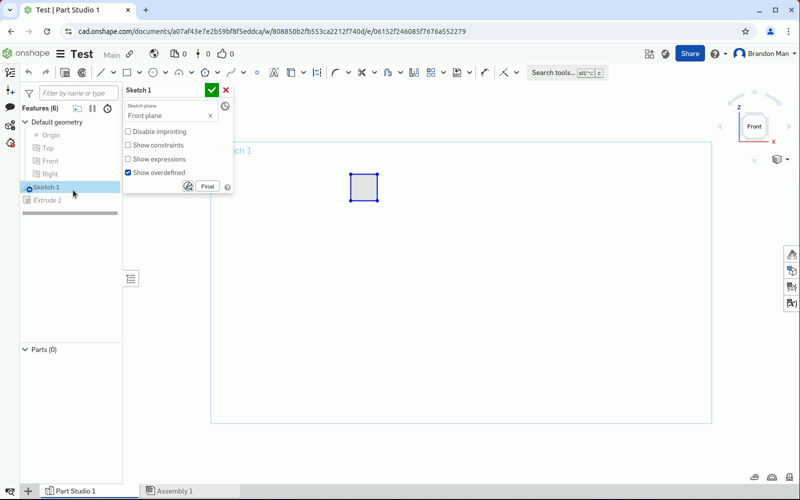
mouse_move(229, 92)
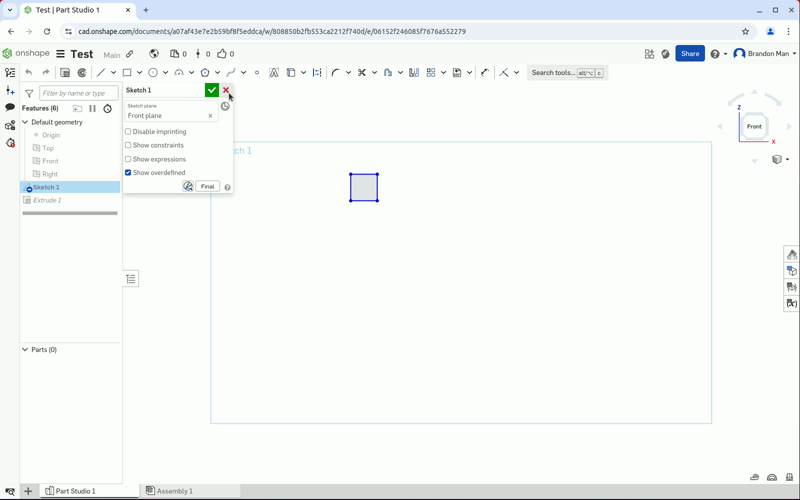
click(229, 92)
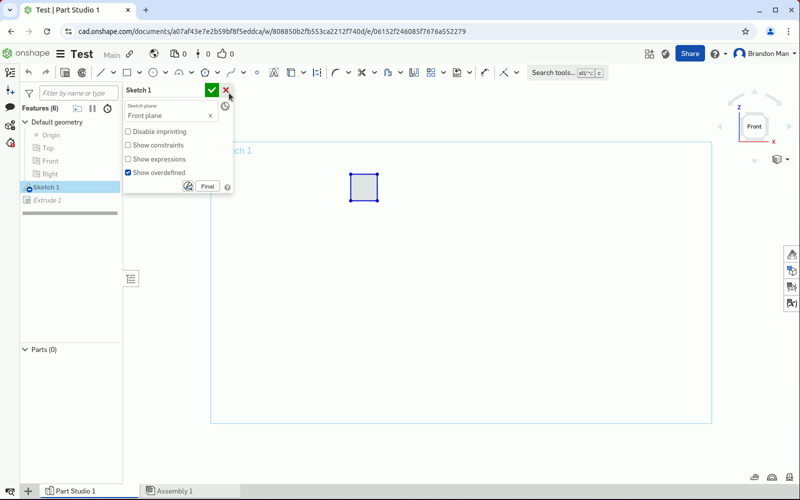
key(shift+s)
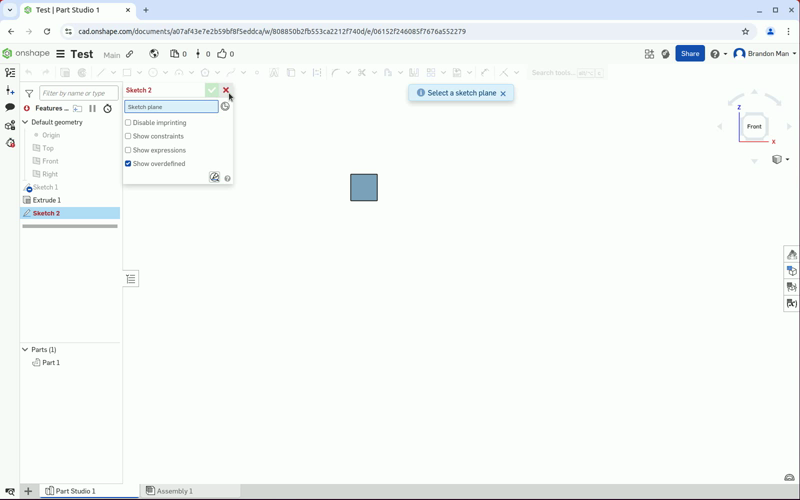
mouse_move(73, 163)
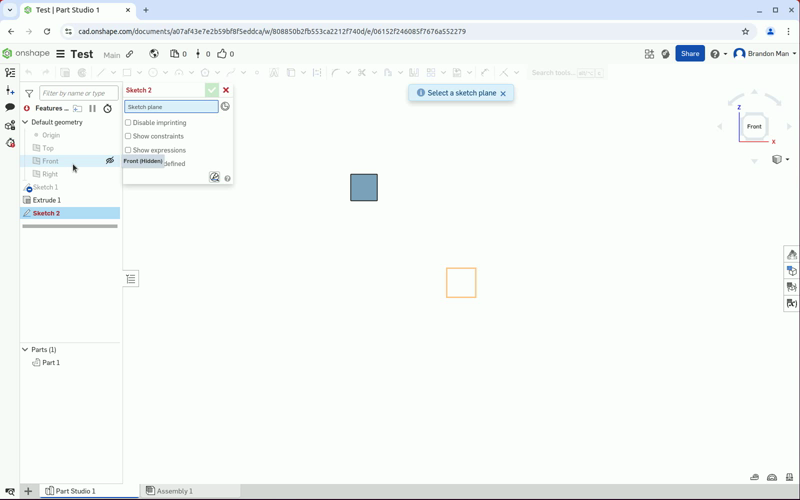
click(73, 163)
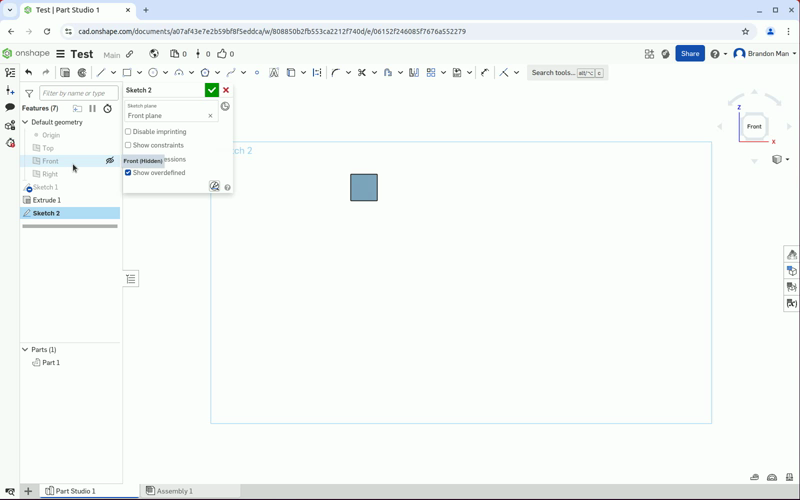
mouse_move(73, 352)
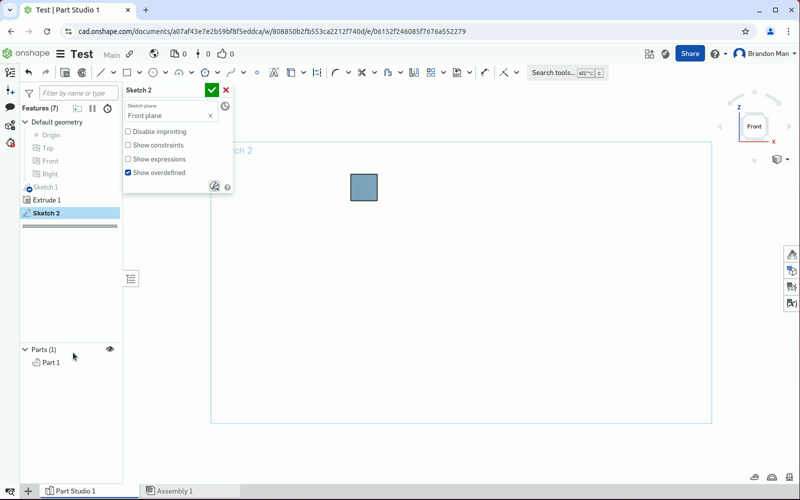
key(y)
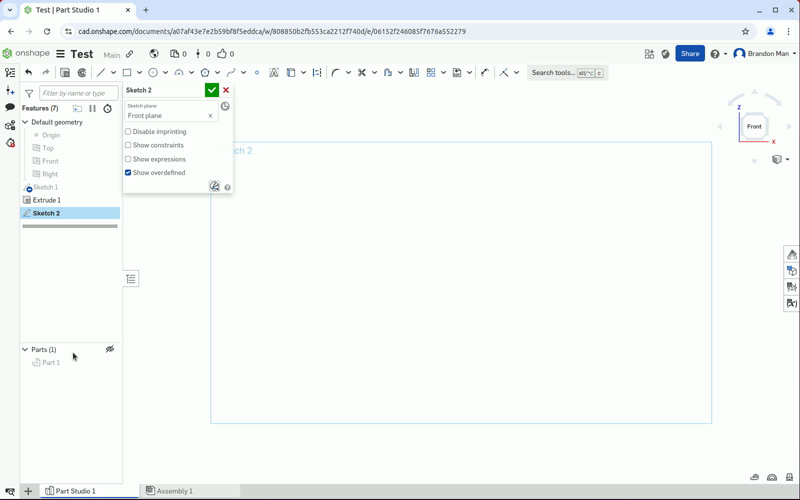
key(l)
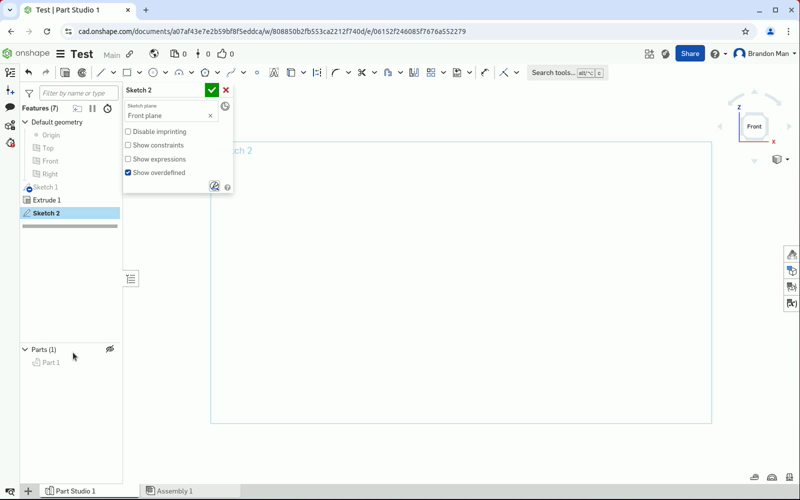
key_down(shift)
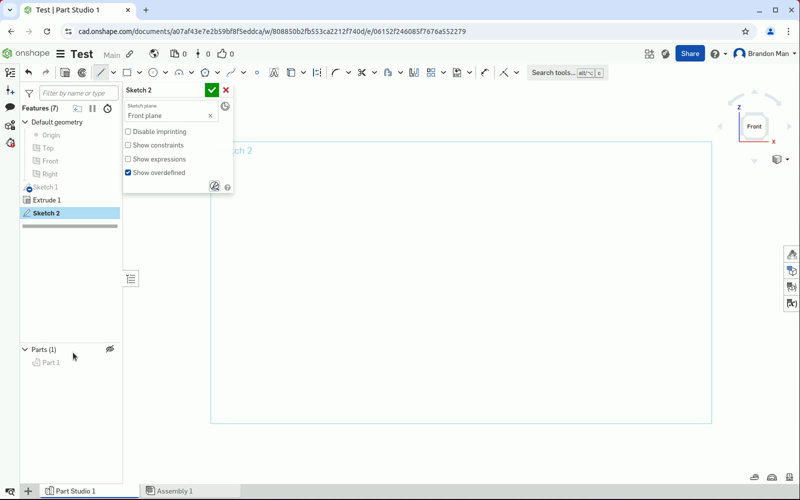
mouse_move(430, 203)
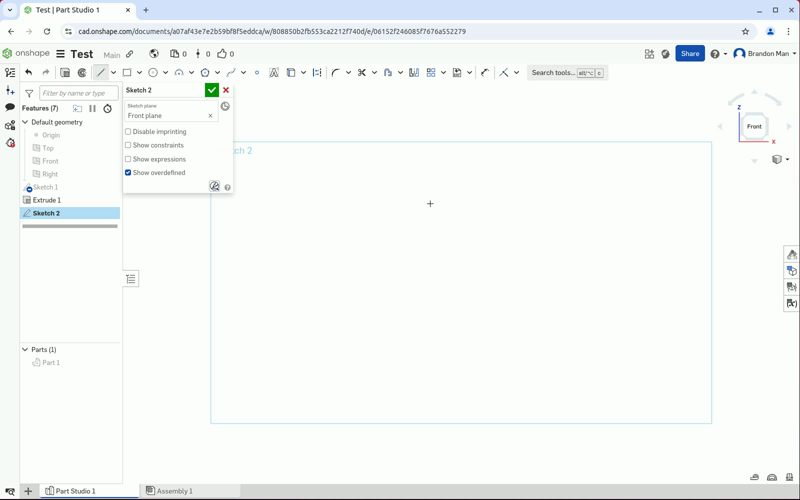
click(430, 203)
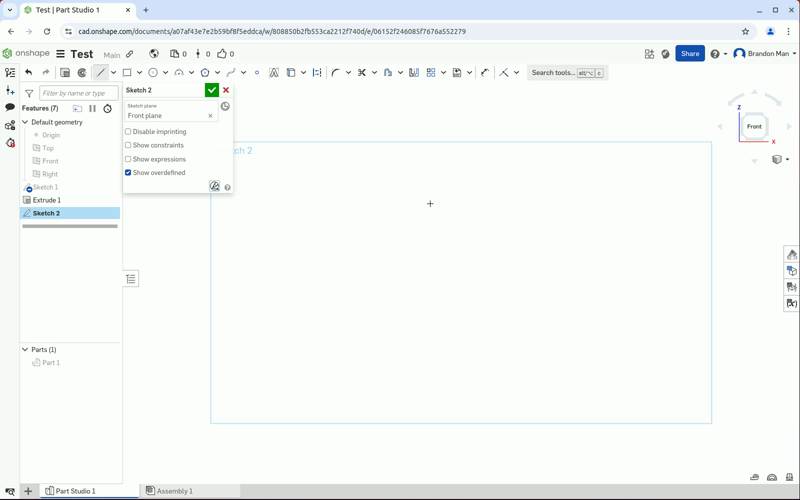
key_up(shift)
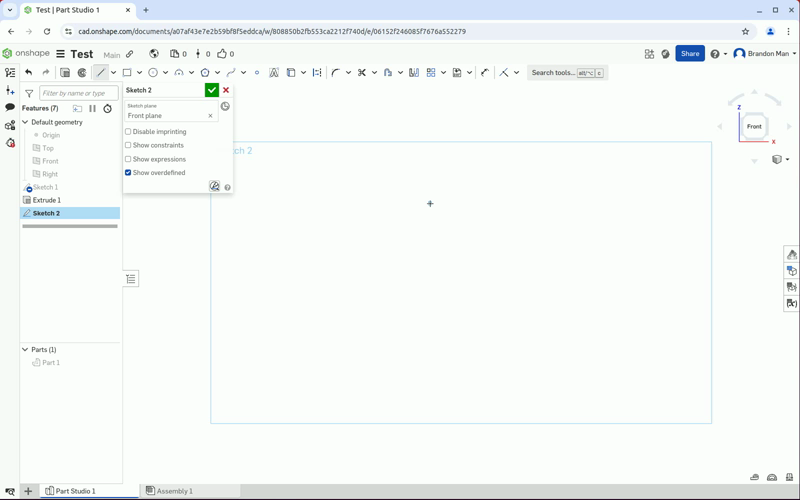
key_down(shift)
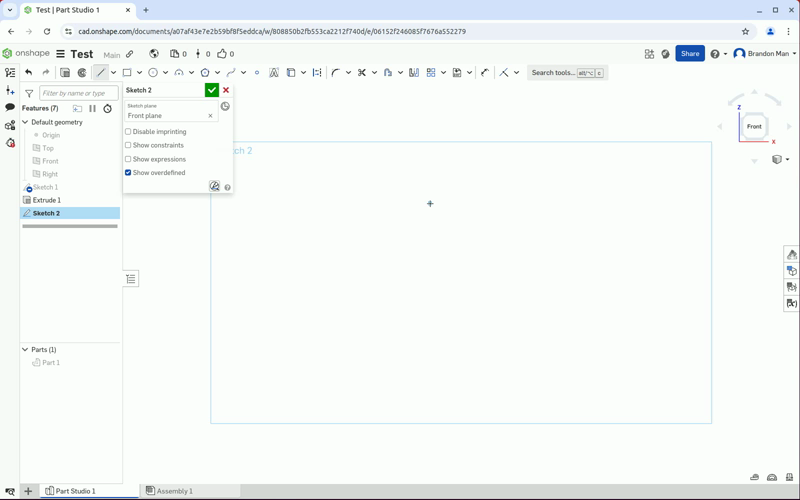
mouse_move(460, 203)
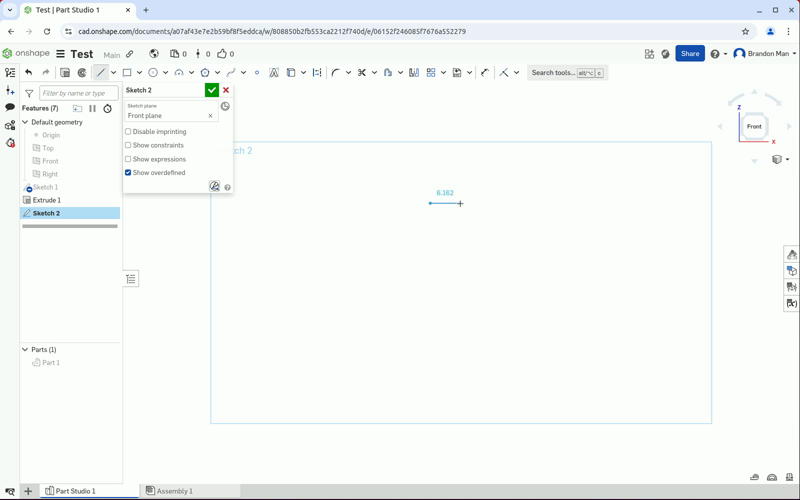
mouse_move(456, 203)
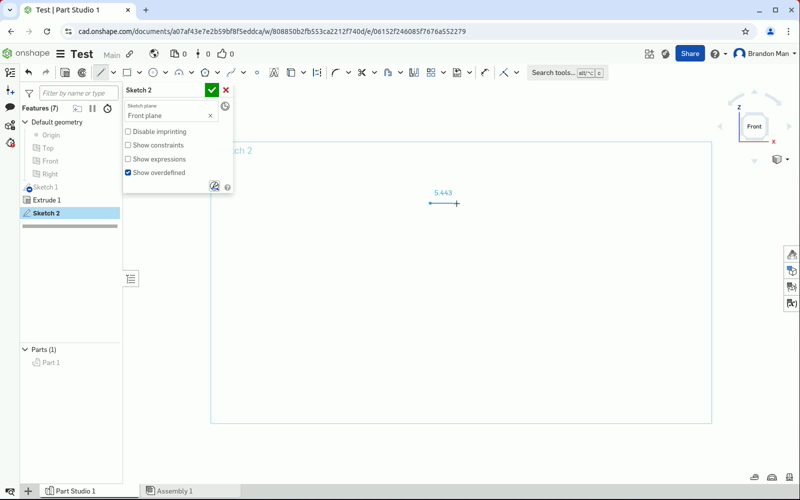
click(456, 203)
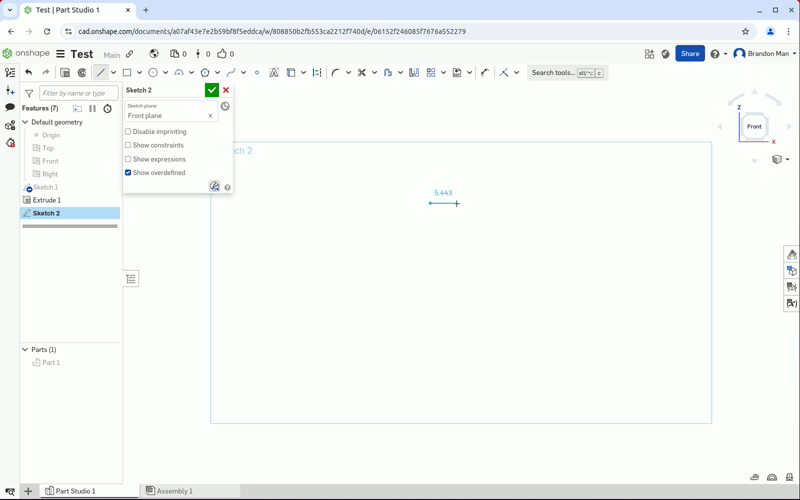
key_up(shift)
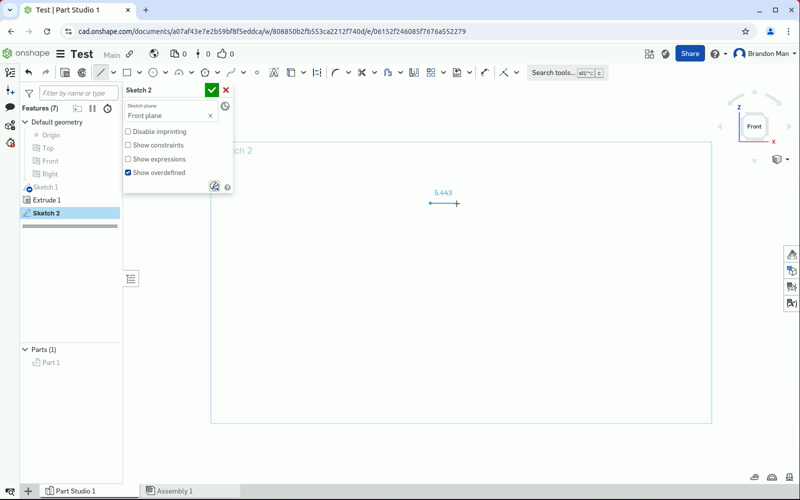
key_down(shift)
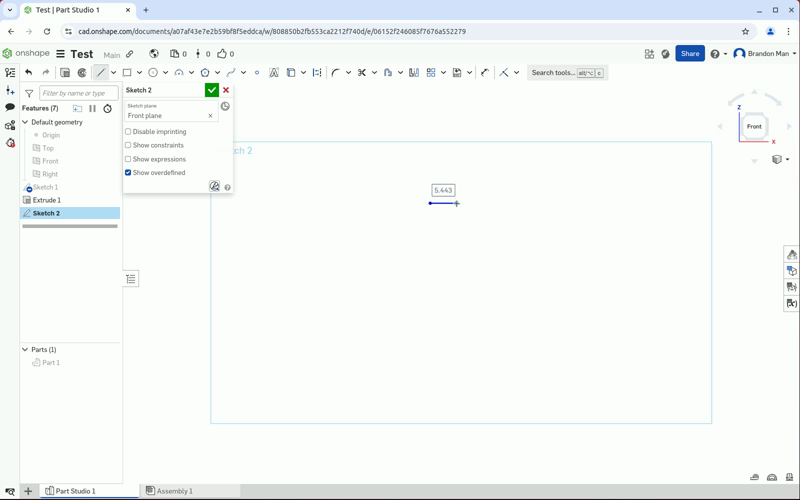
mouse_move(486, 203)
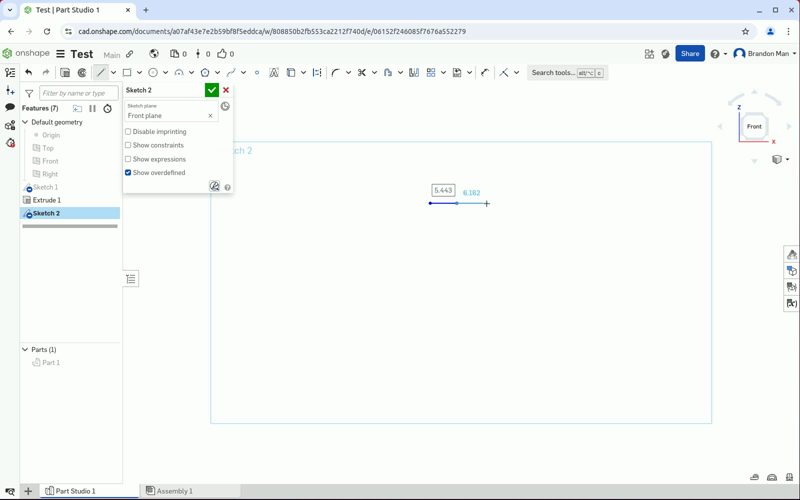
mouse_move(456, 176)
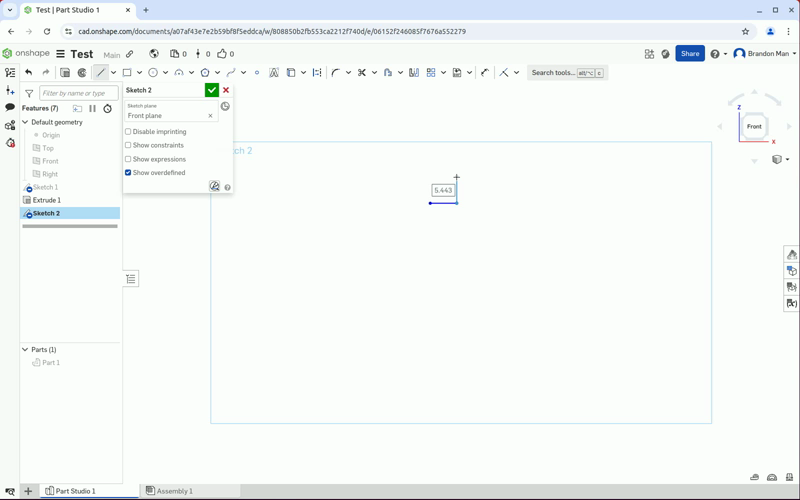
click(456, 176)
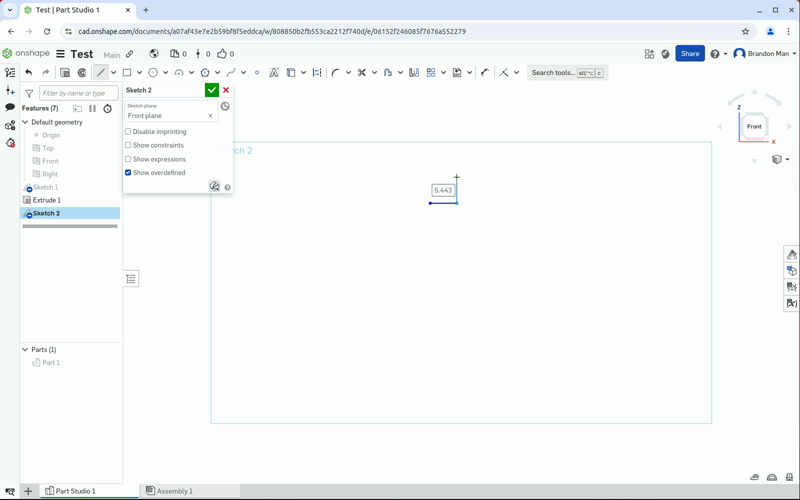
key_up(shift)
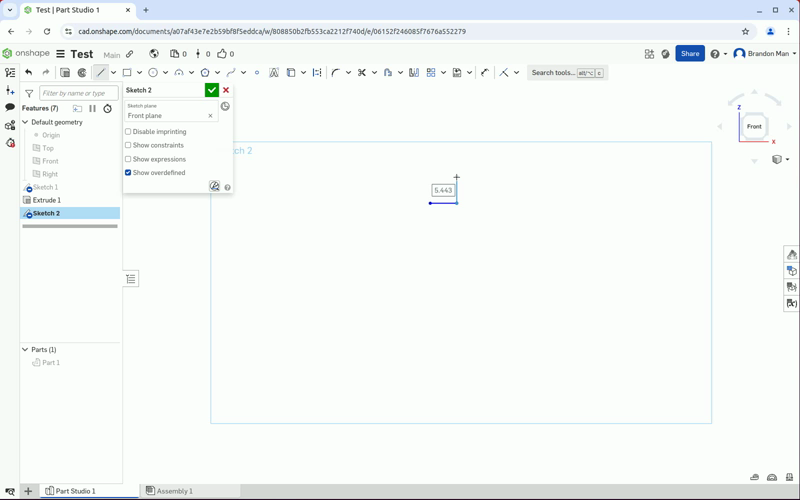
key_down(shift)
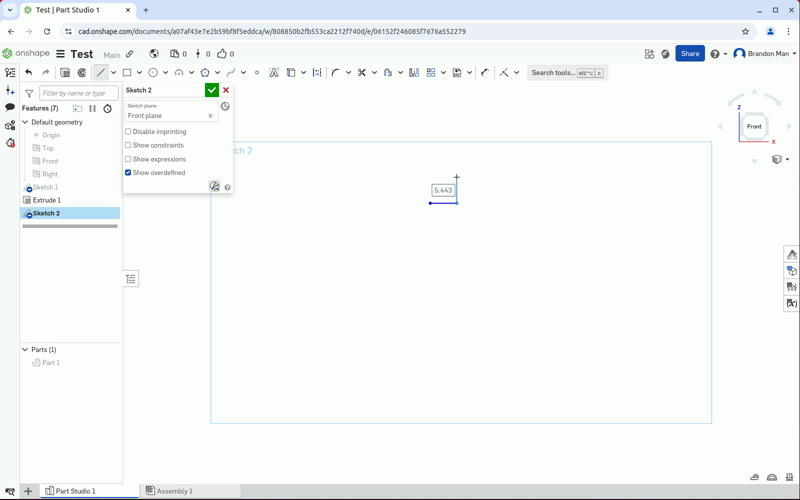
mouse_move(486, 176)
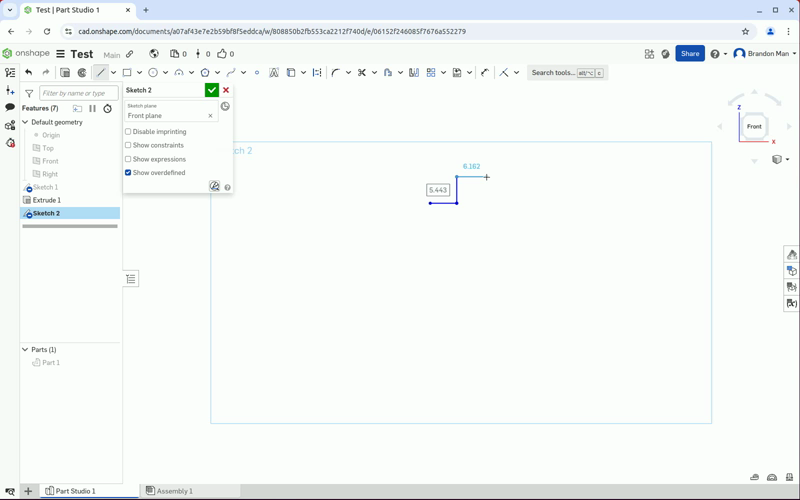
mouse_move(430, 176)
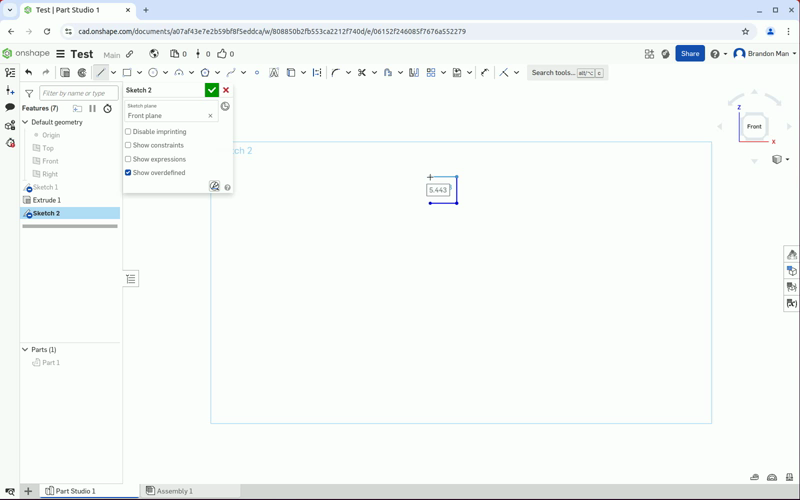
click(430, 176)
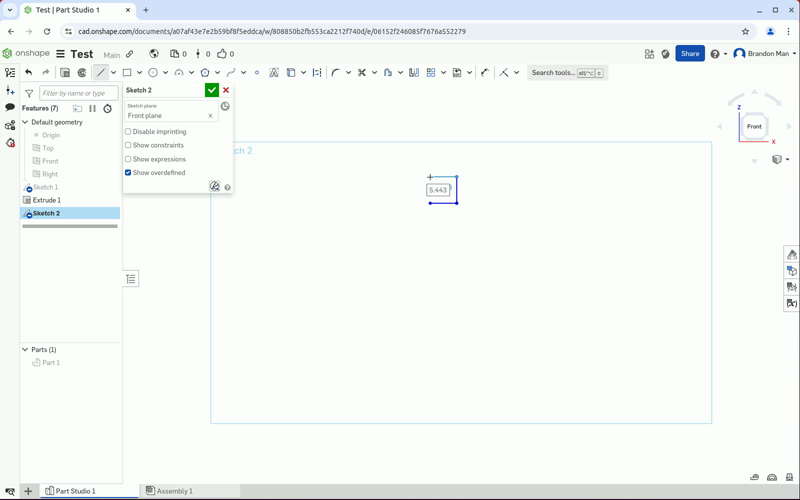
key_up(shift)
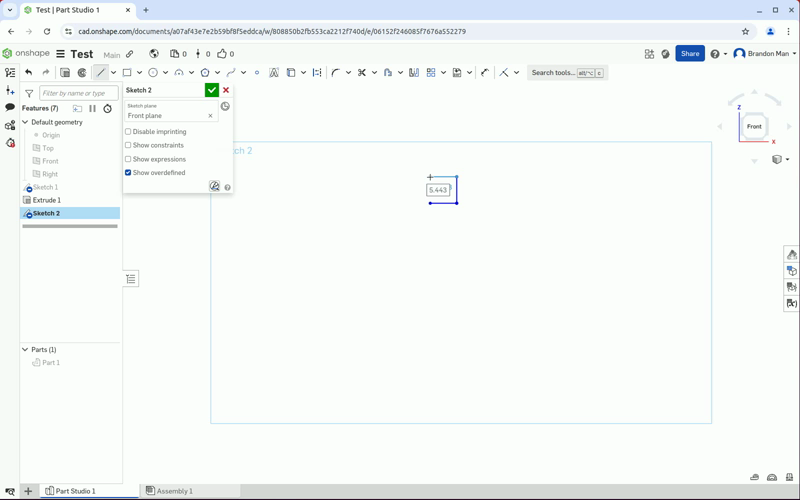
mouse_move(460, 176)
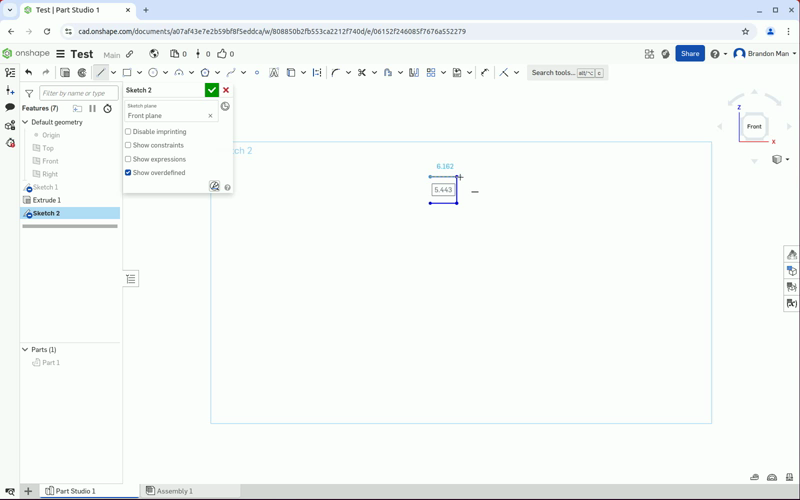
key_down(shift)
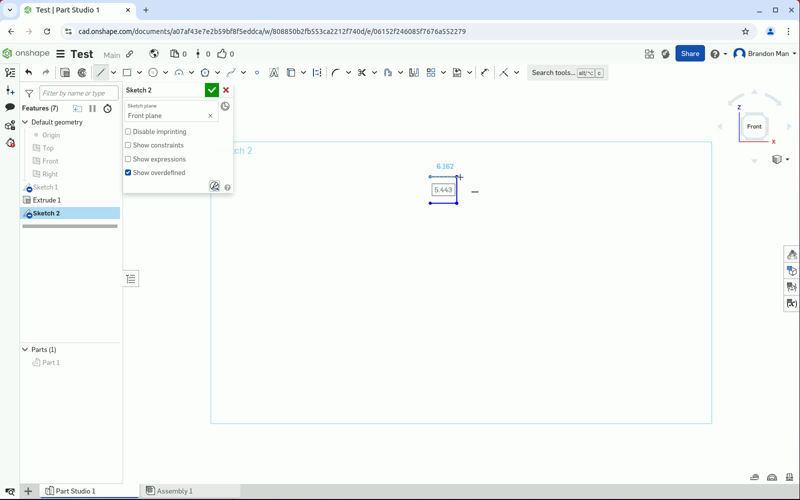
mouse_move(430, 203)
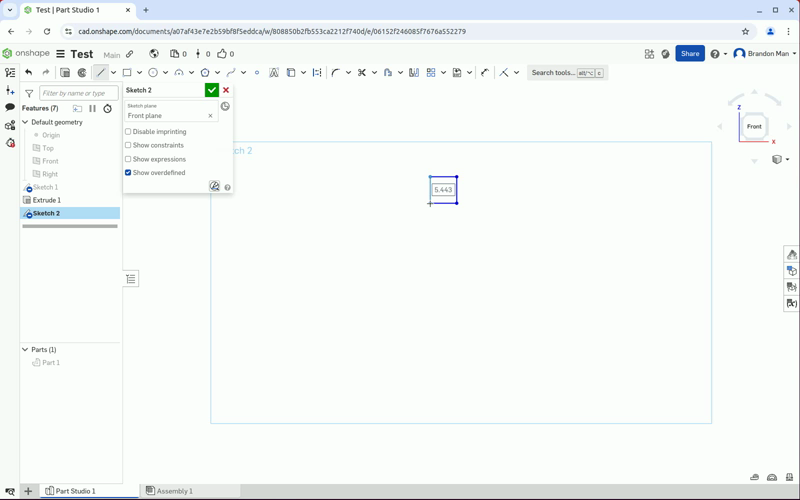
key_up(shift)
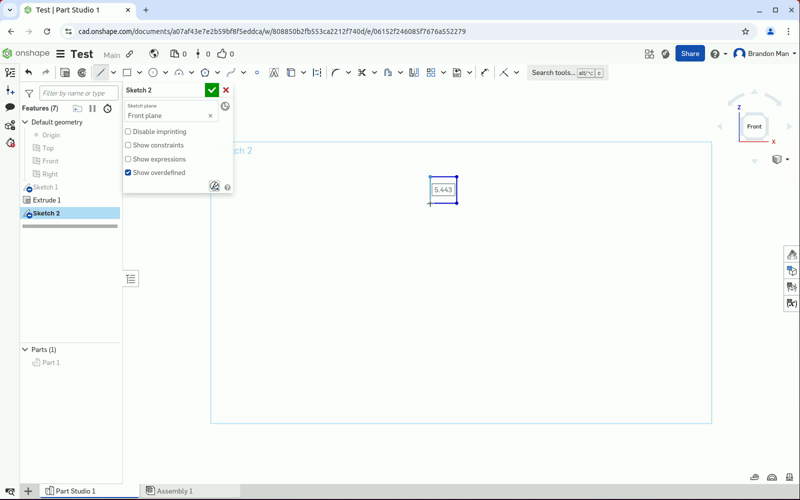
click(430, 203)
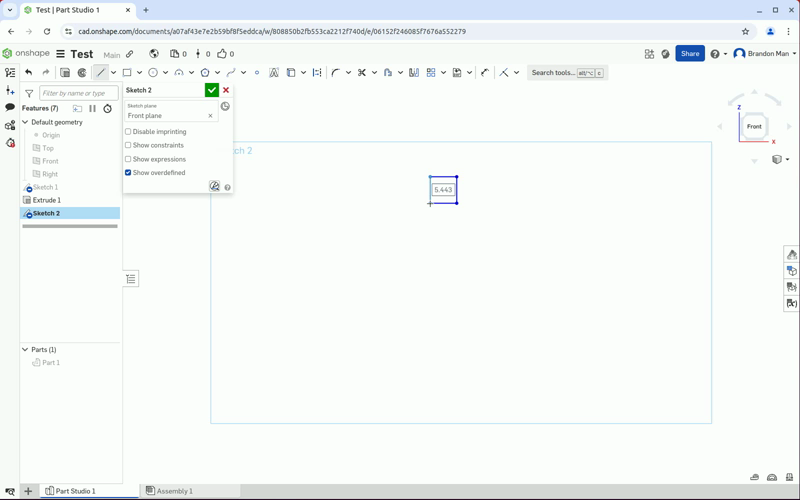
key(esc)
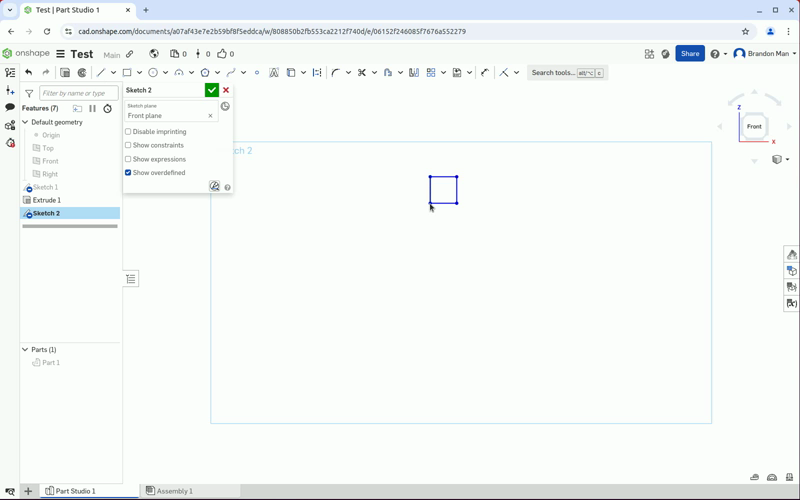
mouse_move(433, 180)
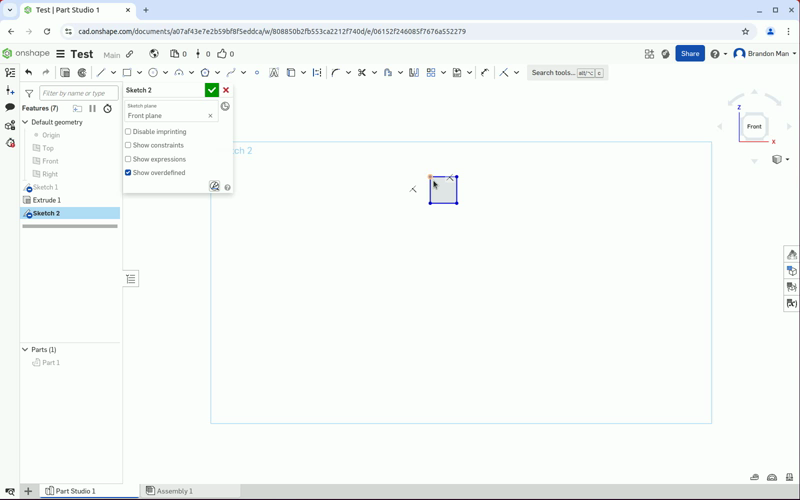
scroll(6)
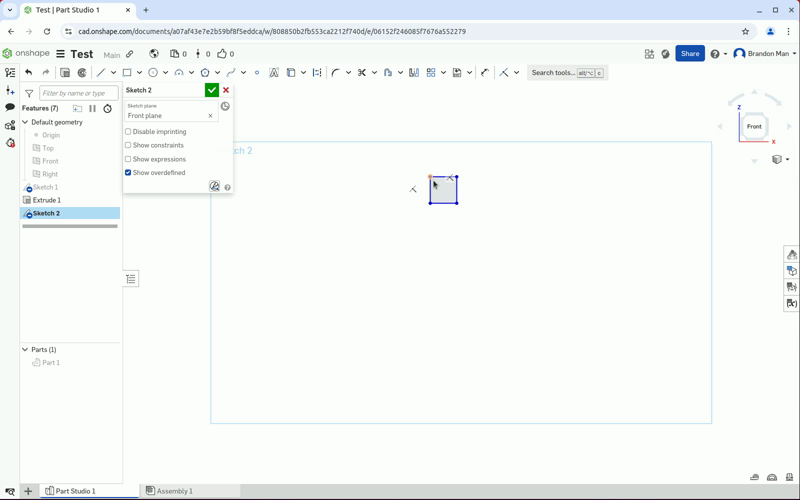
scroll(6)
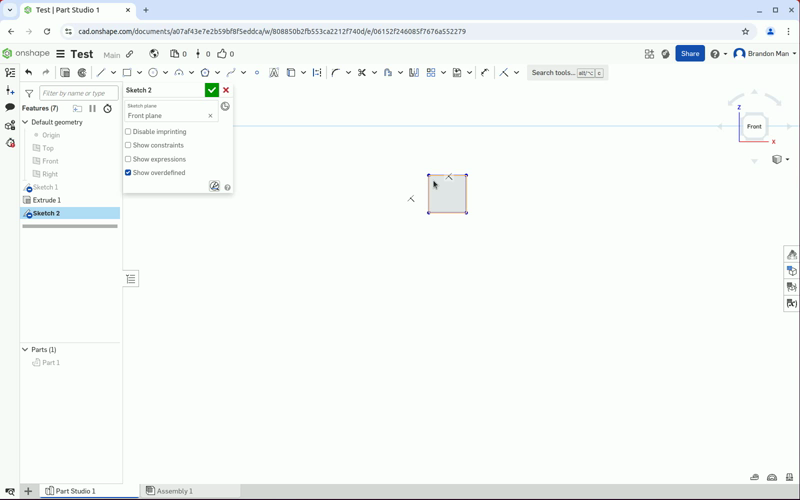
scroll(6)
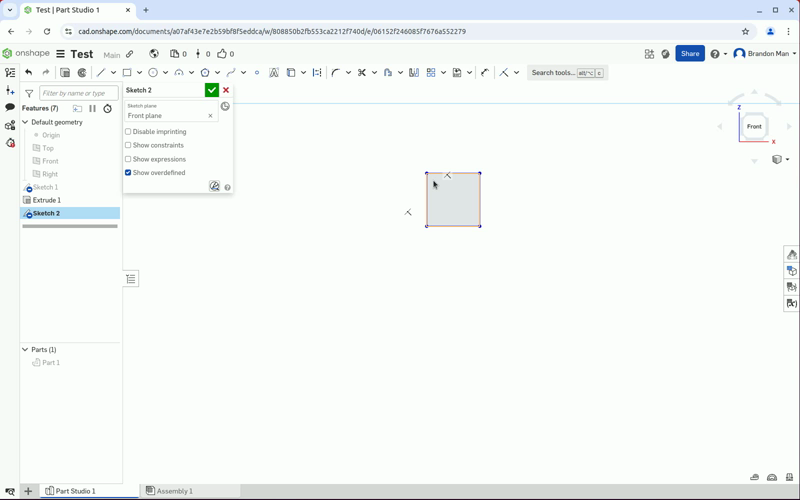
scroll(6)
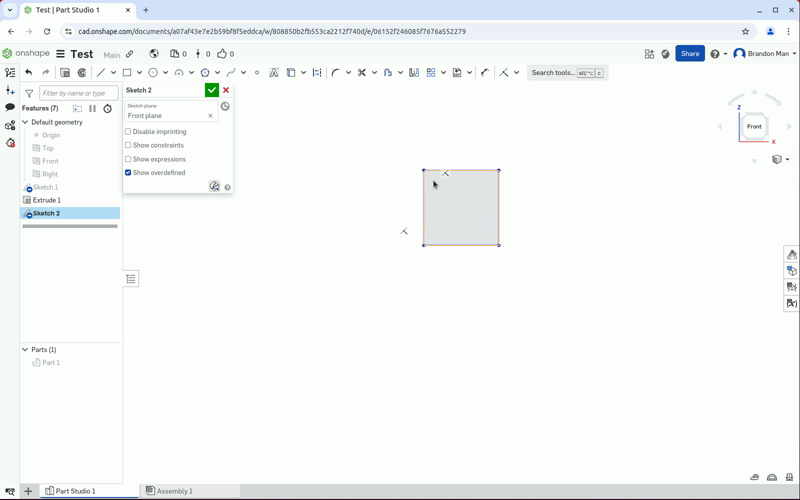
scroll(6)
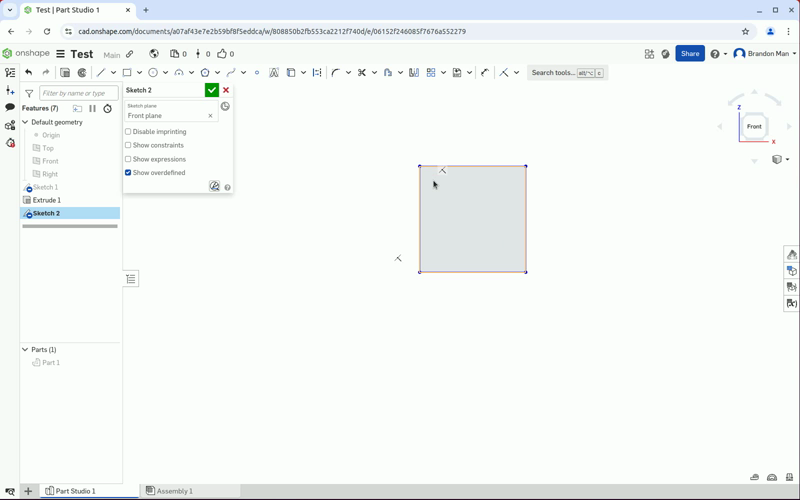
scroll(6)
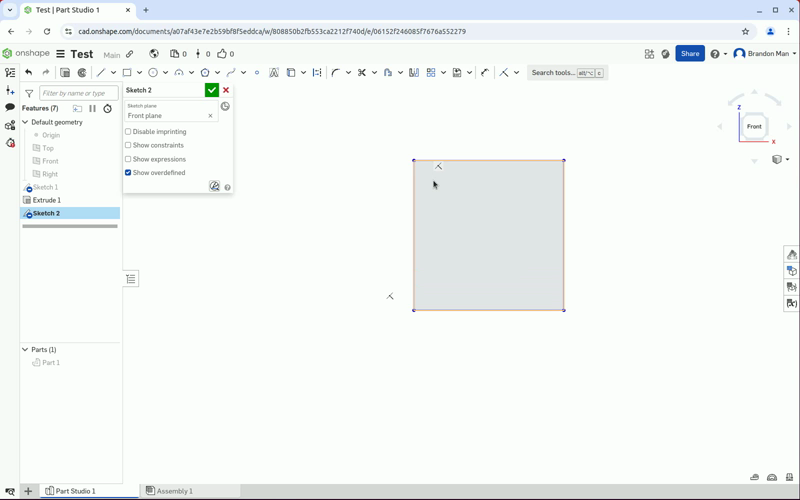
scroll(6)
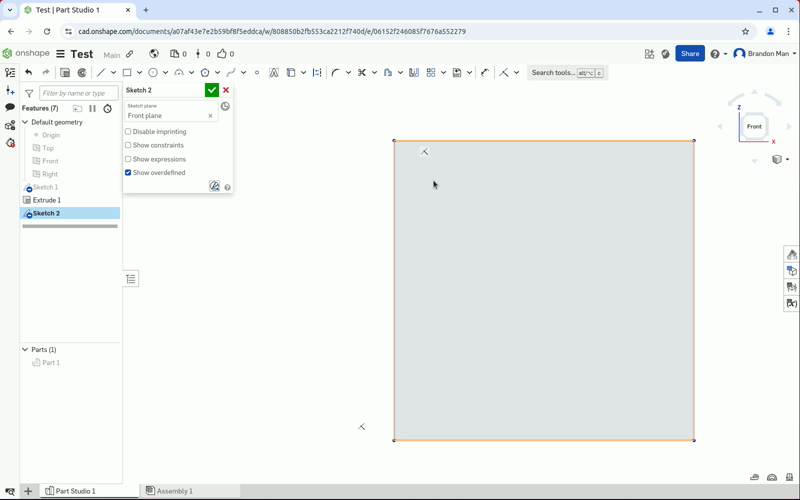
click(433, 180)
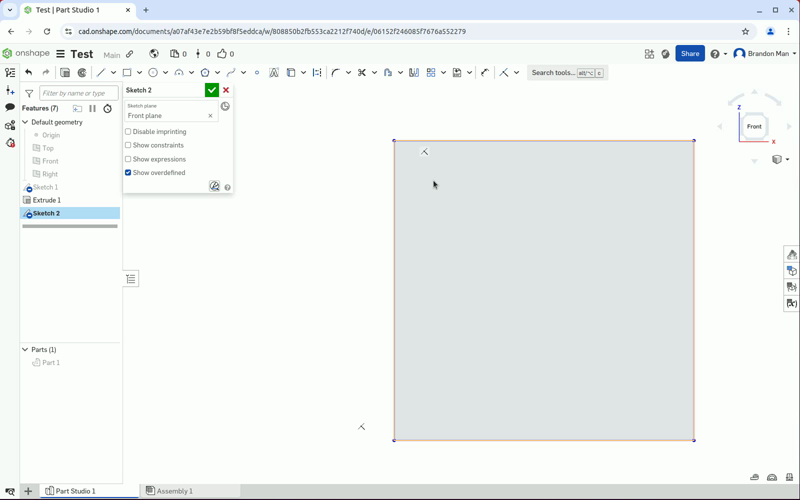
scroll(-6)
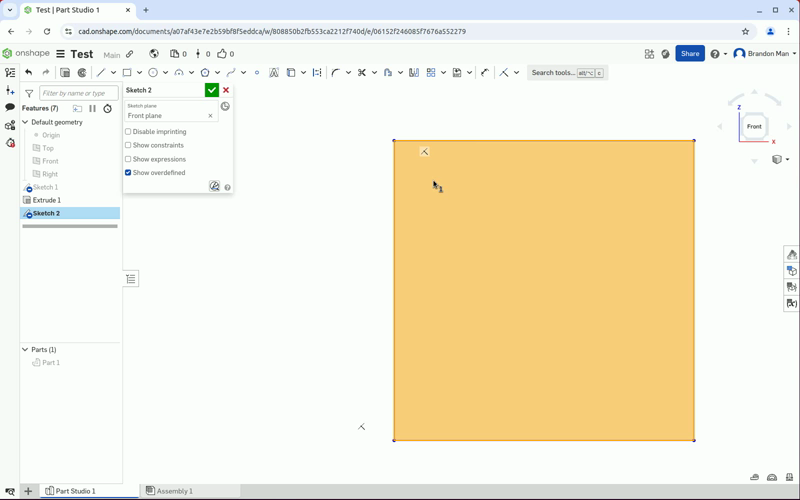
scroll(-6)
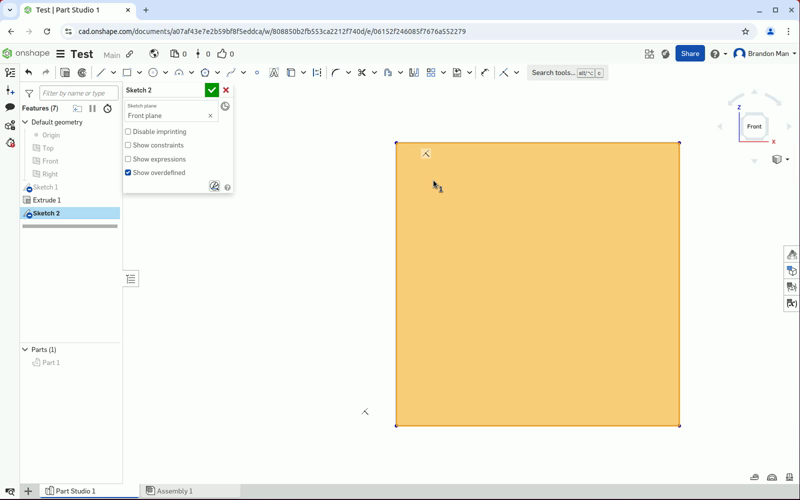
scroll(-6)
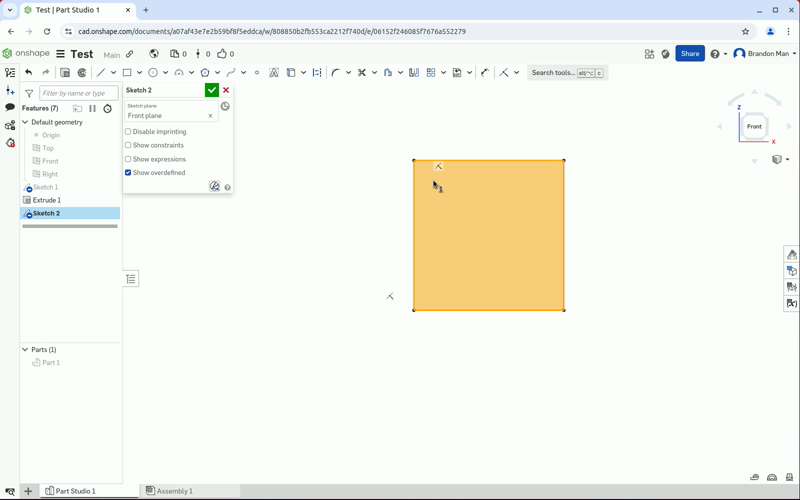
scroll(-6)
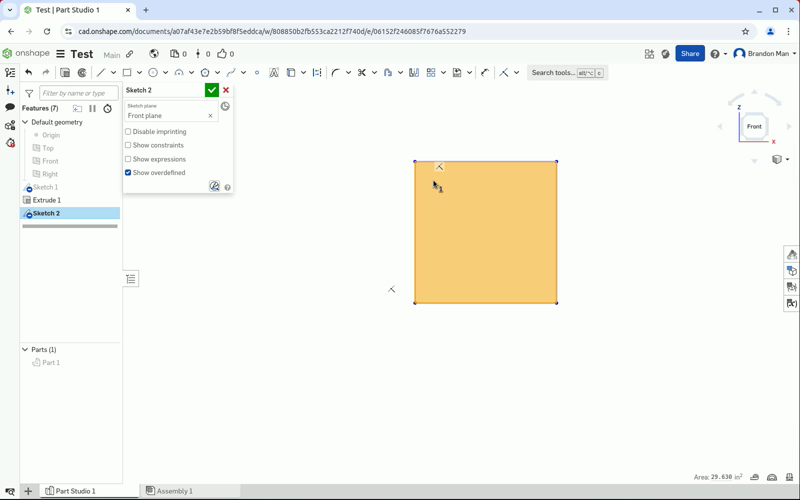
scroll(-6)
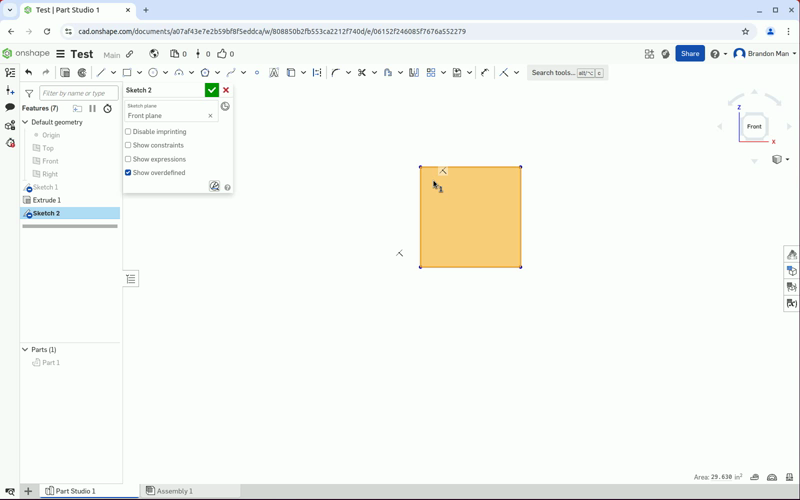
scroll(-6)
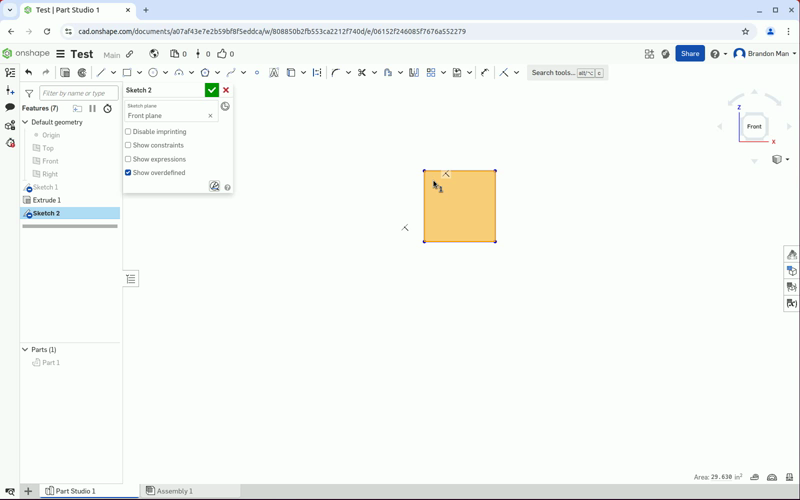
scroll(-6)
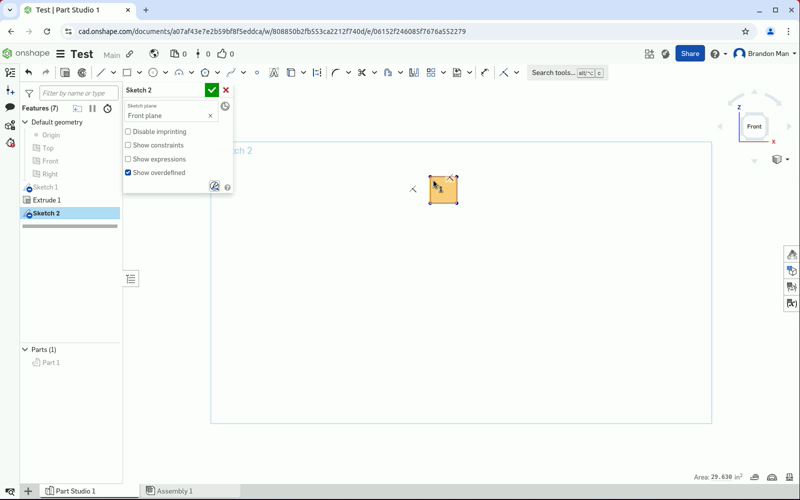
mouse_move(73, 352)
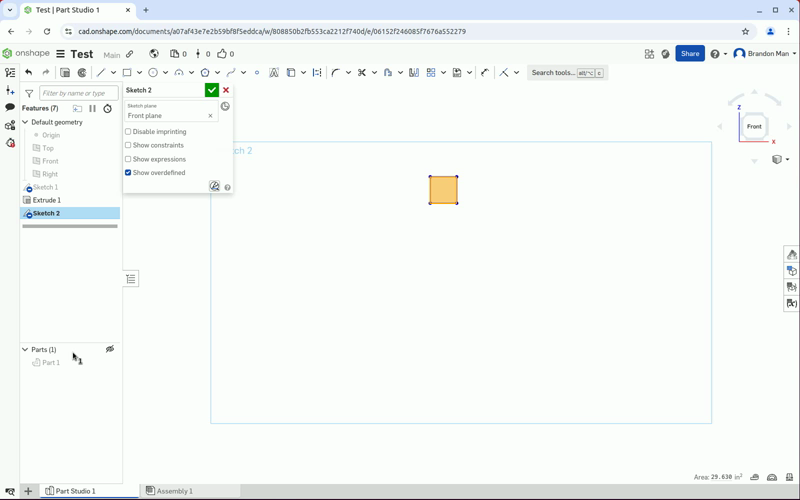
key(shift+y)
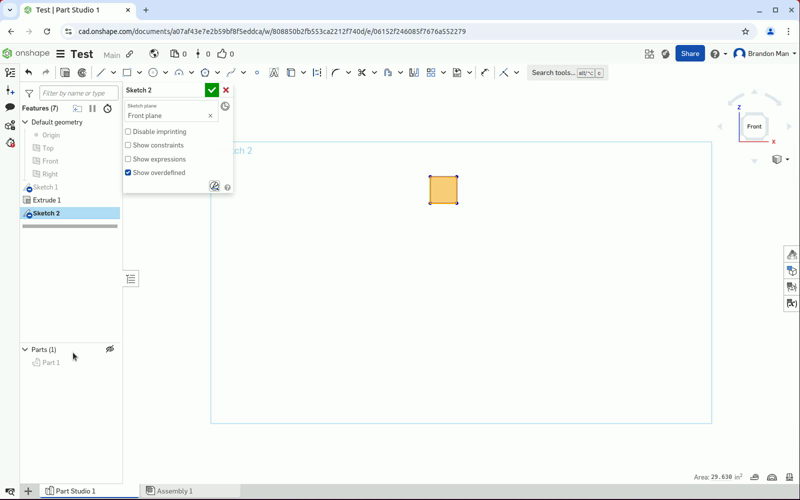
key(shift+e)
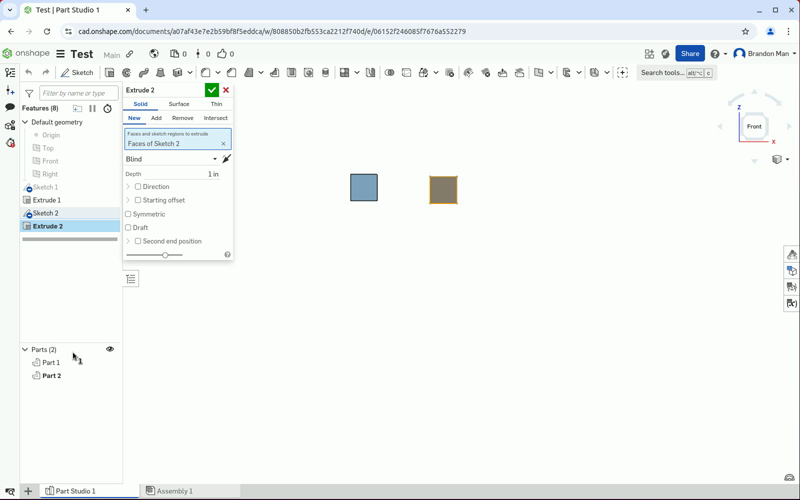
mouse_move(143, 106)
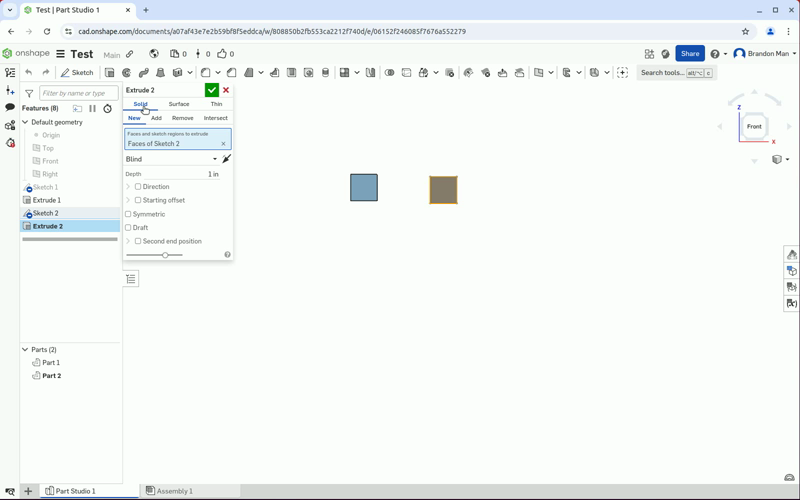
click(143, 106)
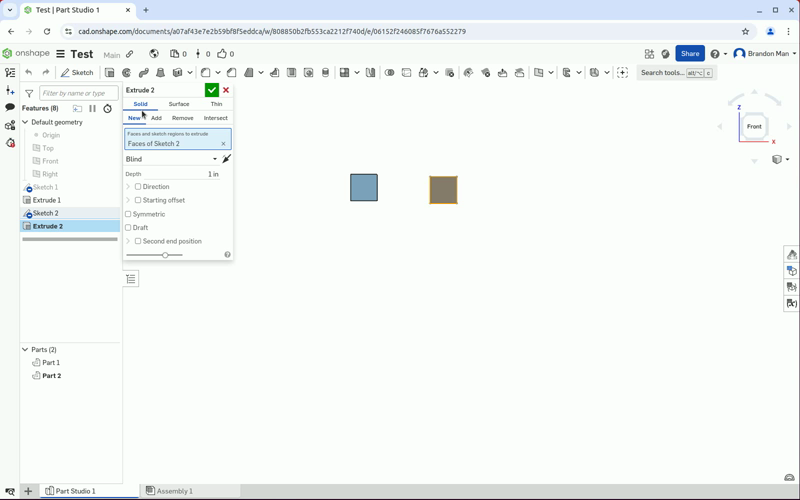
mouse_move(137, 120)
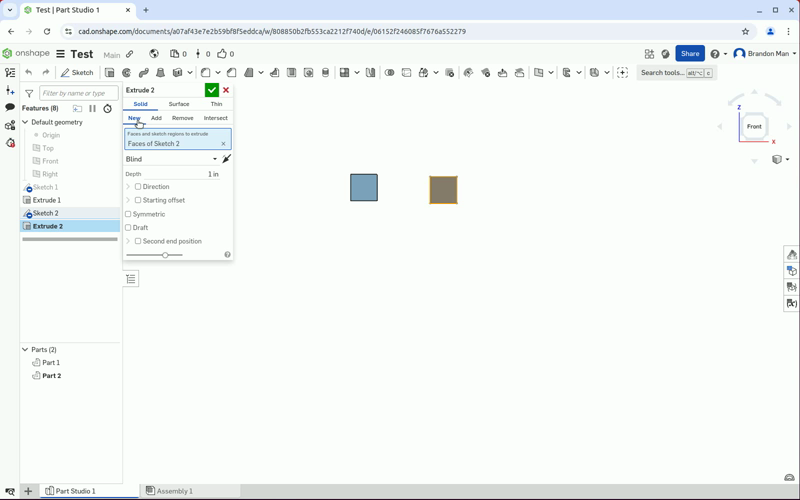
click(137, 120)
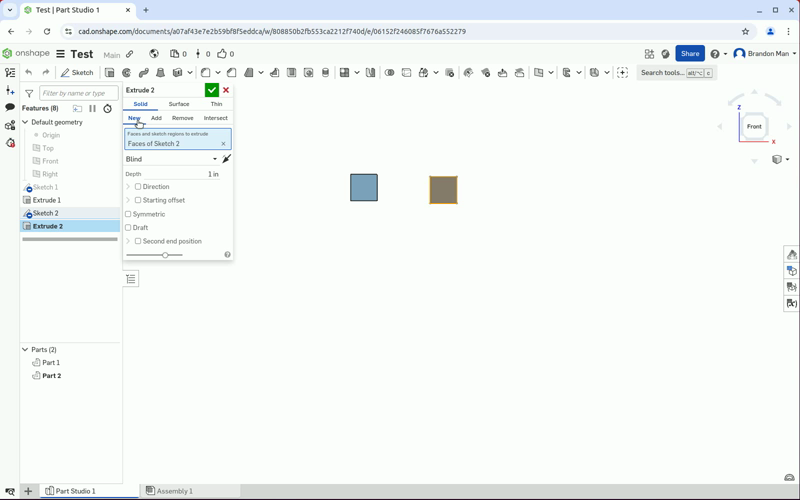
key(tab, 4)
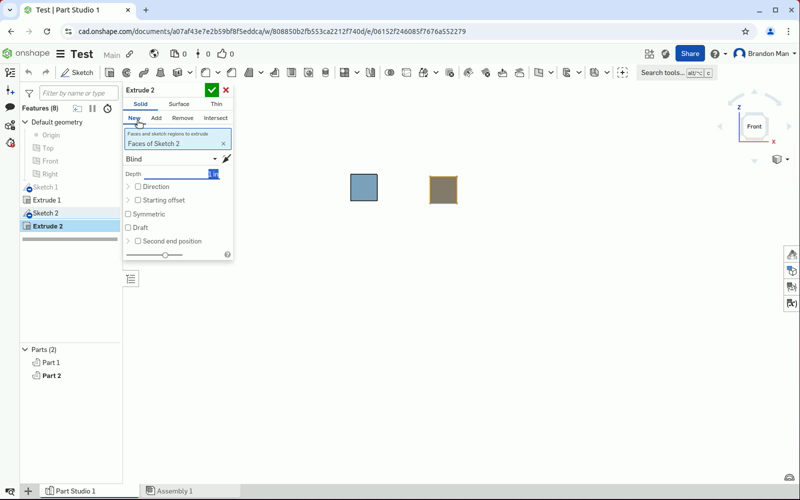
text(5.296)
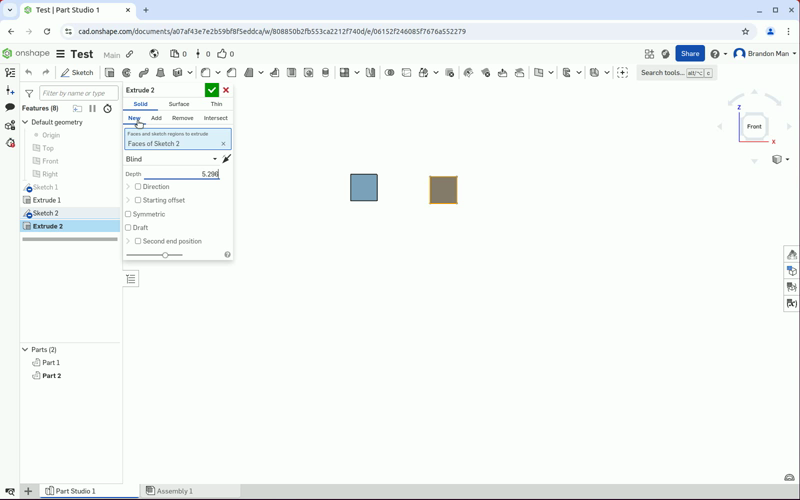
key(enter)
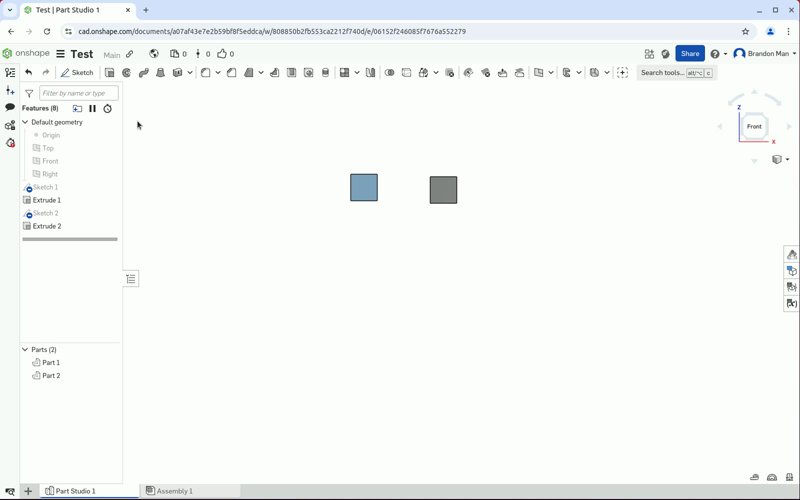
key(shift+h)
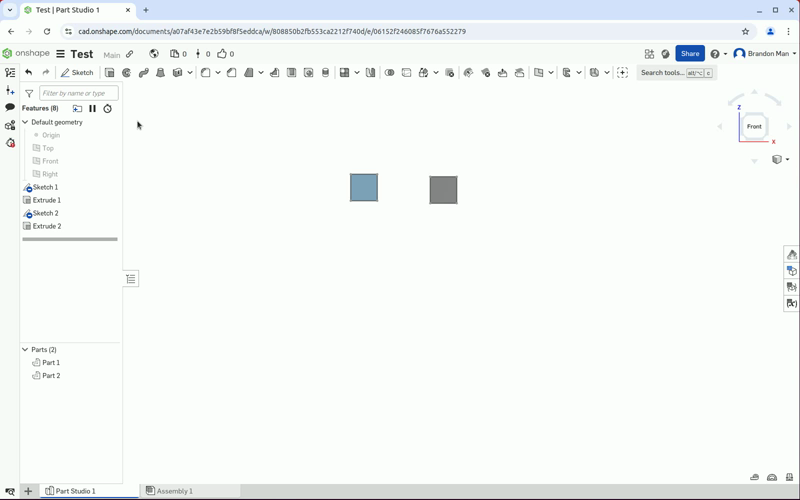
key(shift+h)
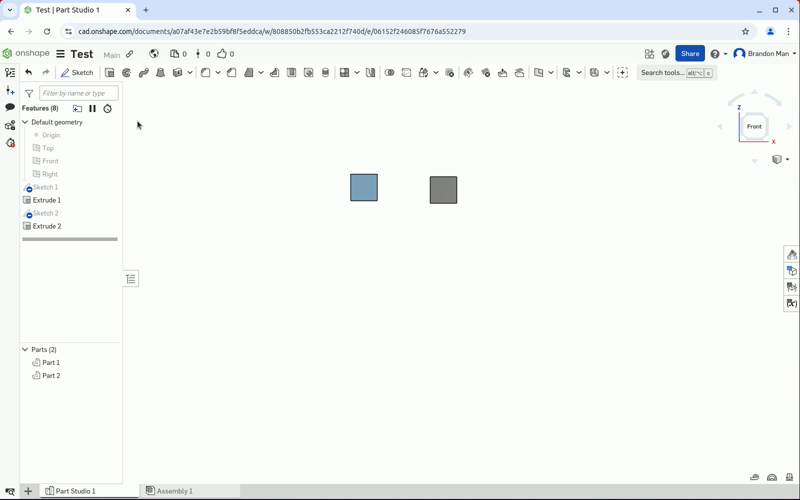
mouse_move(73, 189)
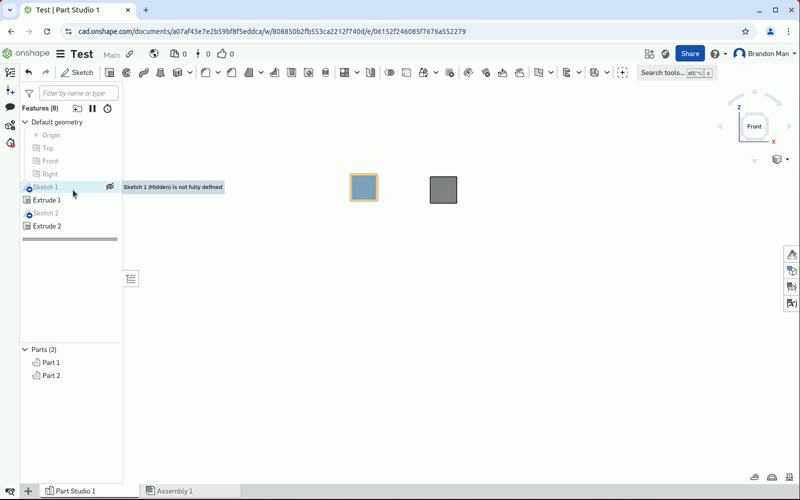
click(73, 189)
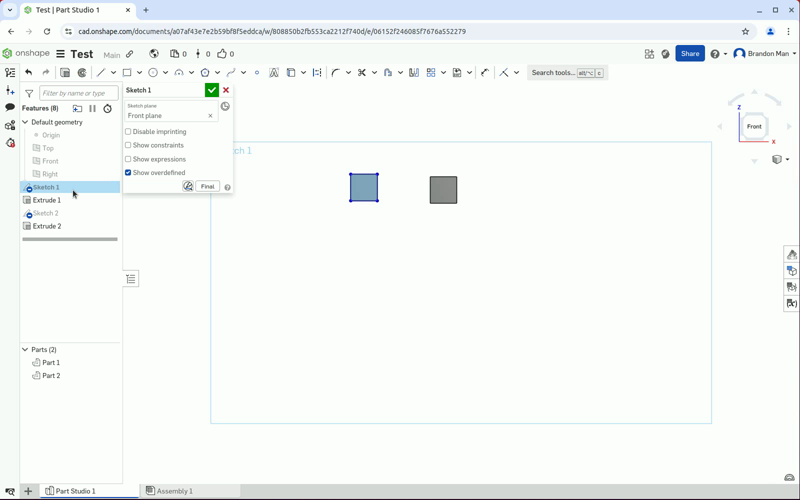
mouse_move(229, 92)
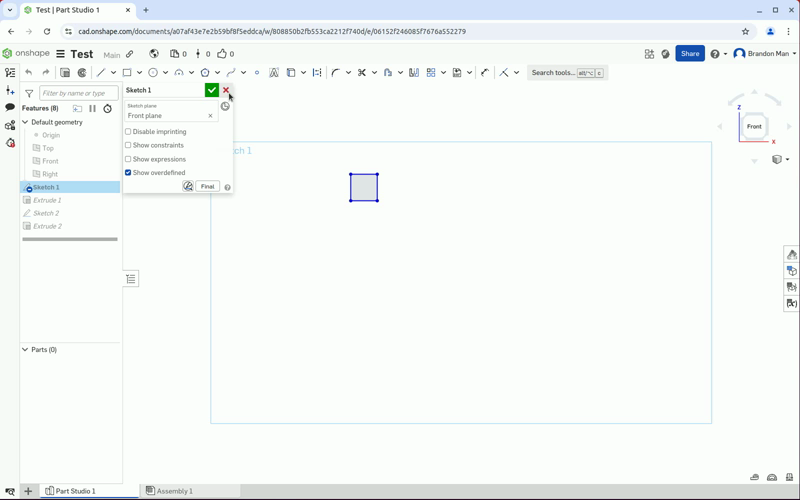
click(229, 92)
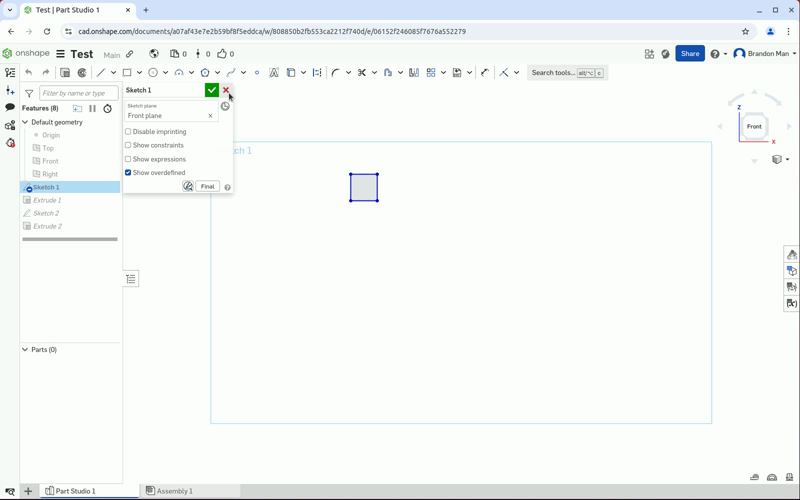
key(shift+s)
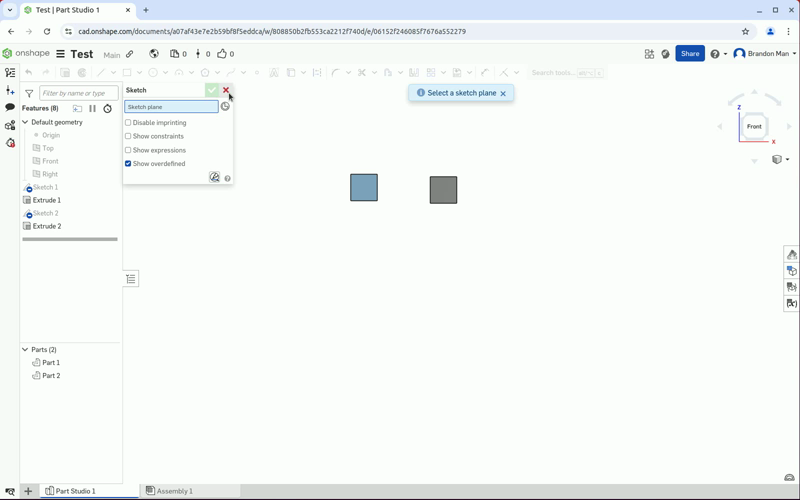
mouse_move(73, 163)
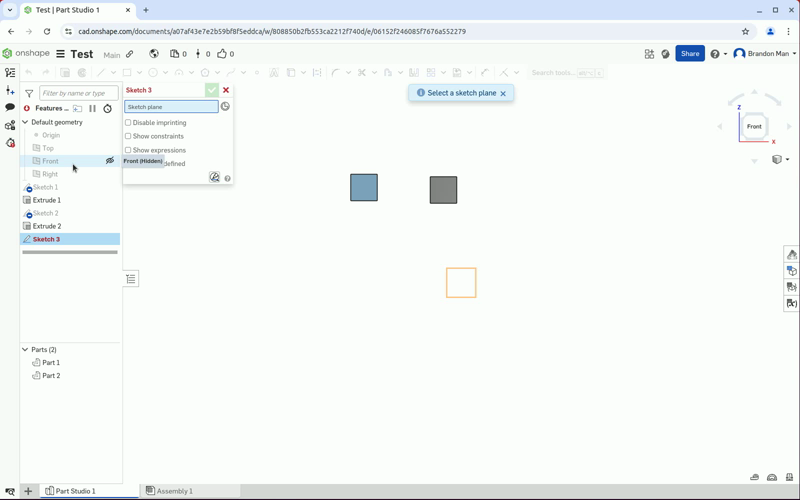
click(73, 163)
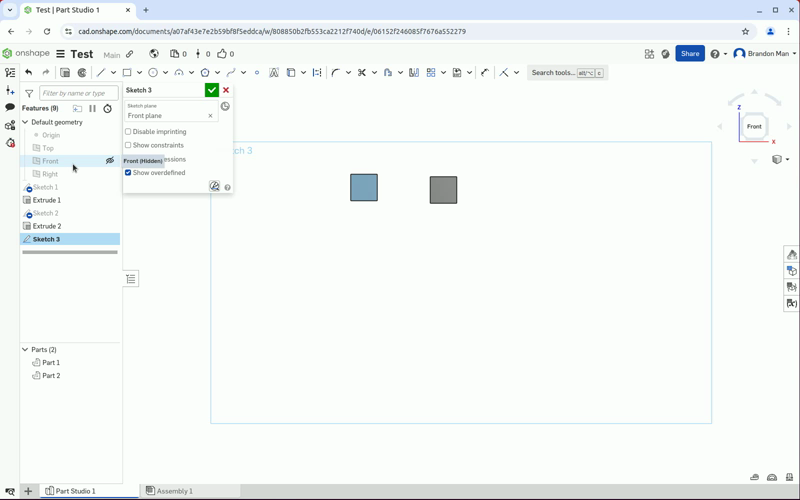
mouse_move(73, 352)
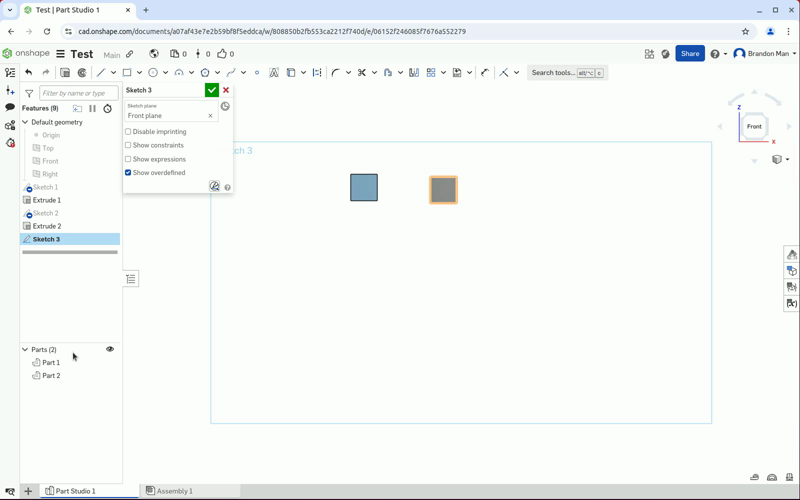
key(y)
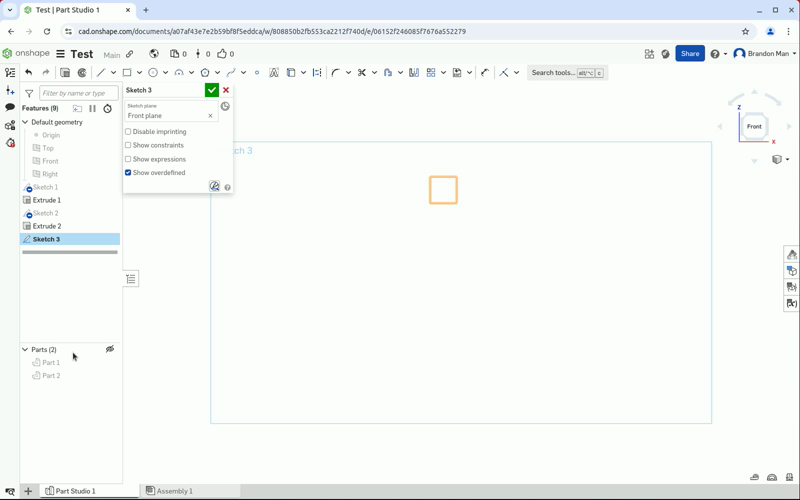
key(l)
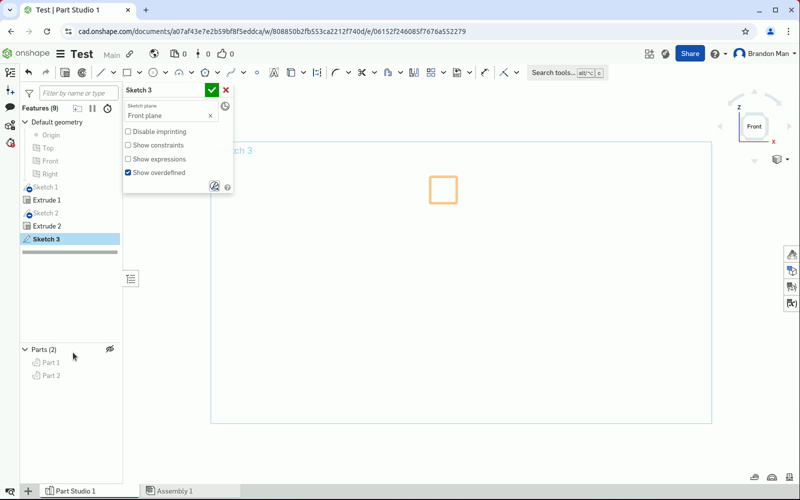
key_down(shift)
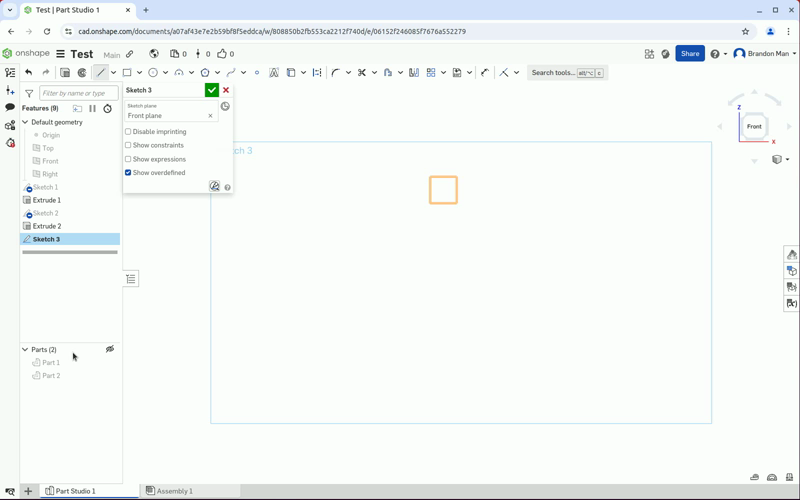
mouse_move(527, 203)
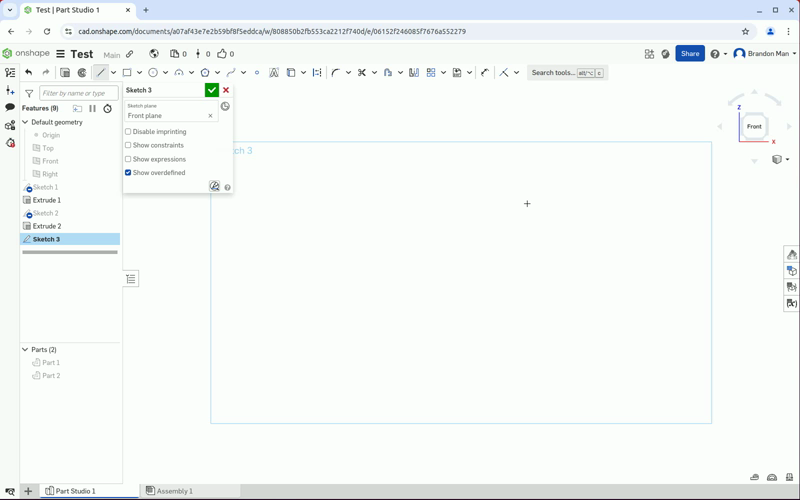
click(527, 203)
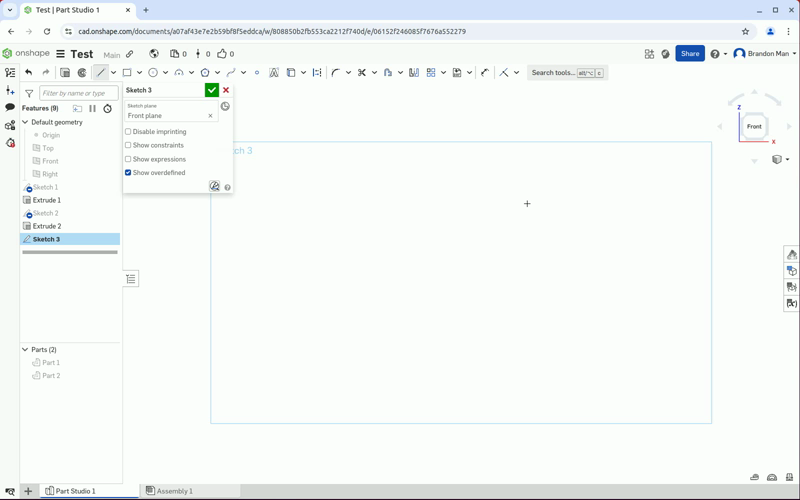
key_up(shift)
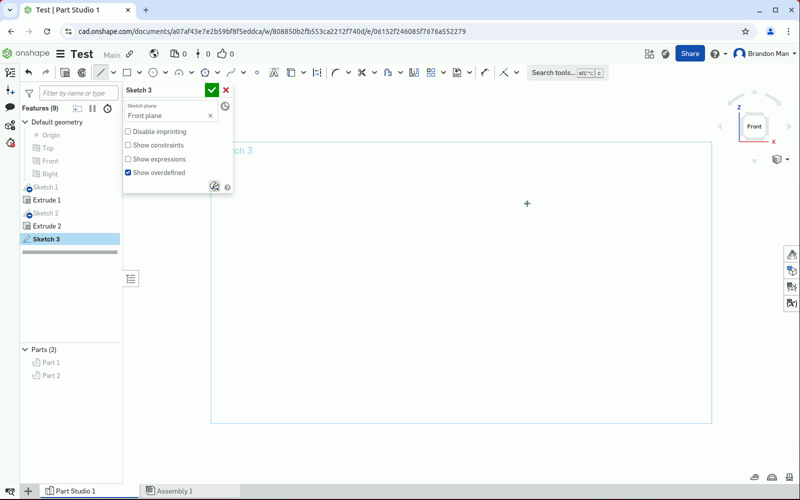
key_down(shift)
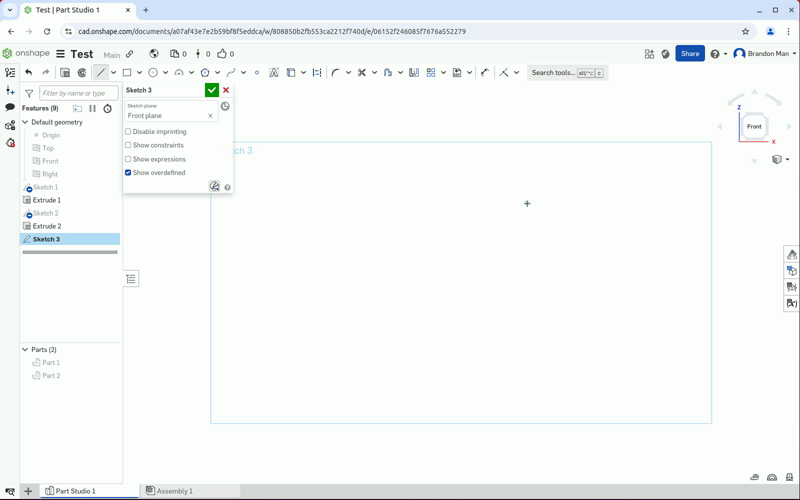
mouse_move(557, 203)
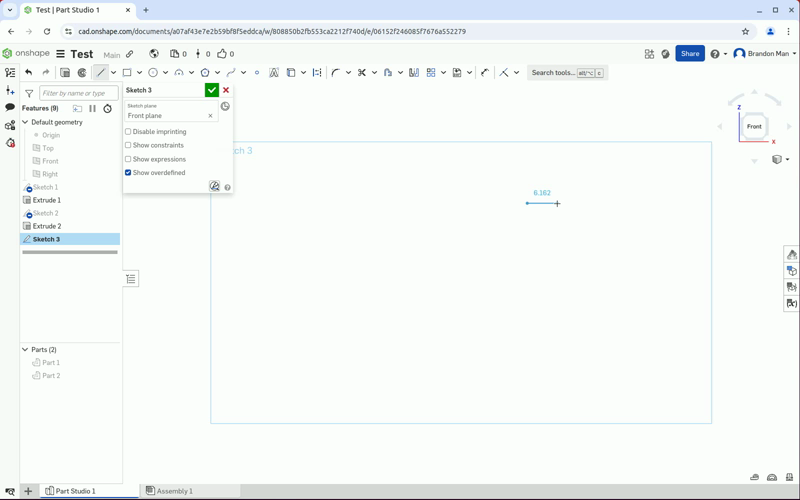
mouse_move(554, 203)
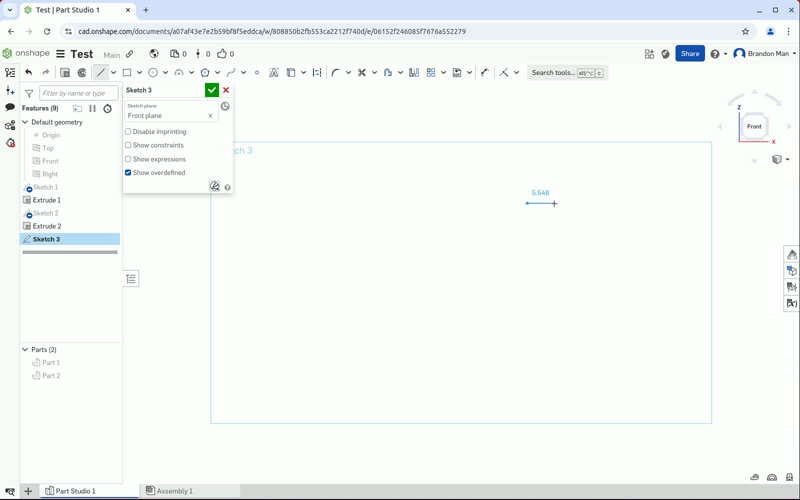
click(554, 203)
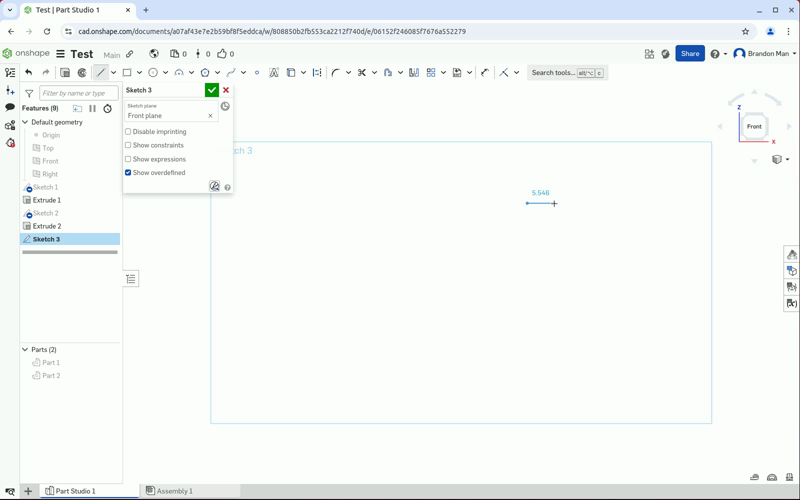
key_up(shift)
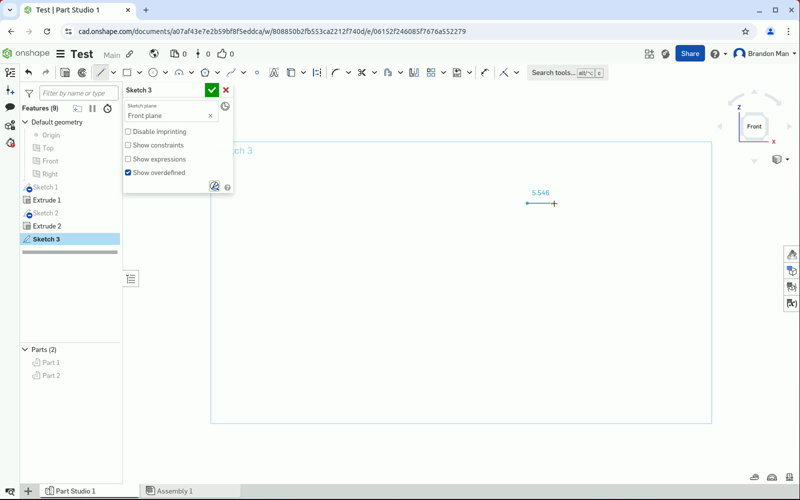
key_down(shift)
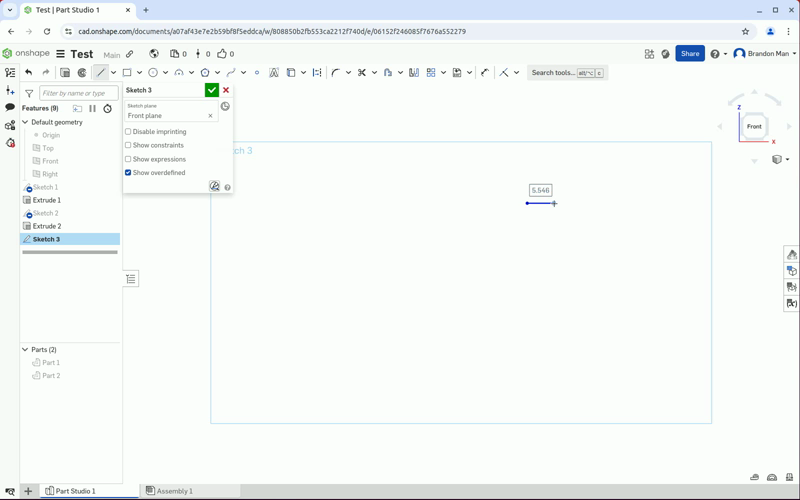
mouse_move(584, 203)
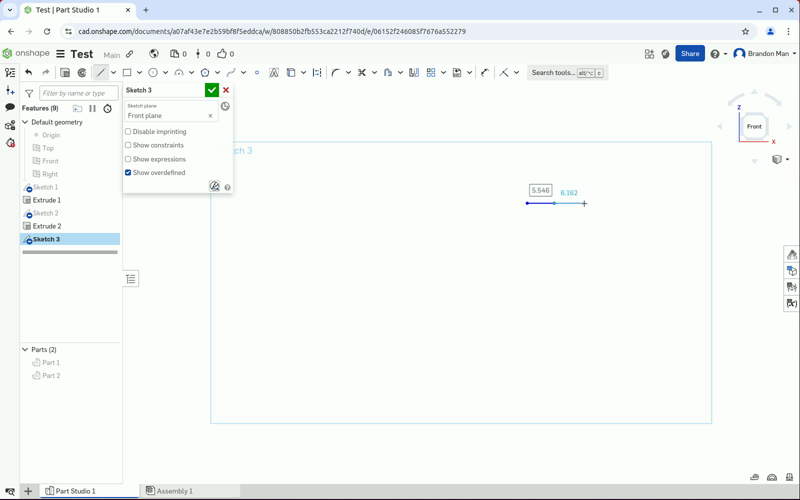
mouse_move(554, 176)
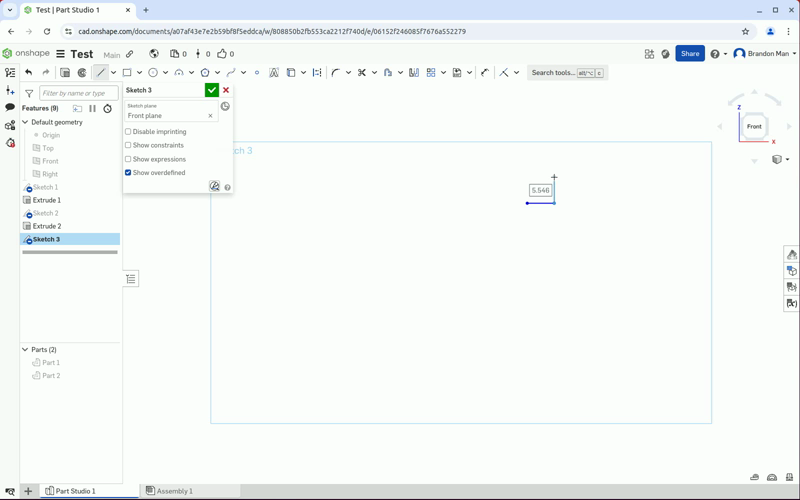
click(554, 176)
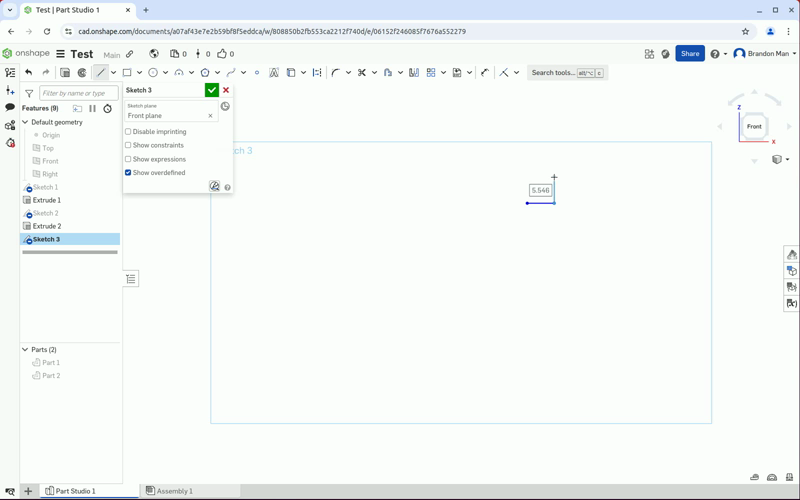
key_up(shift)
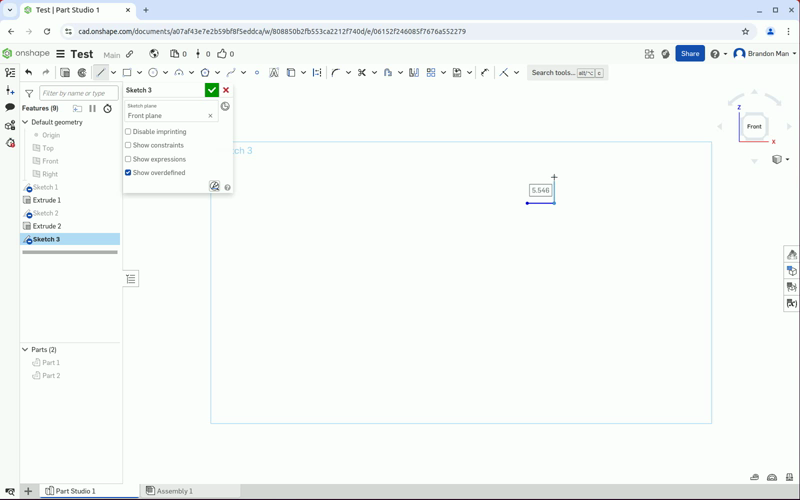
key_down(shift)
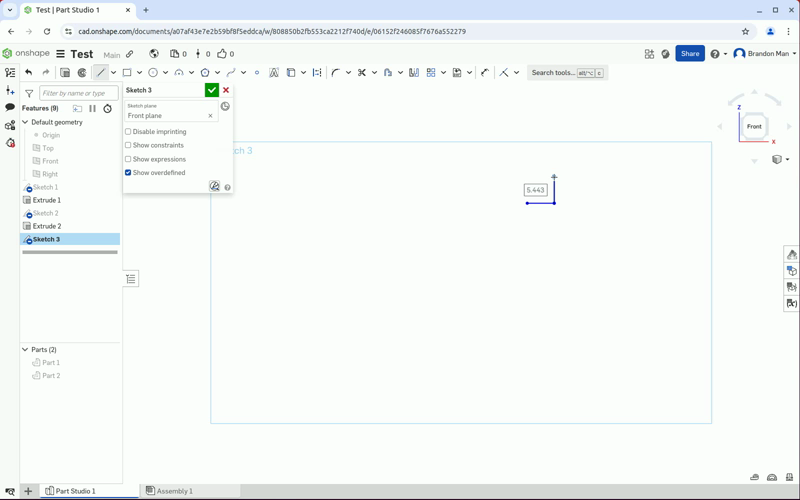
mouse_move(584, 176)
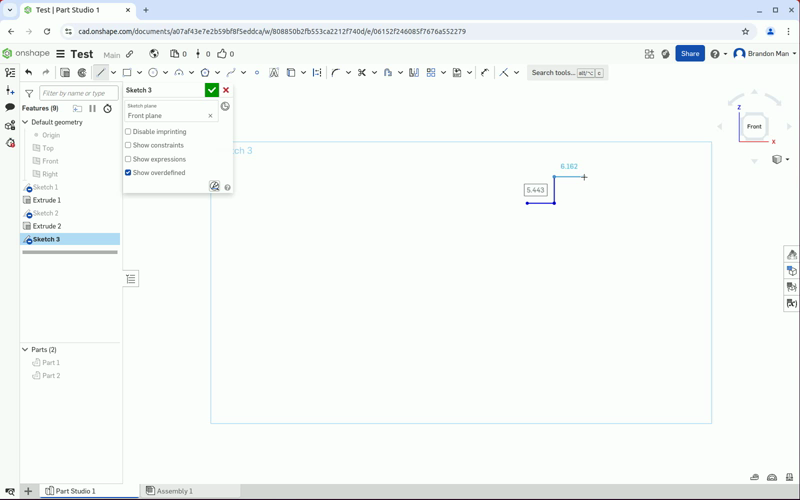
mouse_move(527, 176)
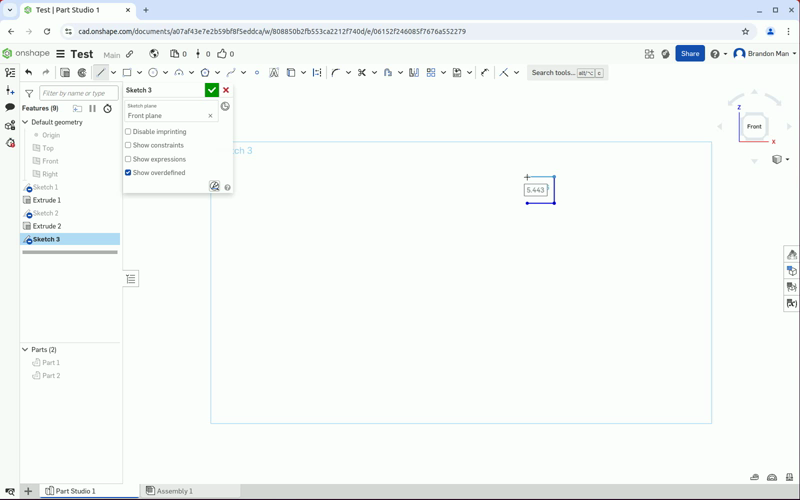
click(527, 176)
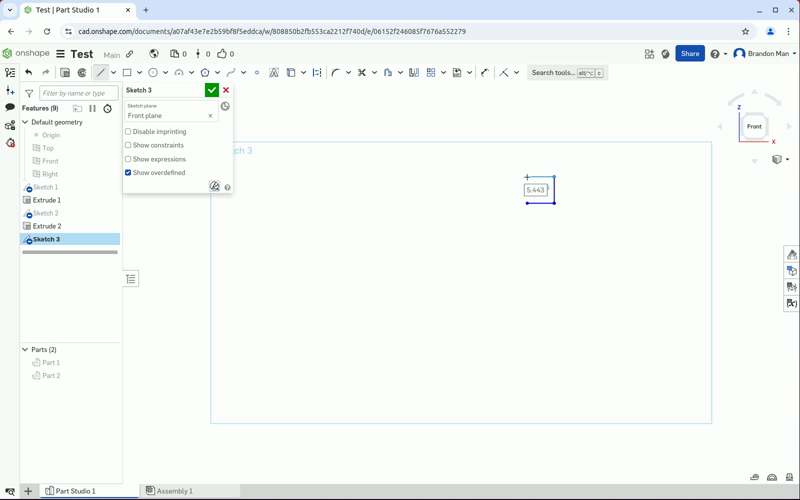
key_up(shift)
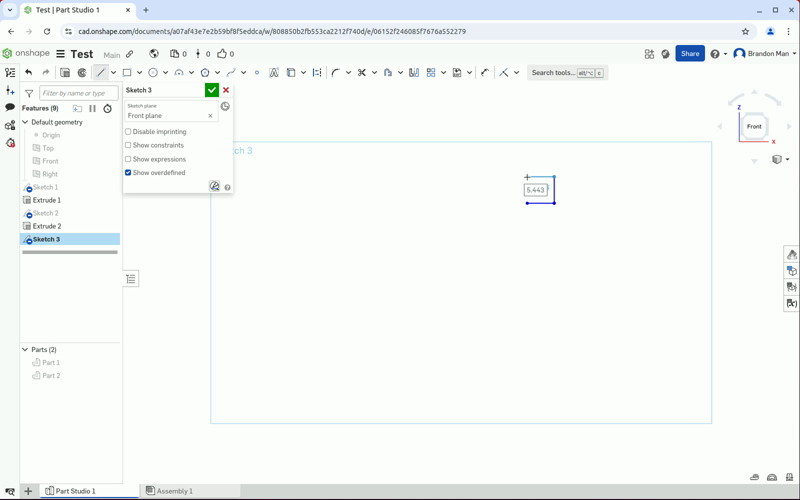
mouse_move(557, 176)
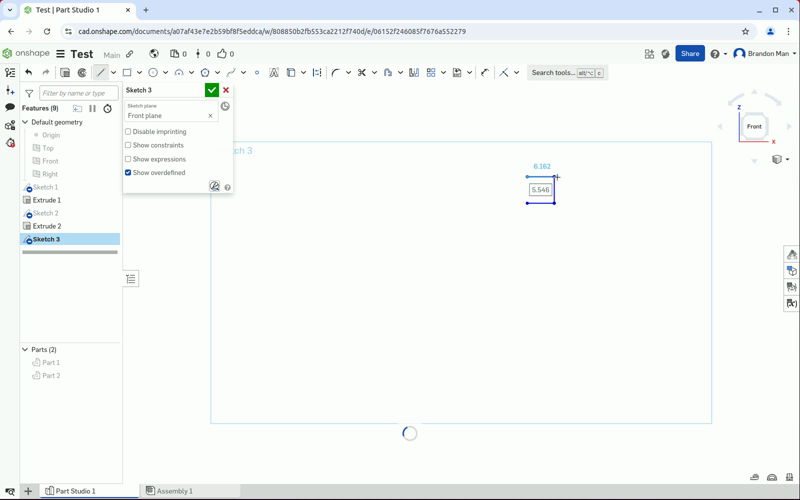
key_down(shift)
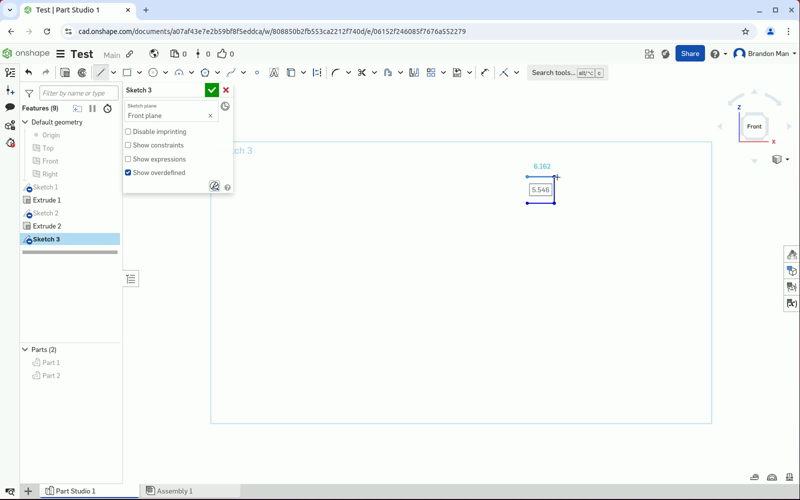
mouse_move(527, 203)
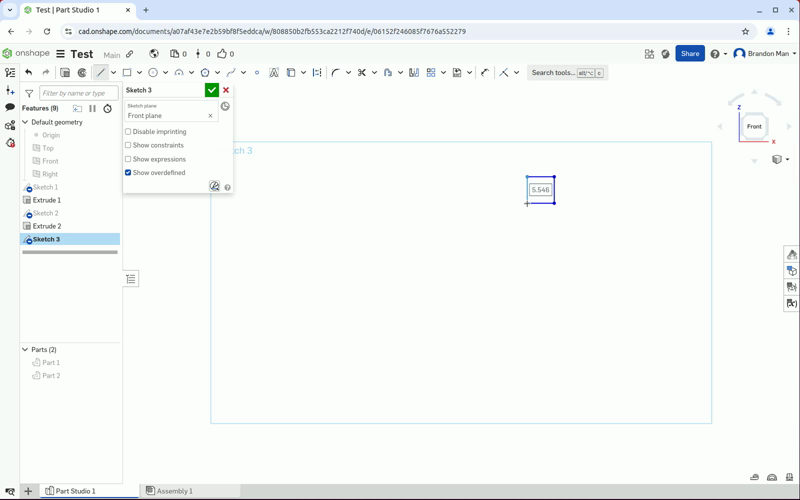
key_up(shift)
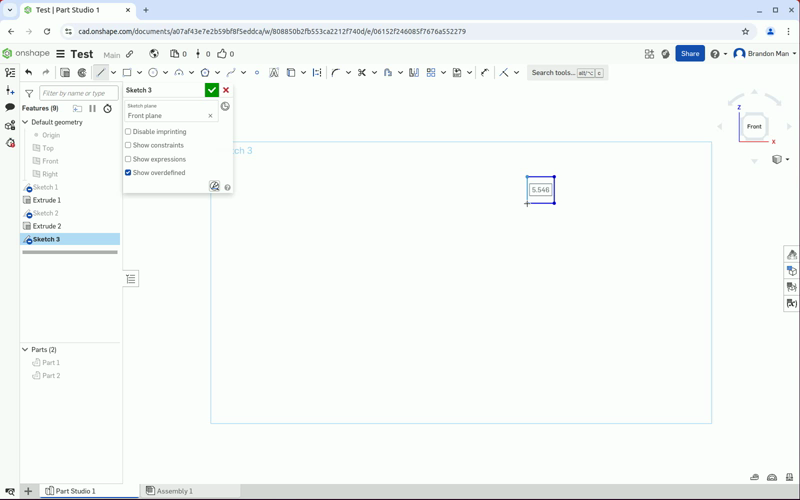
click(527, 203)
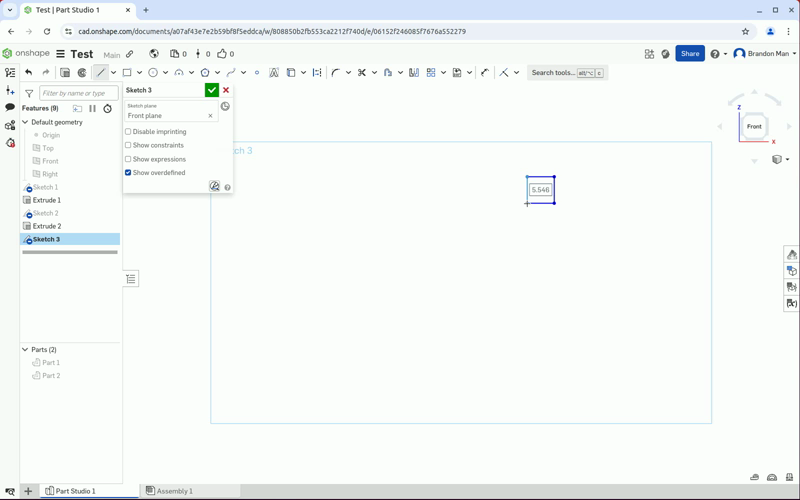
key(esc)
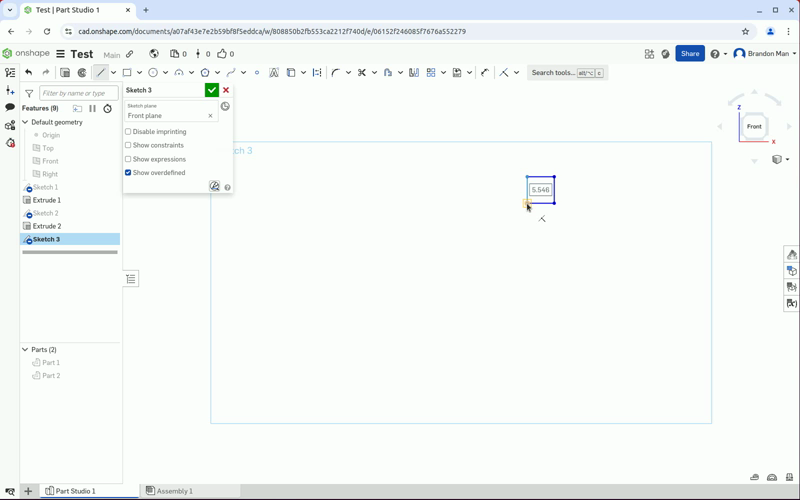
mouse_move(545, 185)
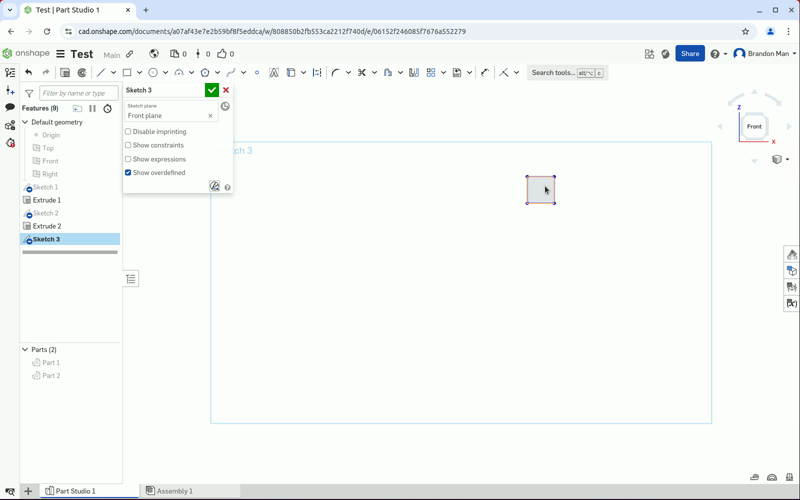
scroll(6)
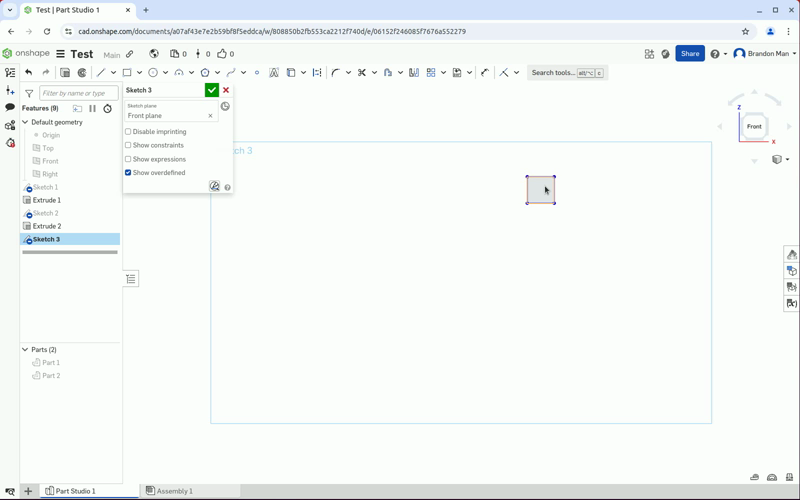
scroll(6)
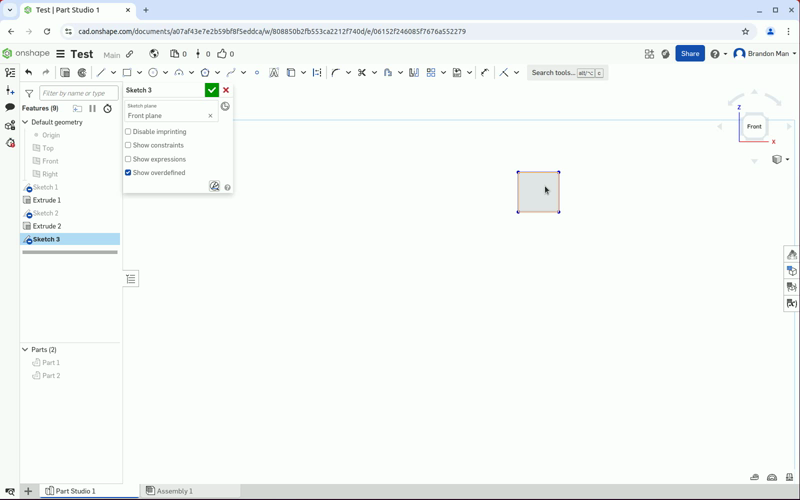
scroll(6)
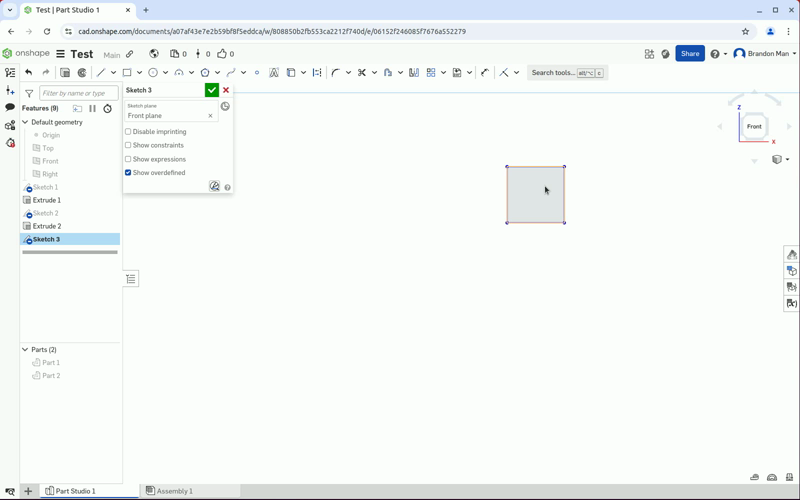
scroll(6)
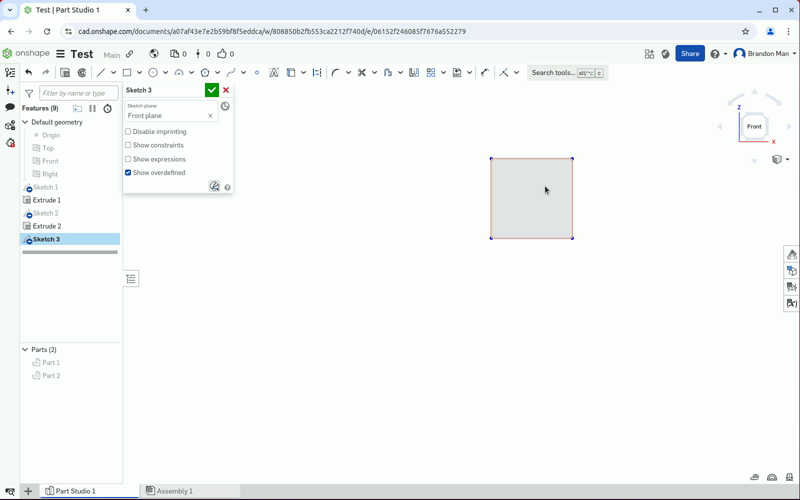
scroll(6)
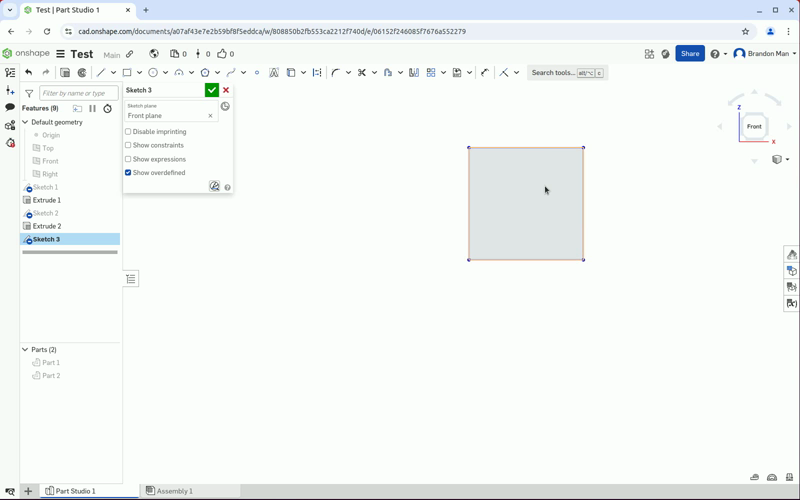
scroll(6)
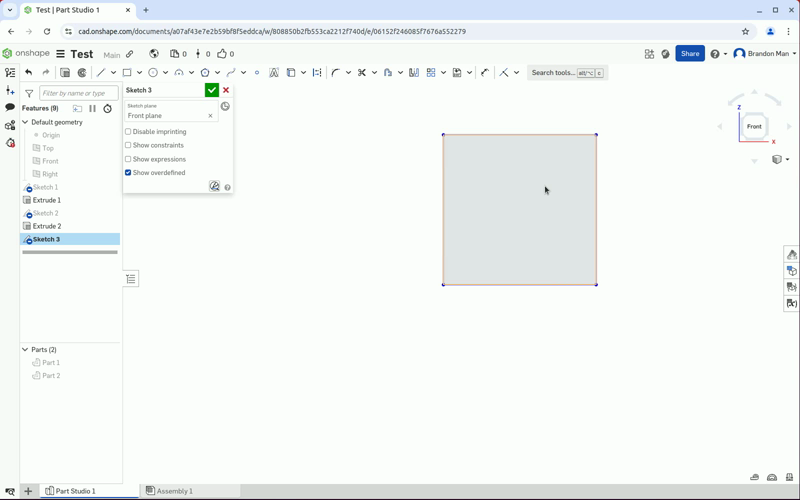
scroll(6)
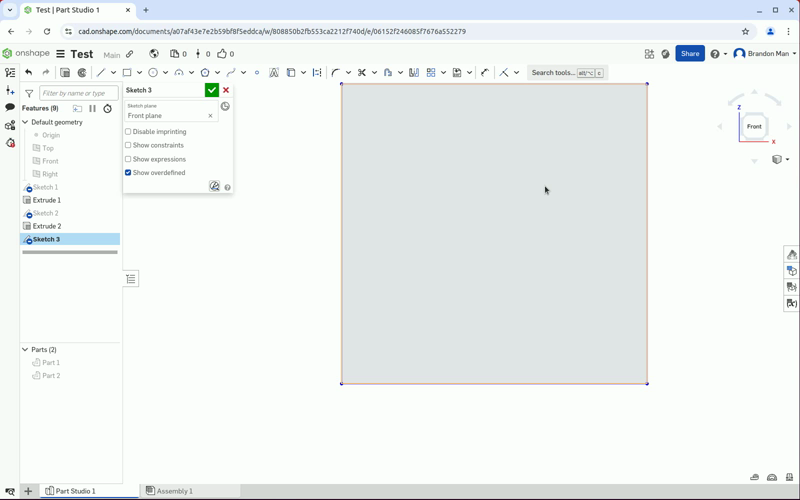
click(545, 185)
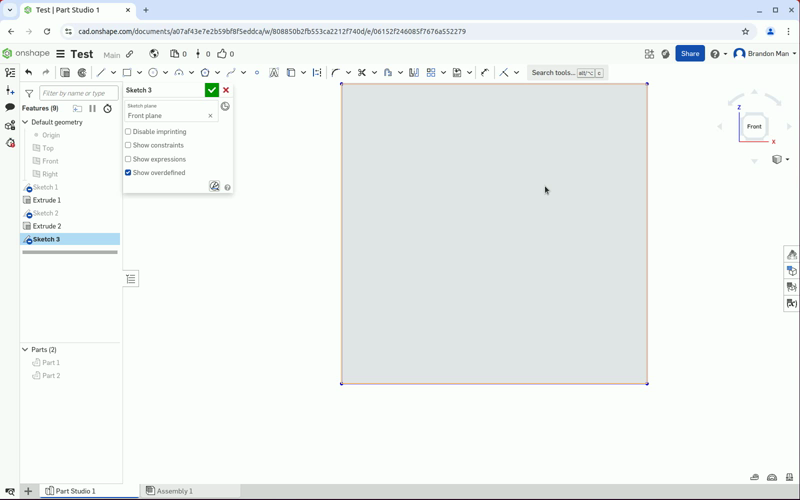
scroll(-6)
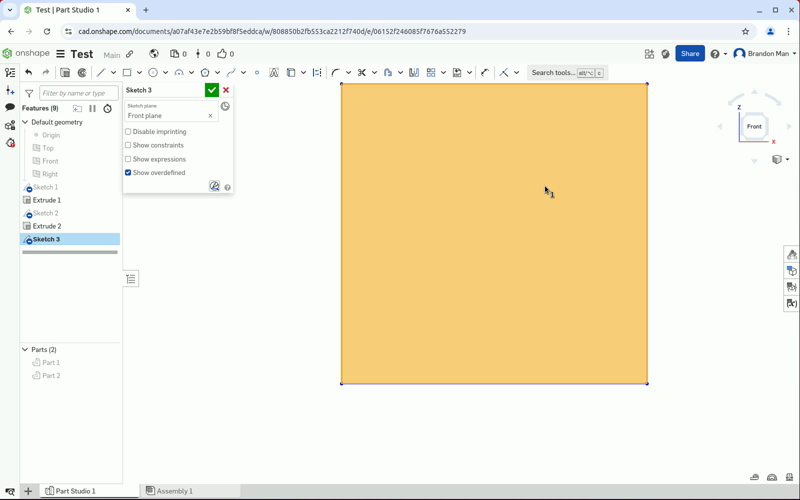
scroll(-6)
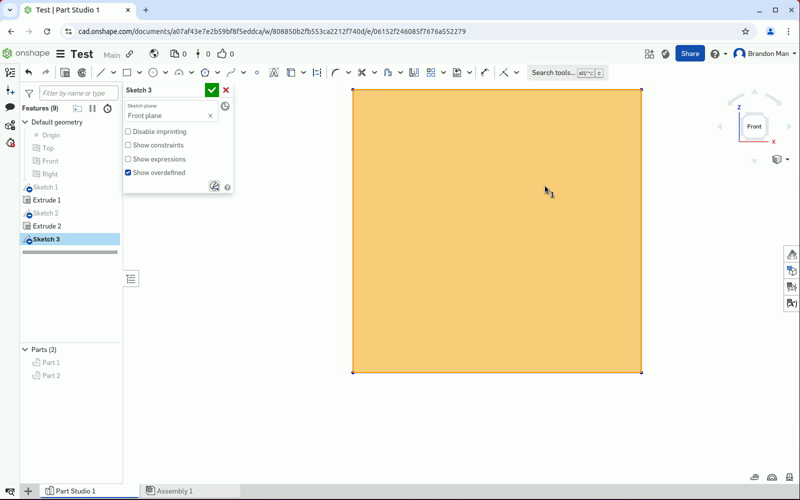
scroll(-6)
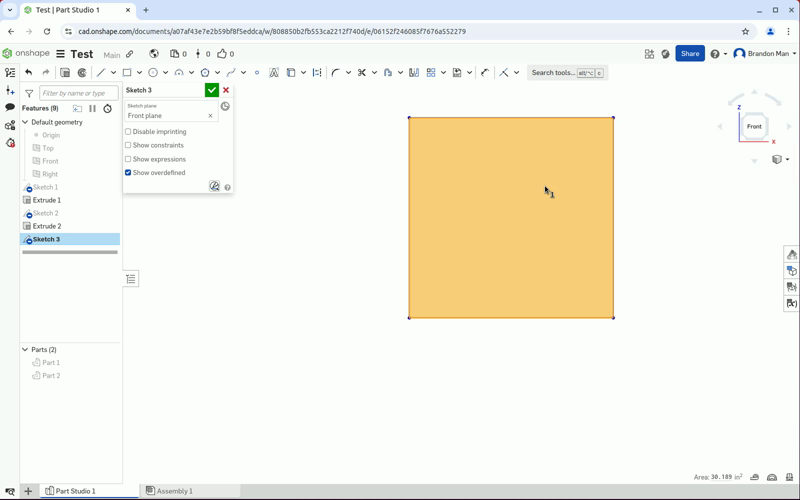
scroll(-6)
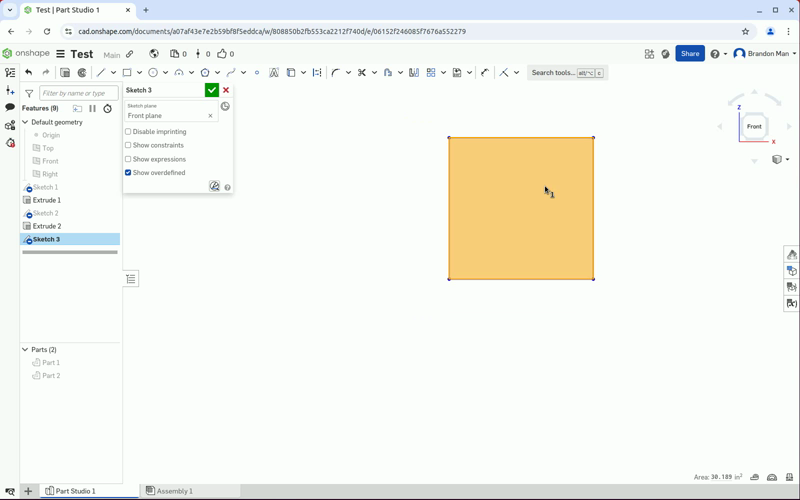
scroll(-6)
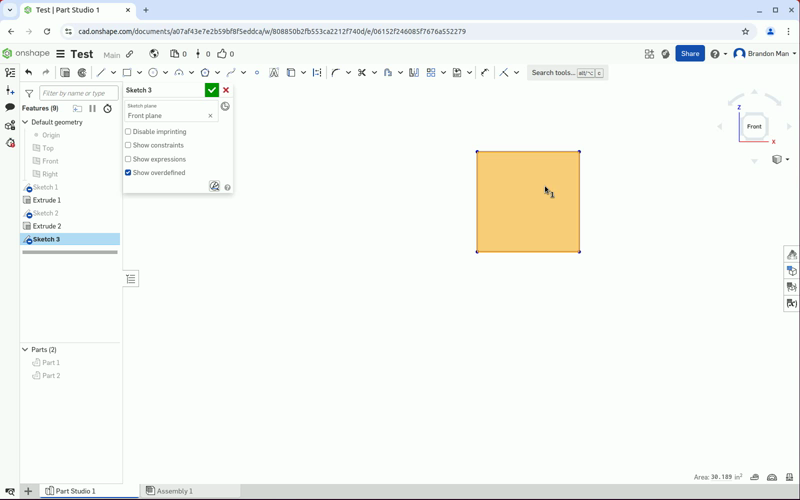
scroll(-6)
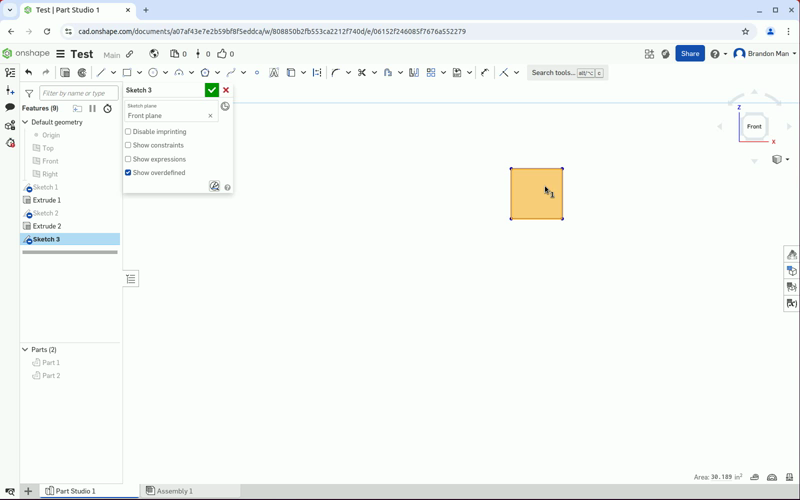
scroll(-6)
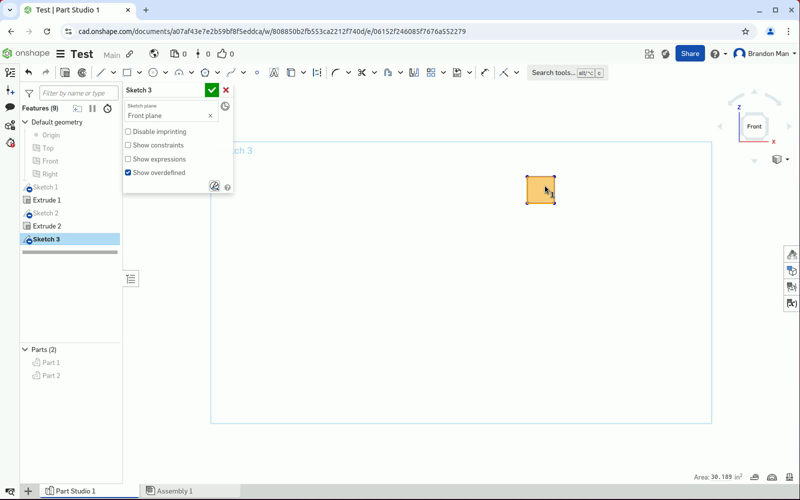
mouse_move(73, 352)
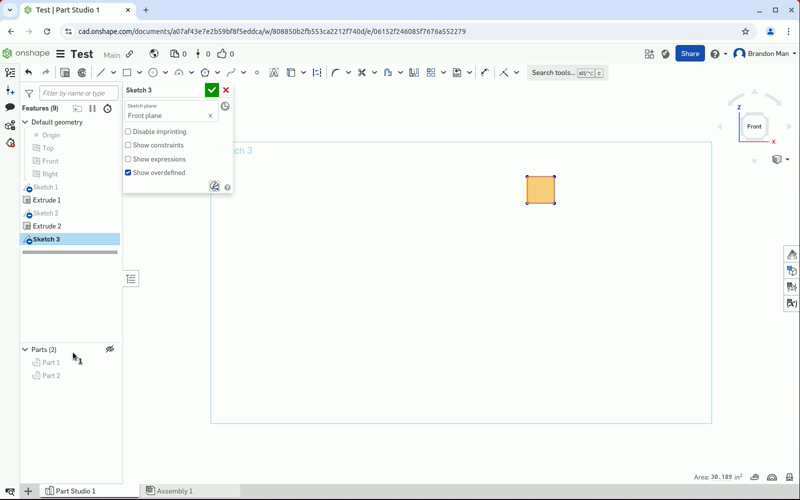
key(shift+y)
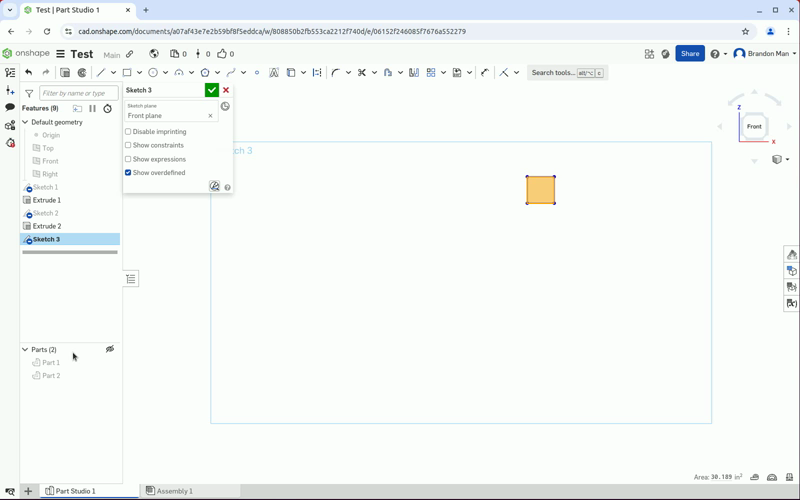
key(shift+e)
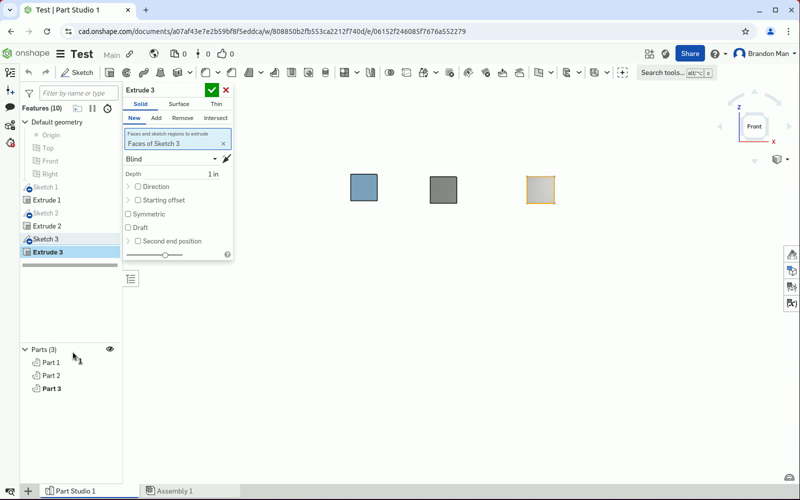
mouse_move(143, 106)
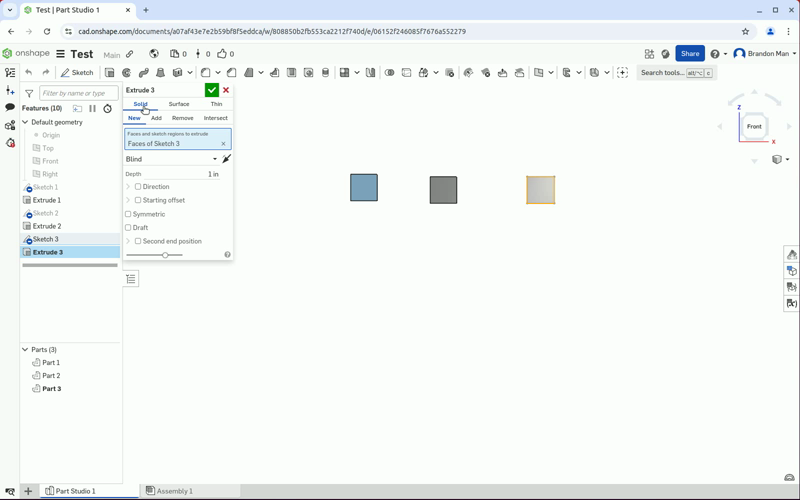
click(143, 106)
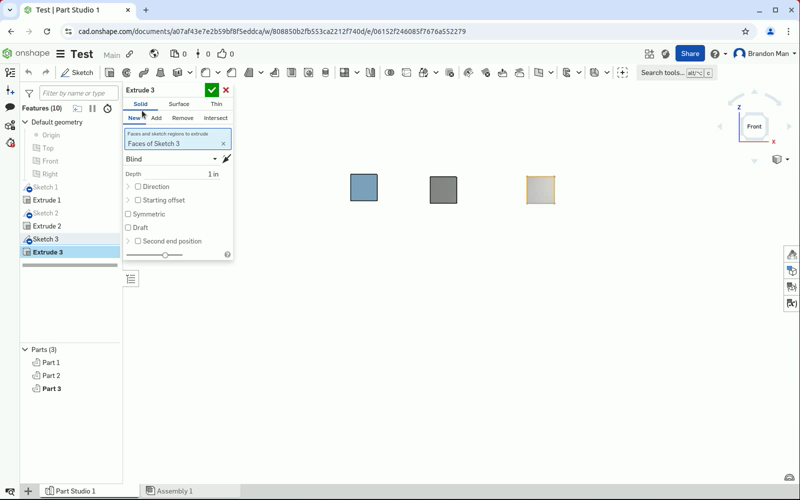
mouse_move(137, 120)
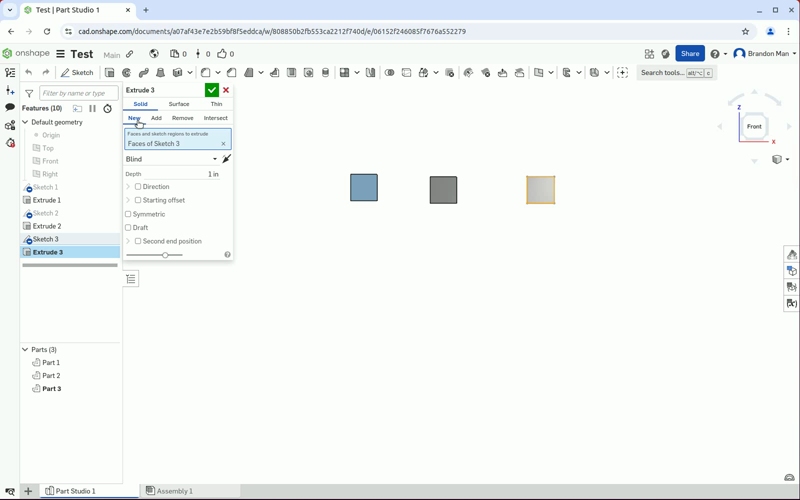
click(137, 120)
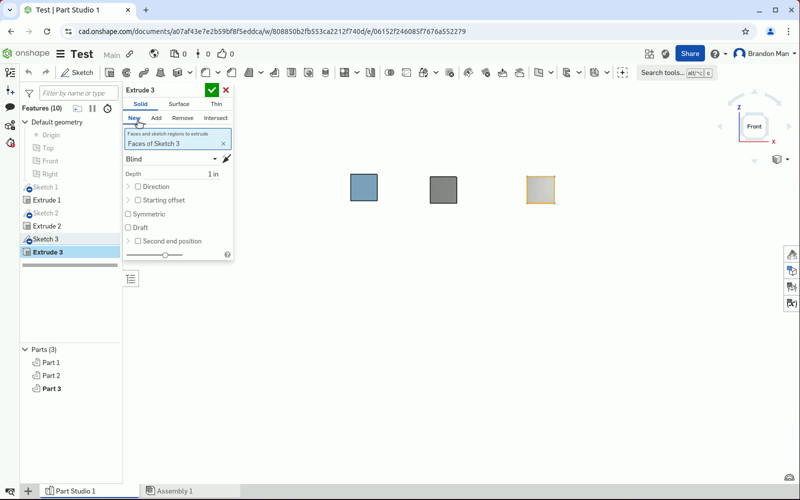
key(tab, 4)
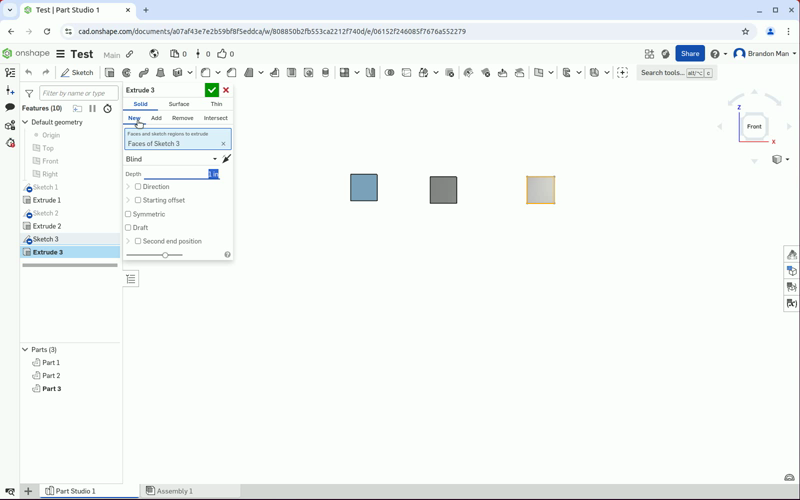
text(5.296)
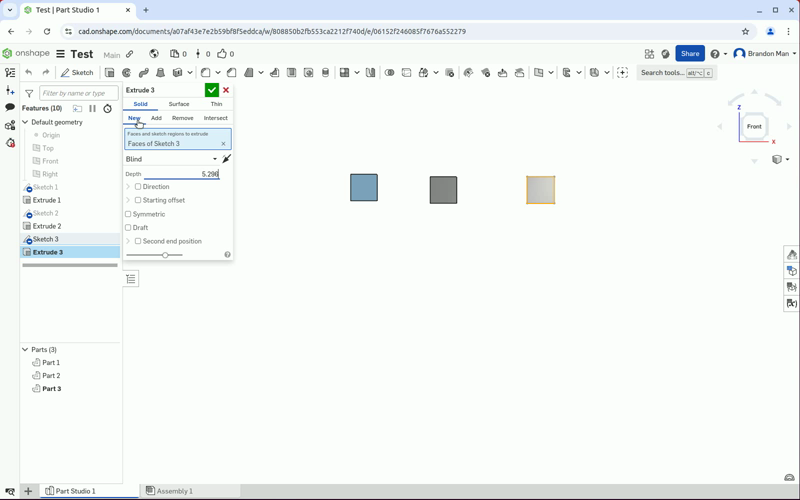
key(enter)
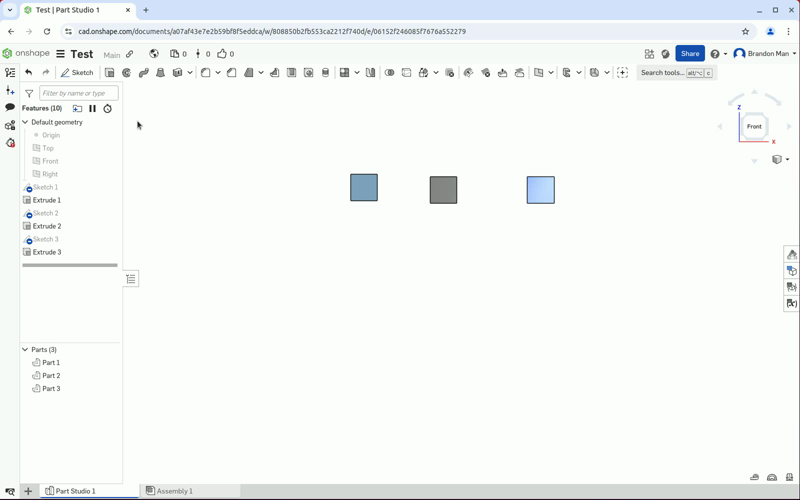
key(shift+h)
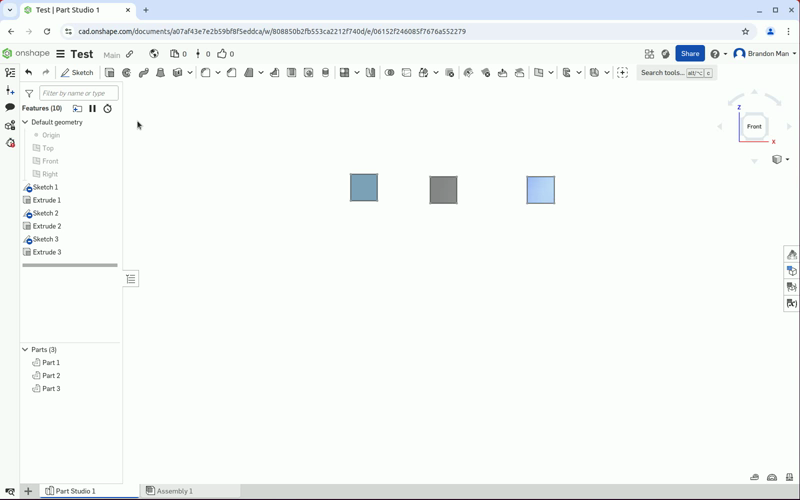
key(shift+h)
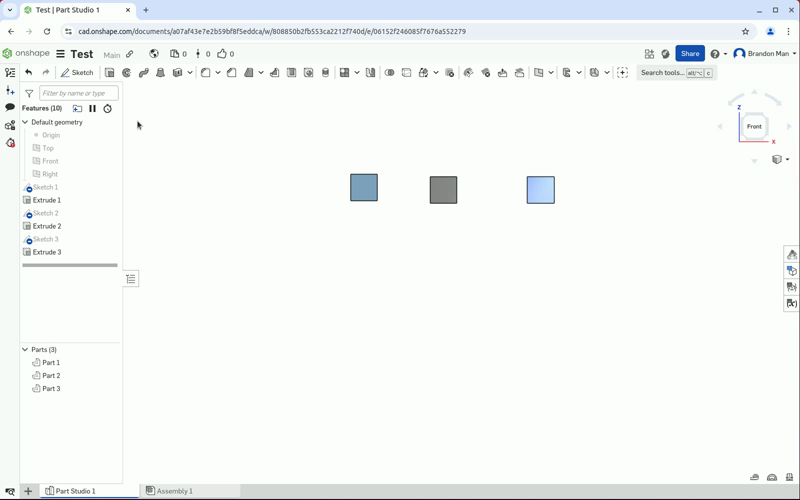
mouse_move(73, 189)
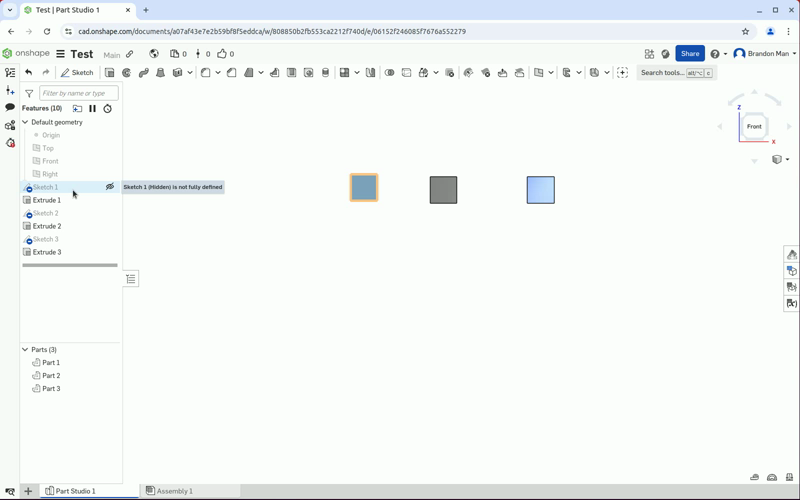
click(73, 189)
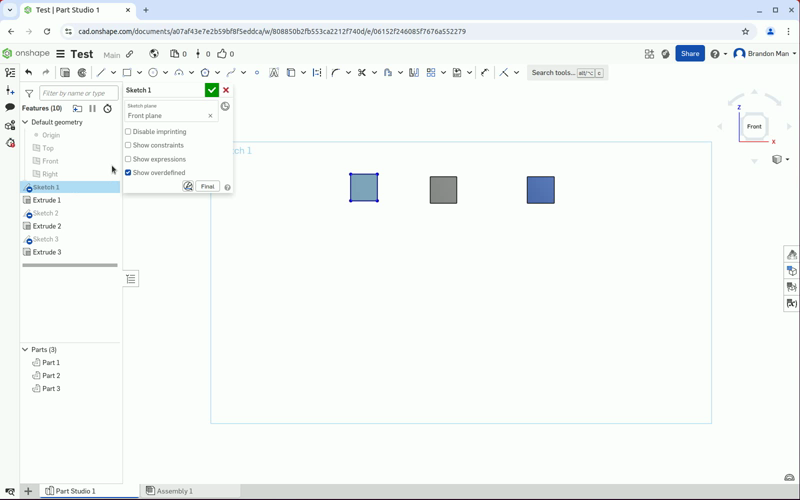
mouse_move(229, 92)
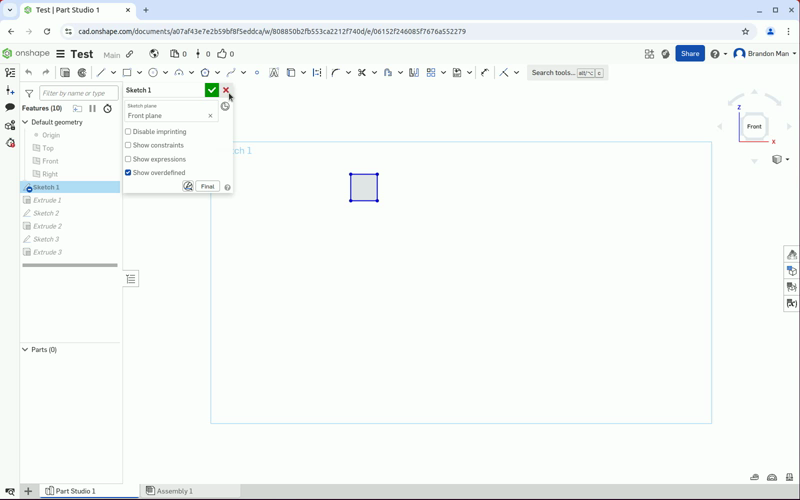
click(229, 92)
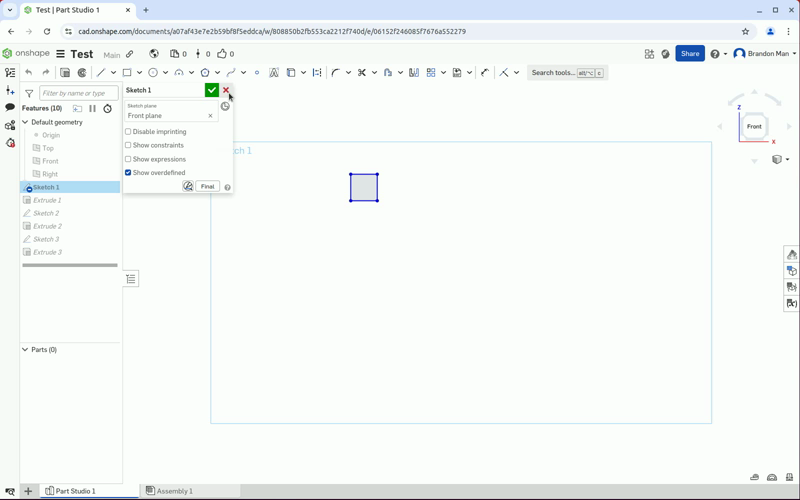
key(shift+s)
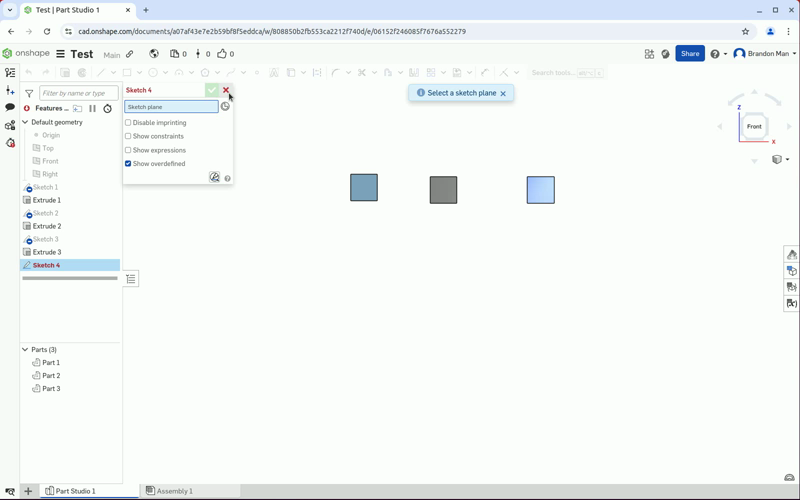
mouse_move(73, 163)
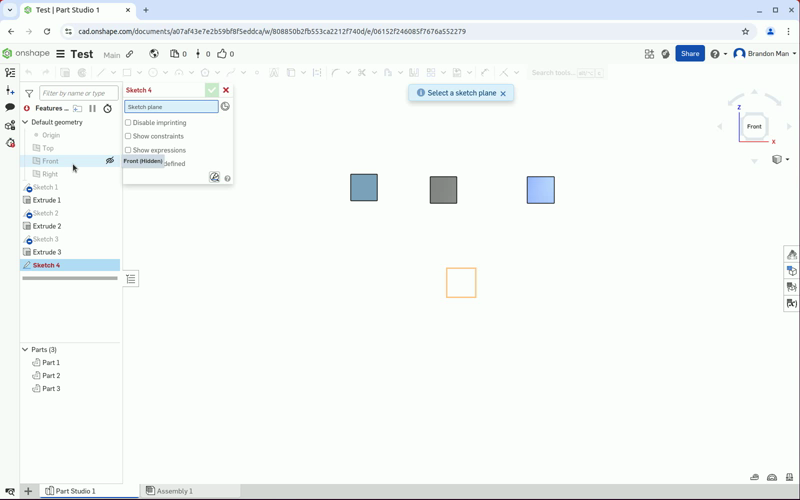
click(73, 163)
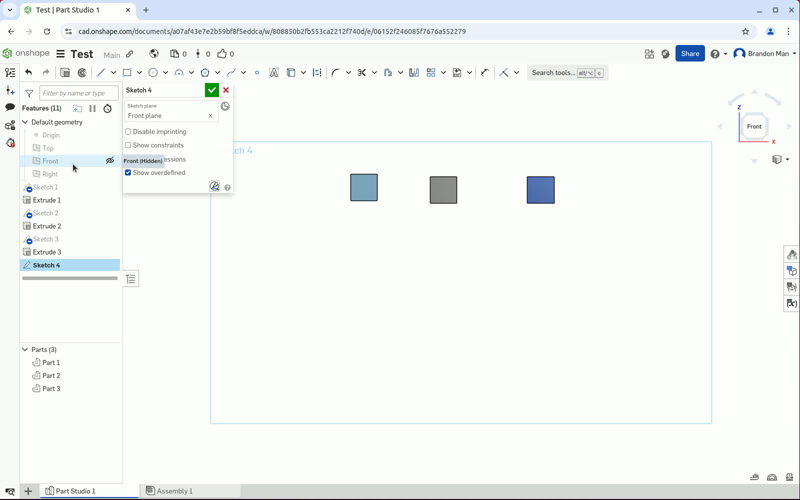
mouse_move(73, 352)
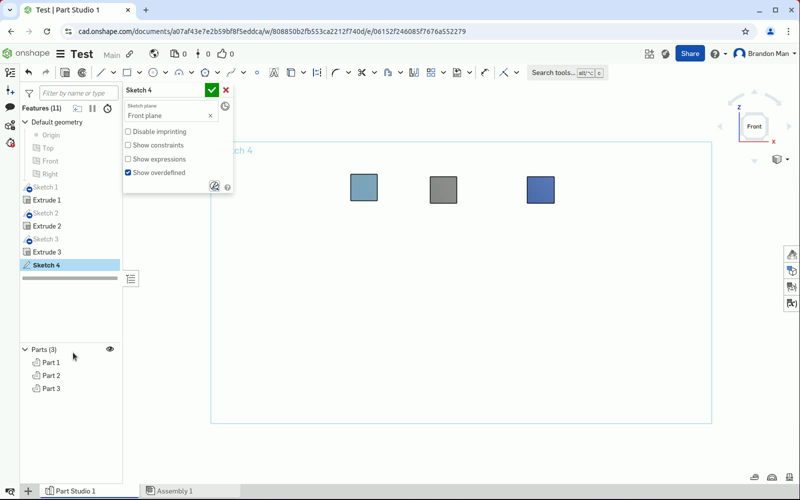
key(y)
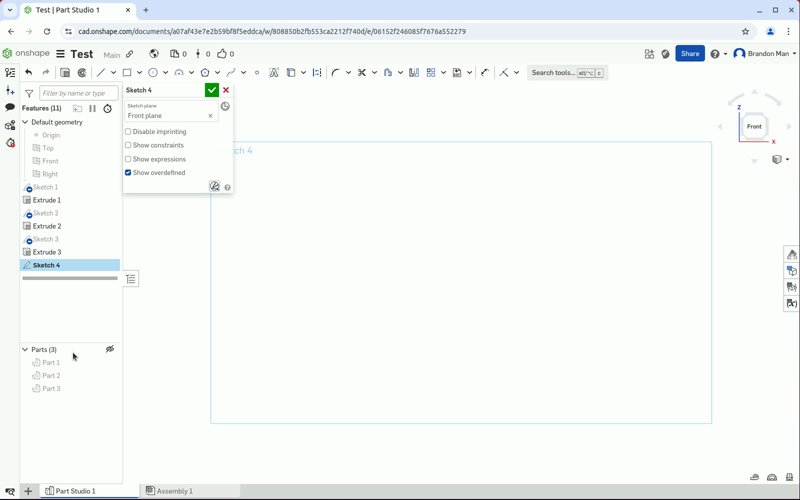
key(l)
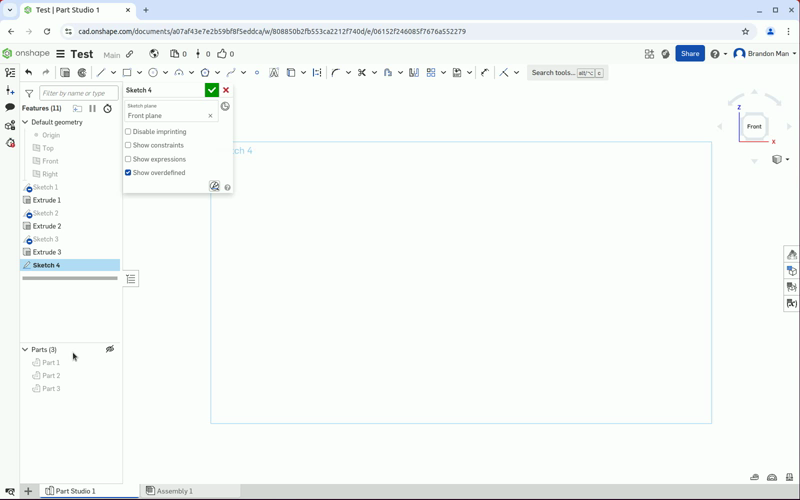
key_down(shift)
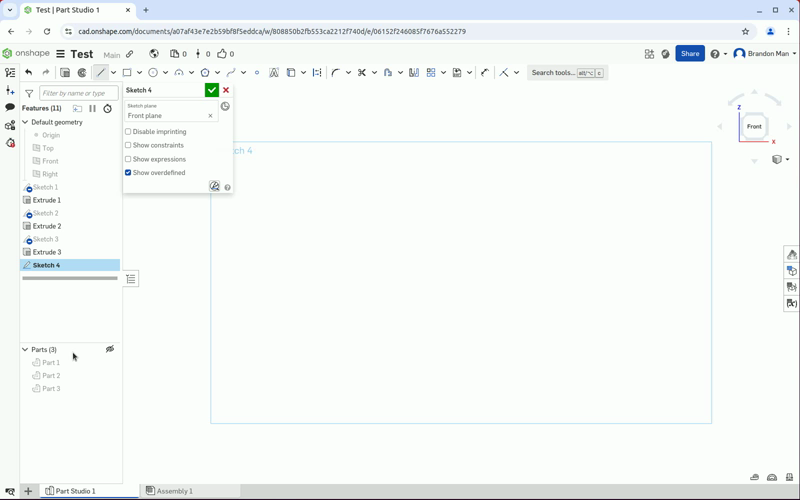
mouse_move(361, 287)
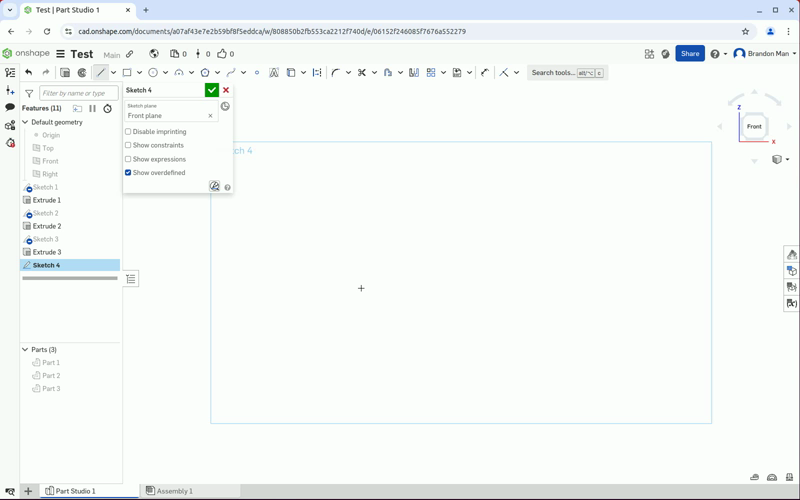
click(361, 287)
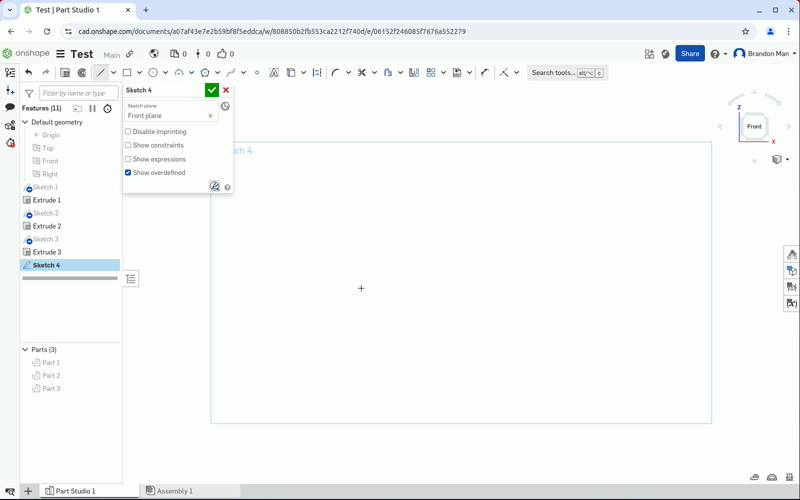
key_up(shift)
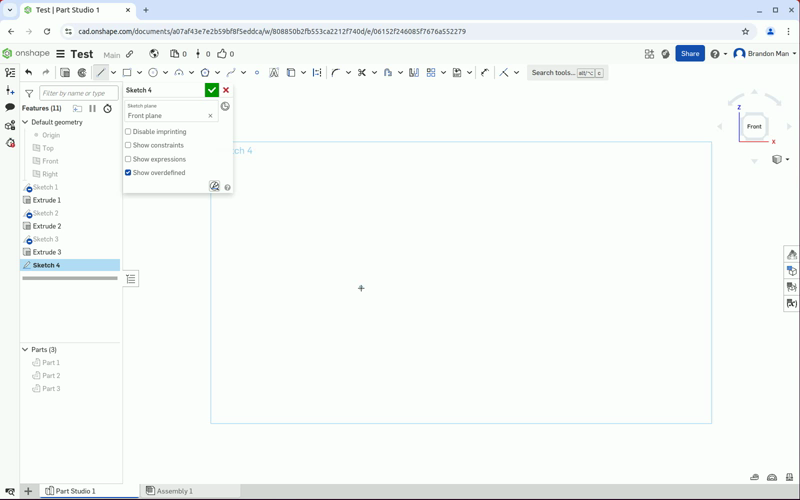
key_down(shift)
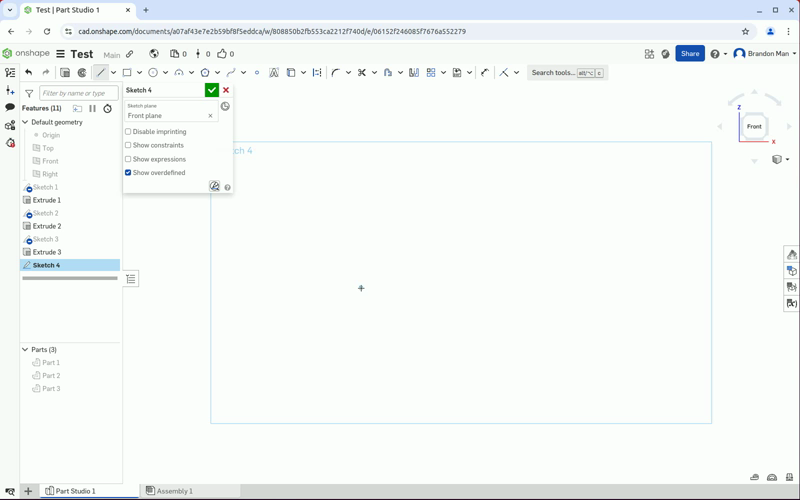
mouse_move(391, 287)
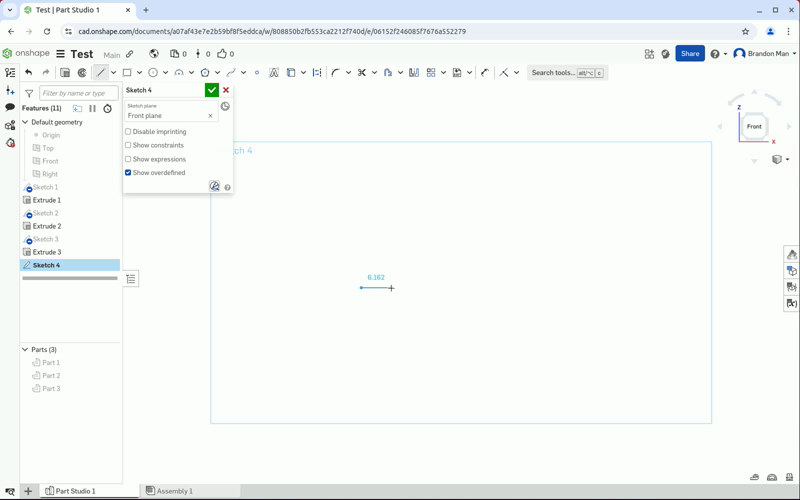
mouse_move(387, 287)
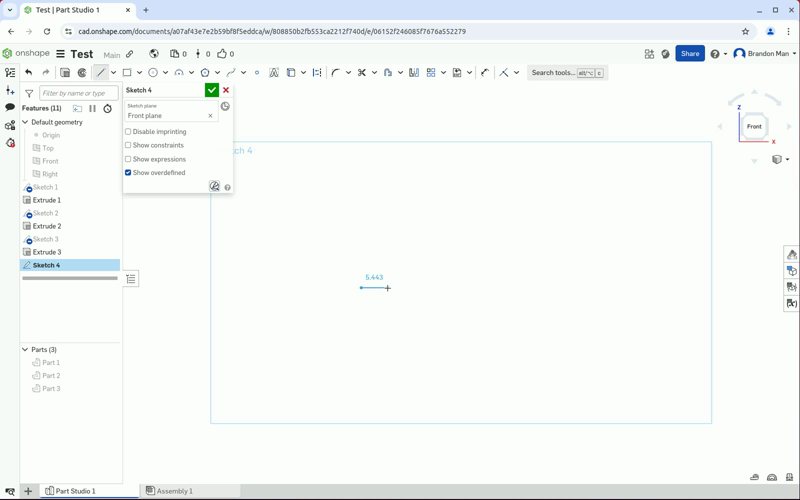
click(387, 287)
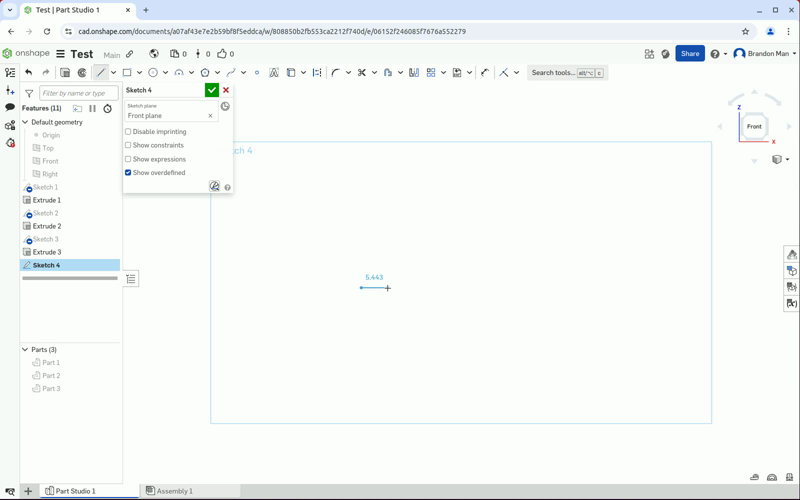
key_up(shift)
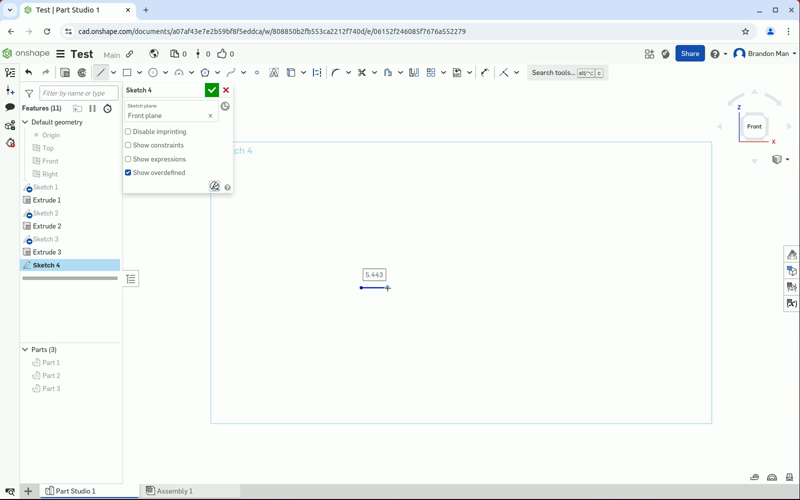
key_down(shift)
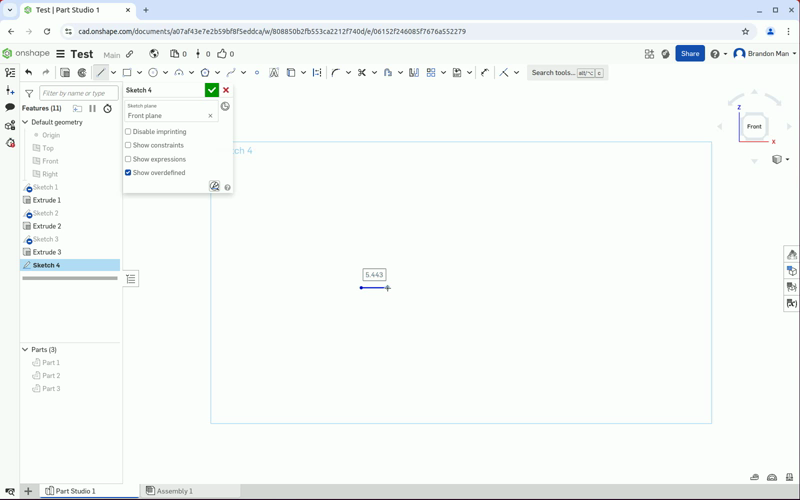
mouse_move(417, 287)
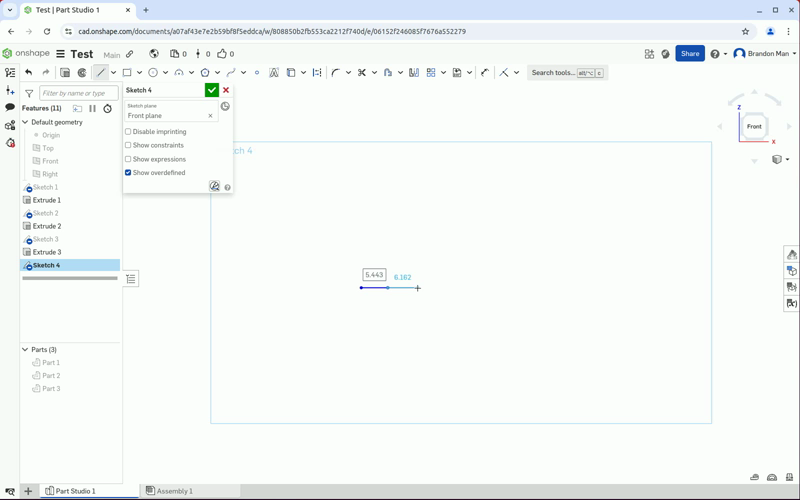
mouse_move(387, 261)
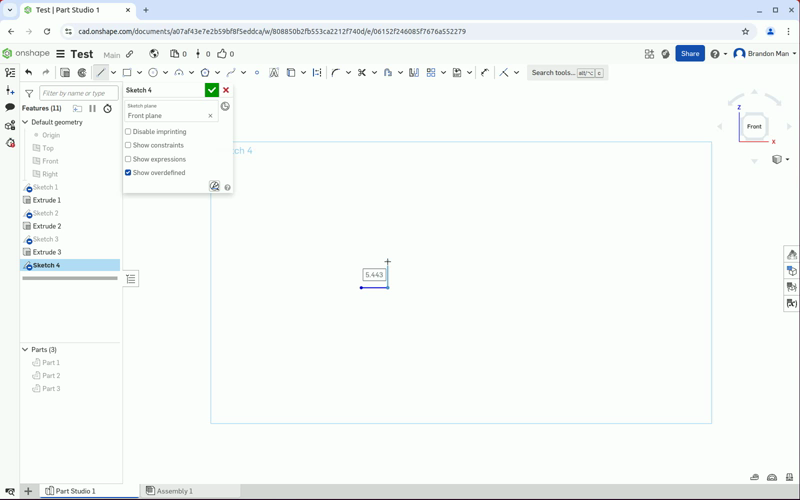
click(387, 261)
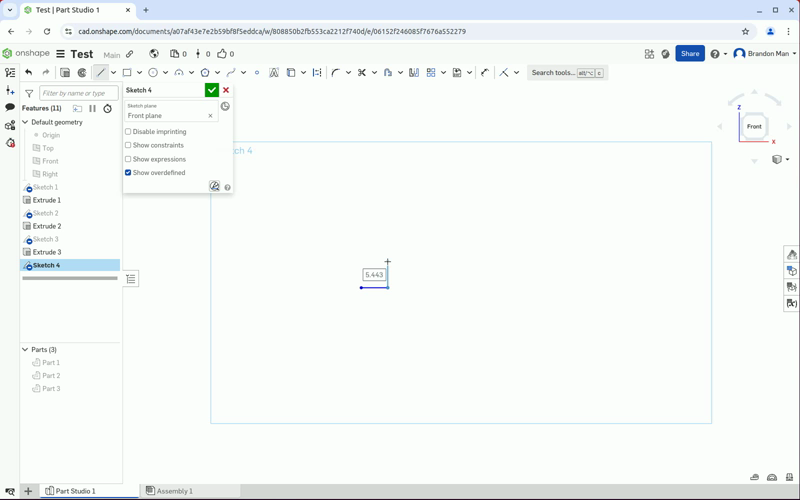
key_up(shift)
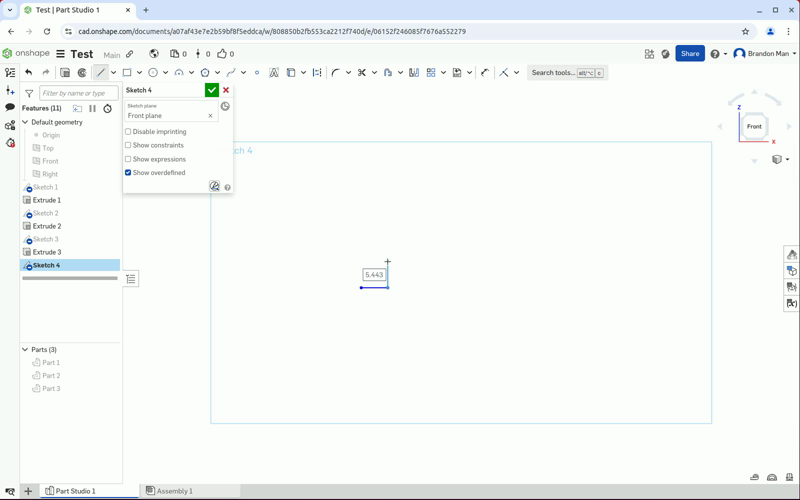
key_down(shift)
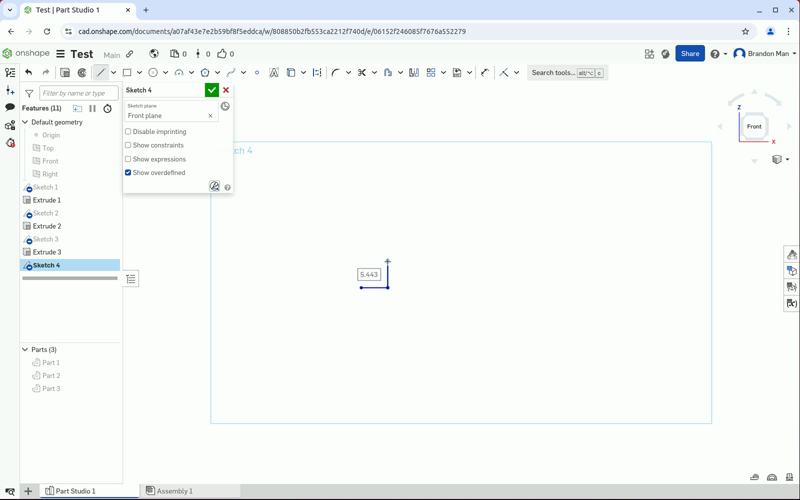
mouse_move(417, 261)
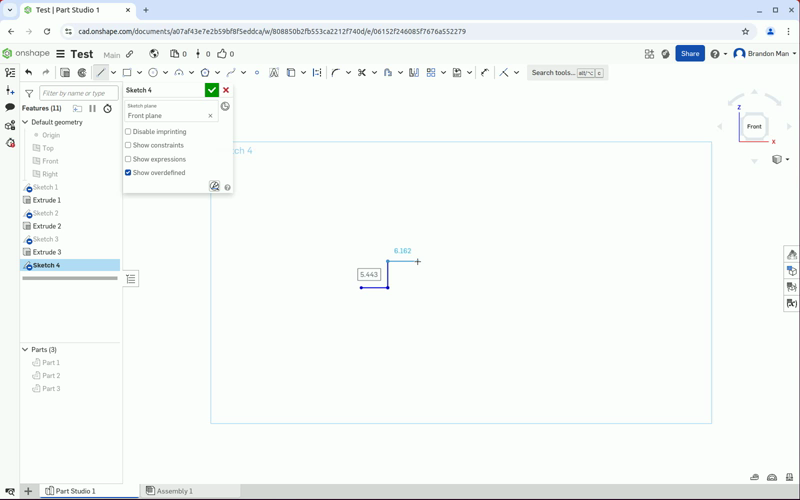
mouse_move(361, 261)
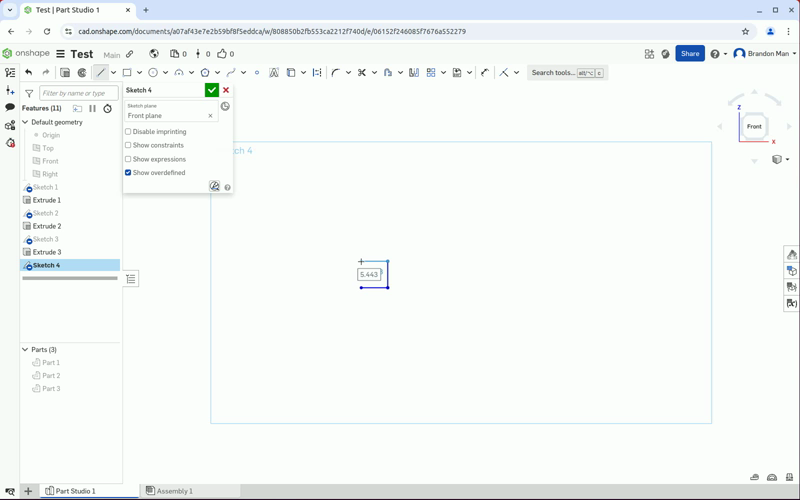
click(361, 261)
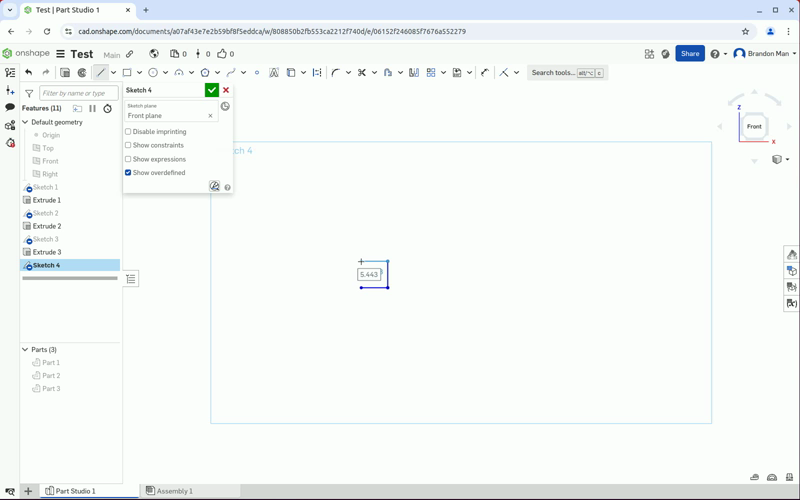
key_up(shift)
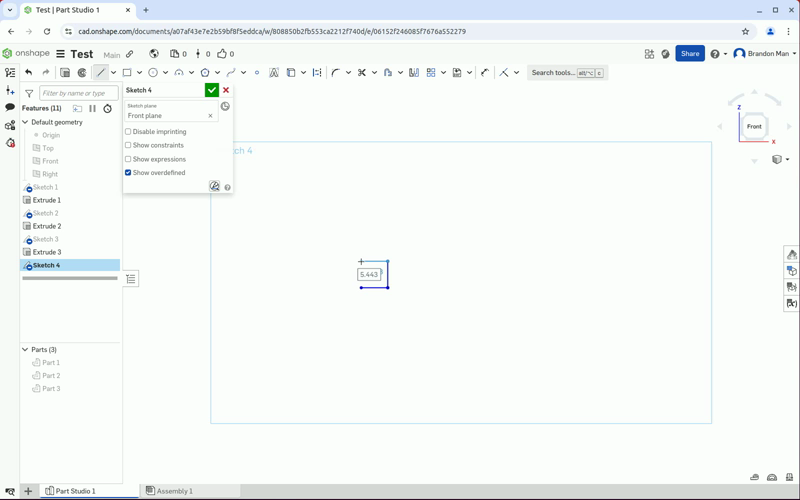
mouse_move(391, 261)
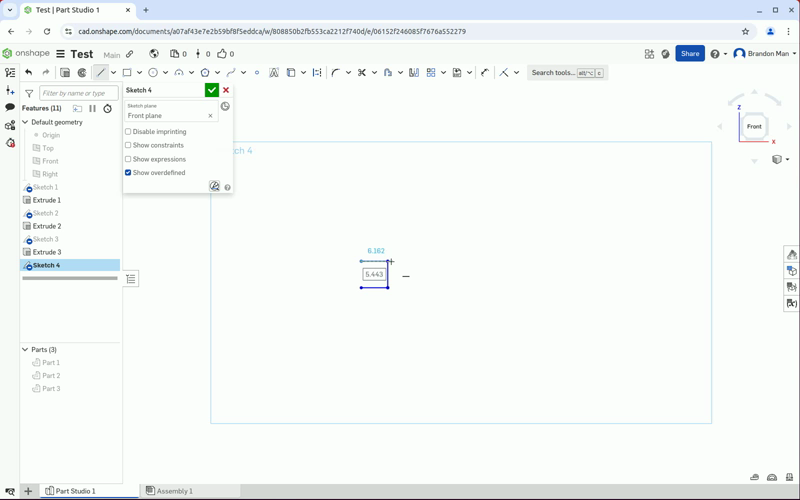
key_down(shift)
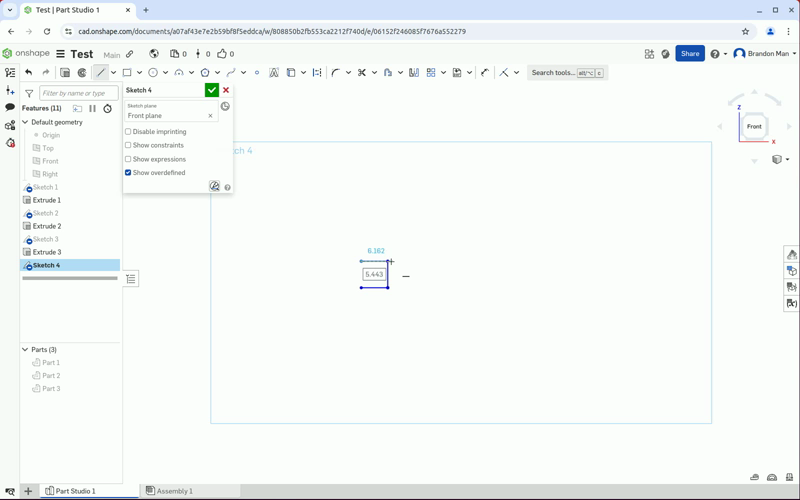
mouse_move(361, 287)
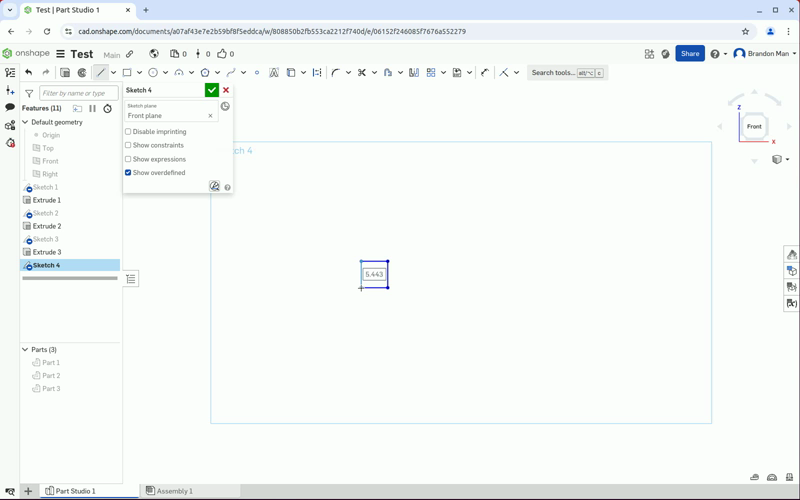
key_up(shift)
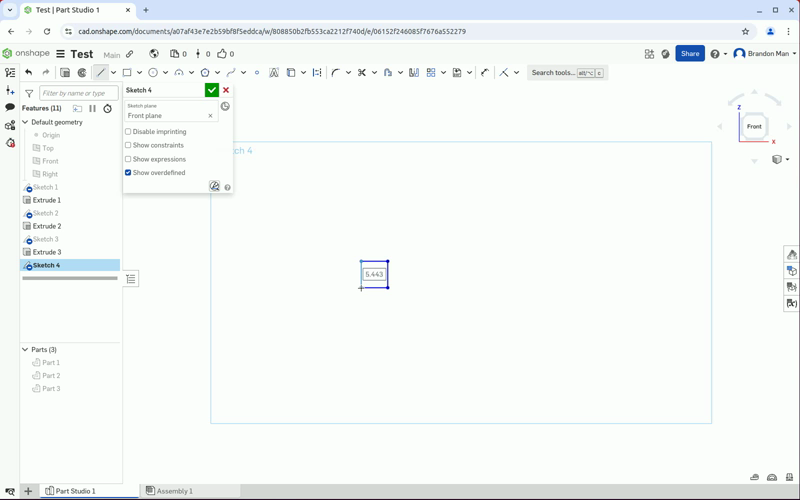
click(361, 287)
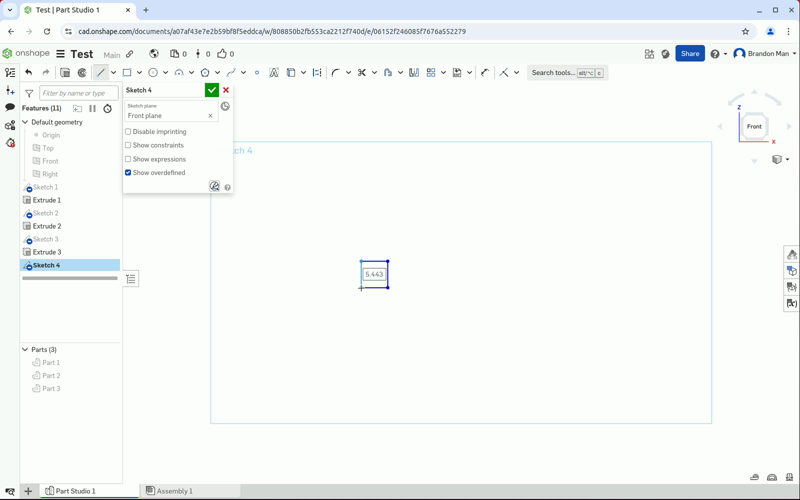
key(esc)
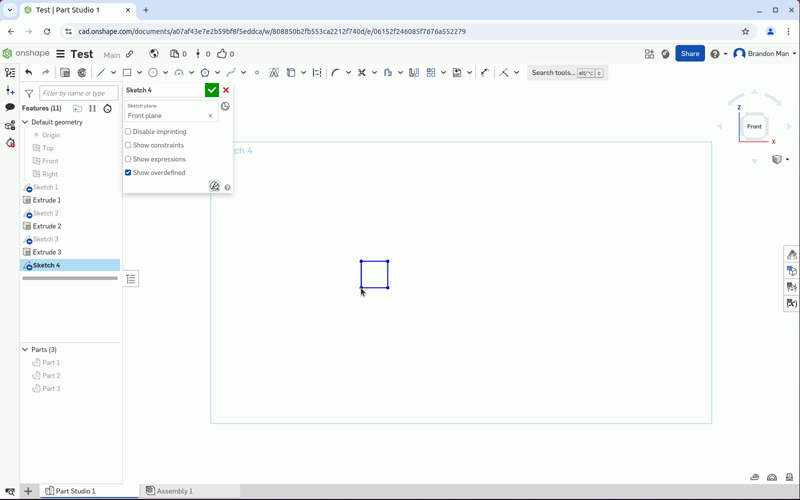
mouse_move(372, 266)
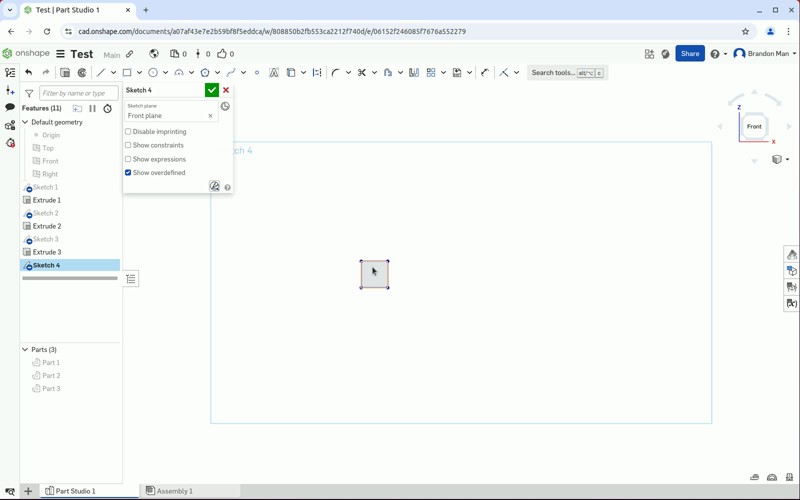
scroll(6)
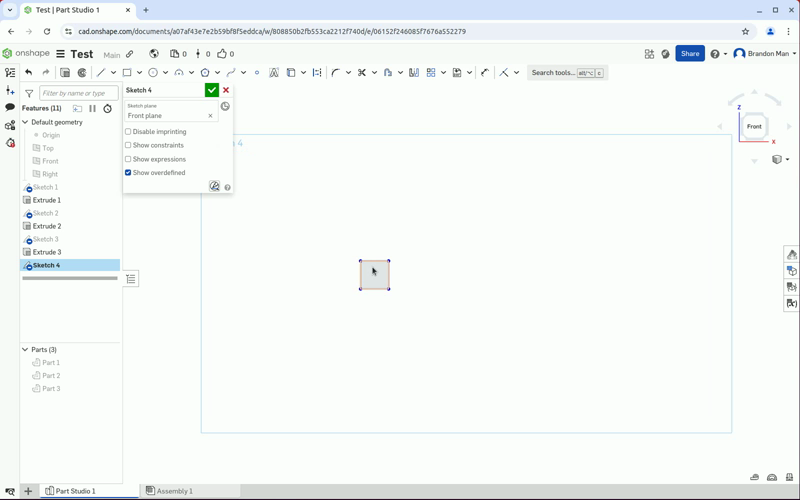
scroll(6)
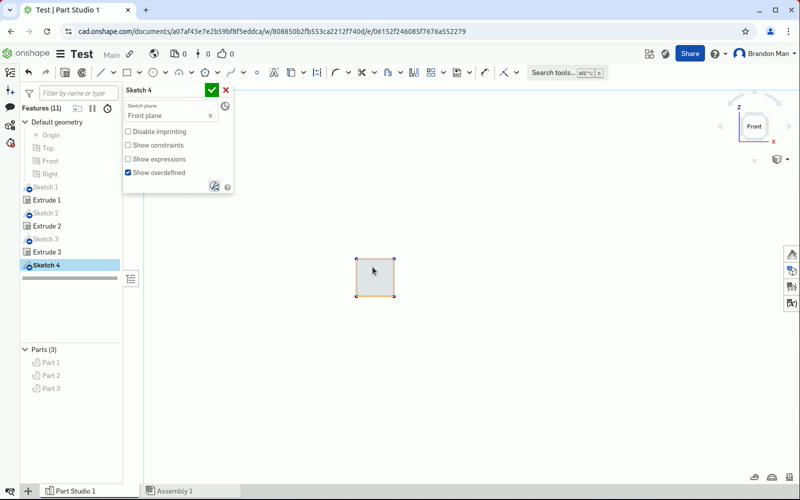
scroll(6)
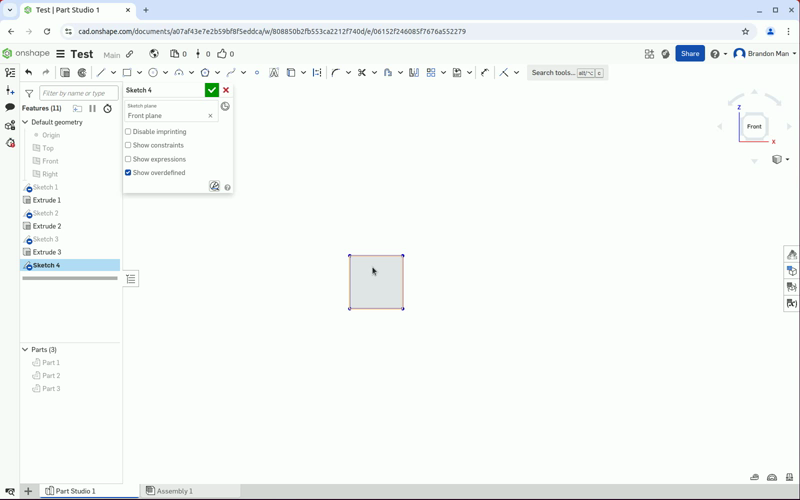
scroll(6)
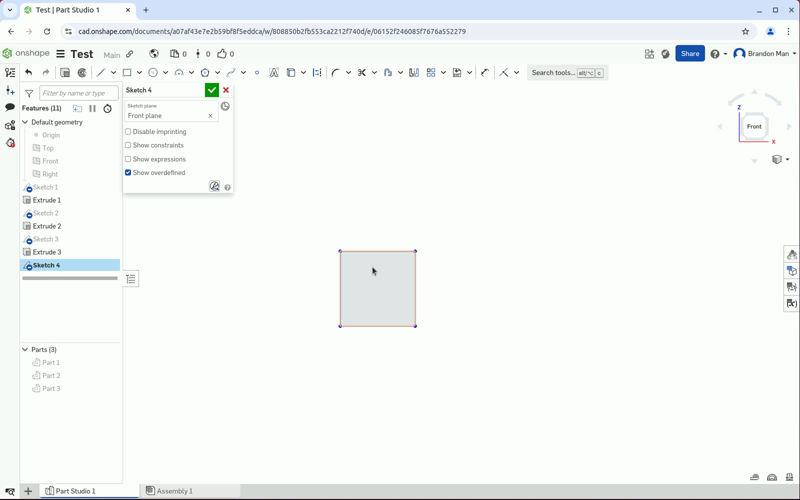
scroll(6)
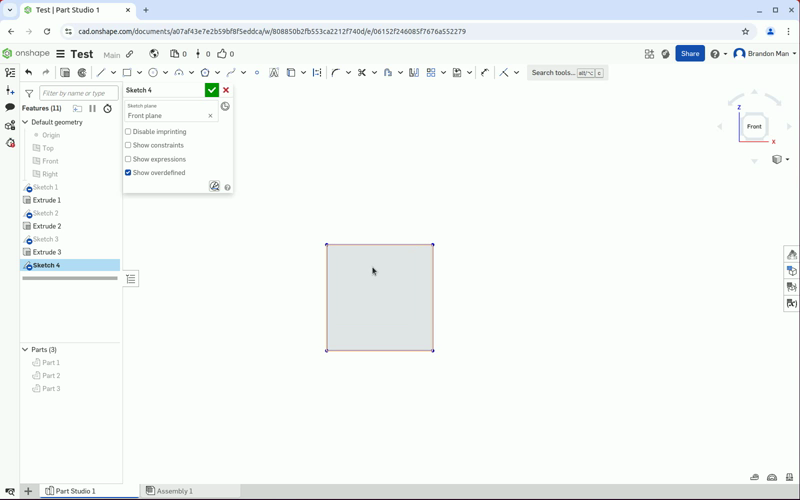
scroll(6)
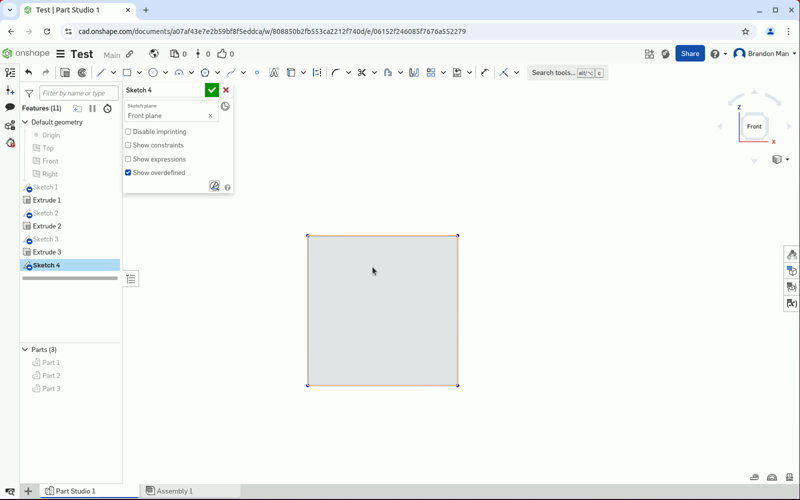
scroll(6)
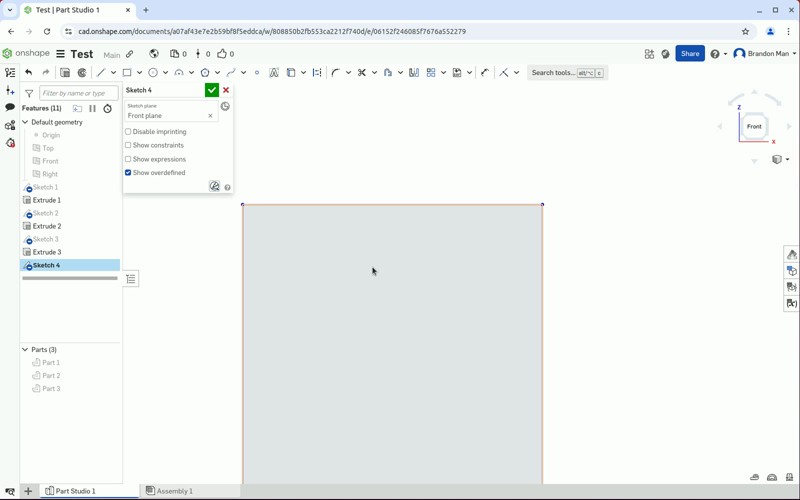
click(372, 266)
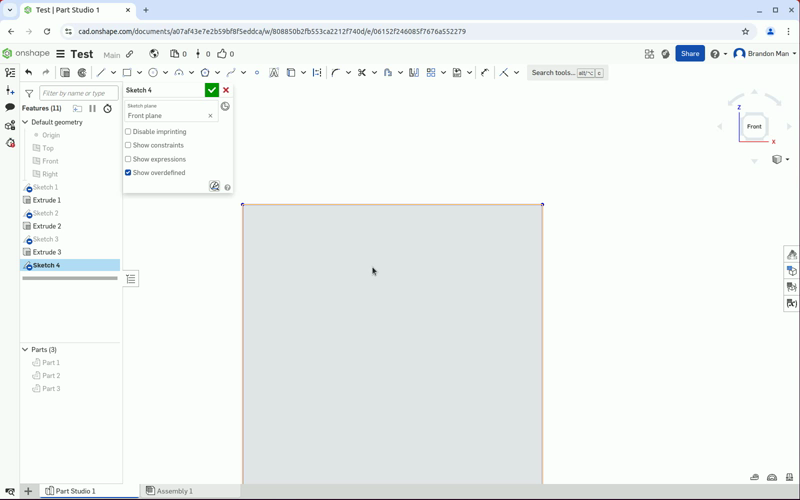
scroll(-6)
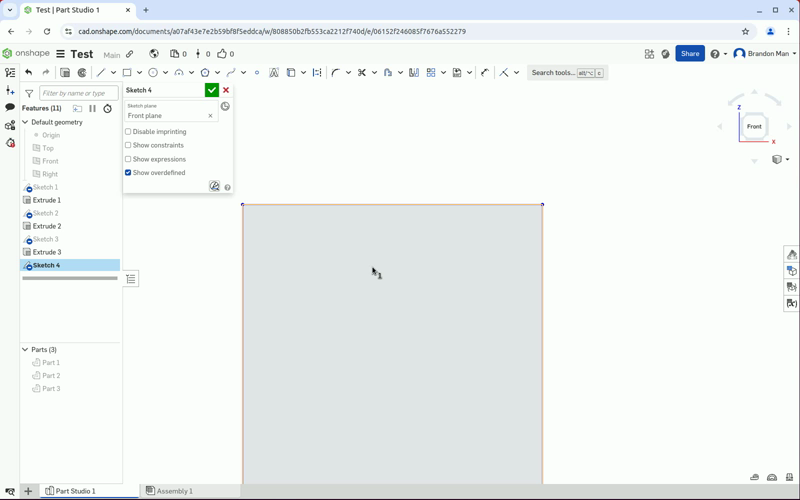
scroll(-6)
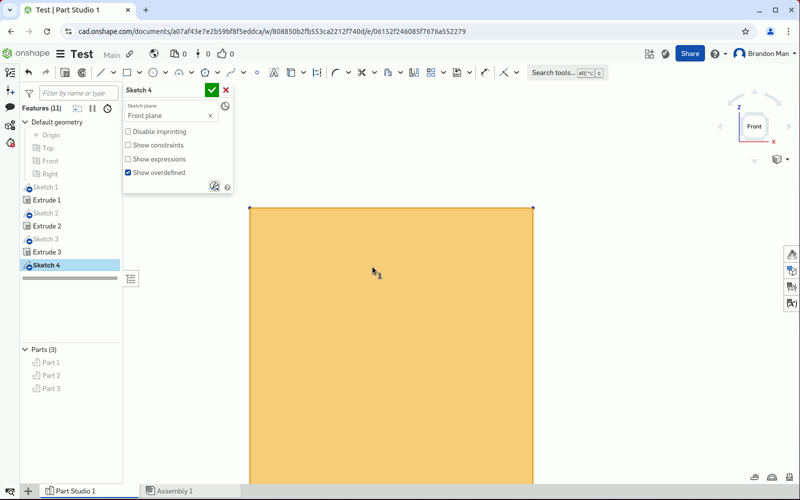
scroll(-6)
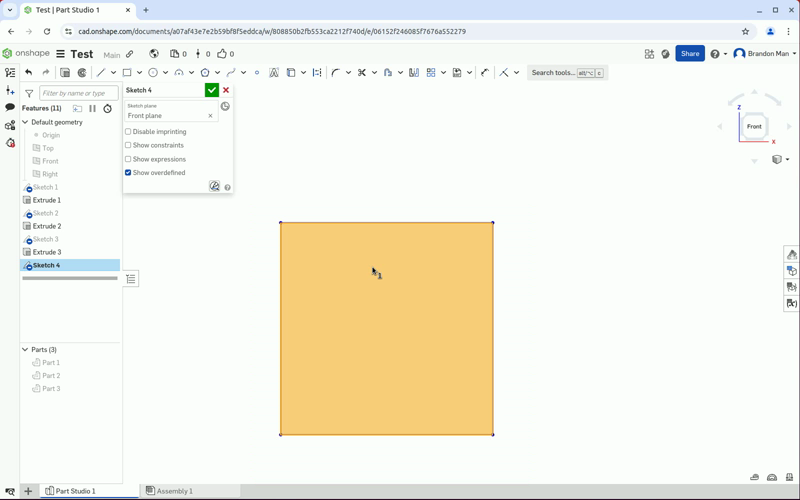
scroll(-6)
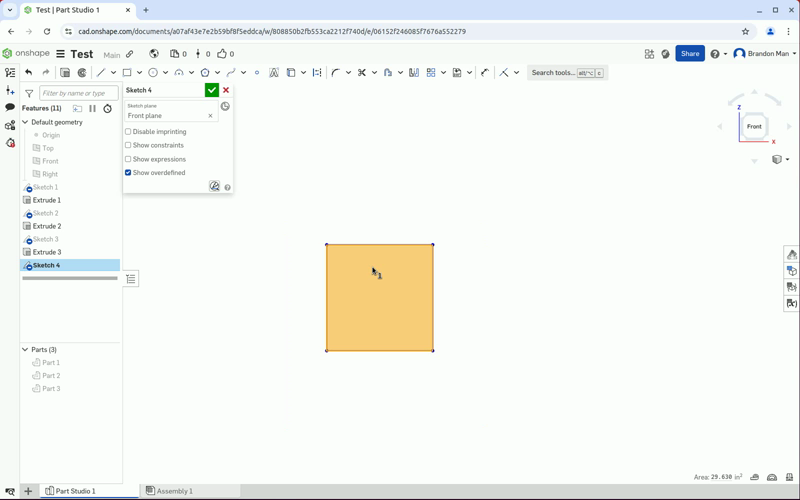
scroll(-6)
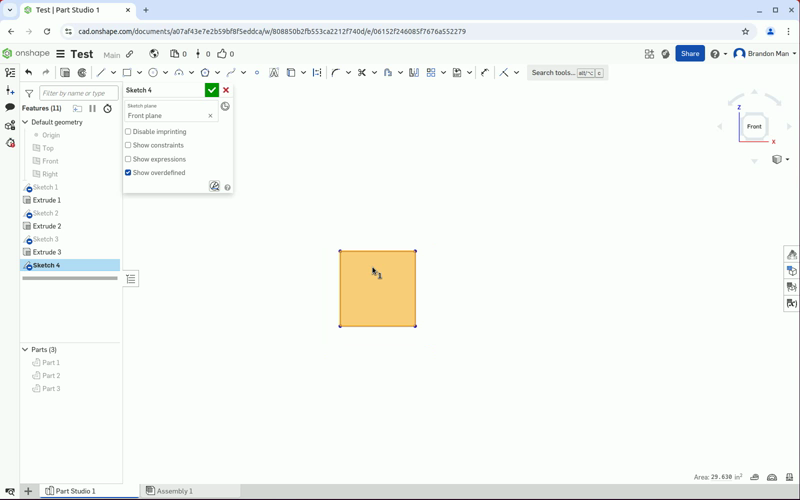
scroll(-6)
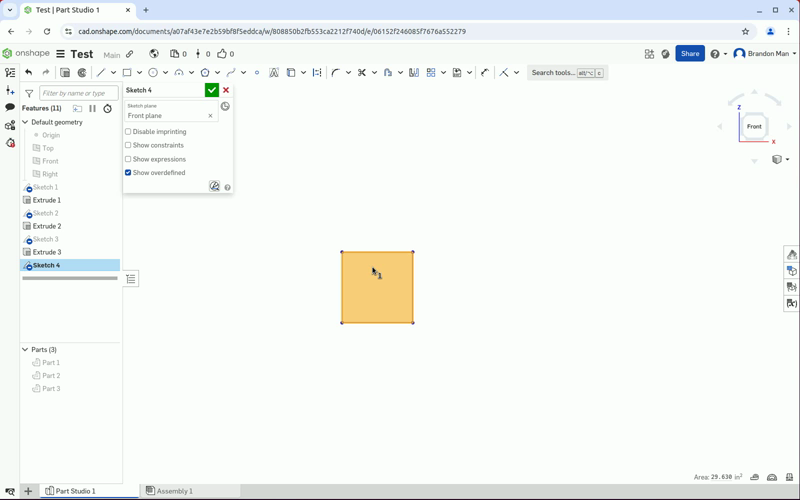
scroll(-6)
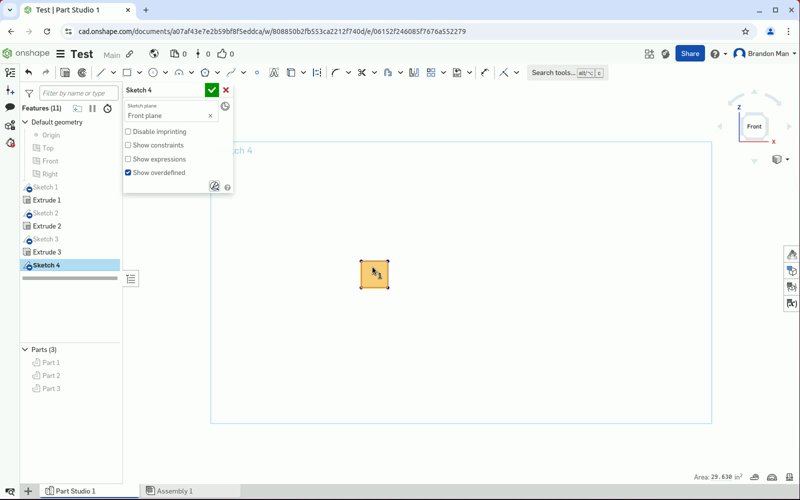
mouse_move(73, 352)
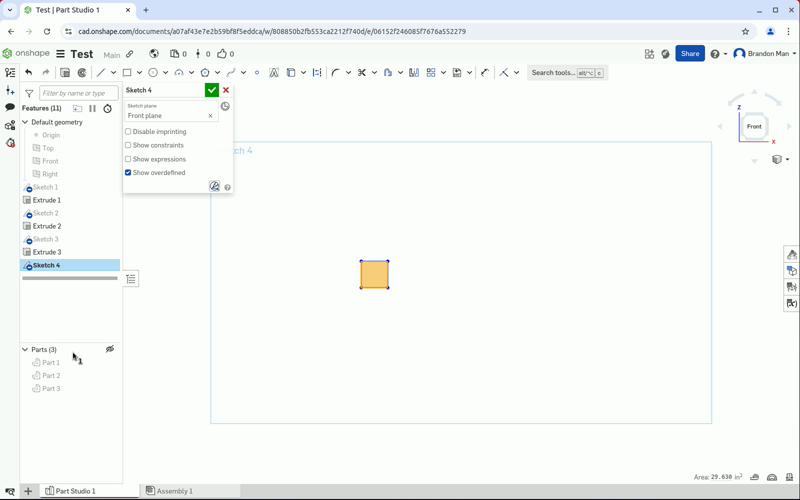
key(shift+y)
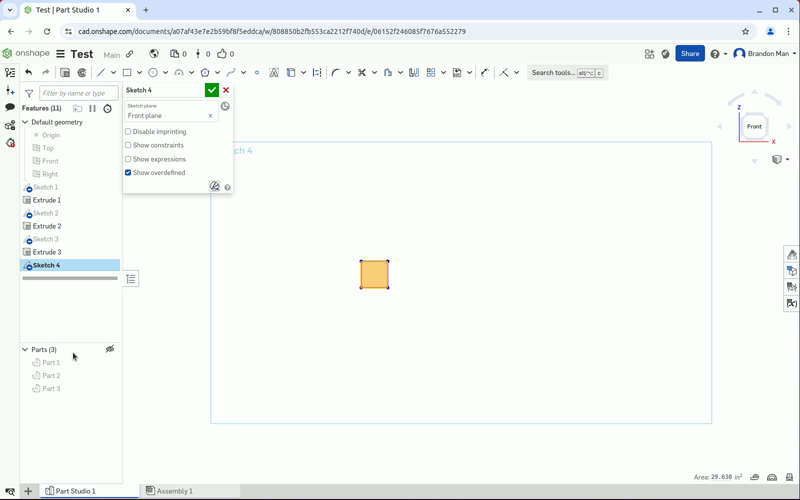
key(shift+e)
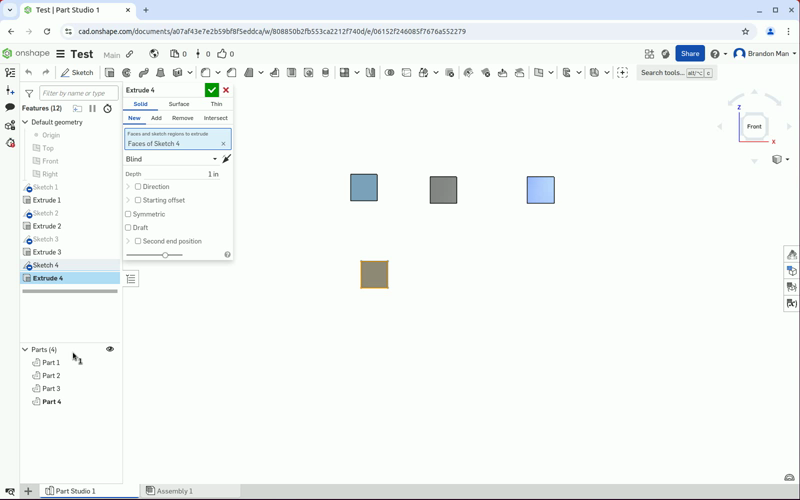
mouse_move(143, 106)
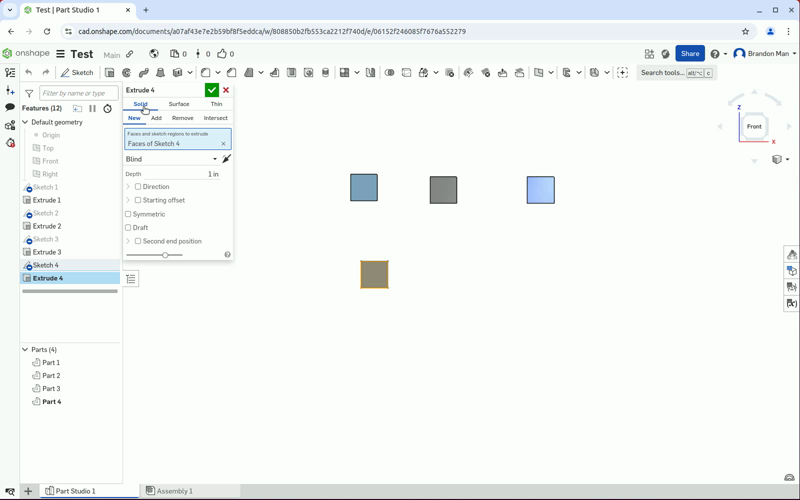
click(143, 106)
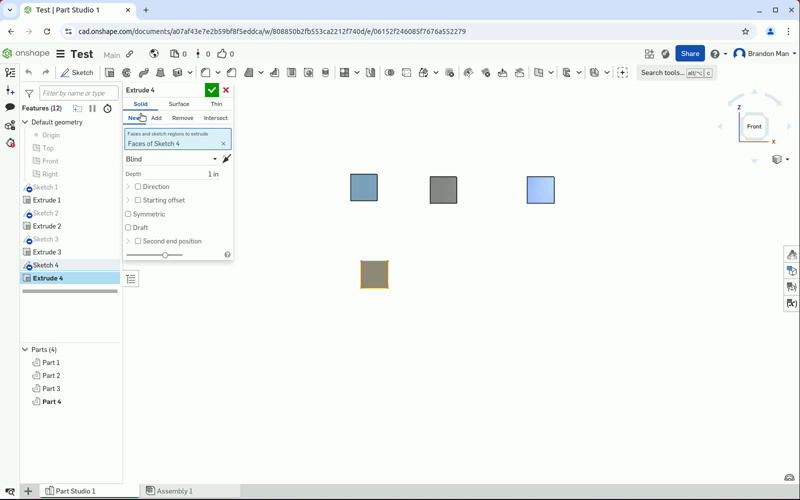
mouse_move(137, 120)
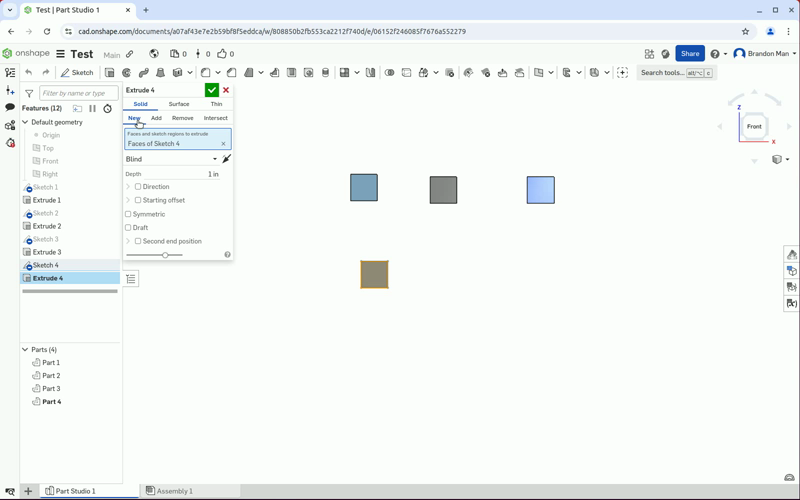
click(137, 120)
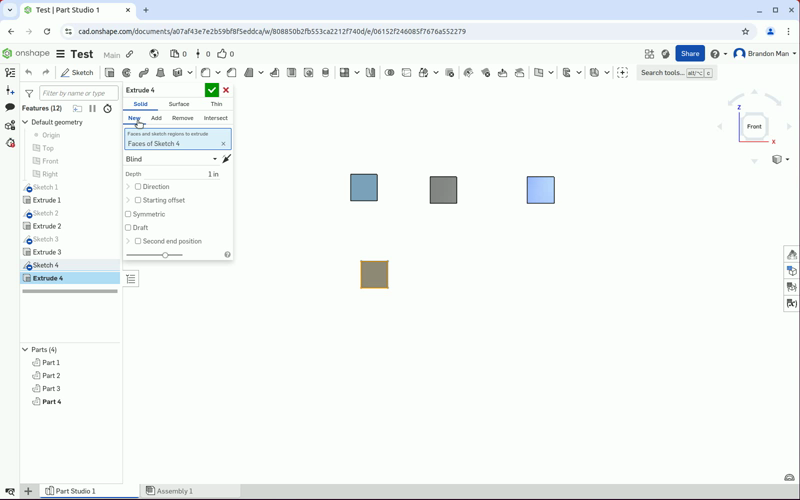
key(tab, 4)
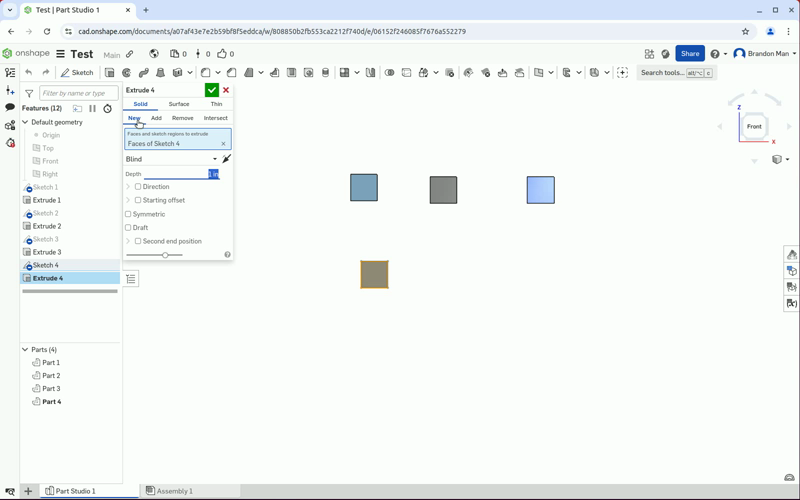
text(5.296)
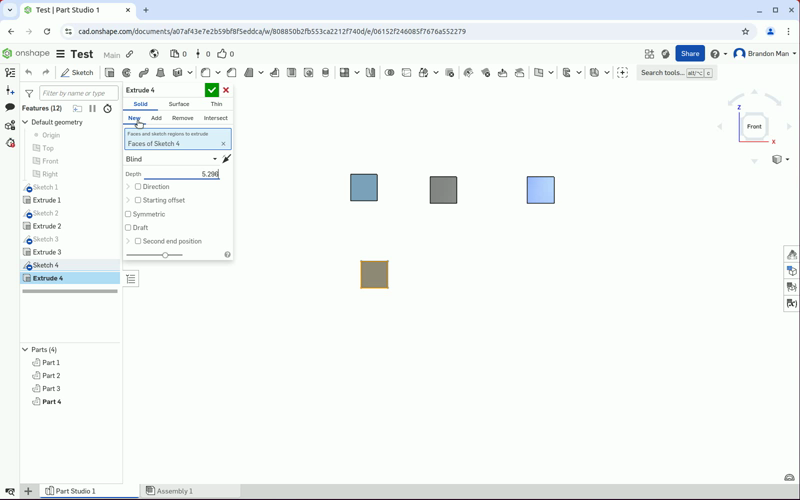
key(enter)
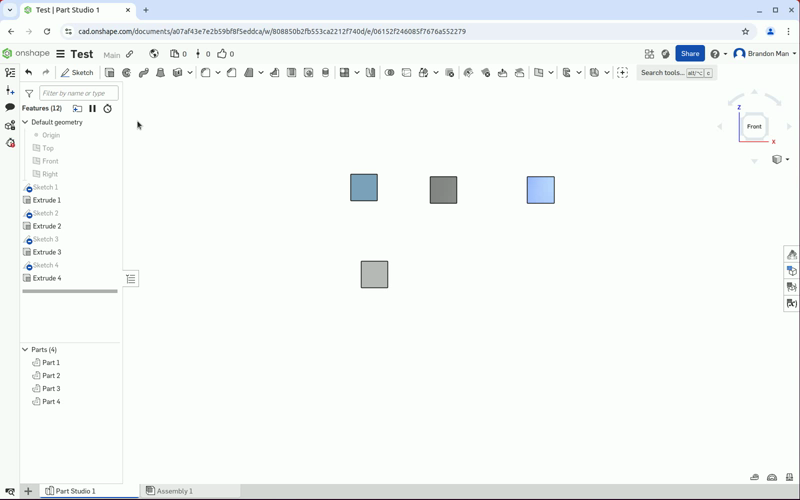
key(shift+h)
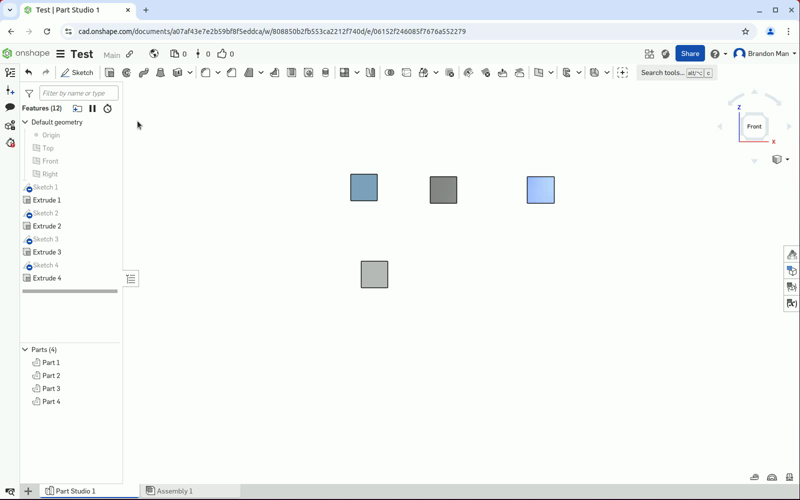
key(shift+h)
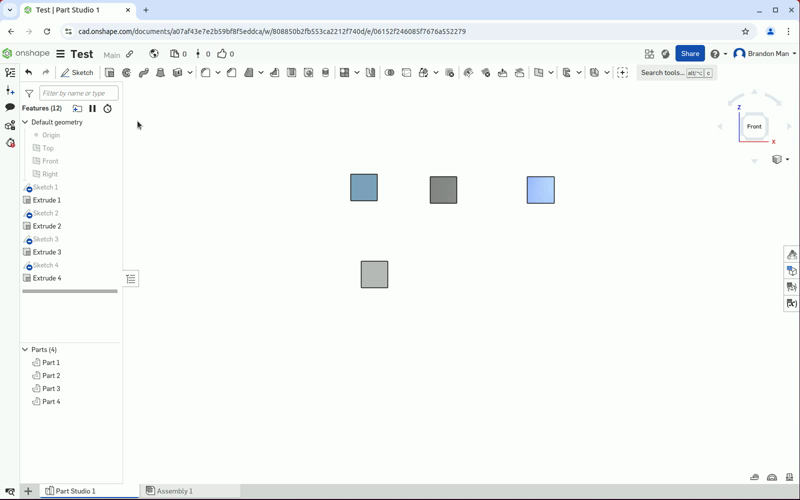
mouse_move(73, 189)
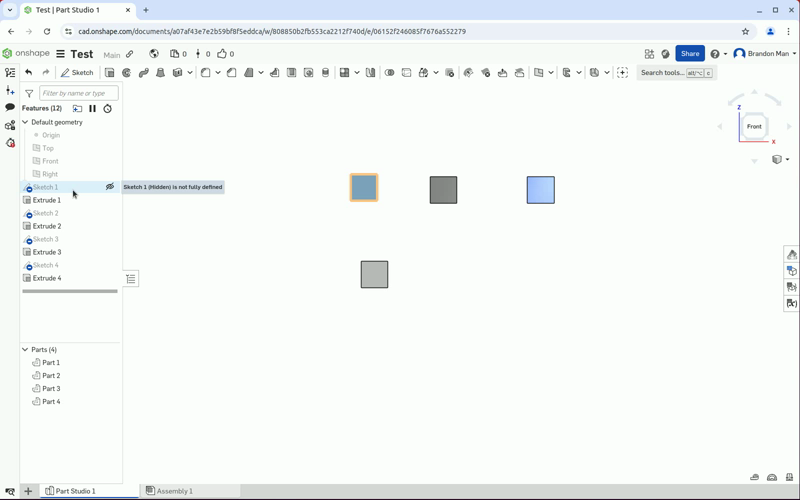
click(73, 189)
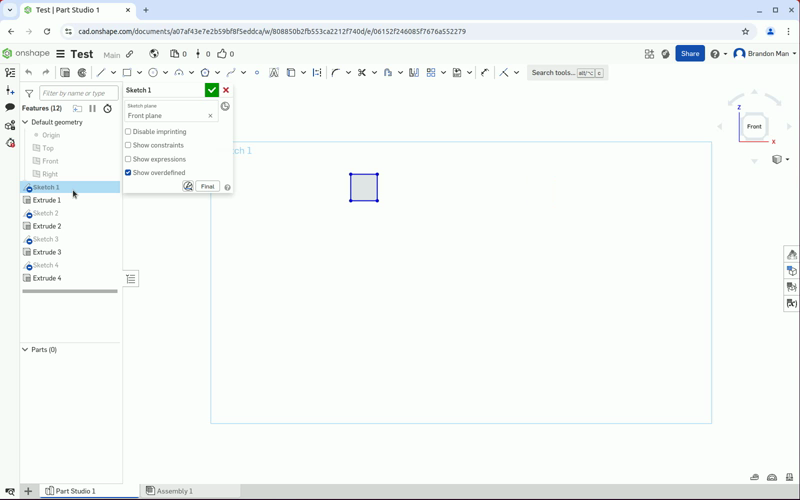
mouse_move(229, 92)
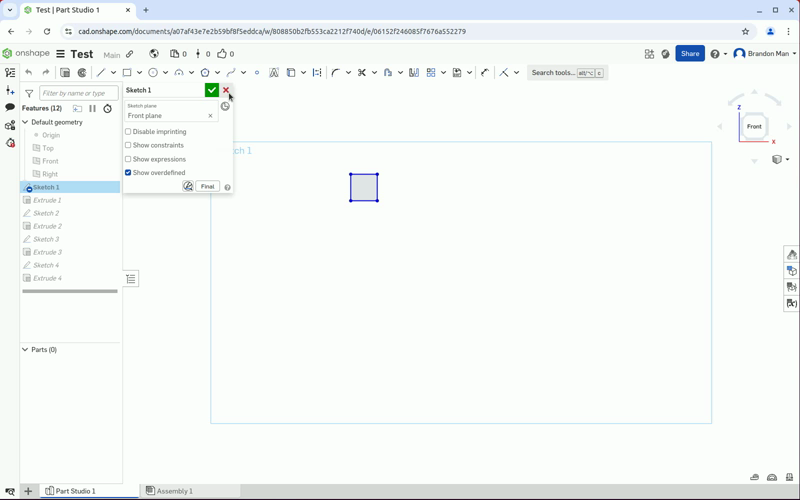
click(229, 92)
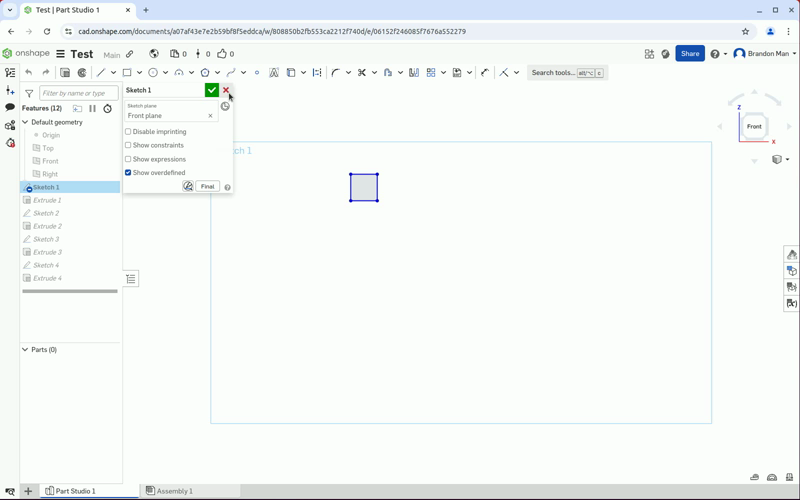
key(shift+s)
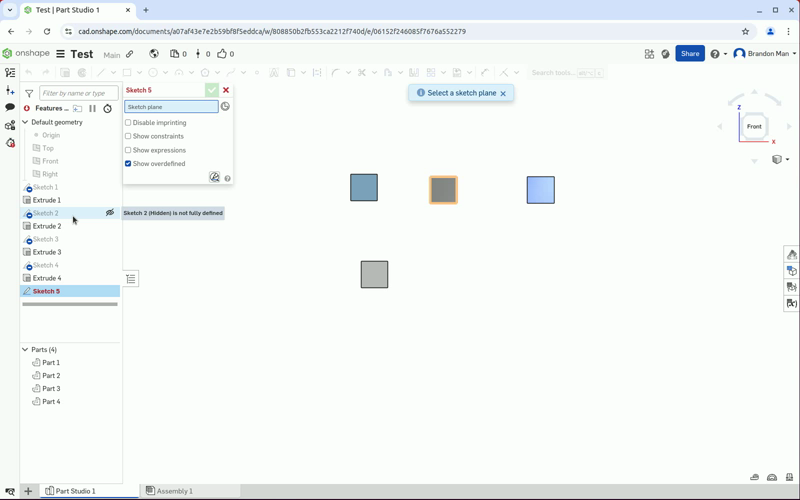
scroll(3)
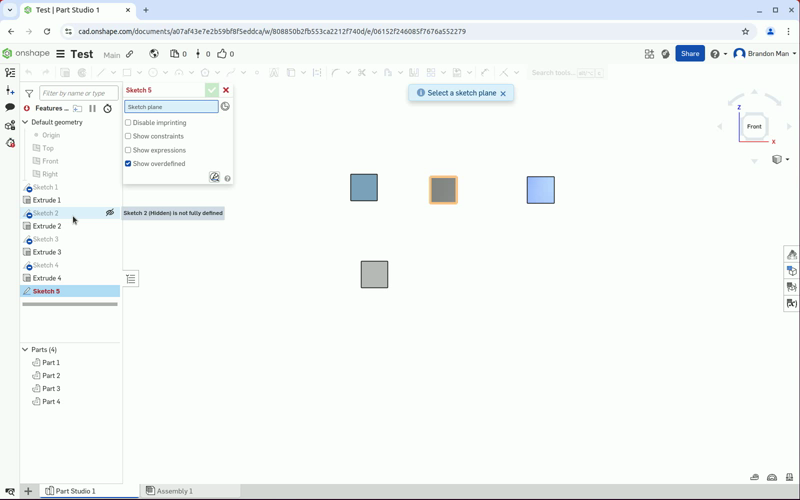
mouse_move(73, 163)
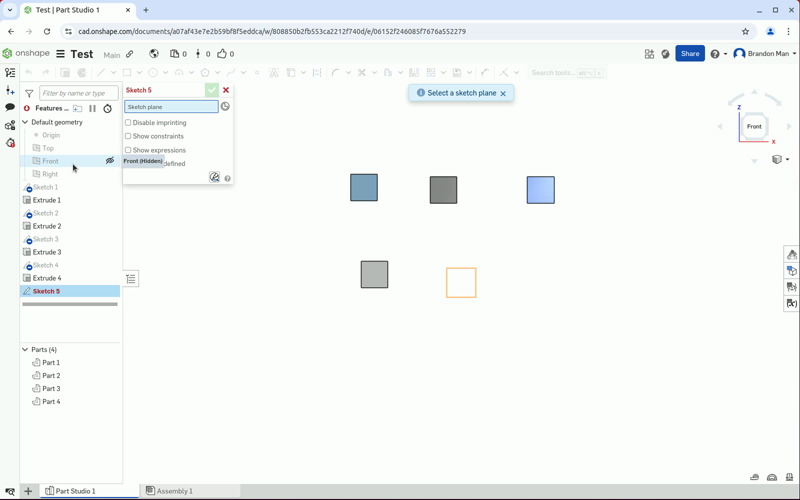
click(73, 163)
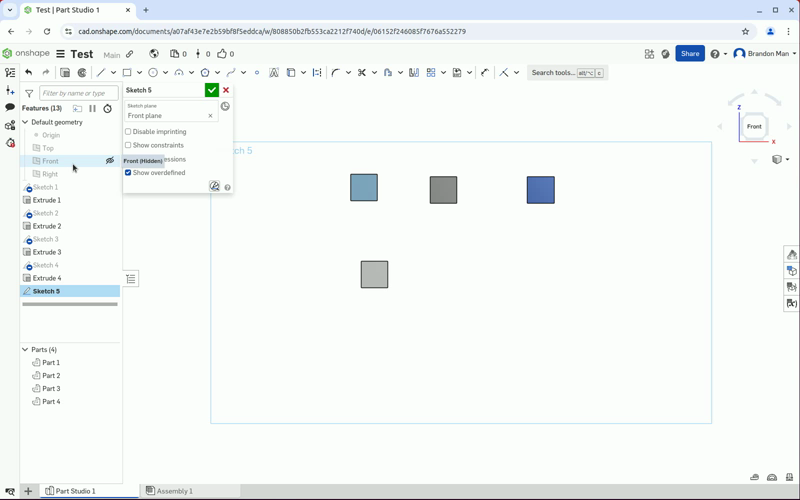
mouse_move(73, 352)
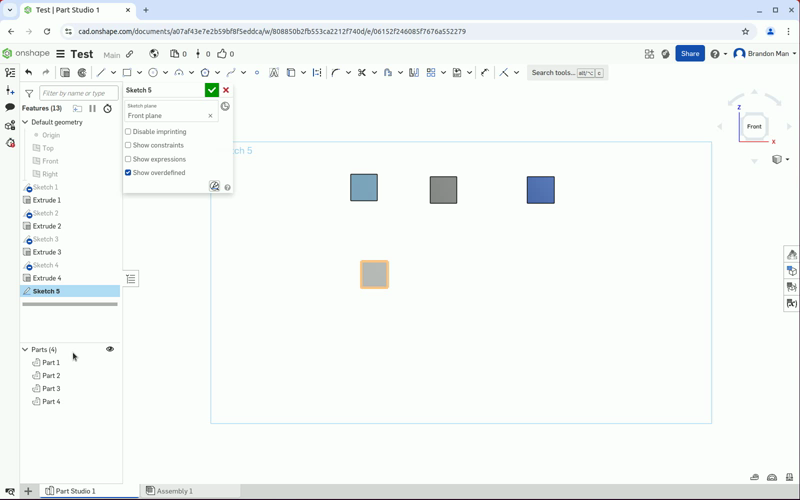
key(y)
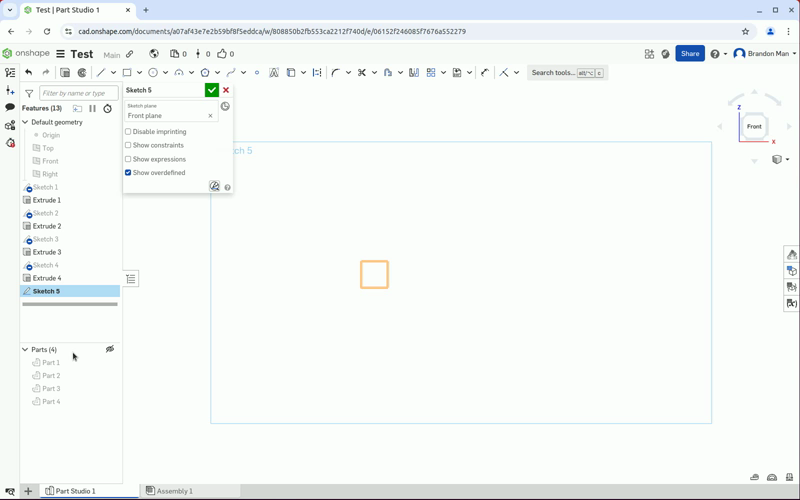
key(l)
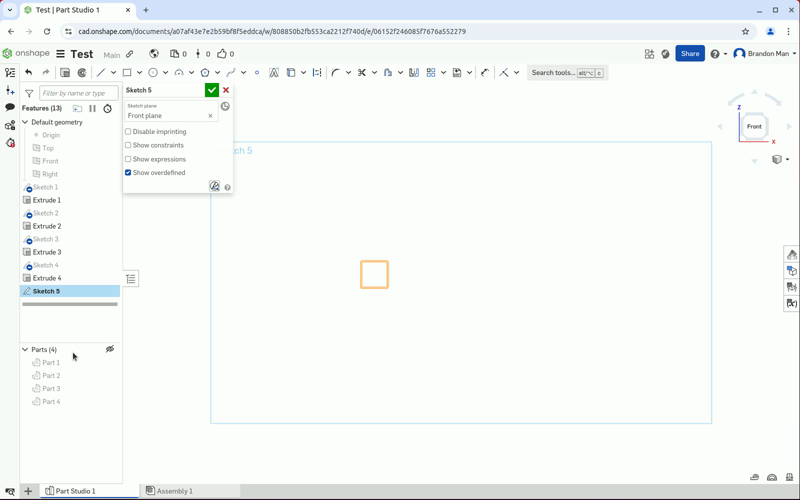
key_down(shift)
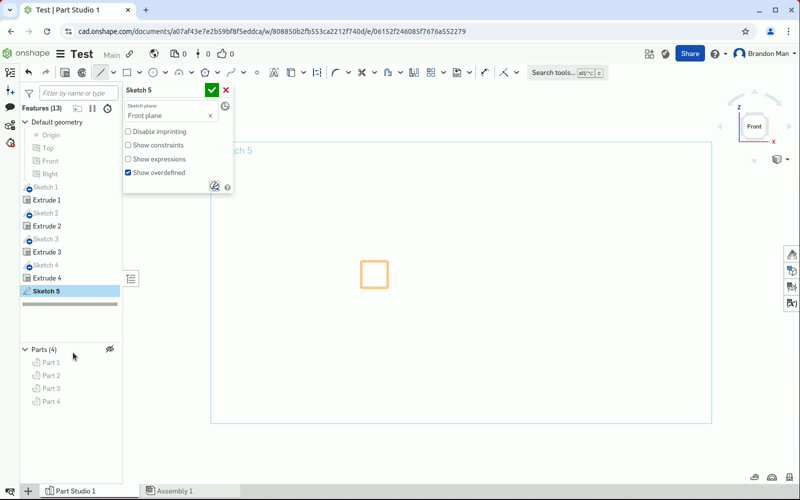
mouse_move(445, 282)
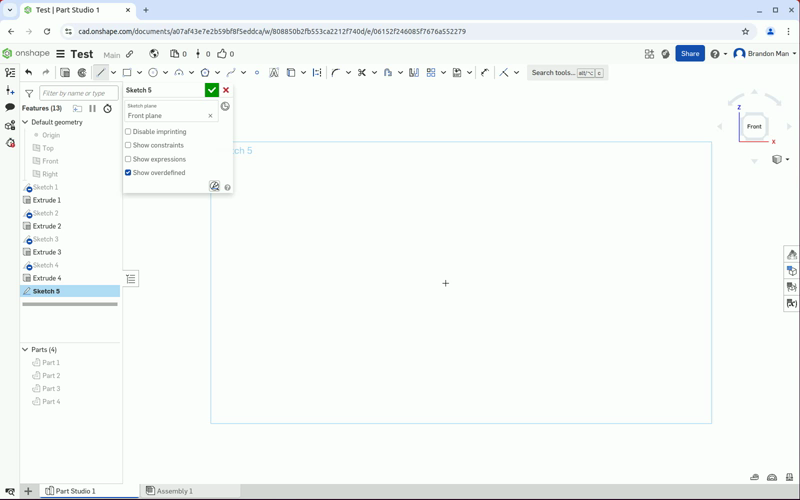
click(445, 282)
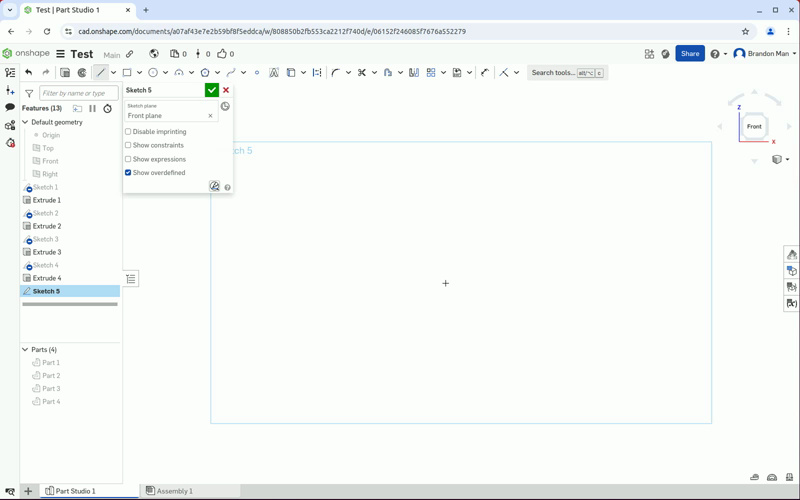
key_up(shift)
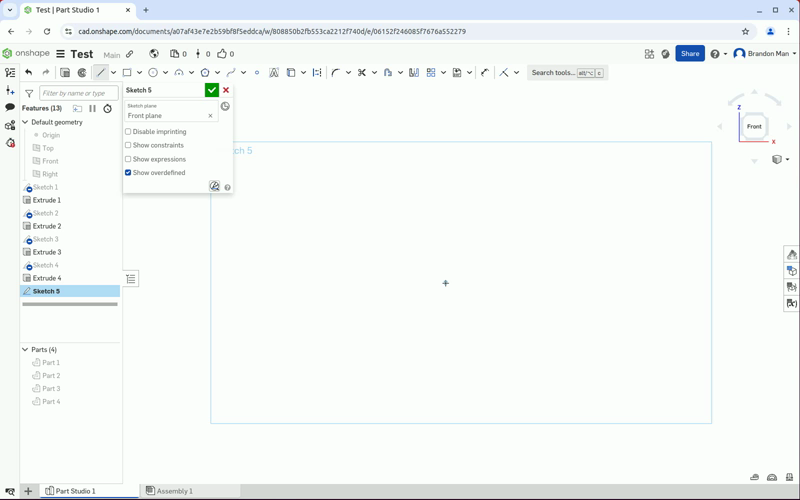
key_down(shift)
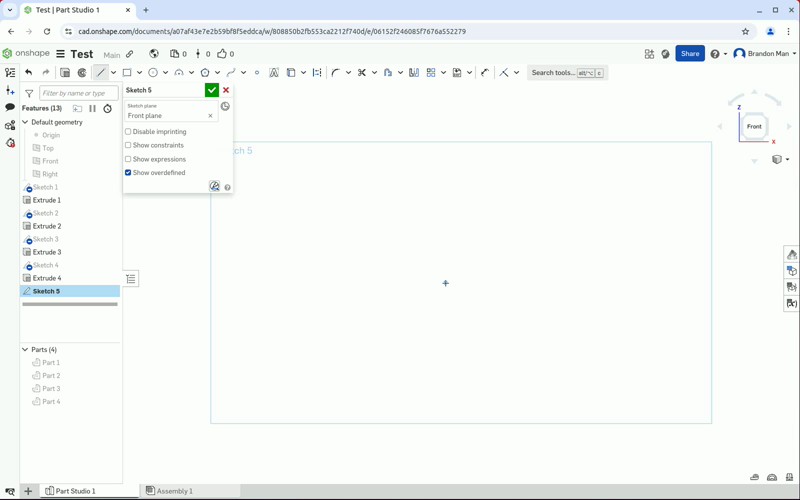
mouse_move(475, 282)
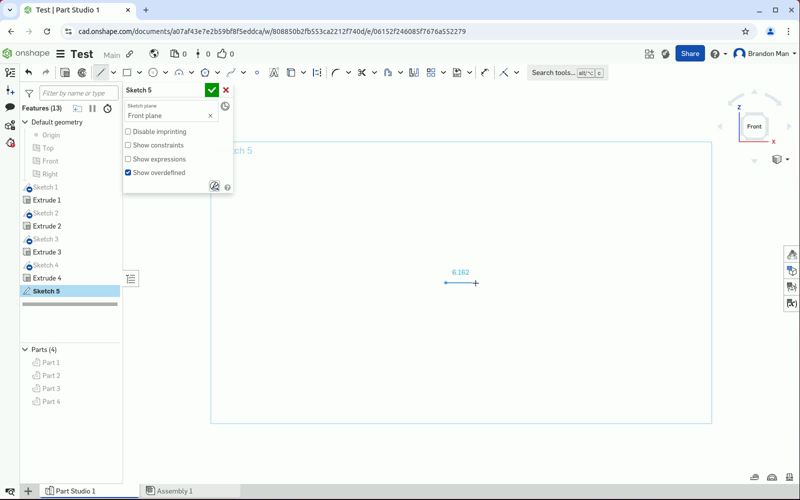
mouse_move(472, 282)
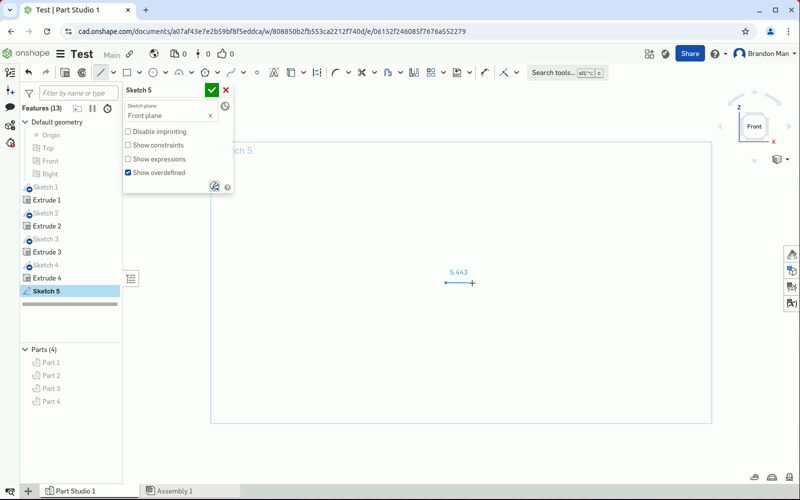
click(472, 282)
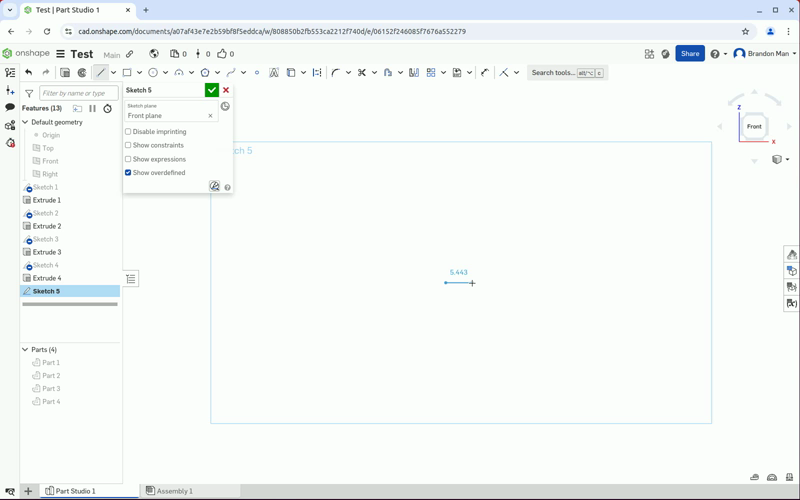
key_up(shift)
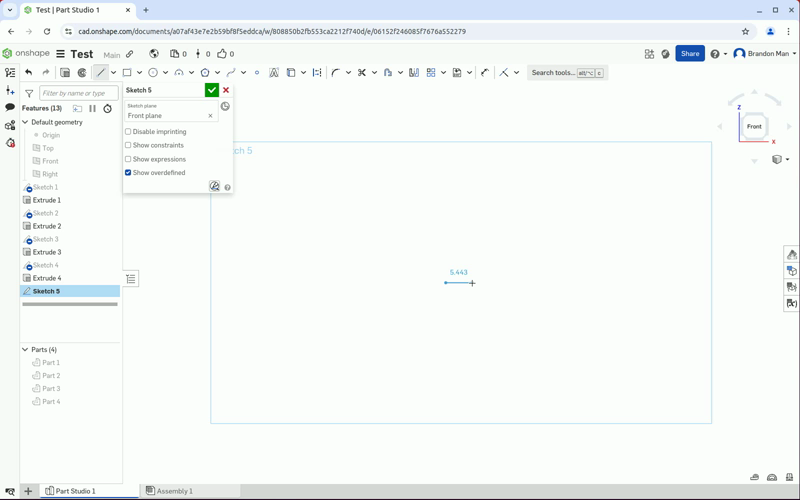
key_down(shift)
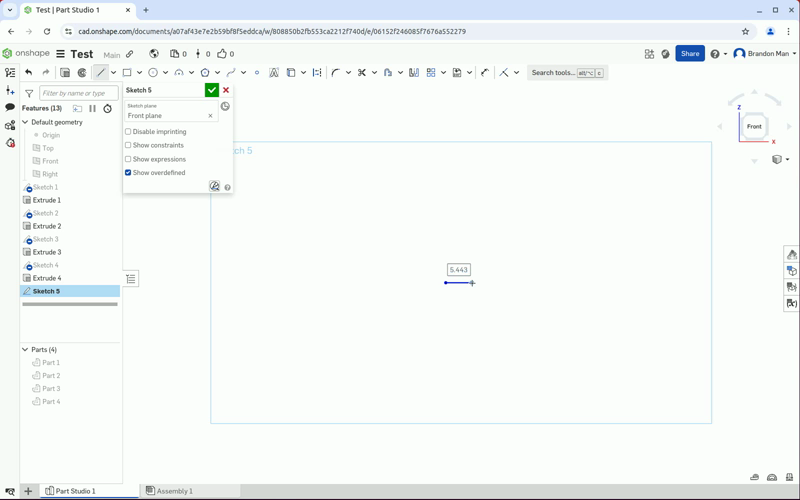
mouse_move(502, 282)
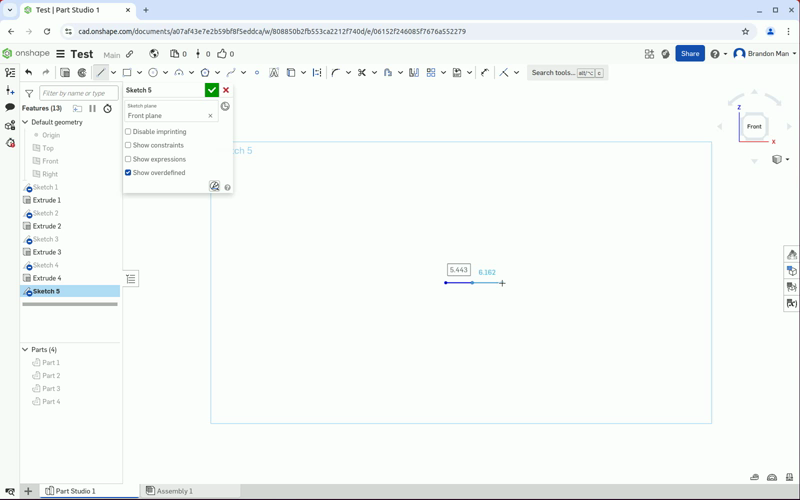
mouse_move(472, 256)
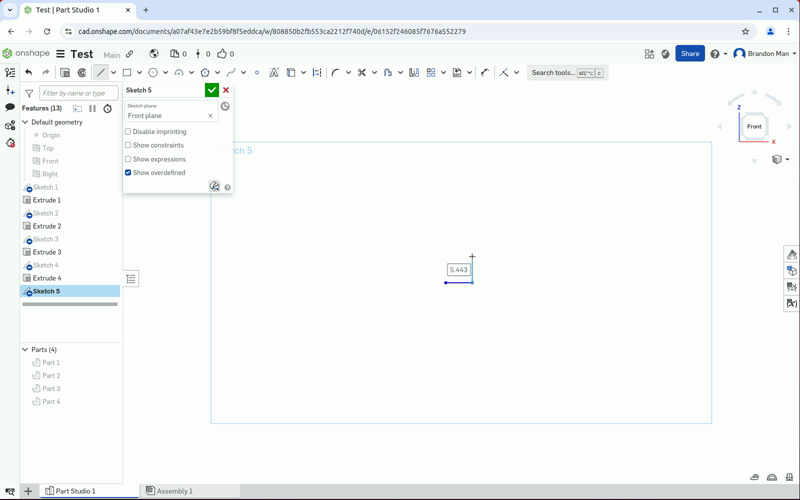
click(472, 256)
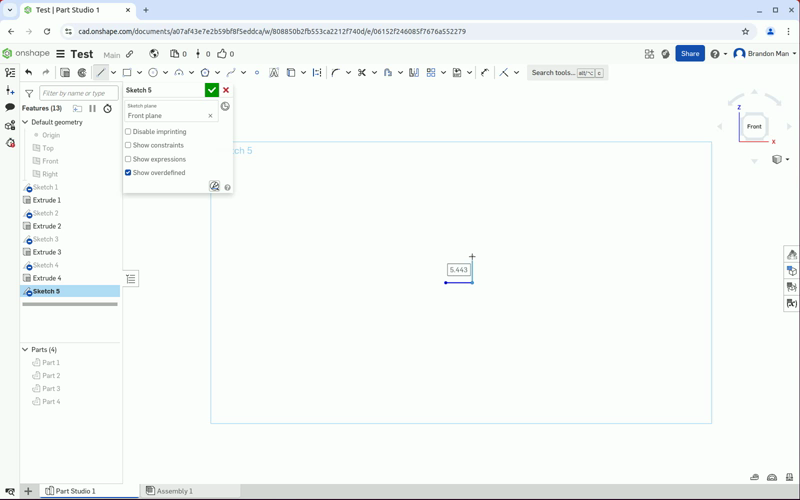
key_up(shift)
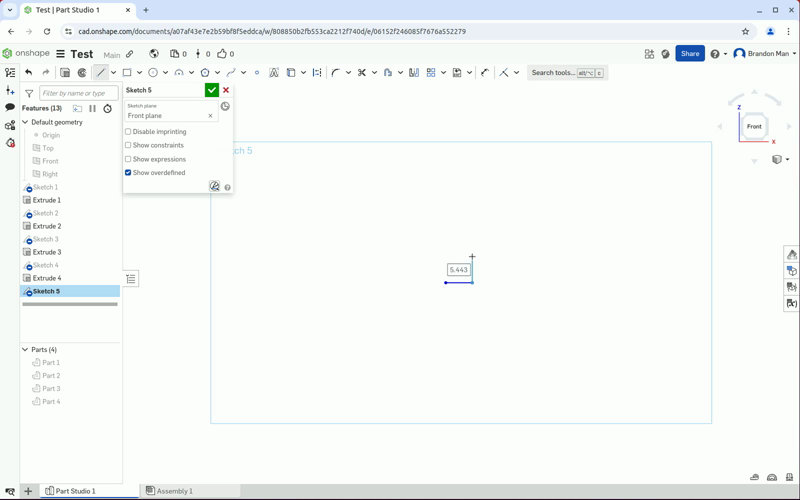
key_down(shift)
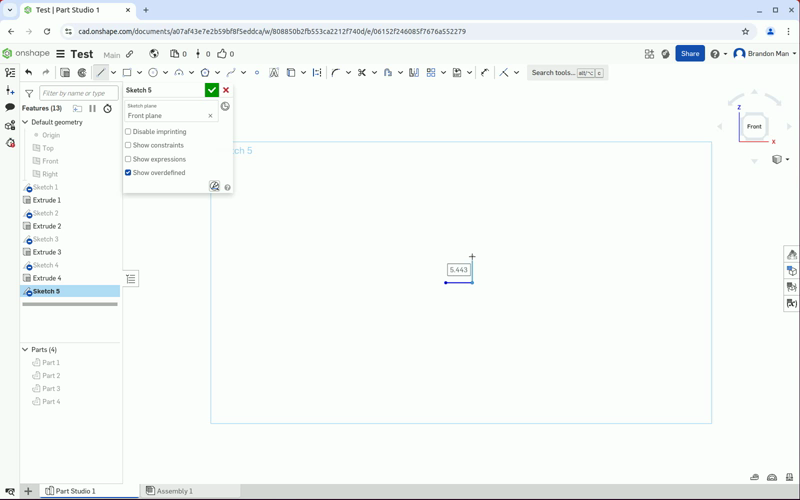
mouse_move(502, 256)
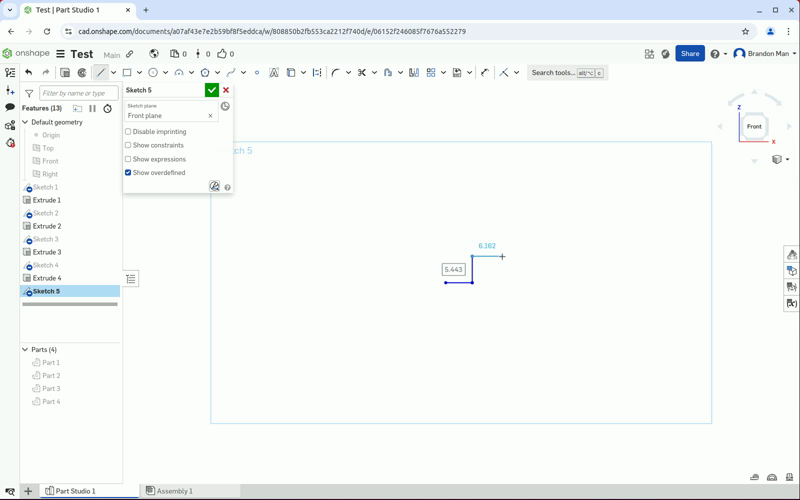
mouse_move(445, 256)
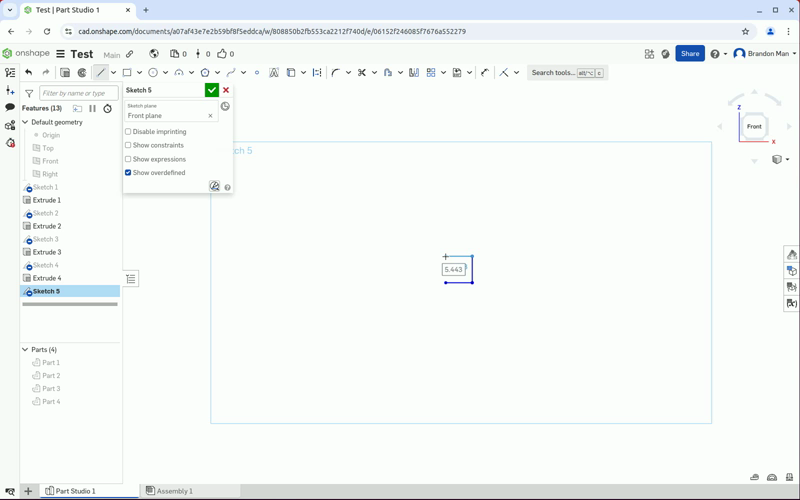
click(445, 256)
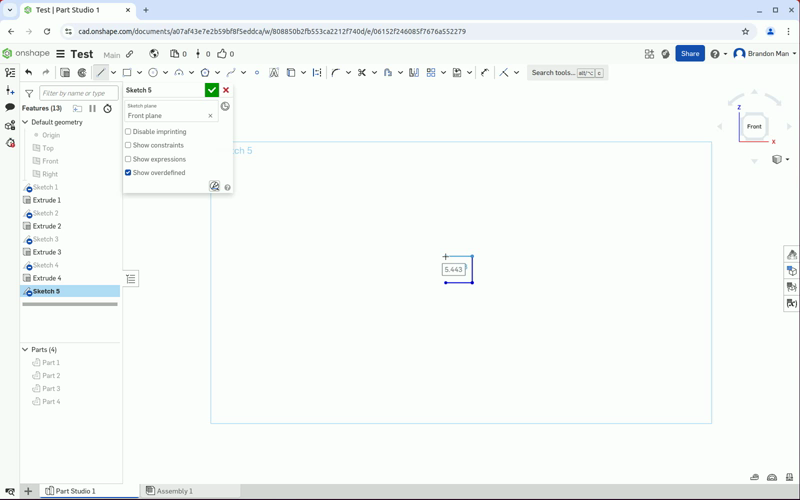
key_up(shift)
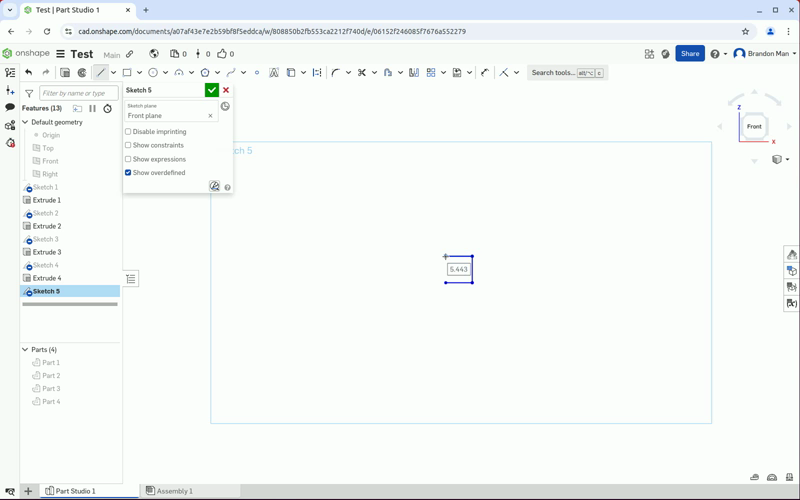
mouse_move(475, 256)
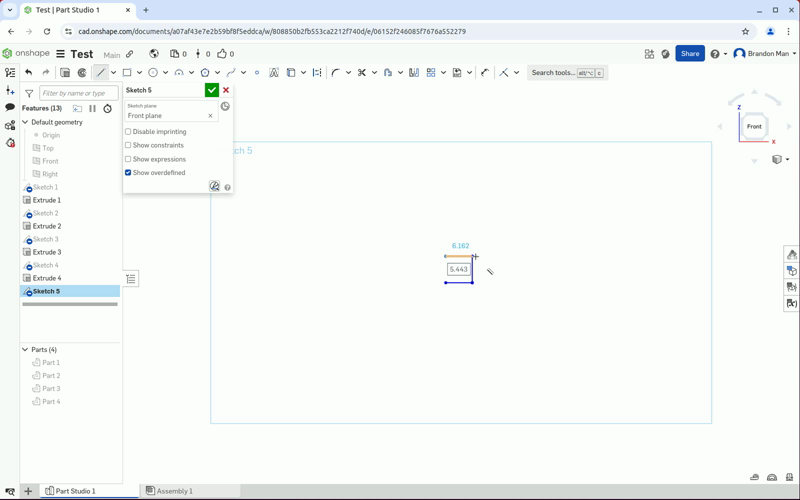
key_down(shift)
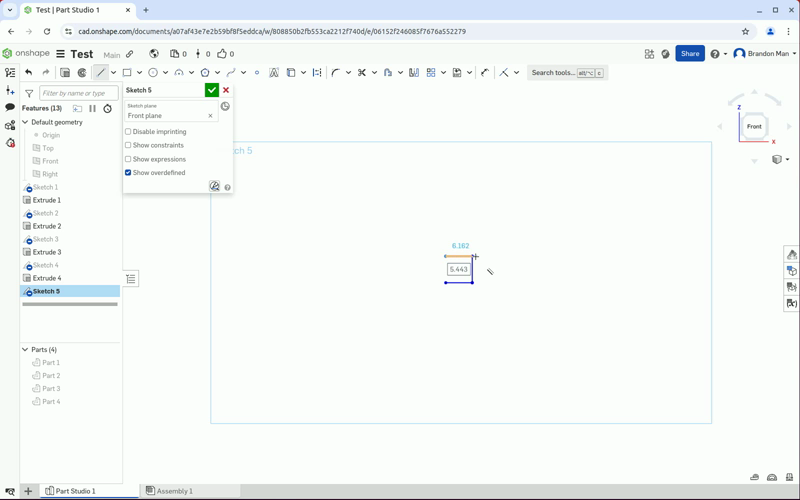
mouse_move(445, 282)
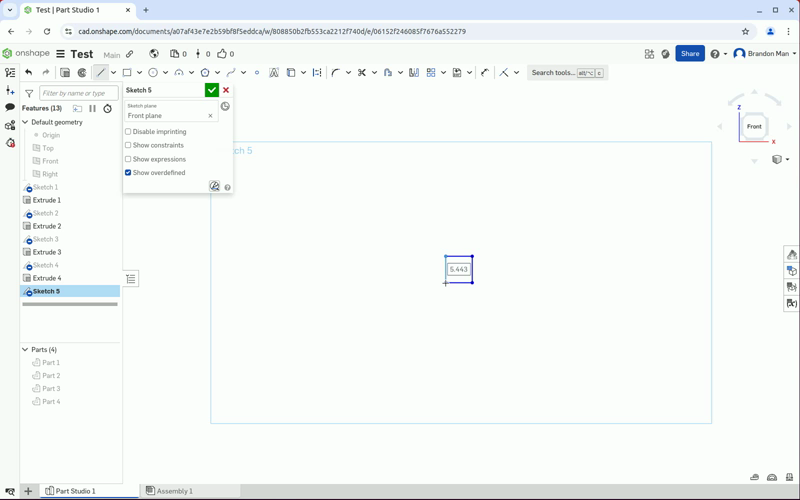
key_up(shift)
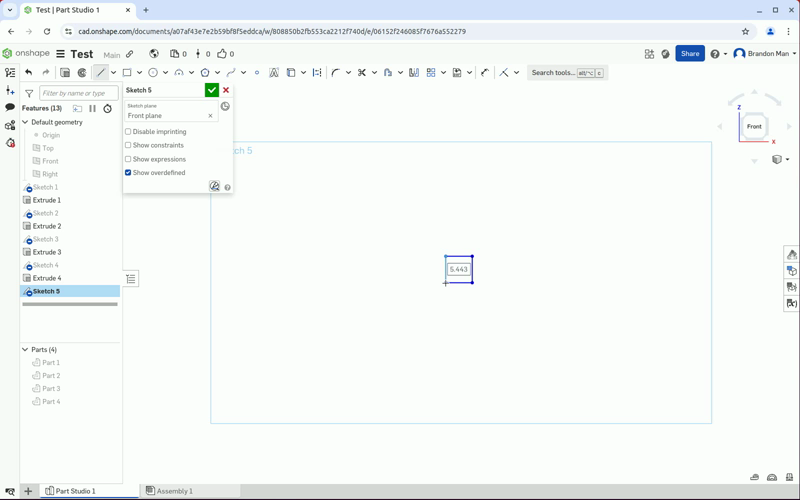
click(445, 282)
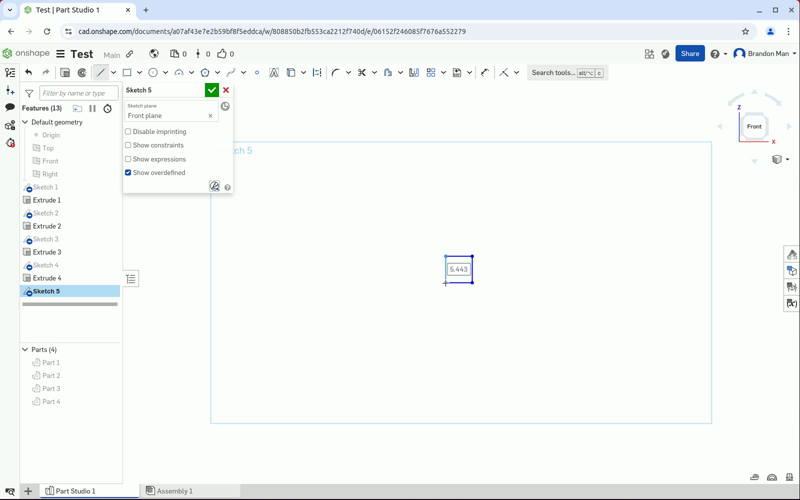
key(esc)
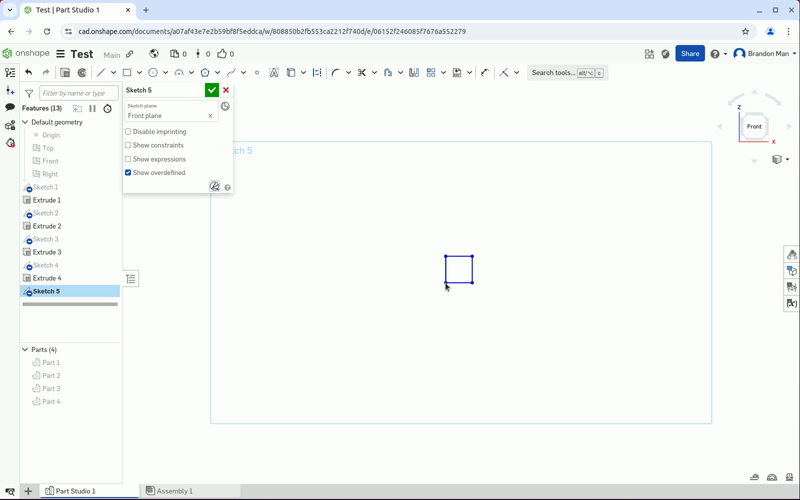
mouse_move(453, 262)
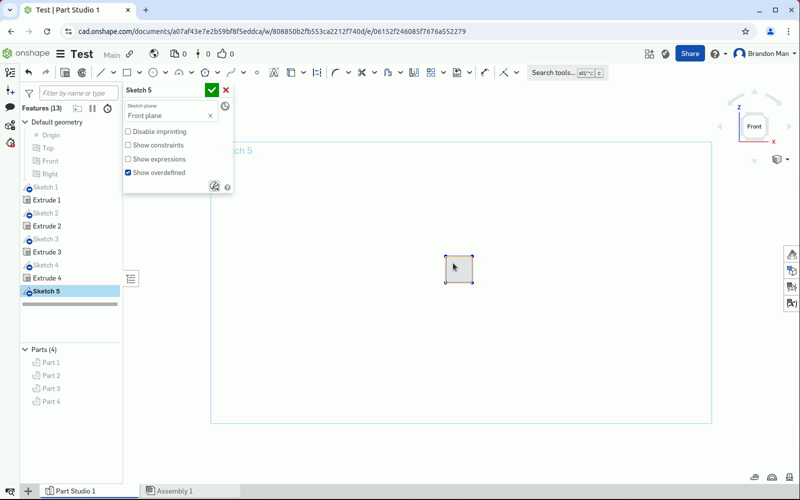
scroll(6)
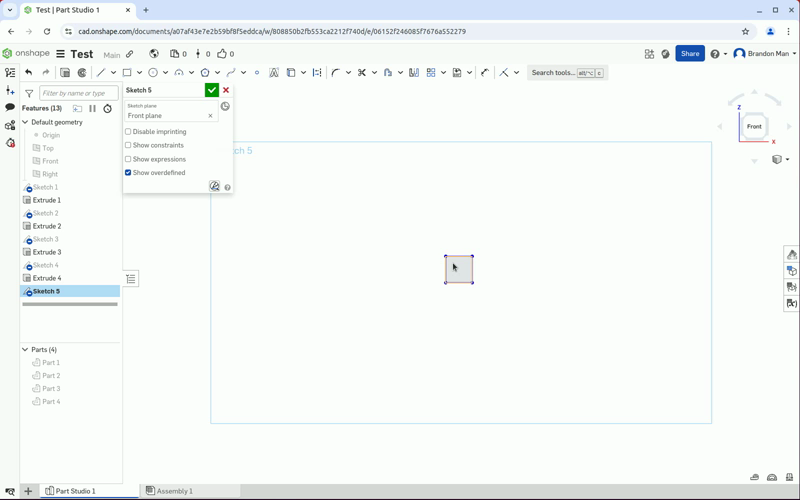
scroll(6)
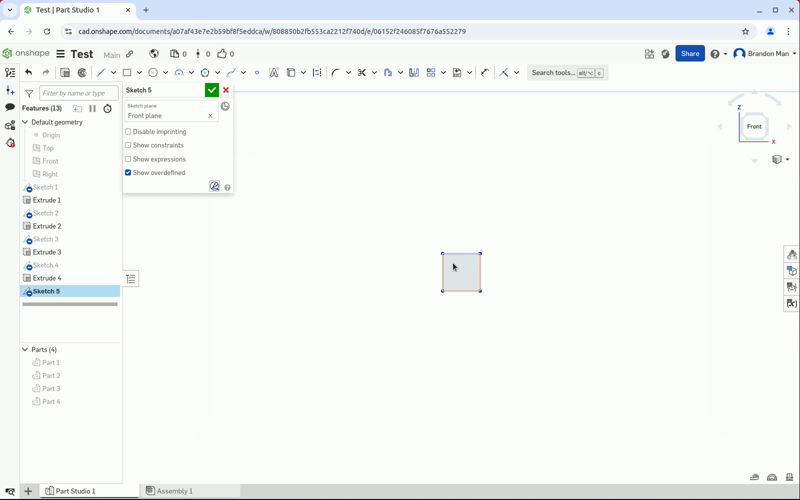
scroll(6)
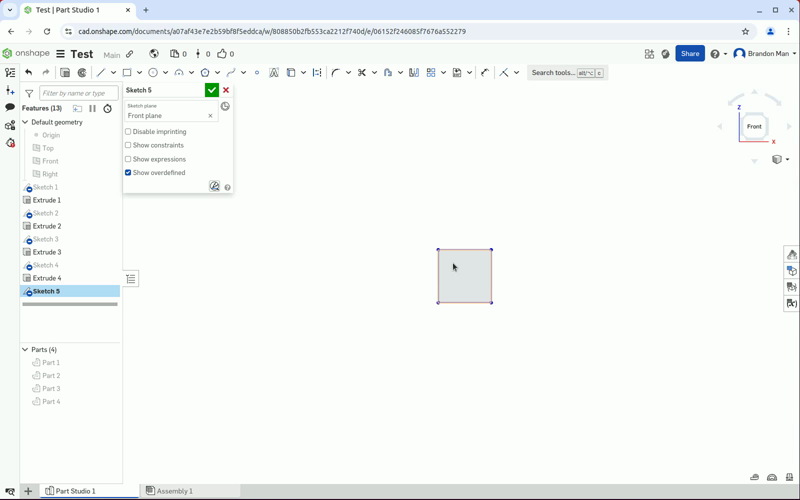
scroll(6)
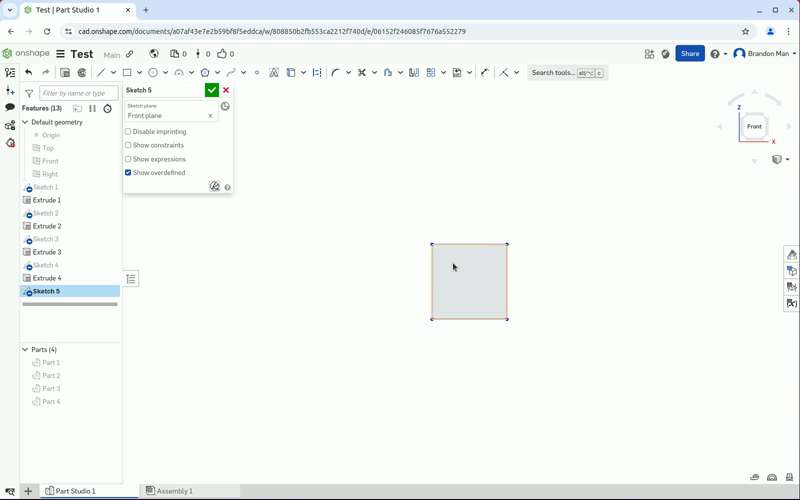
scroll(6)
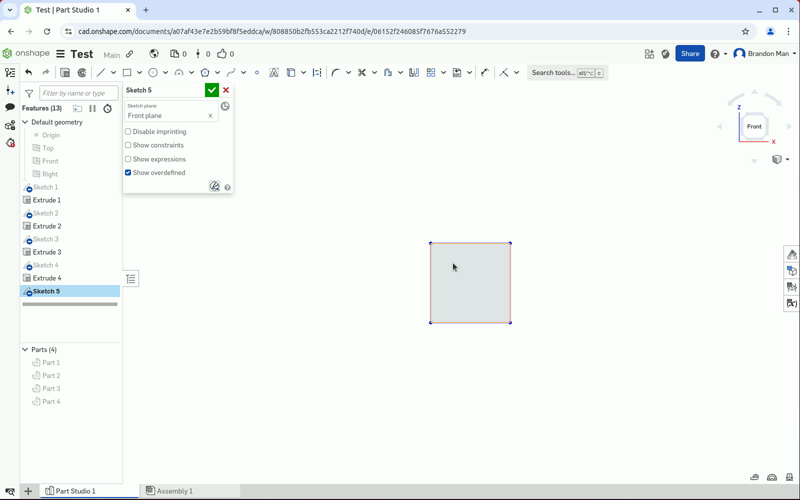
scroll(6)
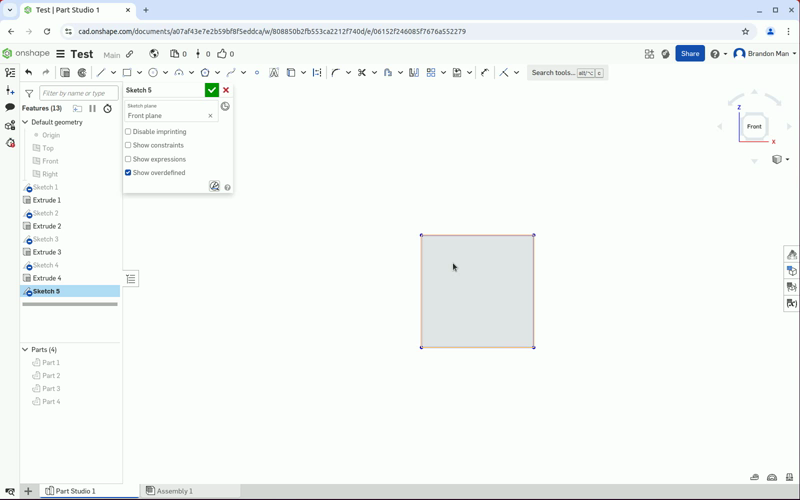
scroll(6)
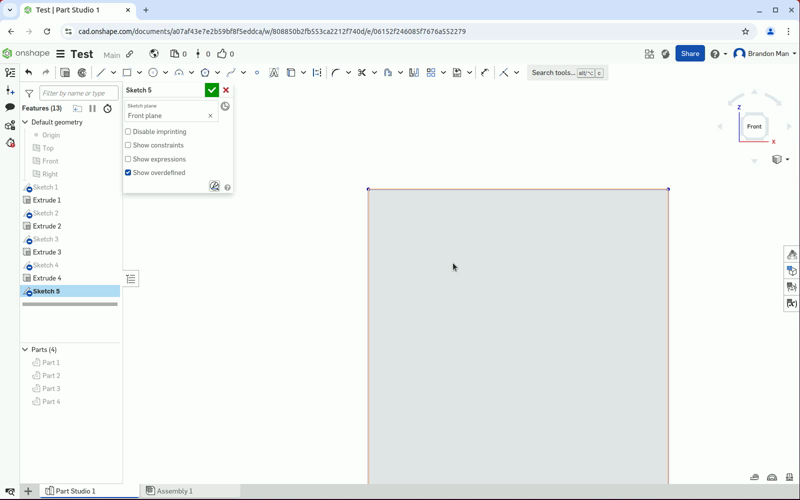
click(453, 262)
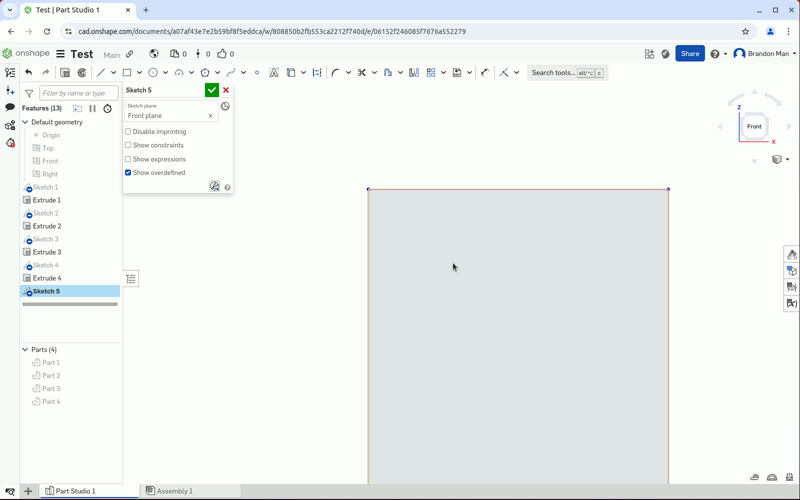
scroll(-6)
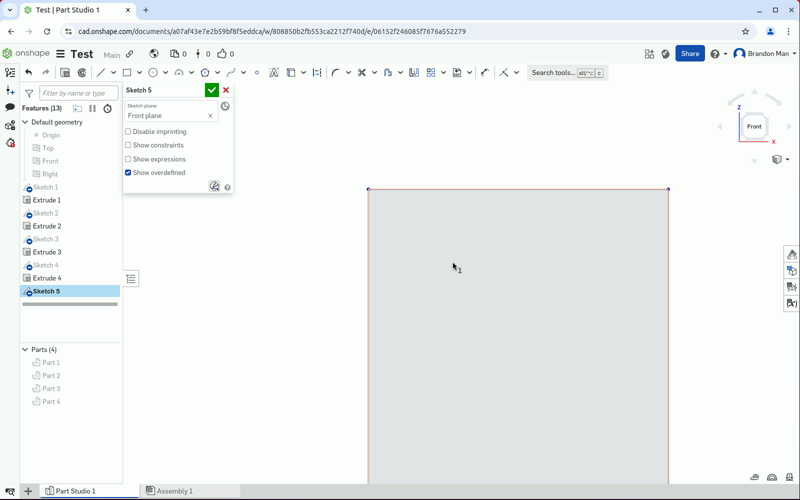
scroll(-6)
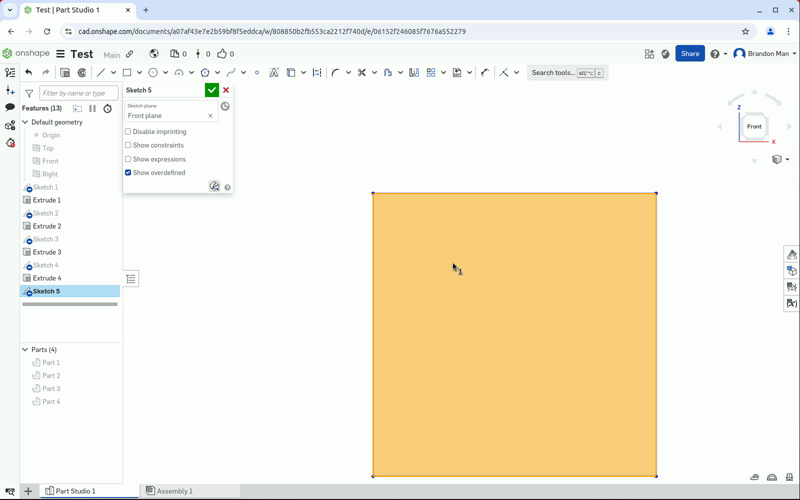
scroll(-6)
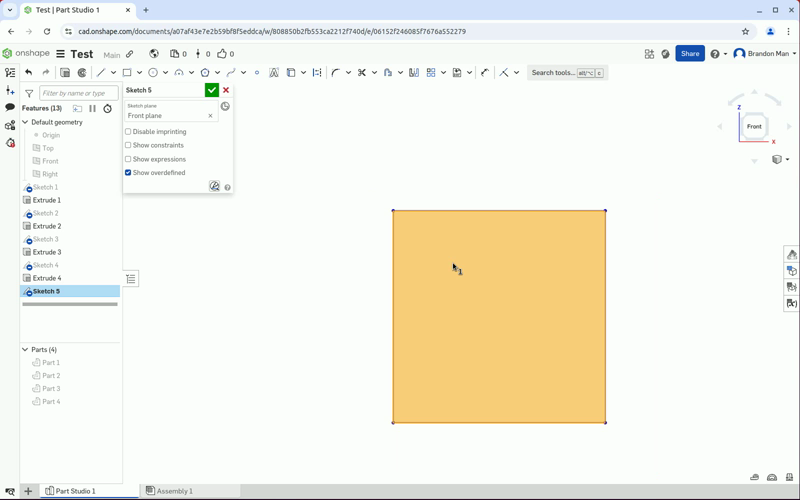
scroll(-6)
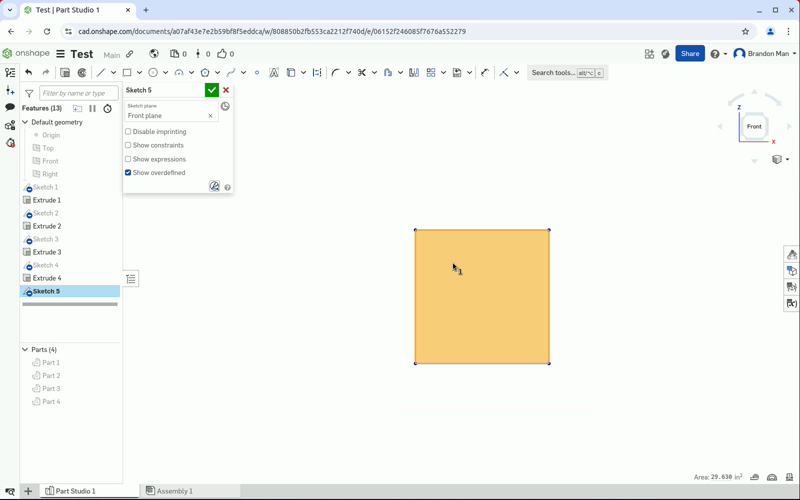
scroll(-6)
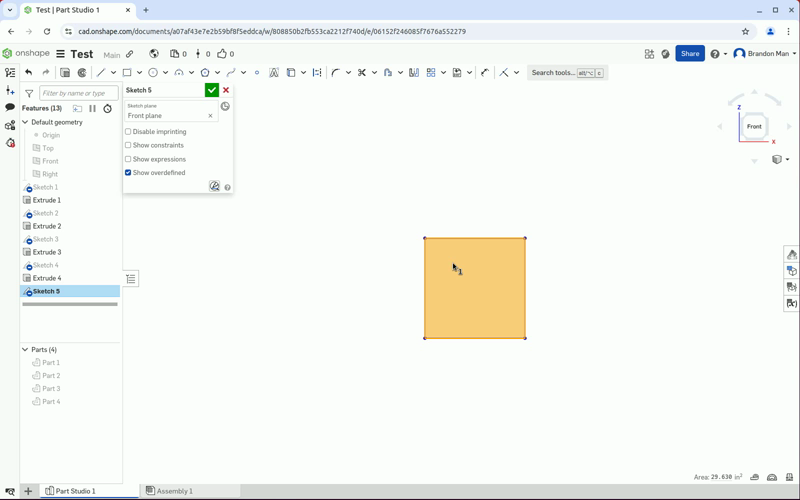
scroll(-6)
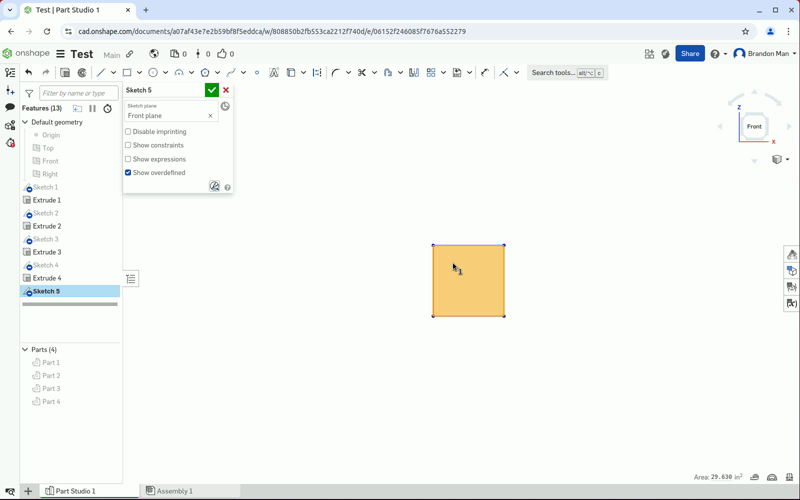
scroll(-6)
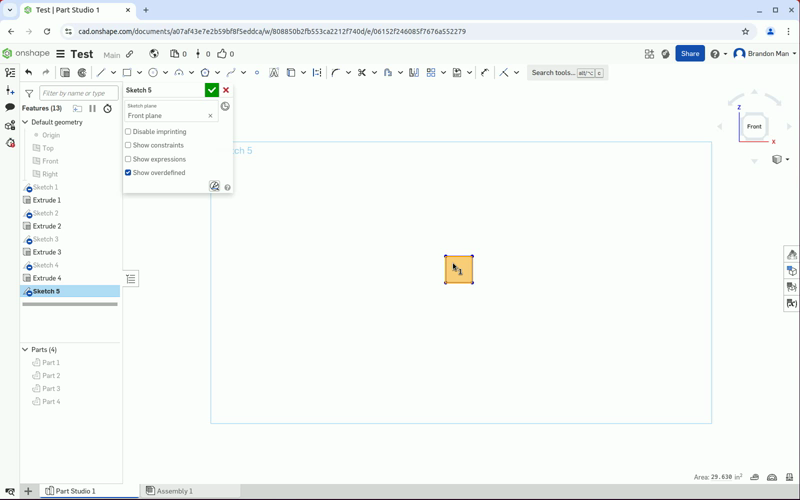
mouse_move(73, 352)
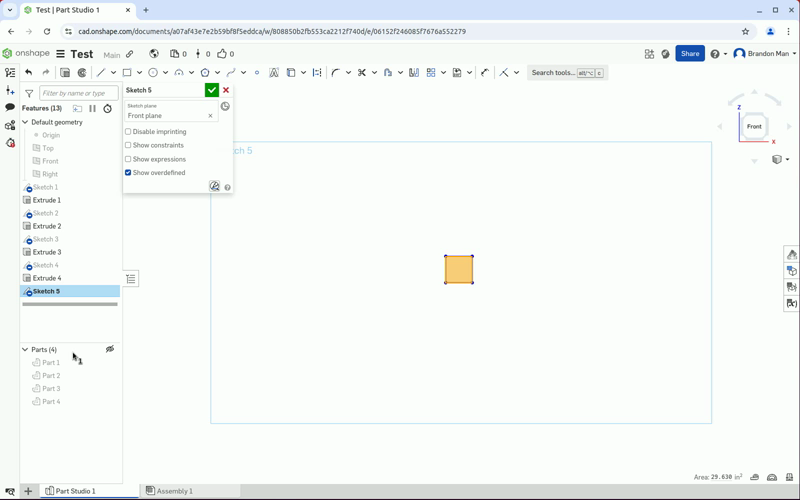
key(shift+y)
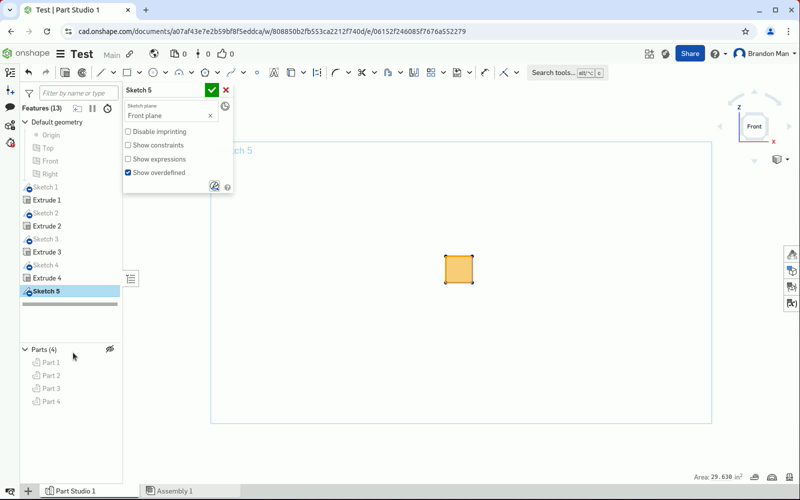
key(shift+e)
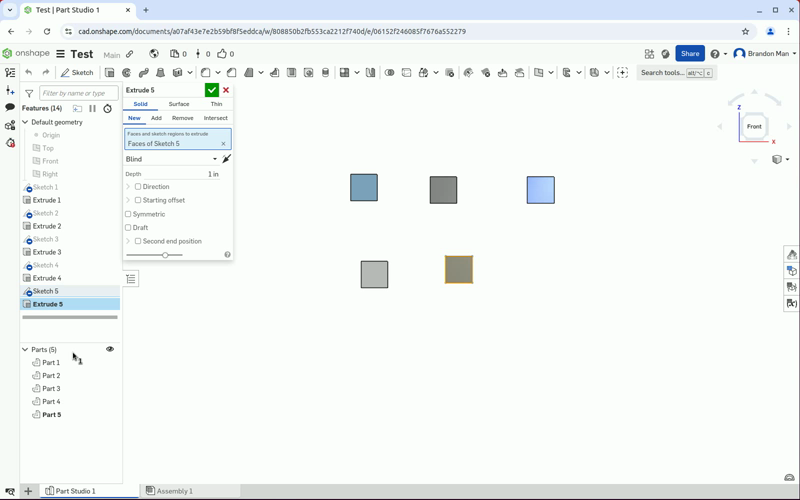
mouse_move(143, 106)
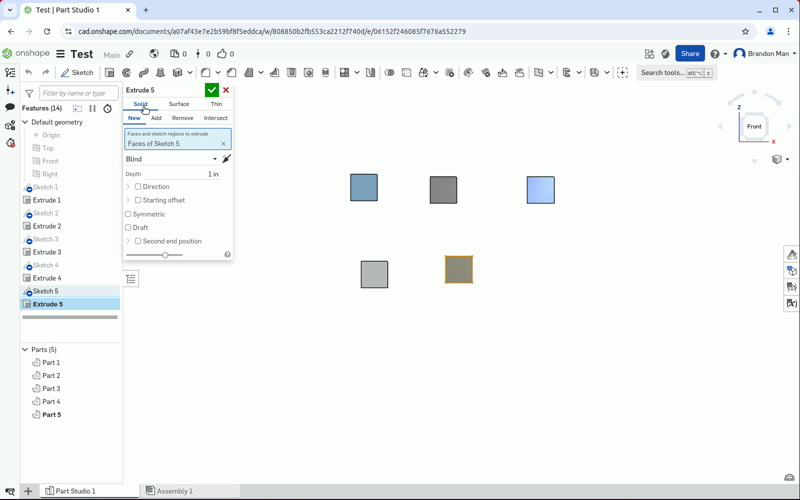
click(143, 106)
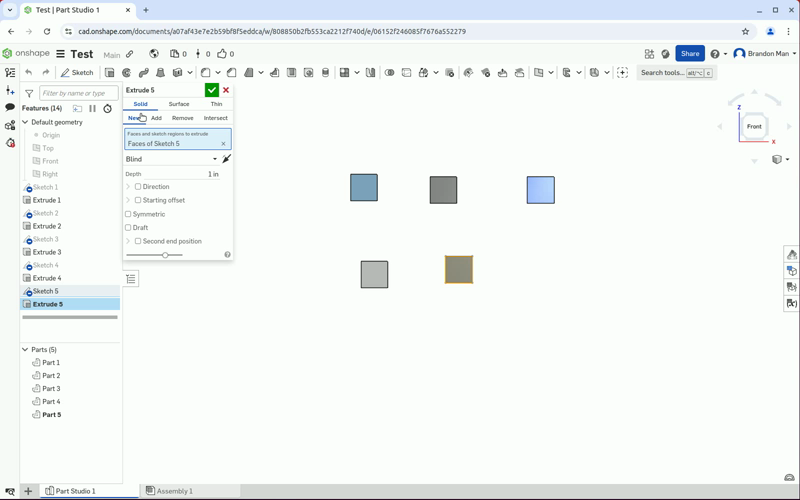
mouse_move(137, 120)
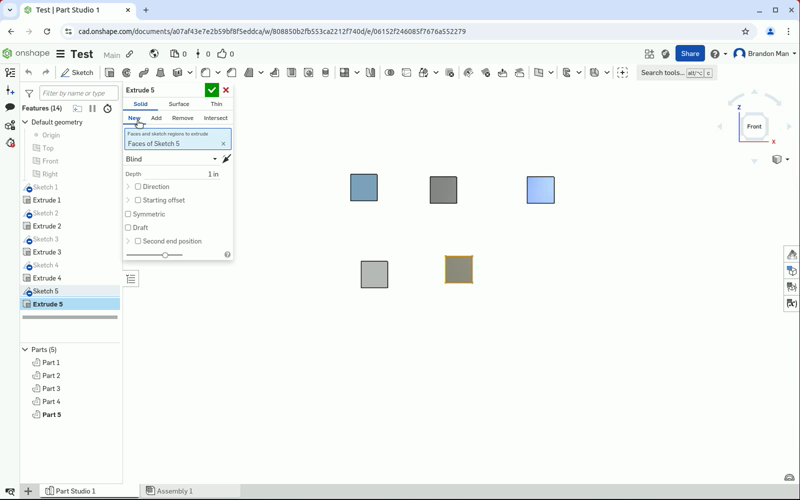
click(137, 120)
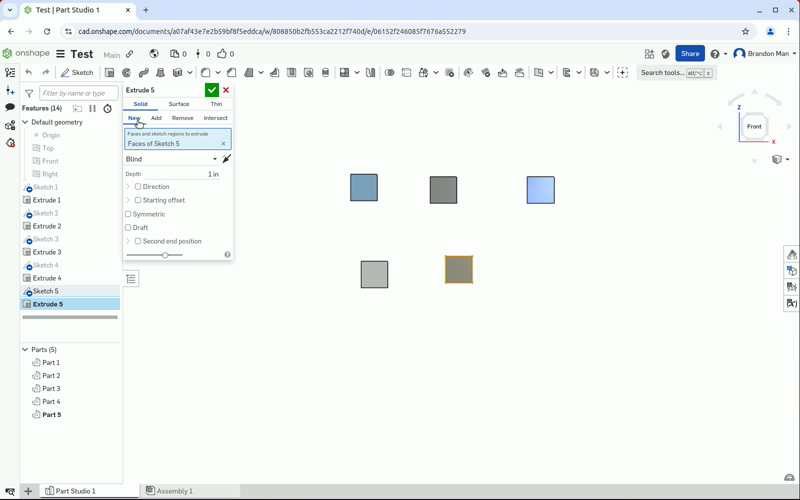
key(tab, 4)
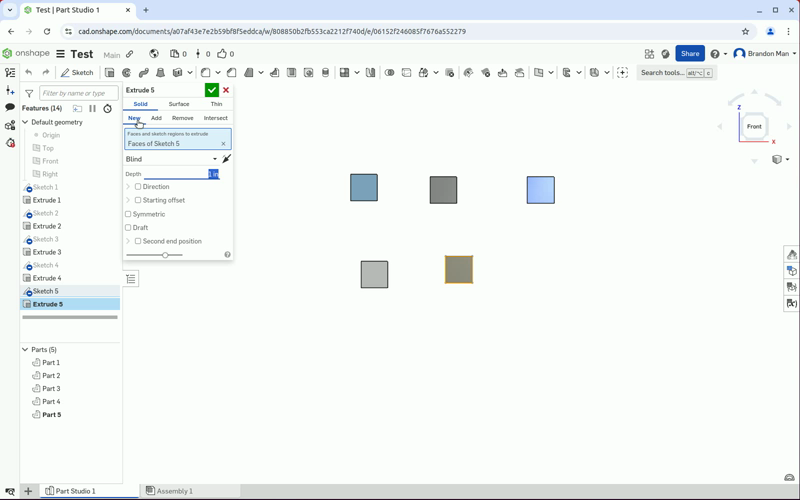
text(5.296)
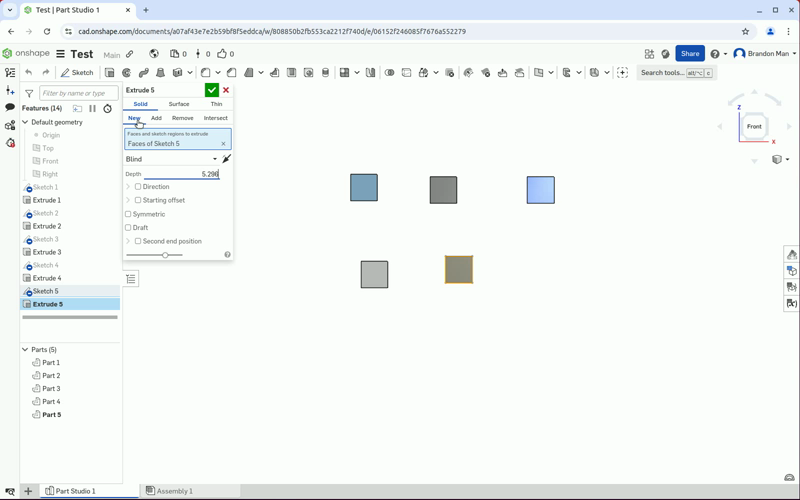
key(enter)
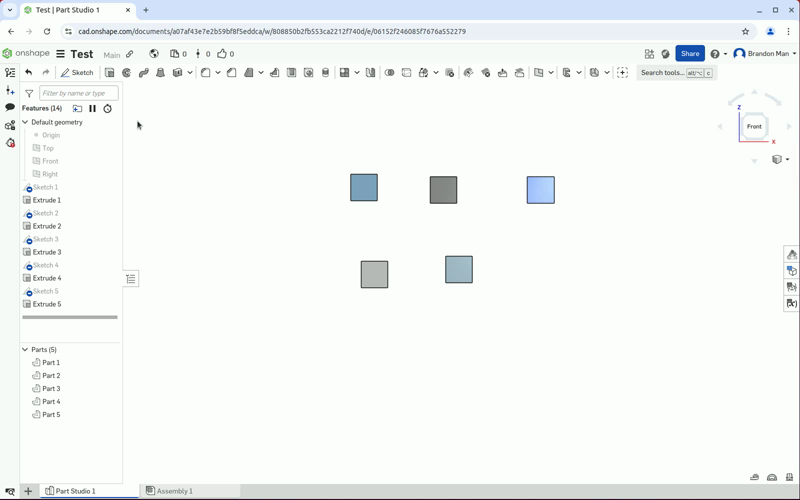
key(shift+h)
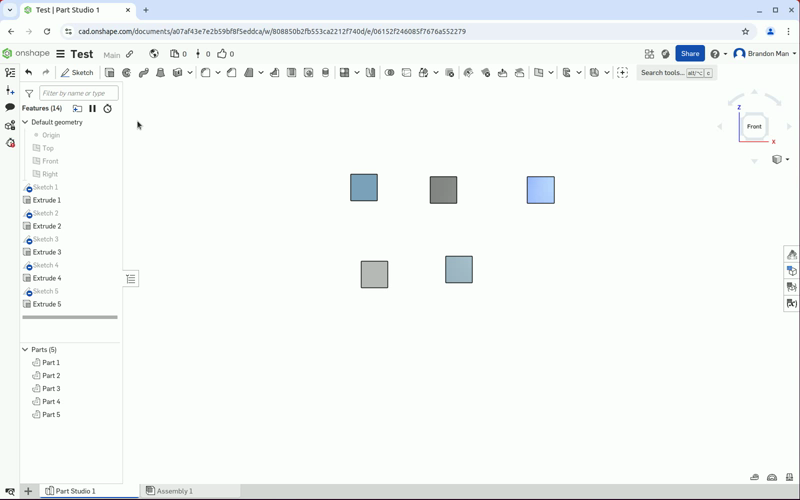
key(shift+h)
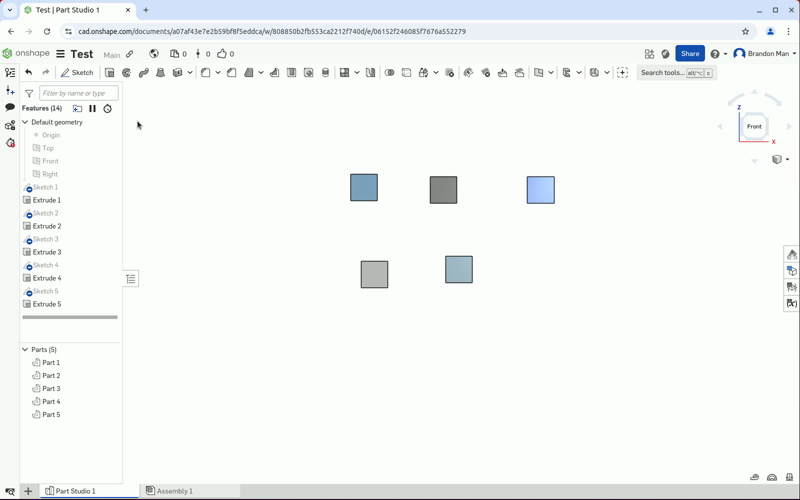
mouse_move(73, 189)
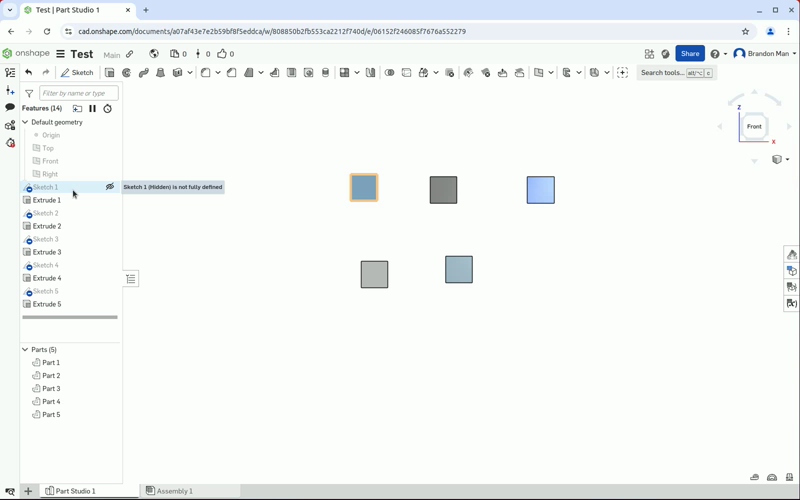
click(73, 189)
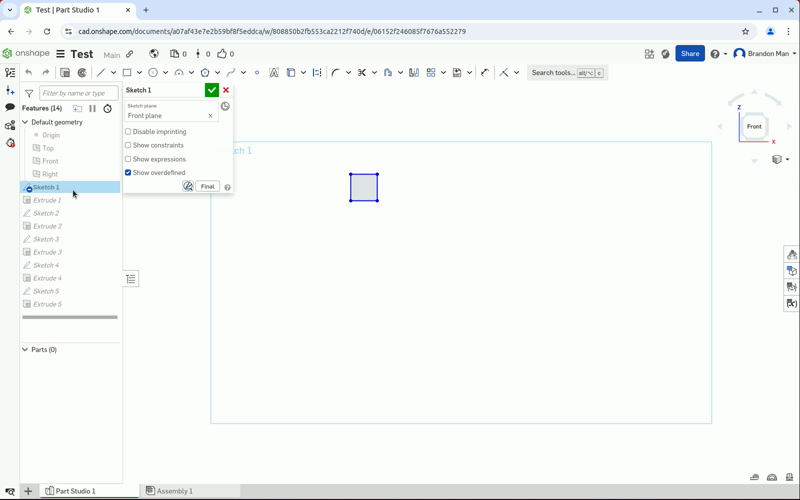
mouse_move(229, 92)
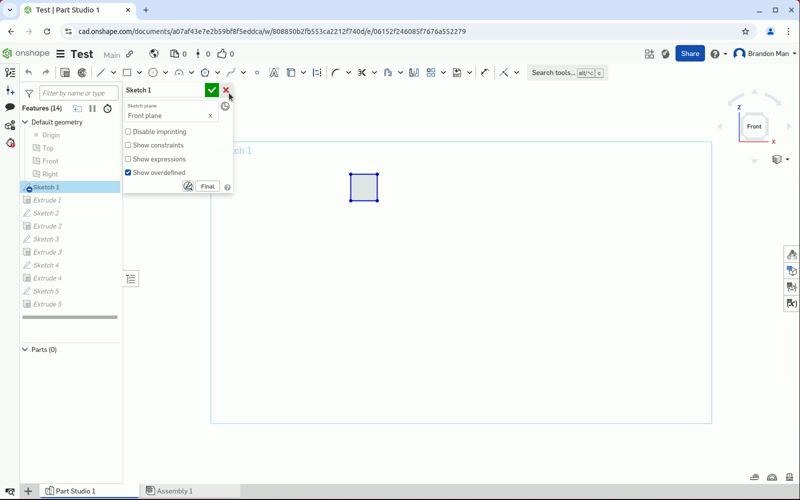
click(229, 92)
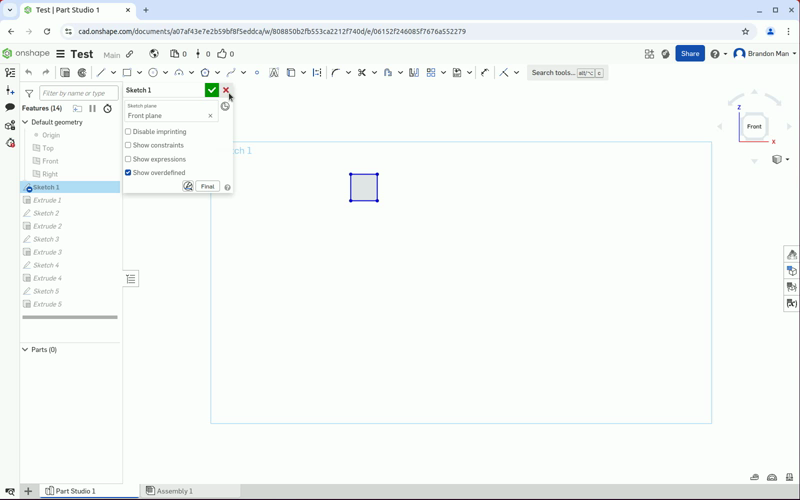
key(shift+s)
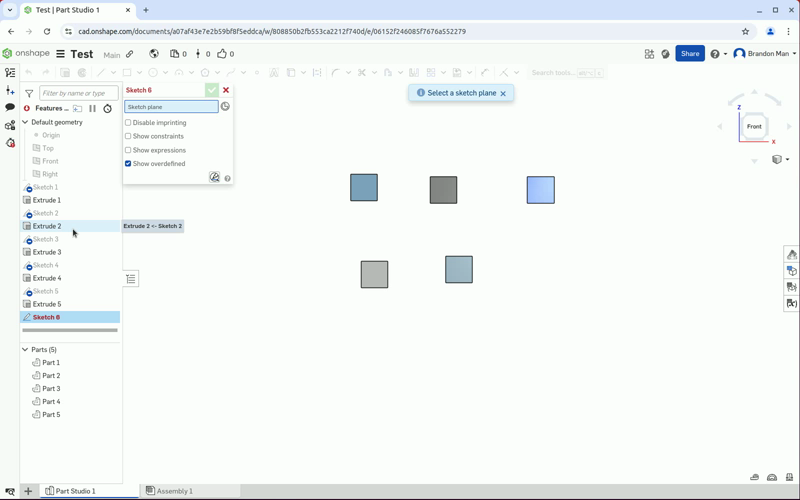
scroll(3)
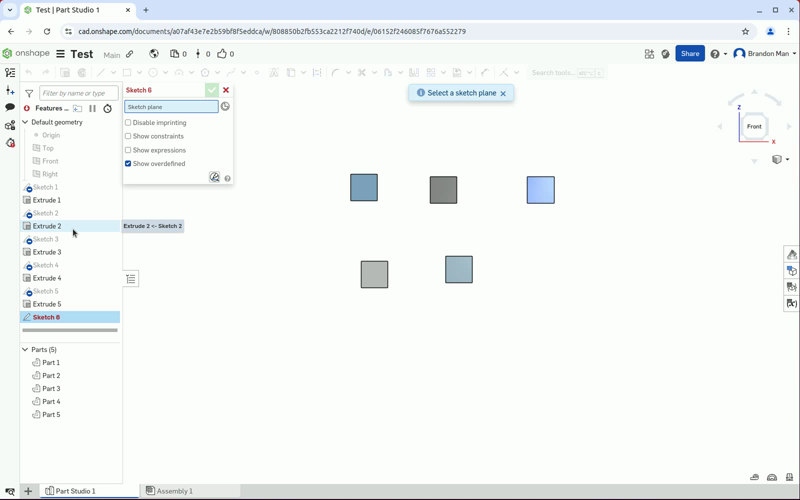
mouse_move(73, 163)
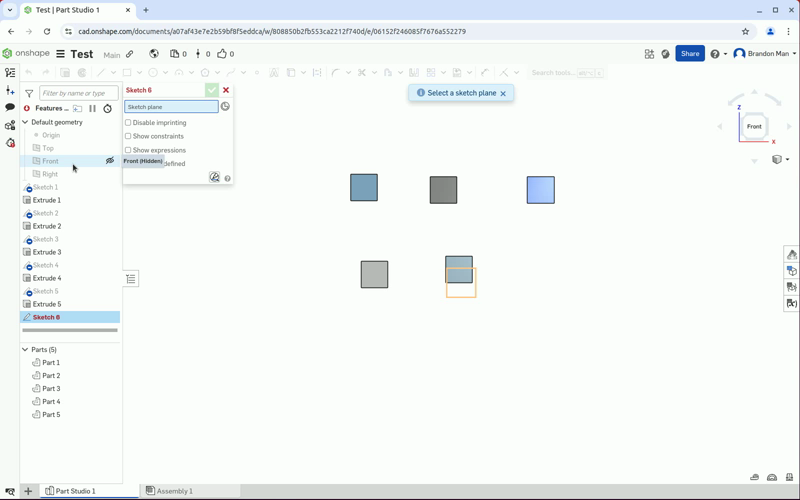
click(73, 163)
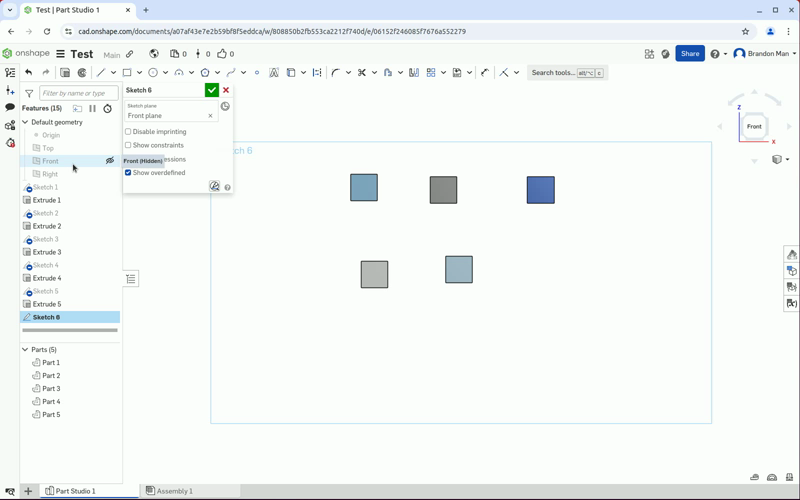
mouse_move(73, 352)
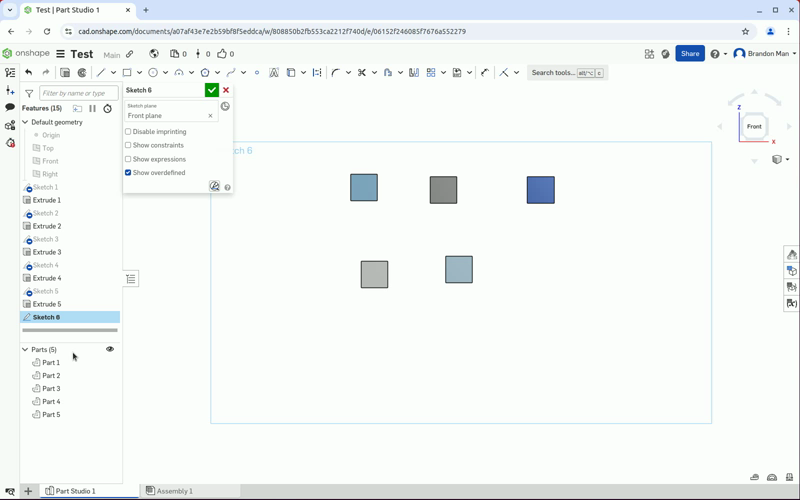
key(y)
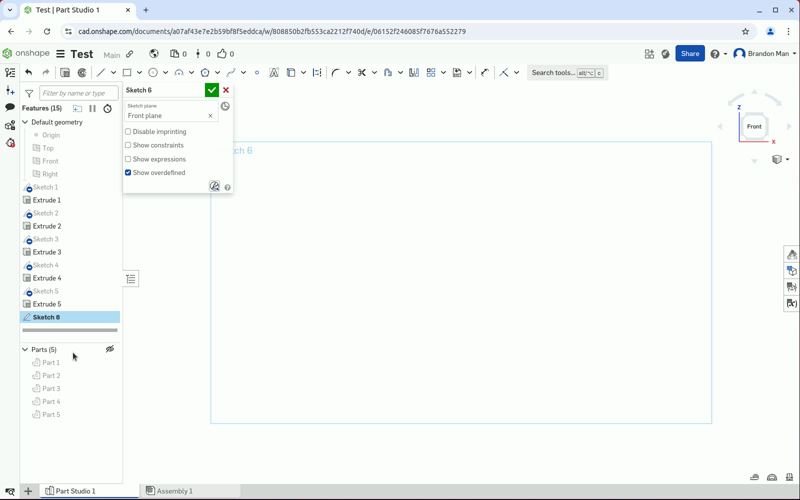
key(l)
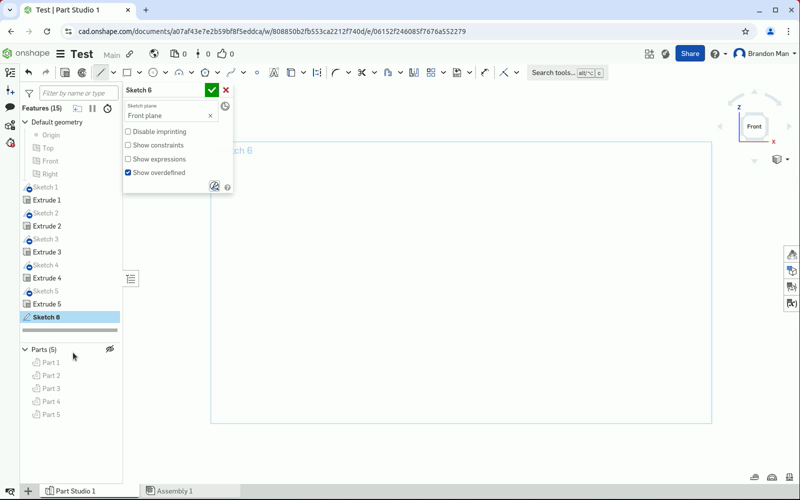
key_down(shift)
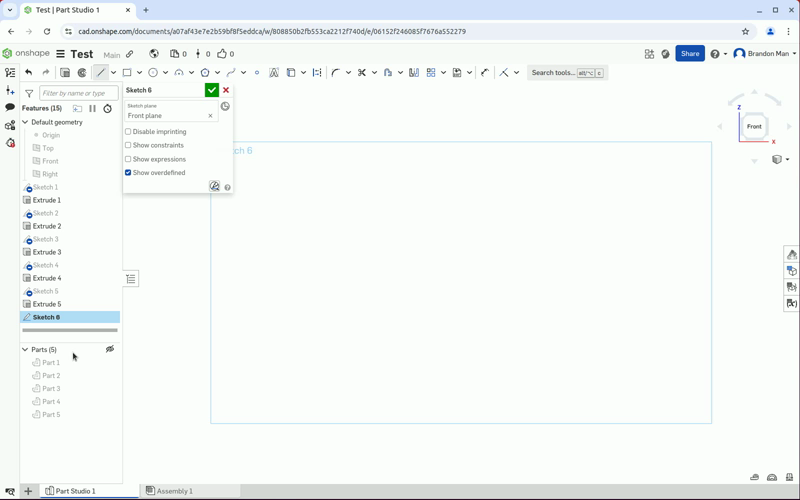
mouse_move(540, 288)
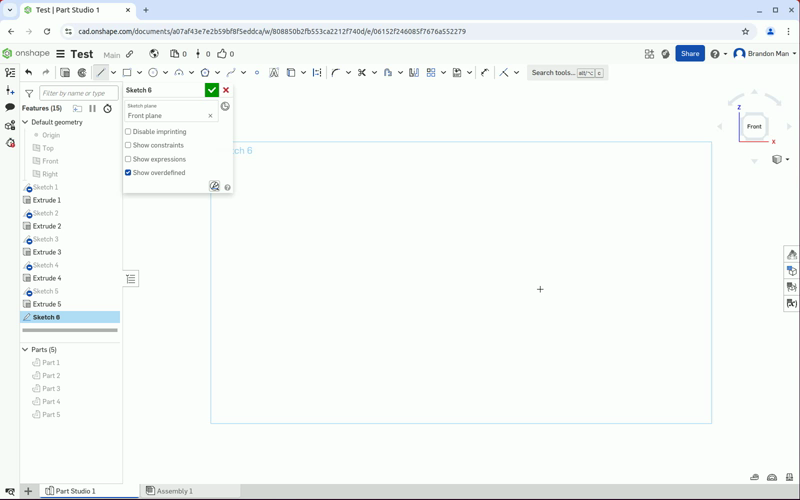
click(540, 288)
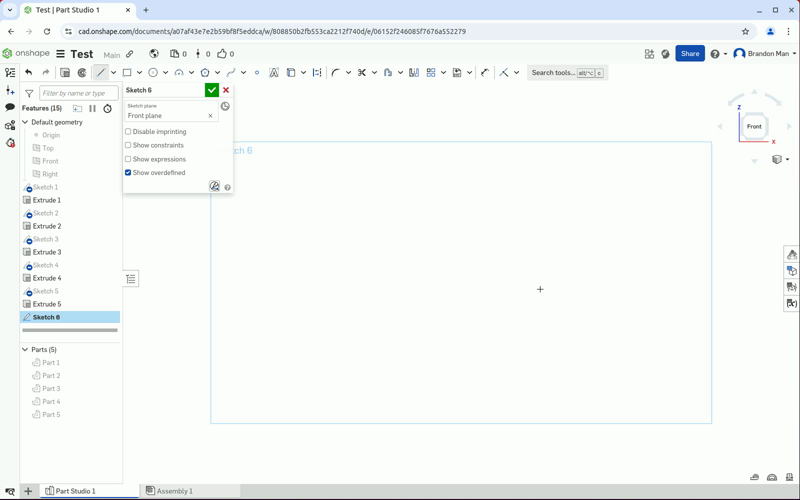
key_up(shift)
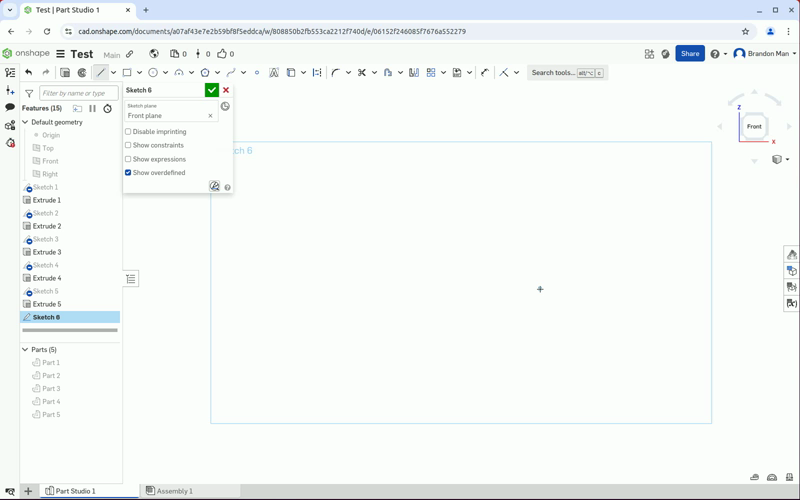
key_down(shift)
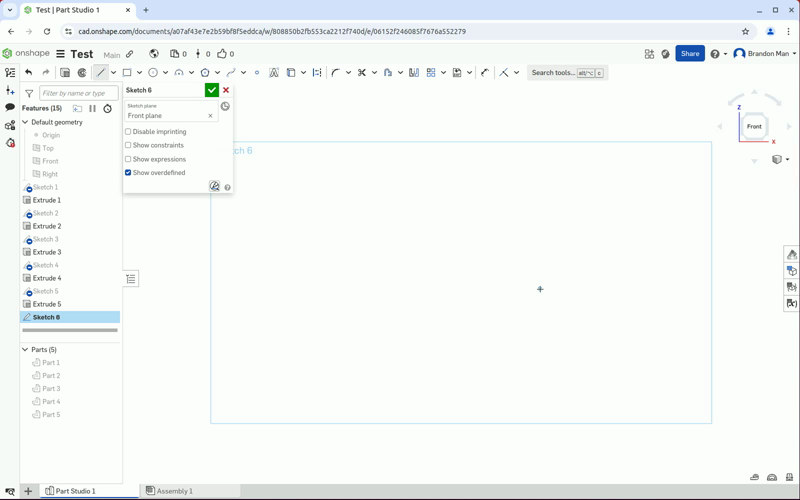
mouse_move(570, 288)
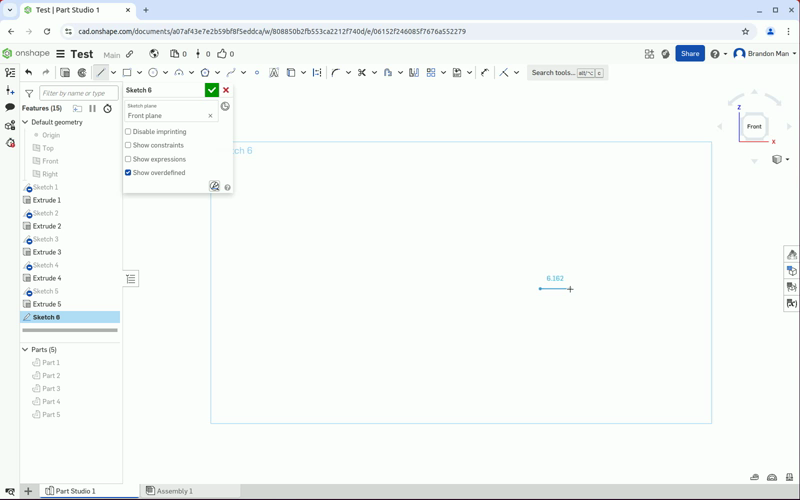
mouse_move(567, 288)
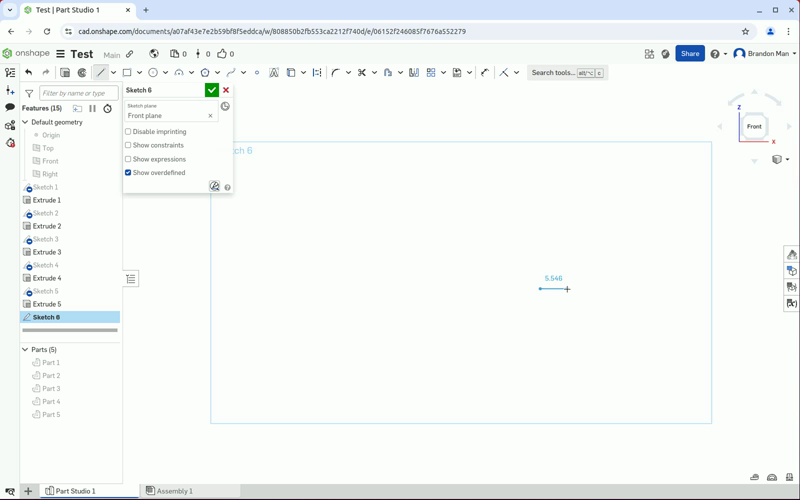
click(567, 288)
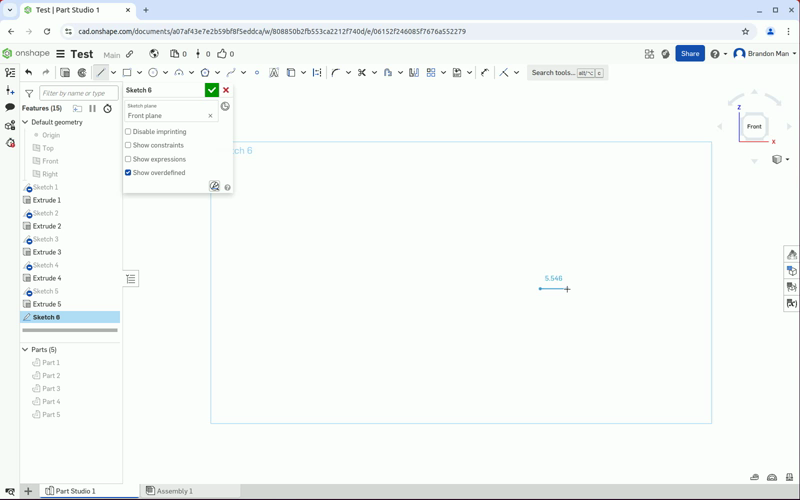
key_up(shift)
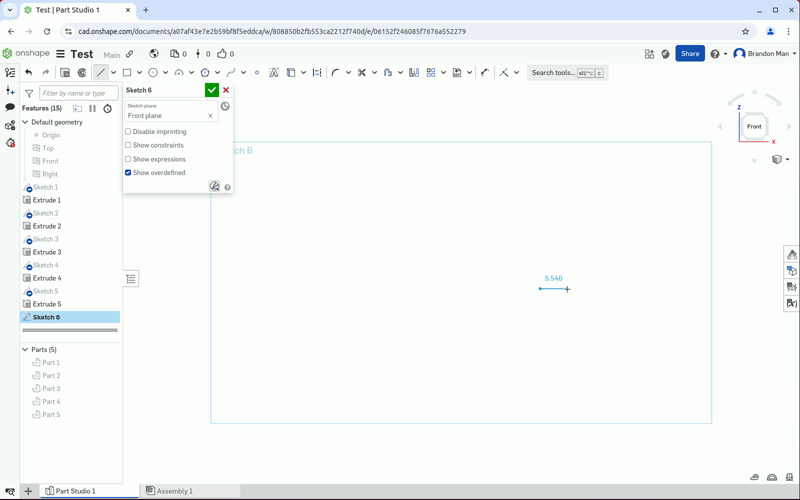
key_down(shift)
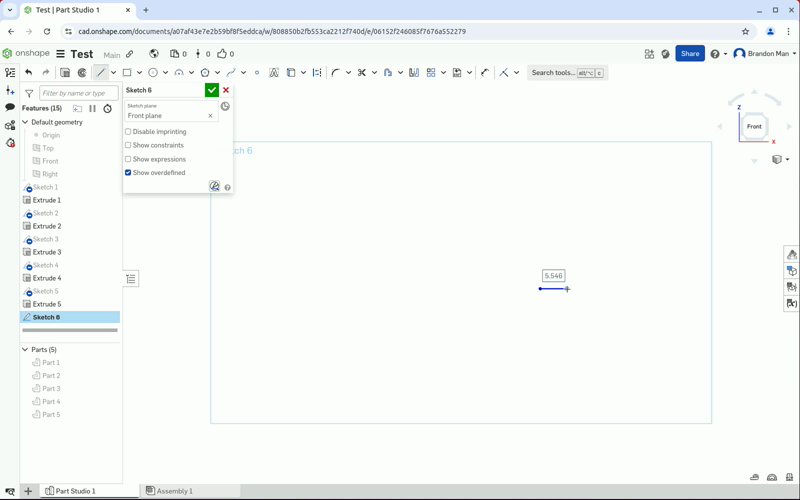
mouse_move(589, 288)
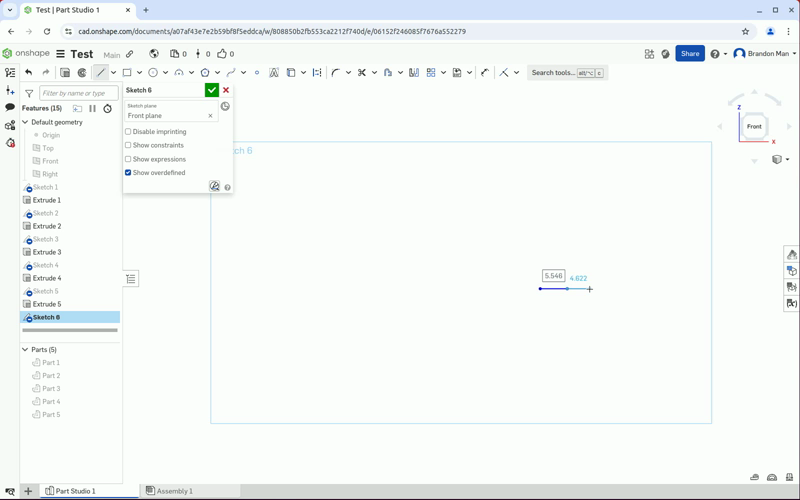
mouse_move(567, 262)
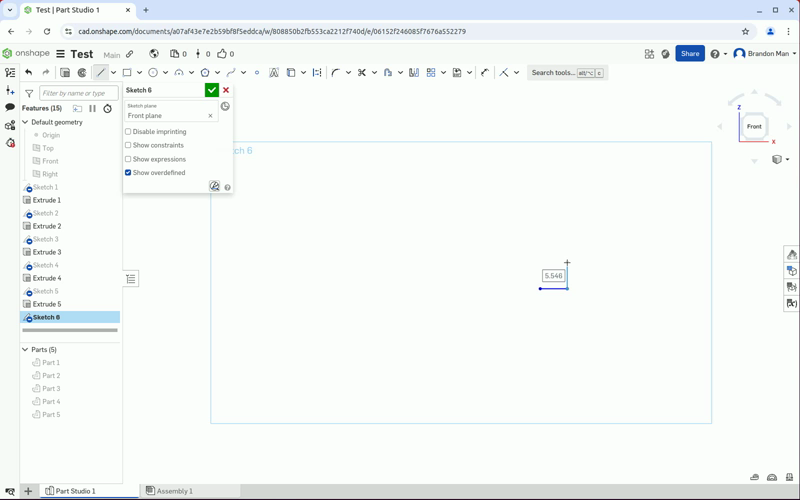
click(567, 262)
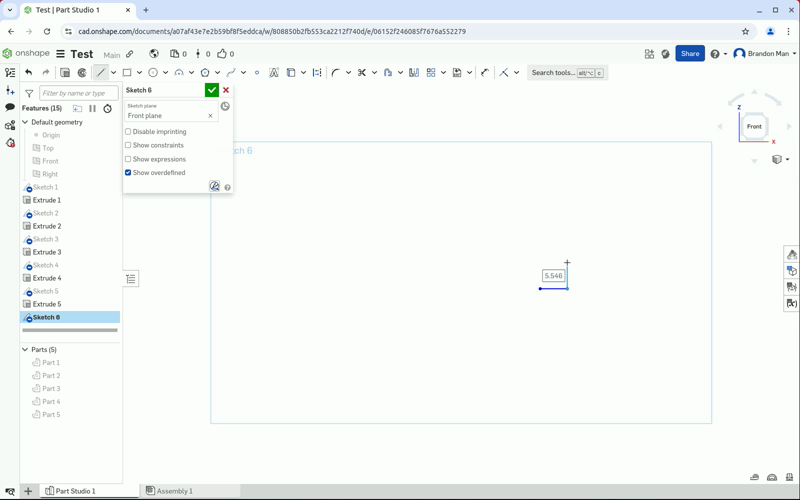
key_up(shift)
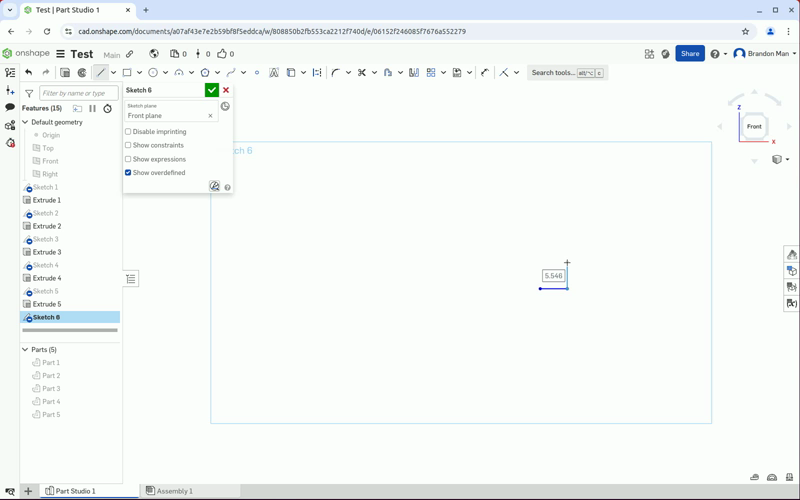
key_down(shift)
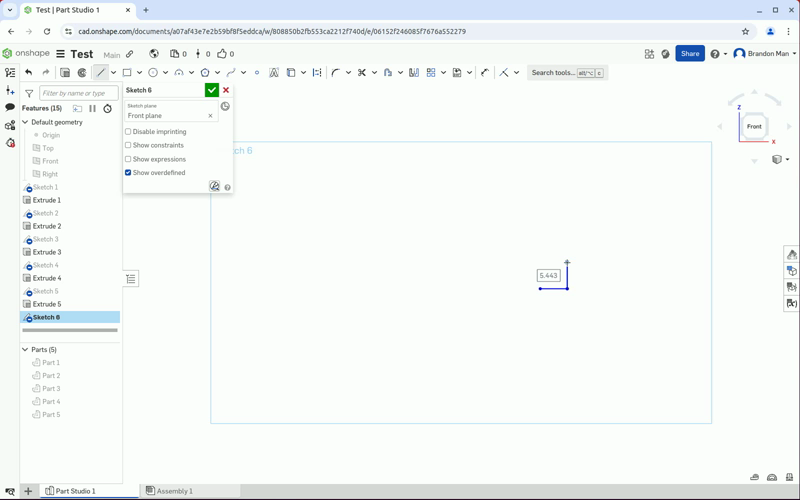
mouse_move(589, 262)
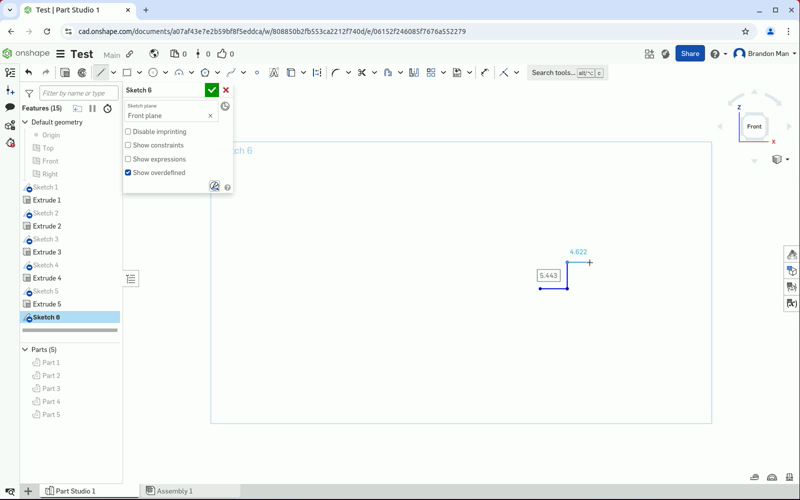
mouse_move(540, 262)
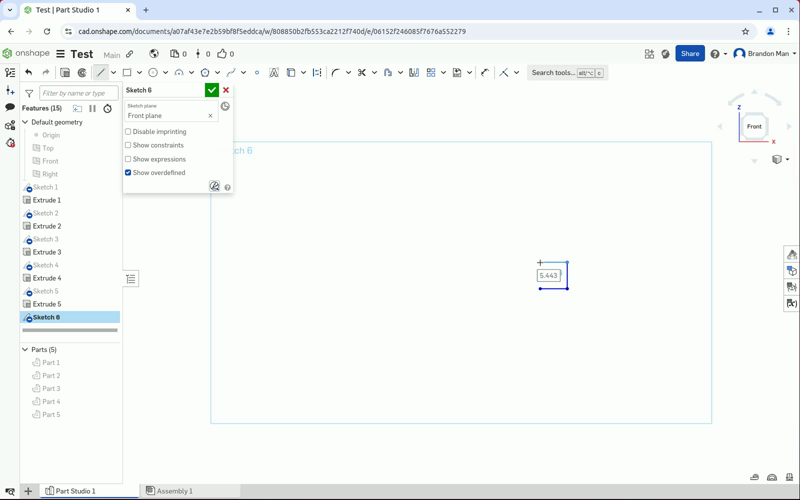
click(540, 262)
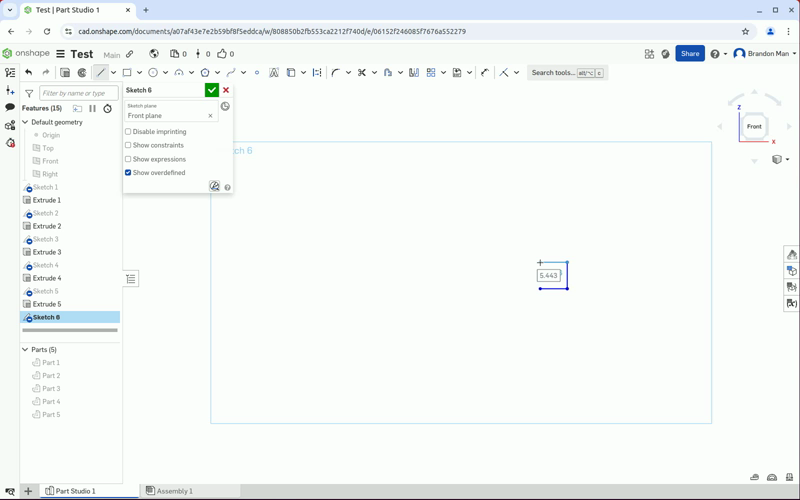
key_up(shift)
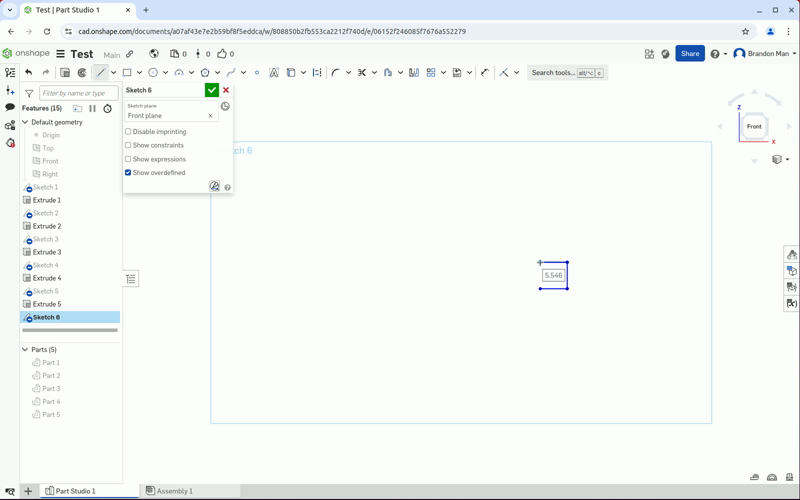
mouse_move(570, 262)
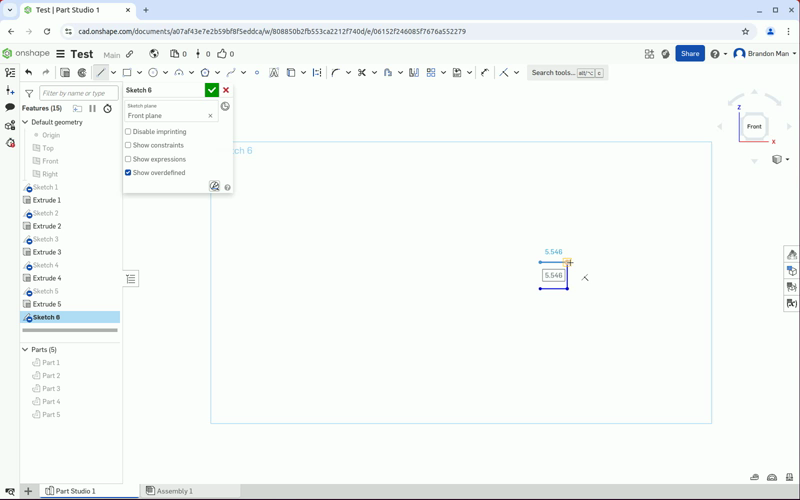
key_down(shift)
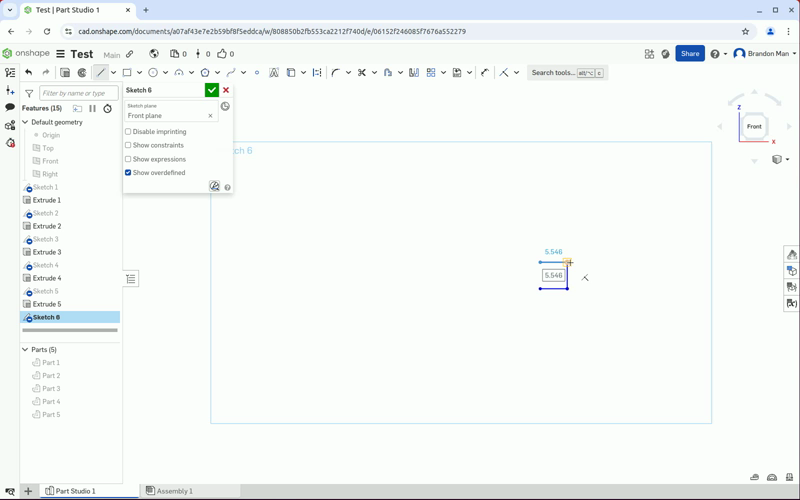
mouse_move(540, 288)
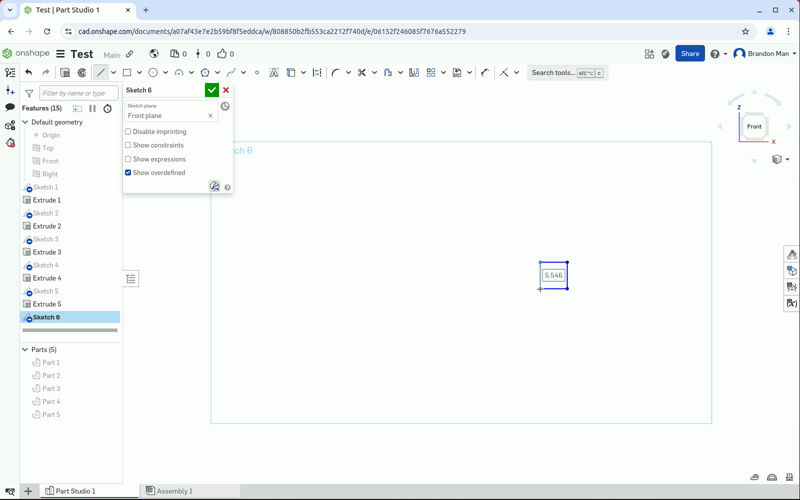
key_up(shift)
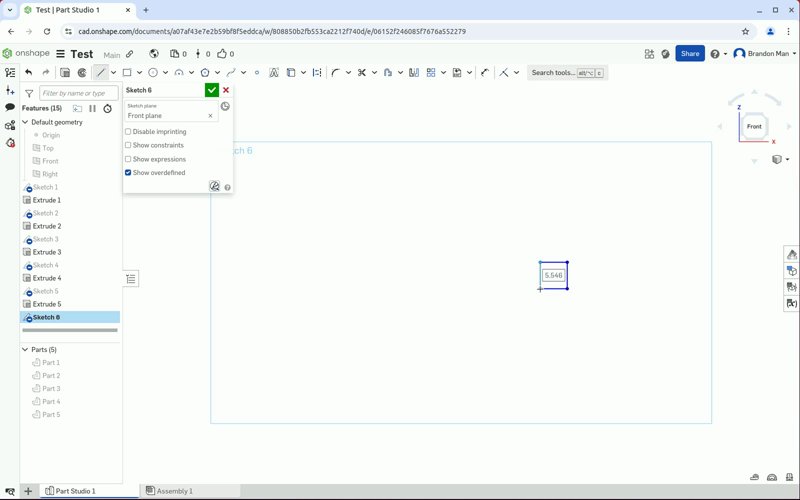
click(540, 288)
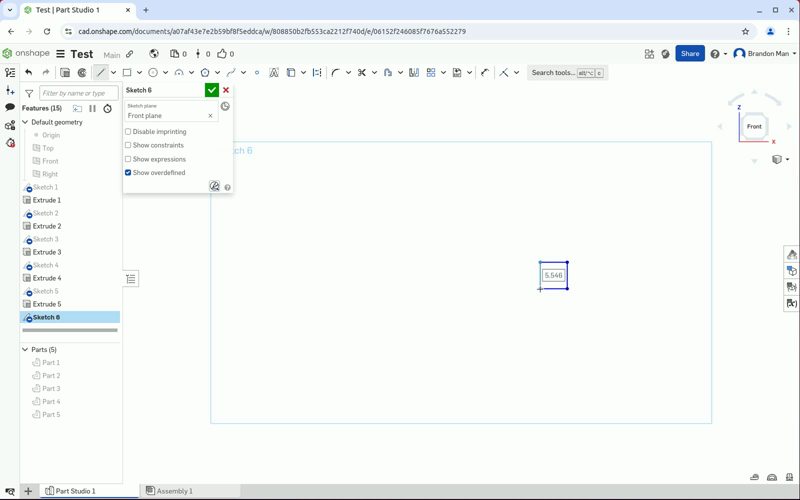
key(esc)
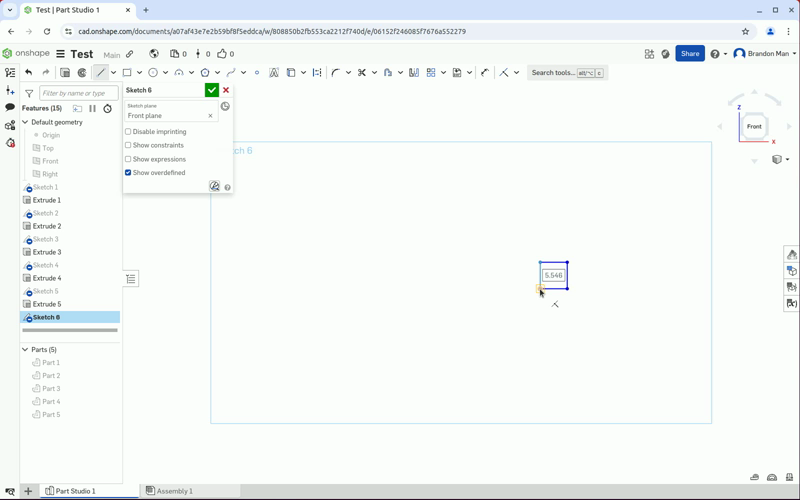
mouse_move(564, 274)
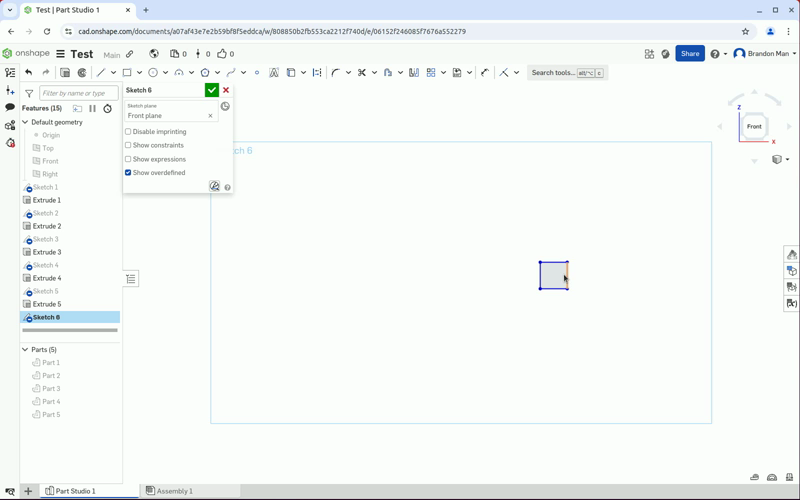
scroll(6)
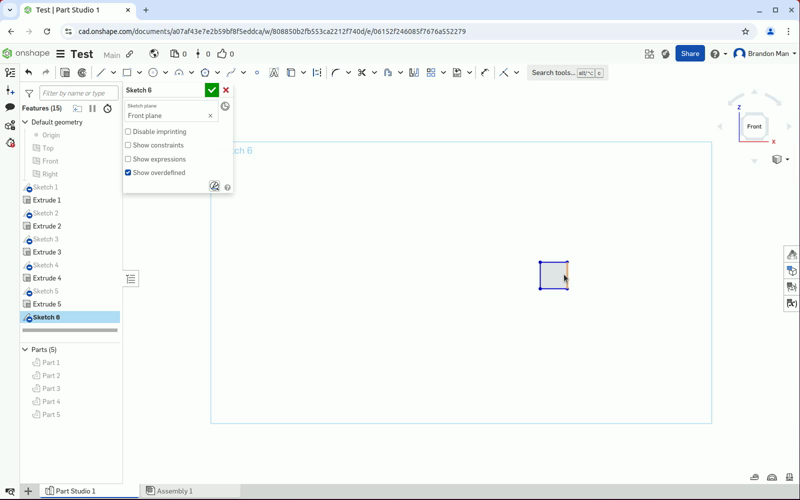
scroll(6)
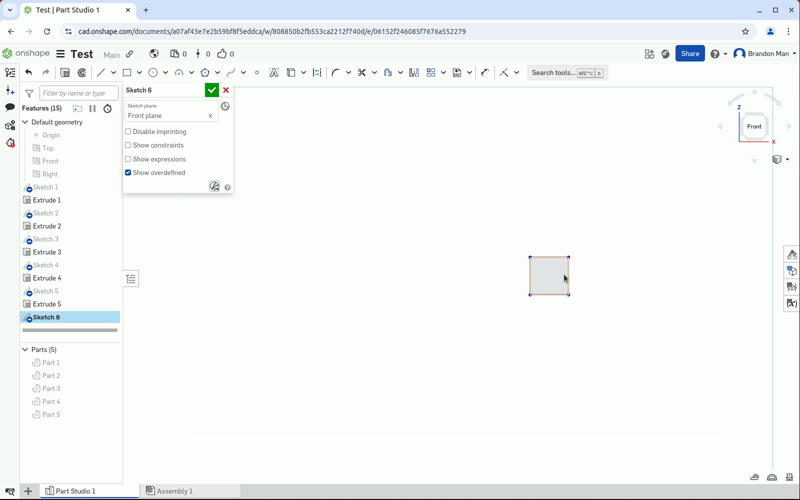
scroll(6)
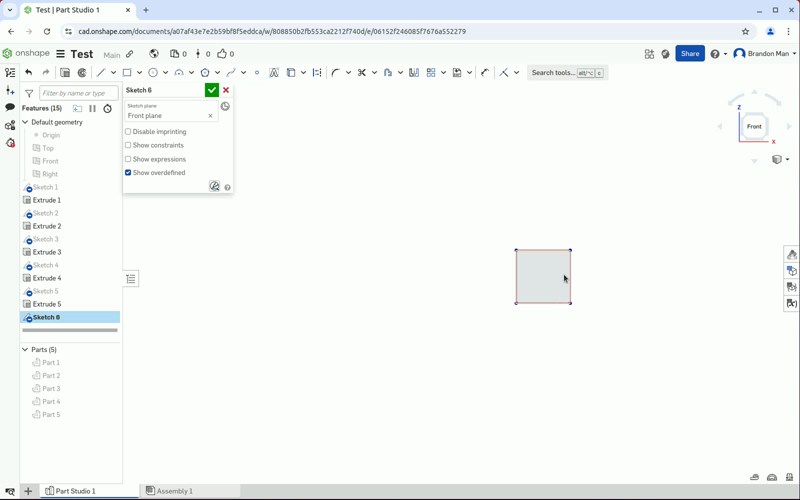
scroll(6)
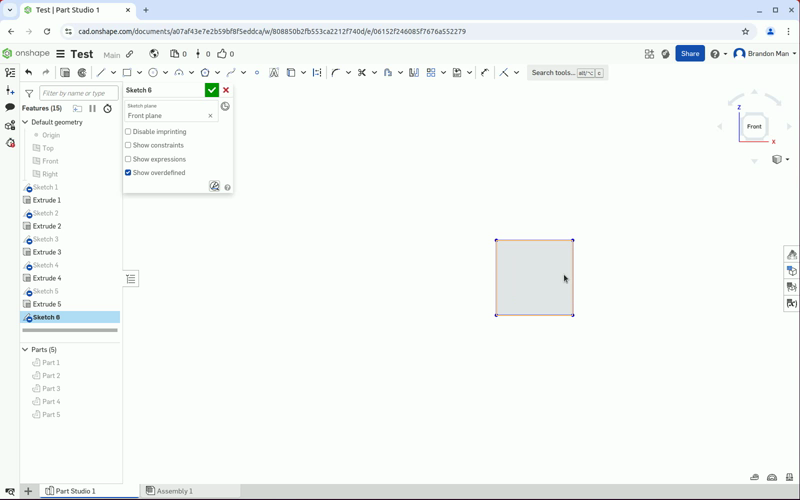
scroll(6)
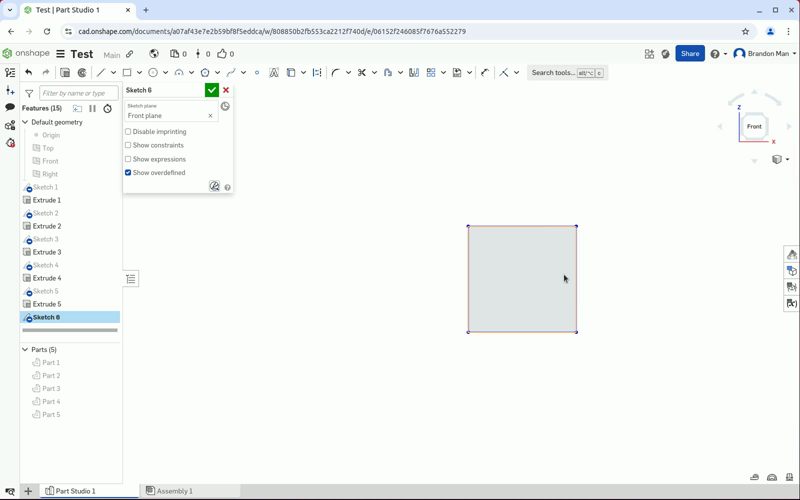
scroll(6)
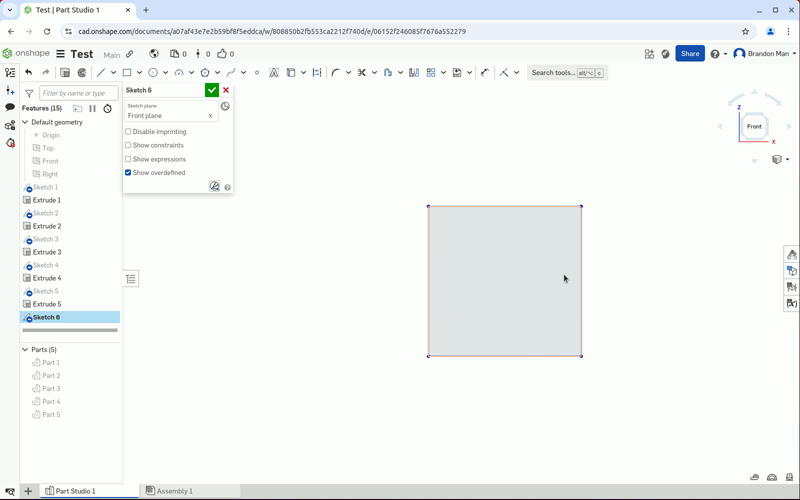
scroll(6)
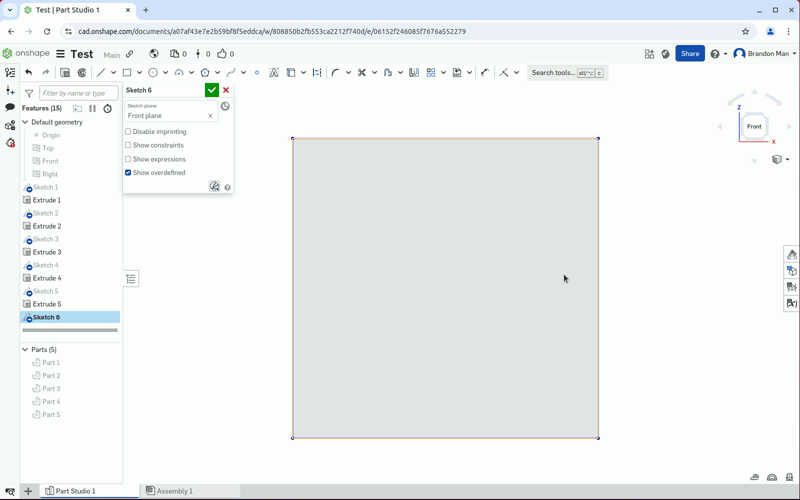
click(564, 274)
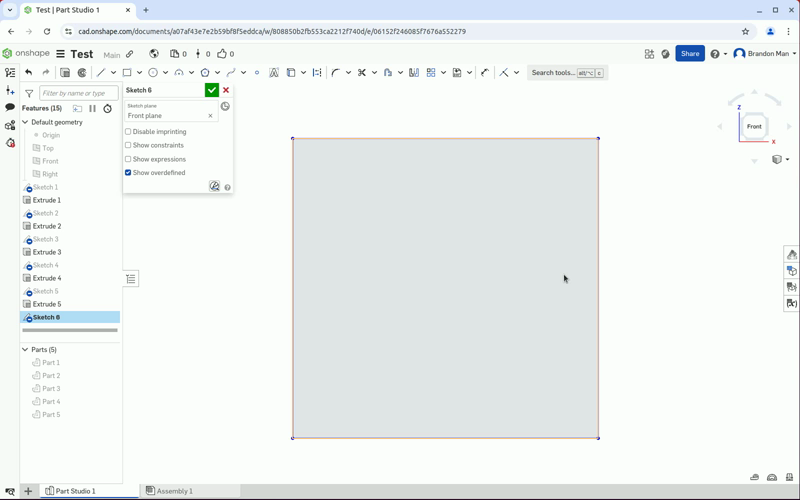
scroll(-6)
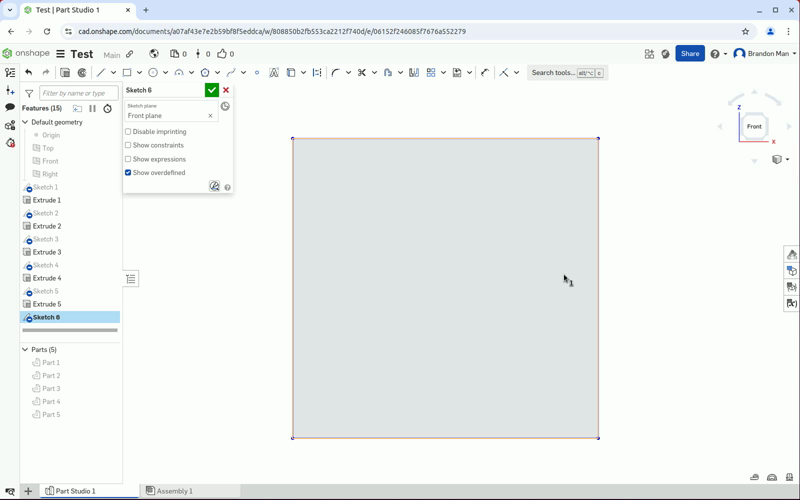
scroll(-6)
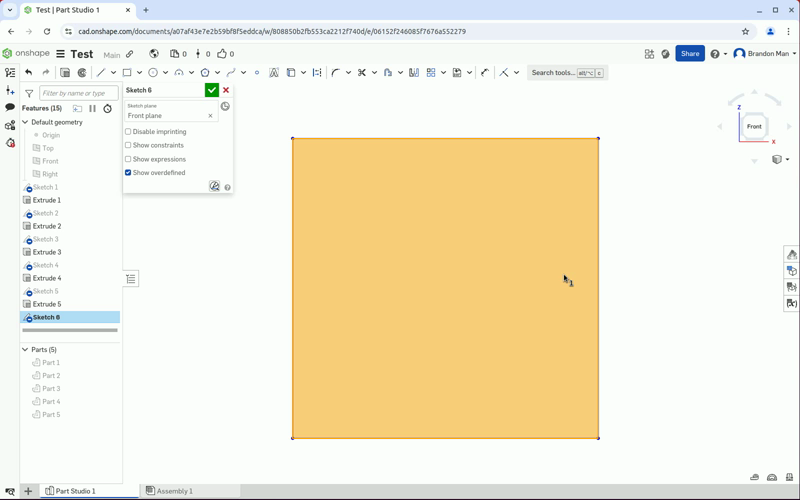
scroll(-6)
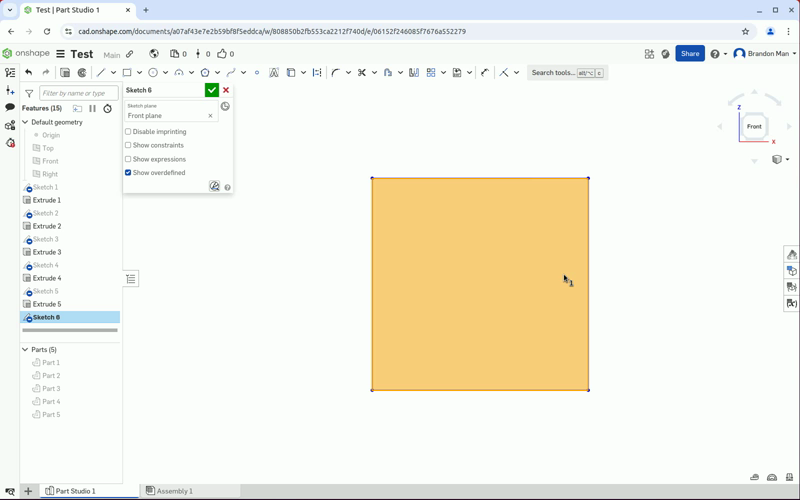
scroll(-6)
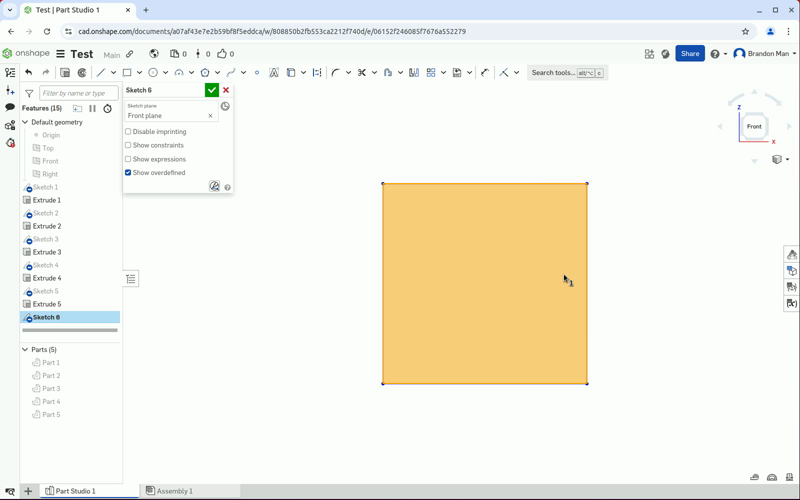
scroll(-6)
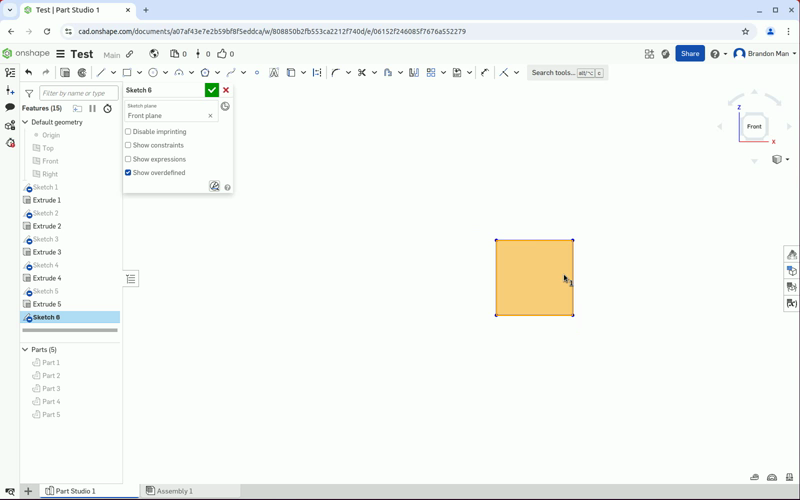
scroll(-6)
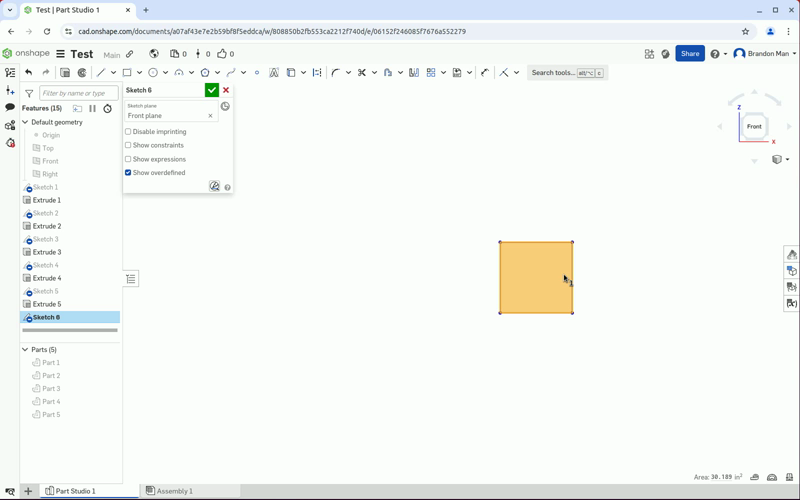
scroll(-6)
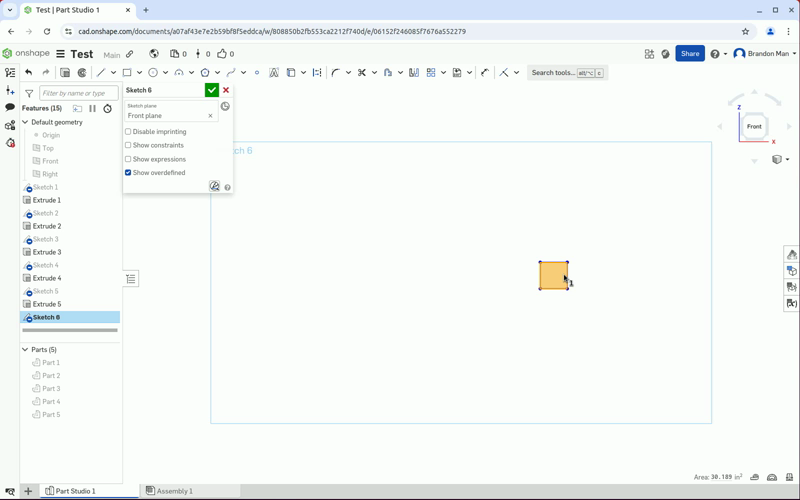
mouse_move(73, 352)
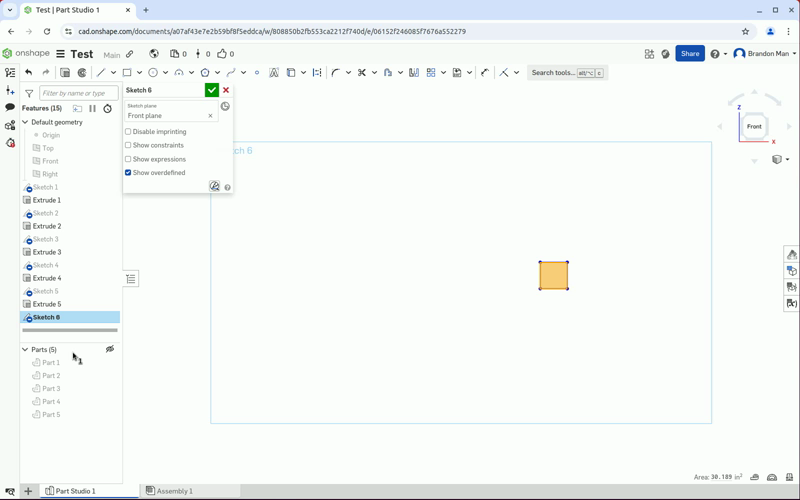
key(shift+y)
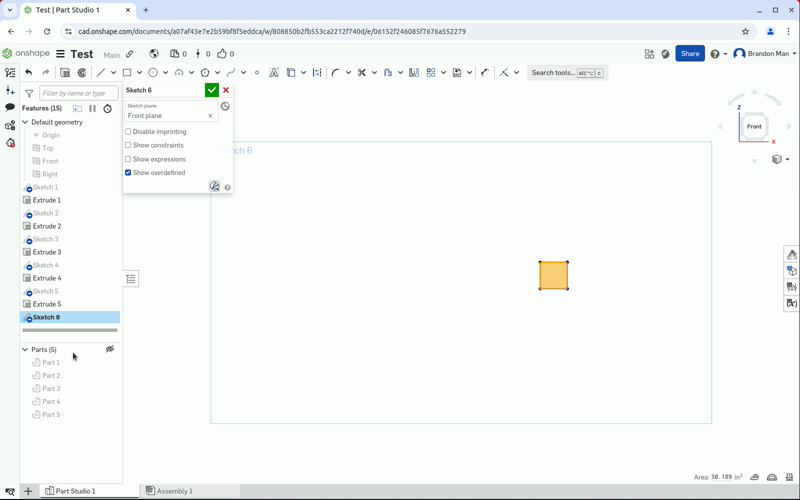
key(shift+e)
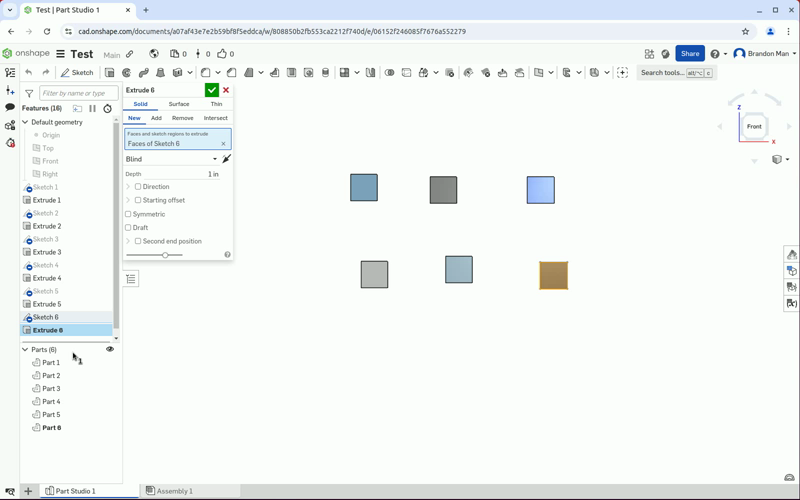
mouse_move(143, 106)
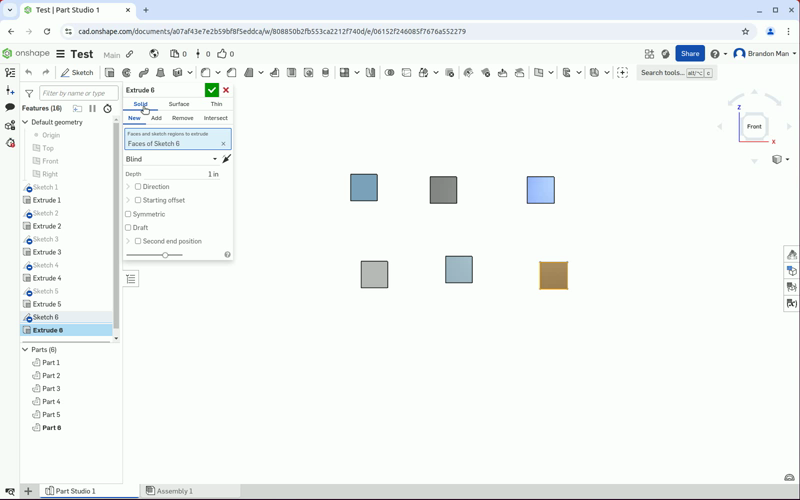
click(143, 106)
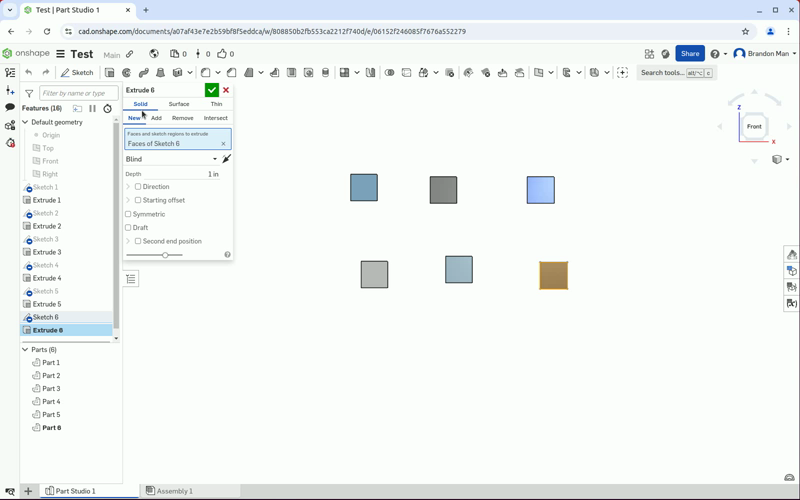
mouse_move(137, 120)
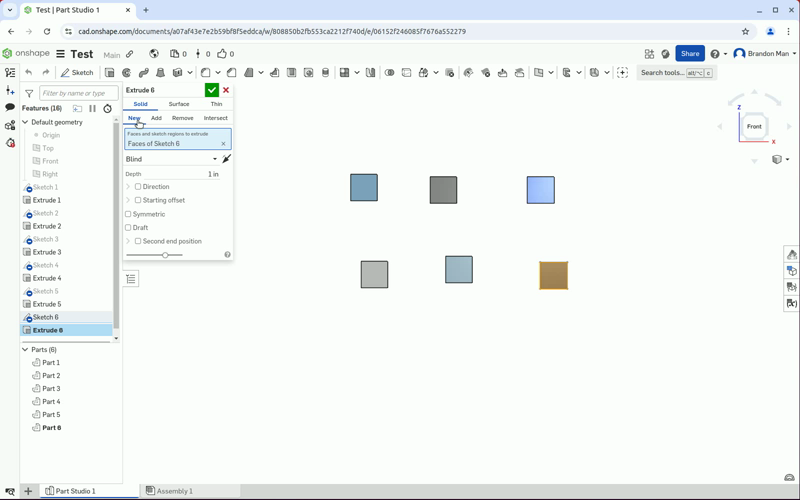
click(137, 120)
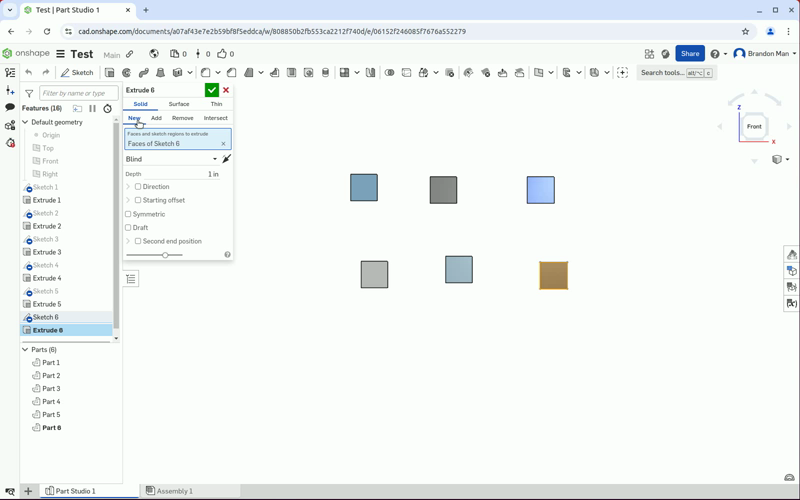
key(tab, 4)
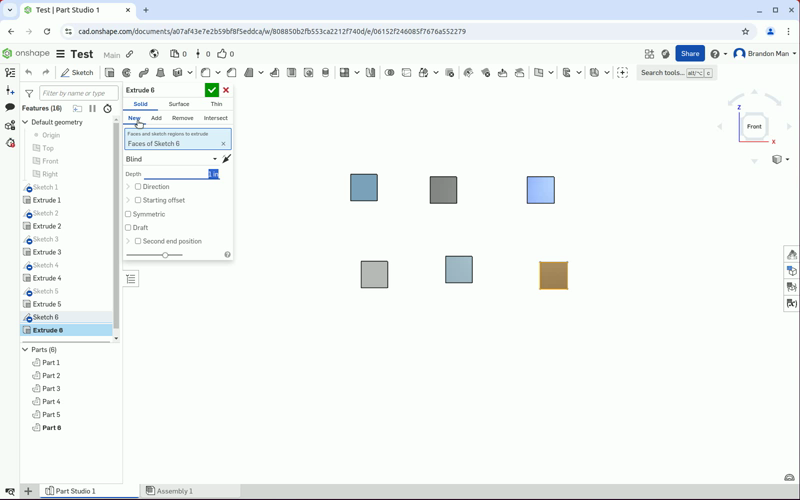
text(5.296)
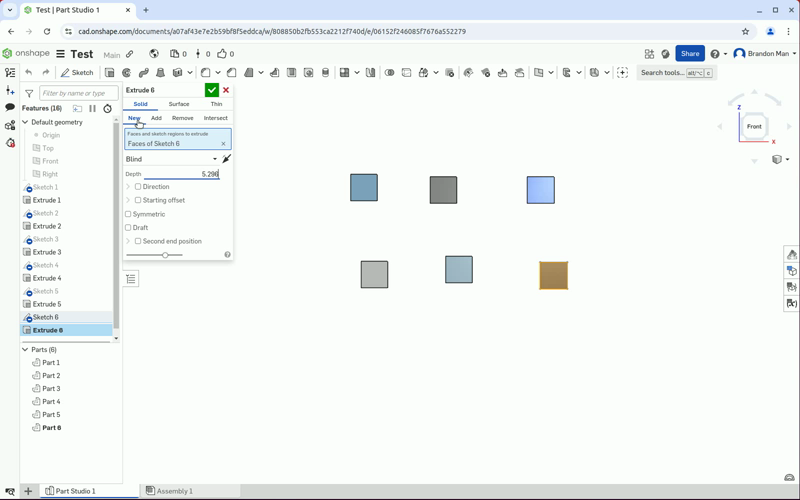
key(enter)
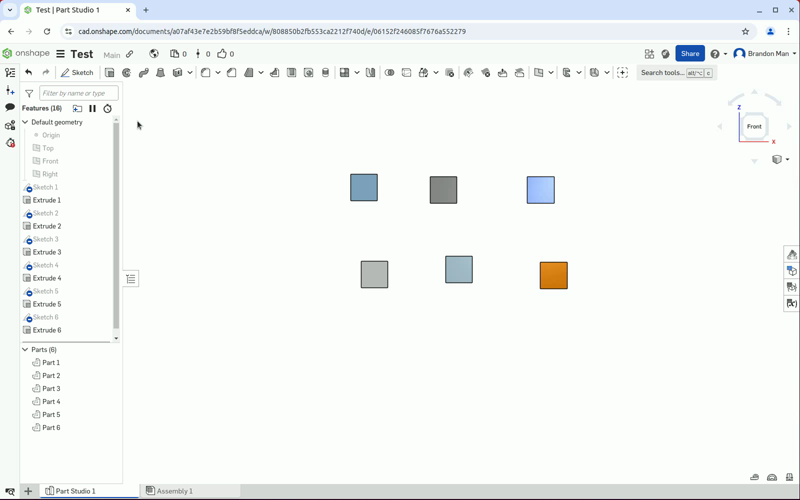
key(shift+h)
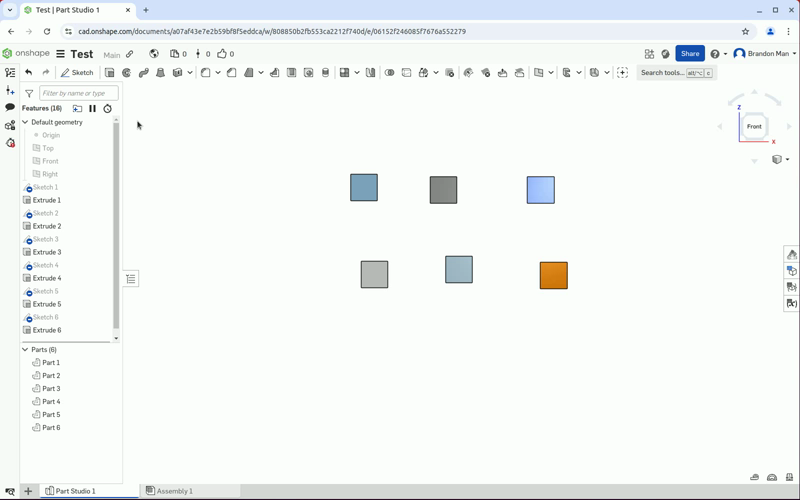
key(shift+h)
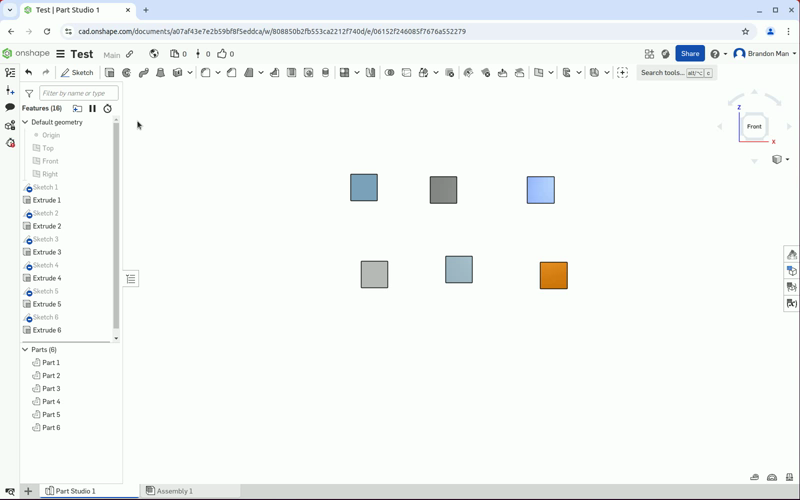
mouse_move(69, 189)
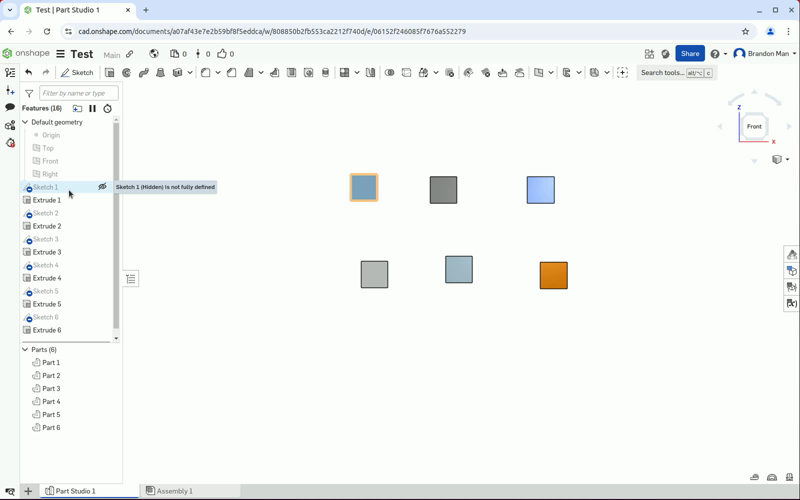
click(69, 189)
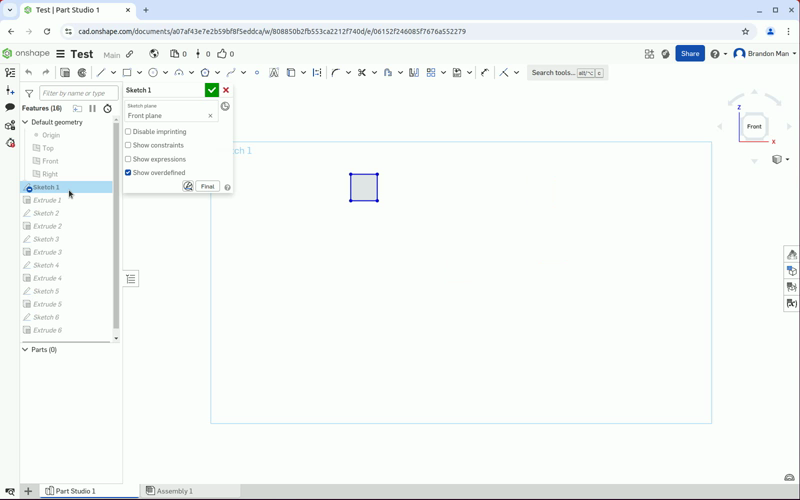
mouse_move(229, 92)
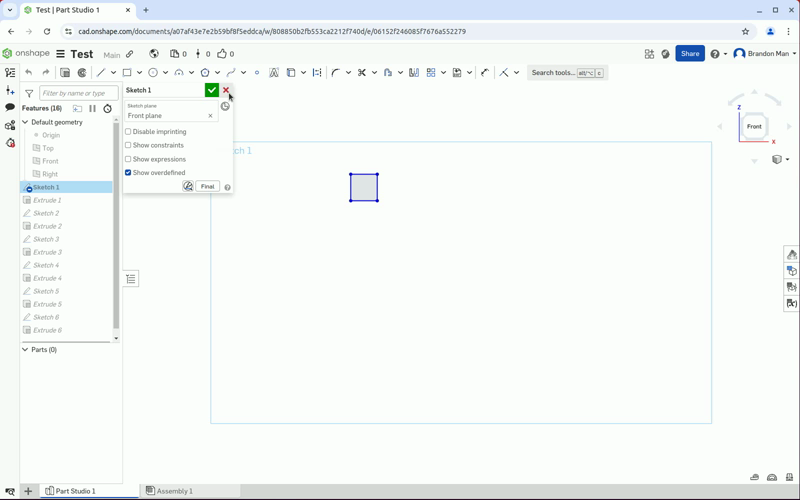
click(229, 92)
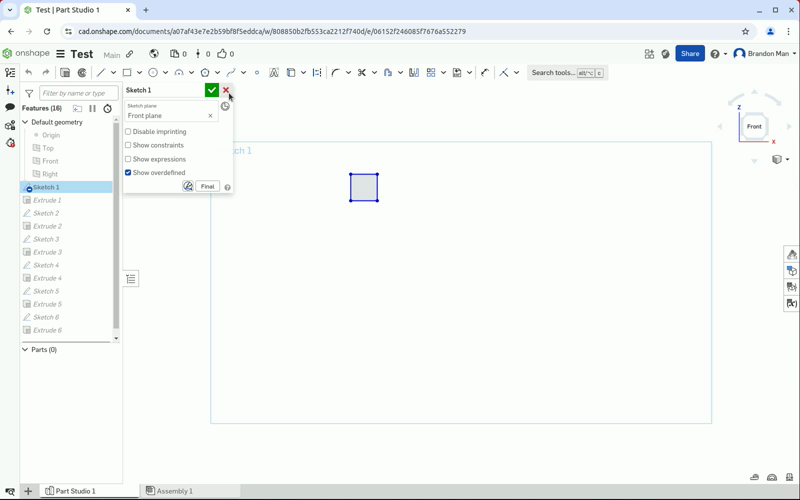
key(shift+s)
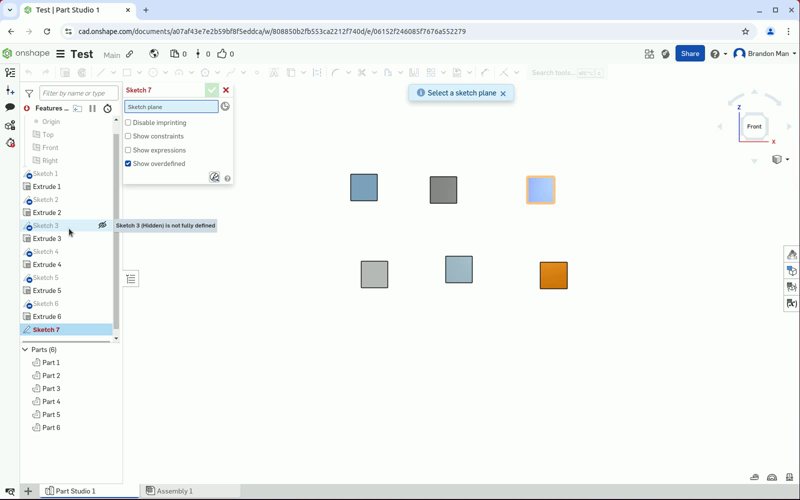
scroll(3)
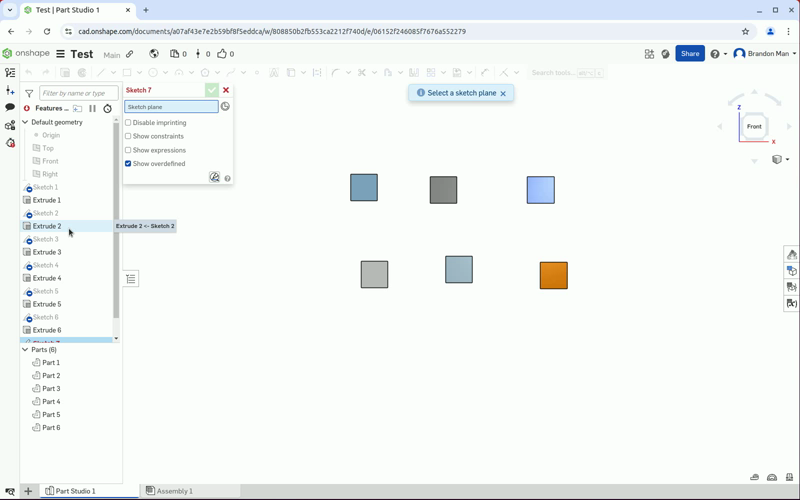
mouse_move(69, 163)
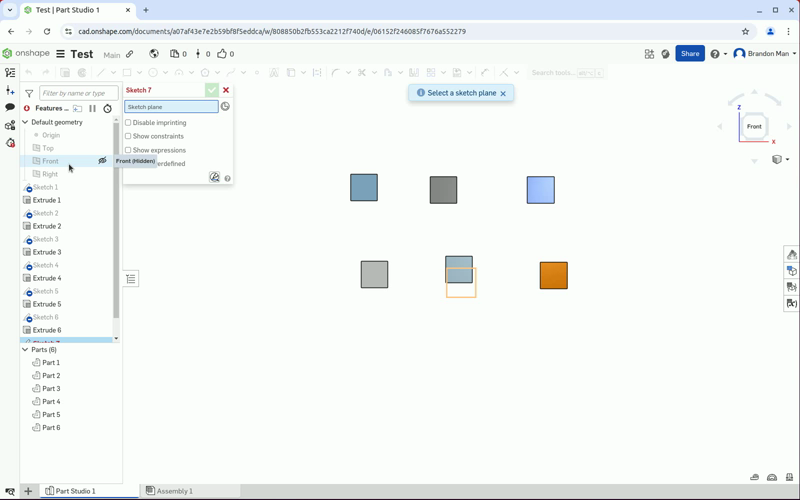
click(69, 163)
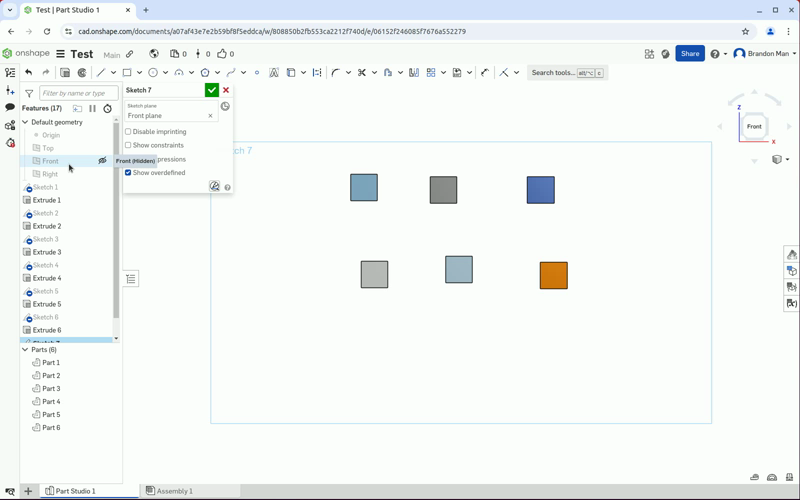
mouse_move(73, 352)
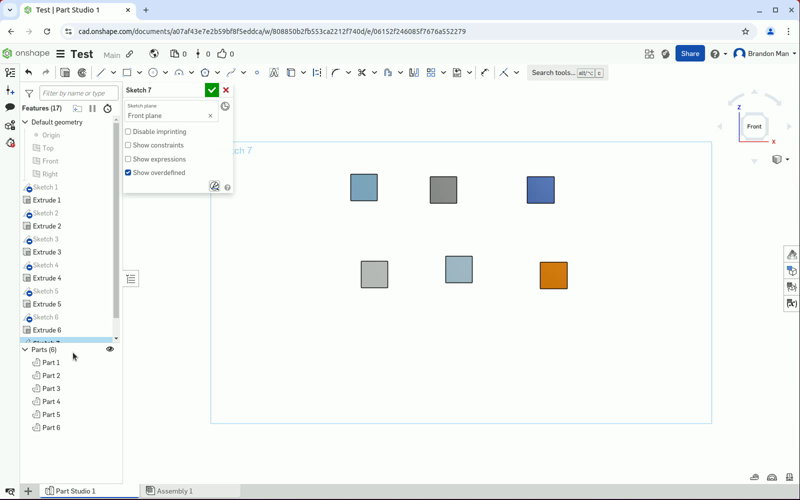
key(y)
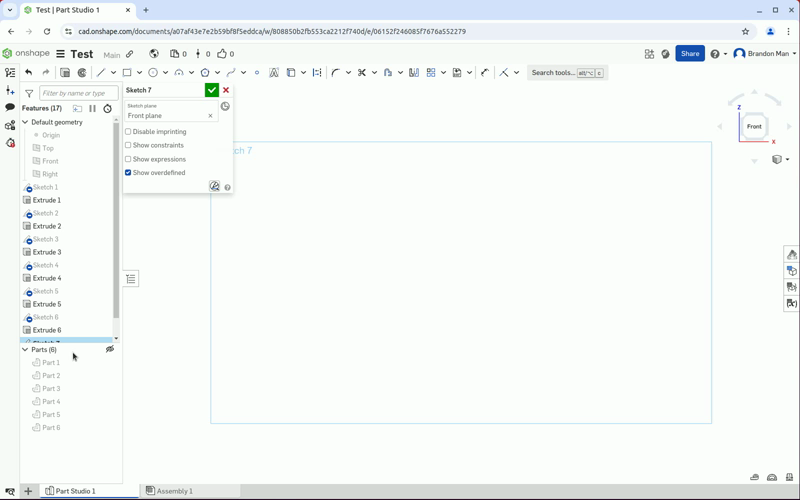
key(l)
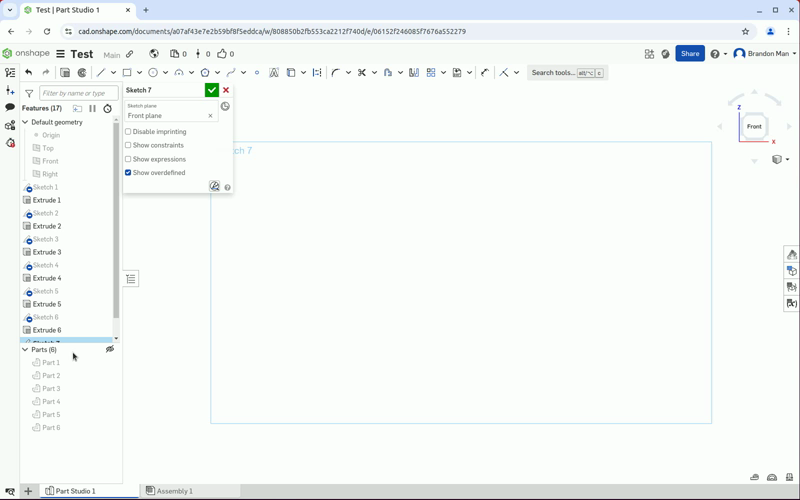
key_down(shift)
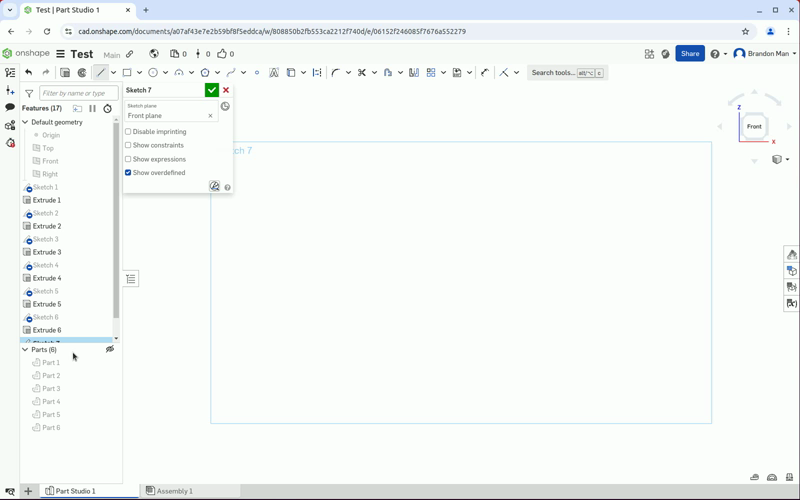
mouse_move(355, 381)
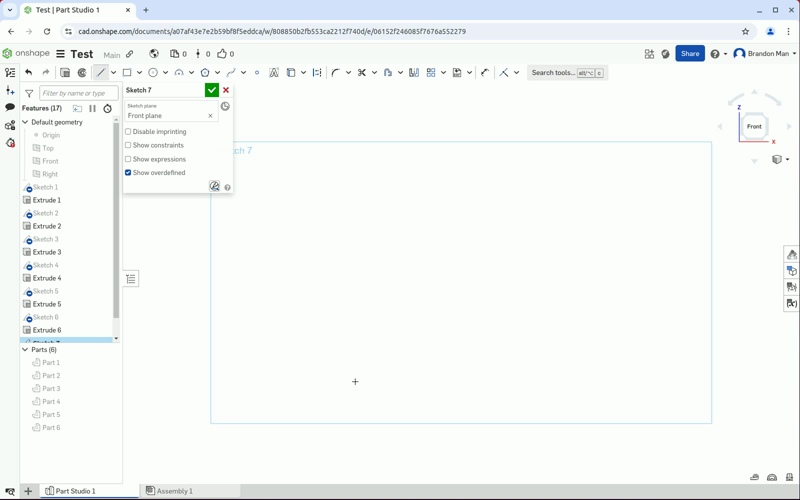
click(355, 381)
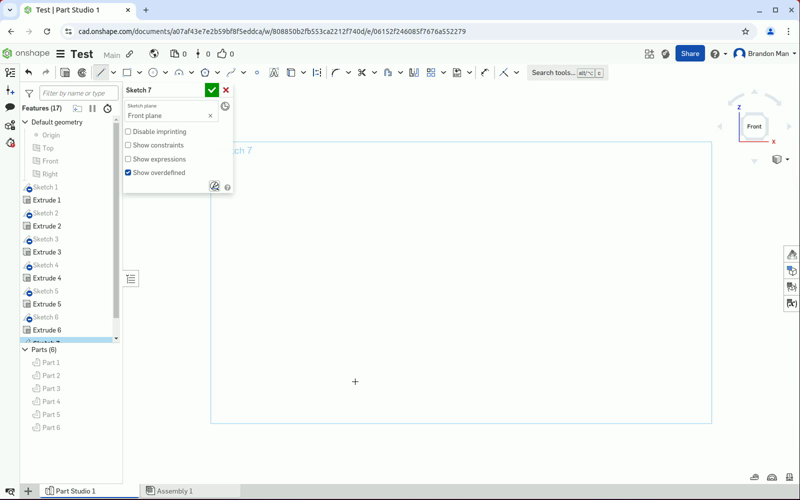
key_up(shift)
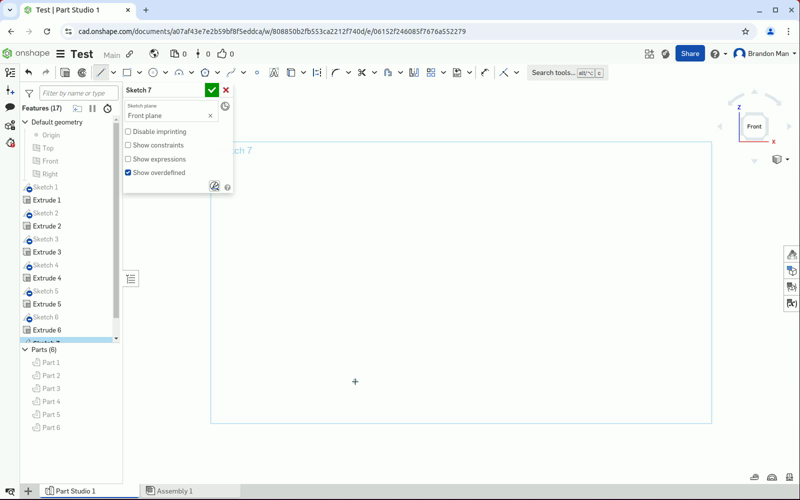
key_down(shift)
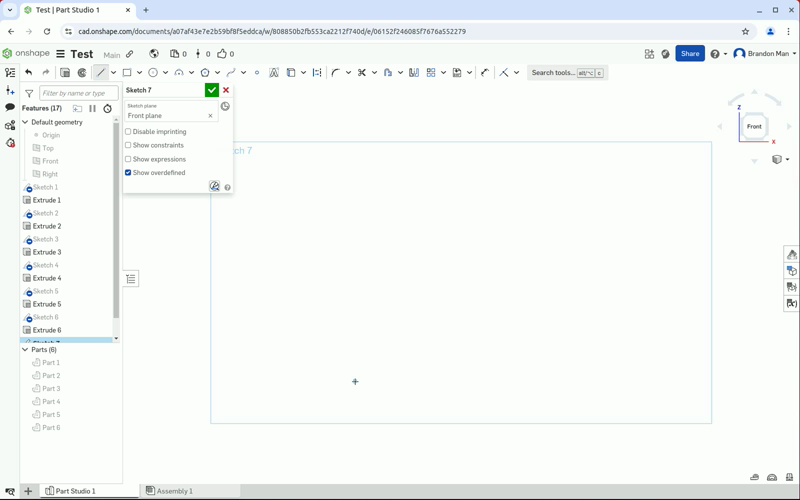
mouse_move(385, 381)
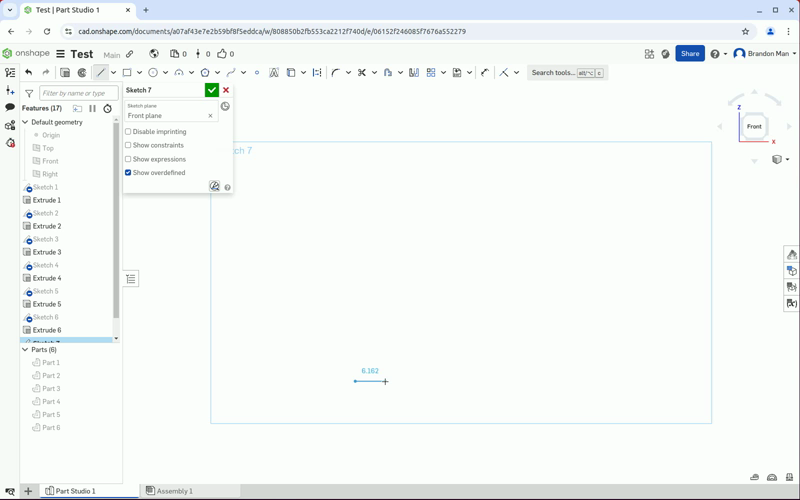
mouse_move(381, 381)
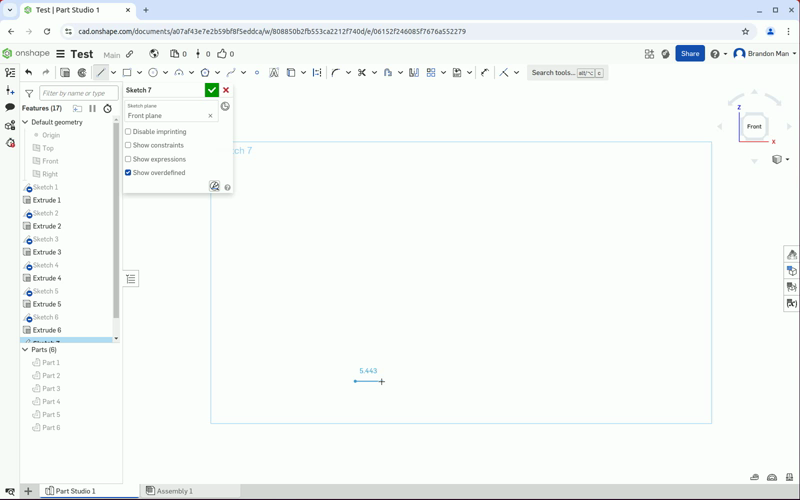
click(381, 381)
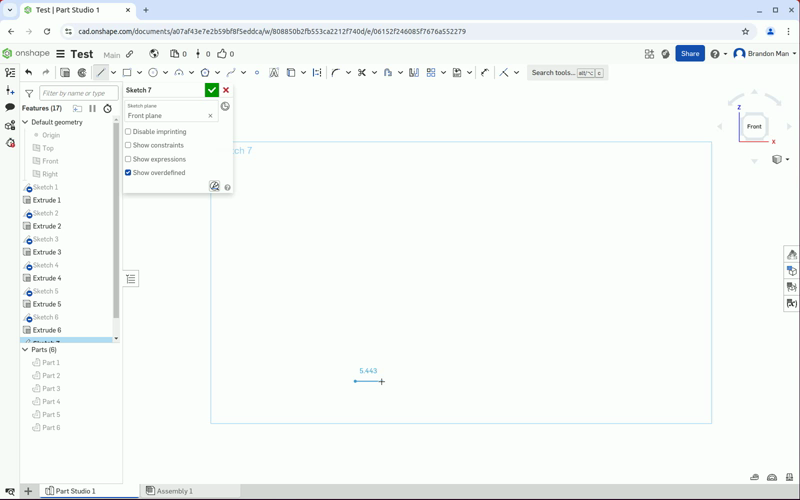
key_up(shift)
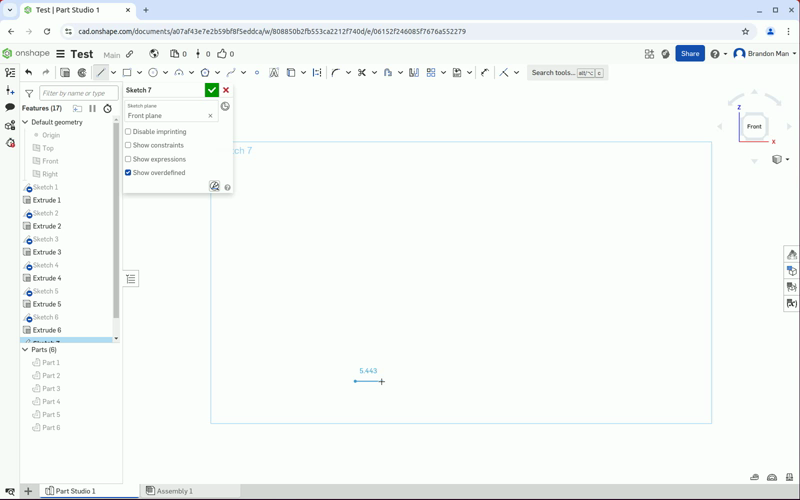
key_down(shift)
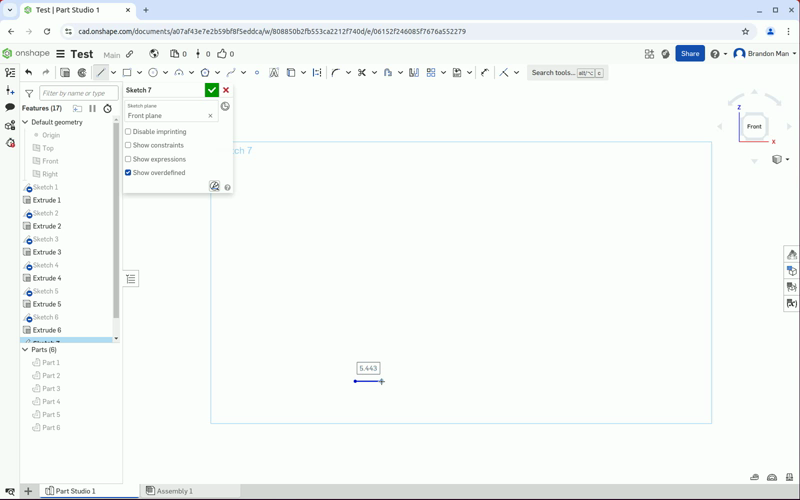
mouse_move(411, 381)
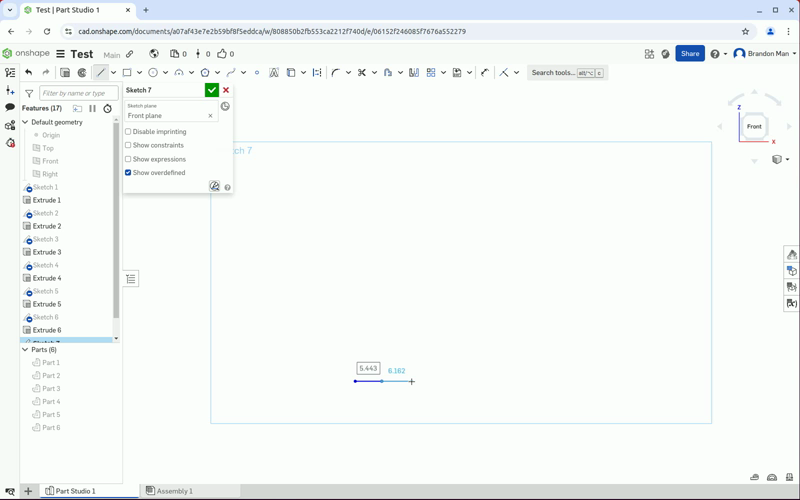
mouse_move(381, 354)
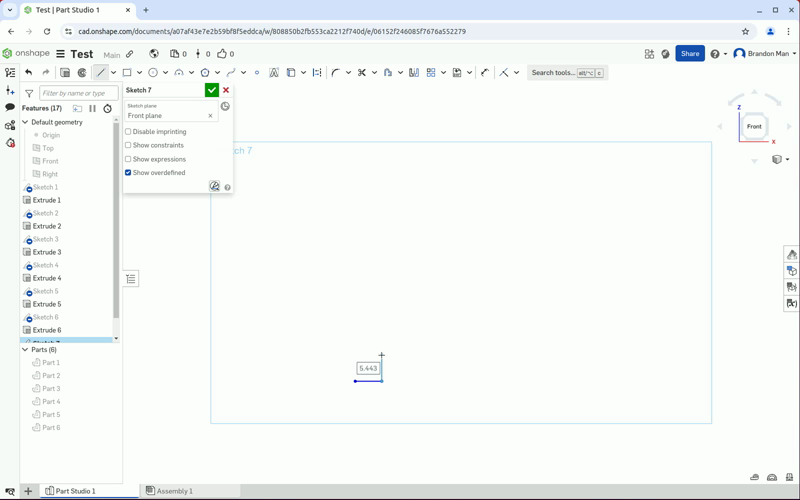
click(381, 354)
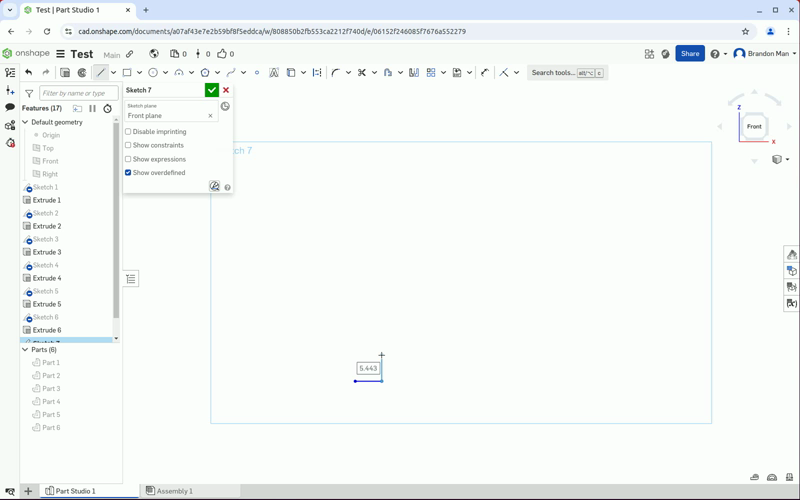
key_up(shift)
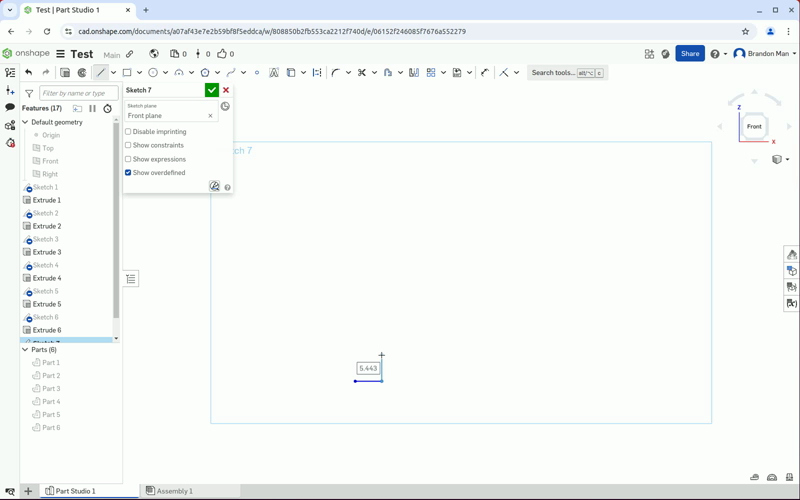
key_down(shift)
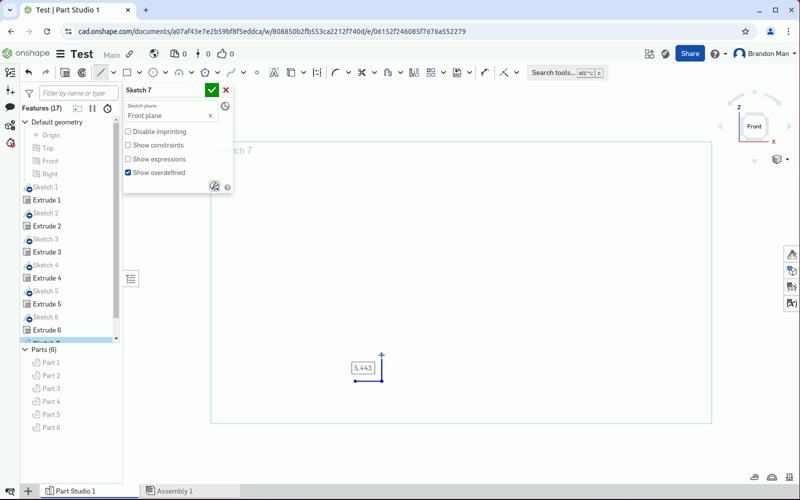
mouse_move(411, 354)
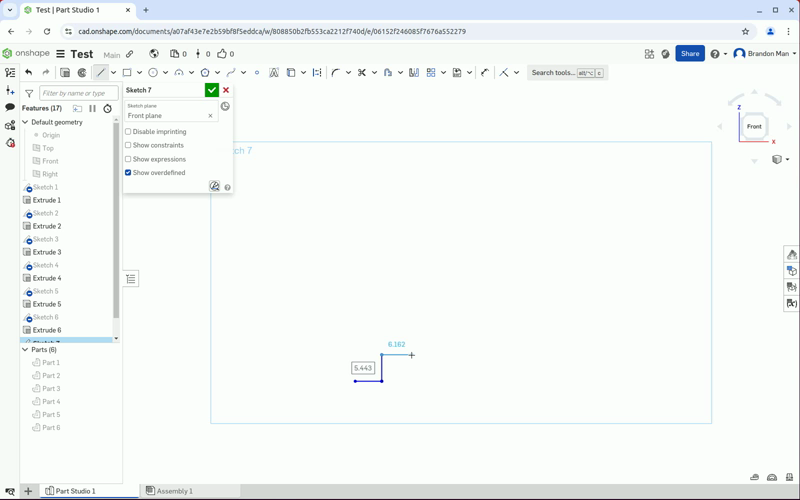
mouse_move(355, 354)
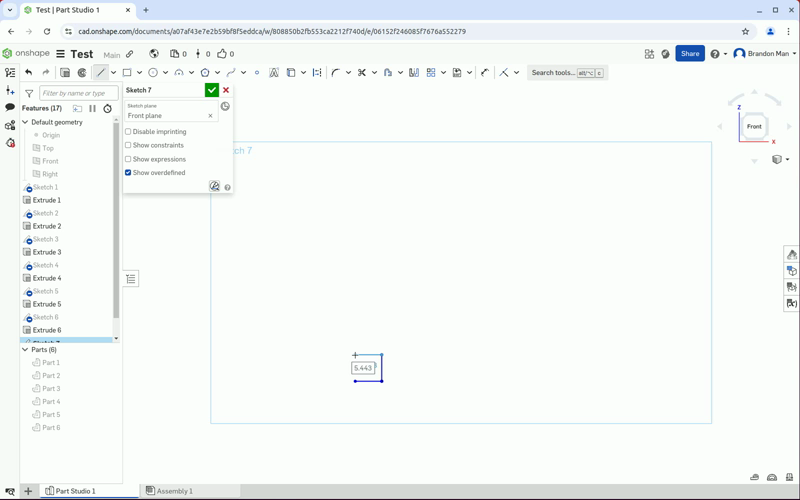
click(355, 354)
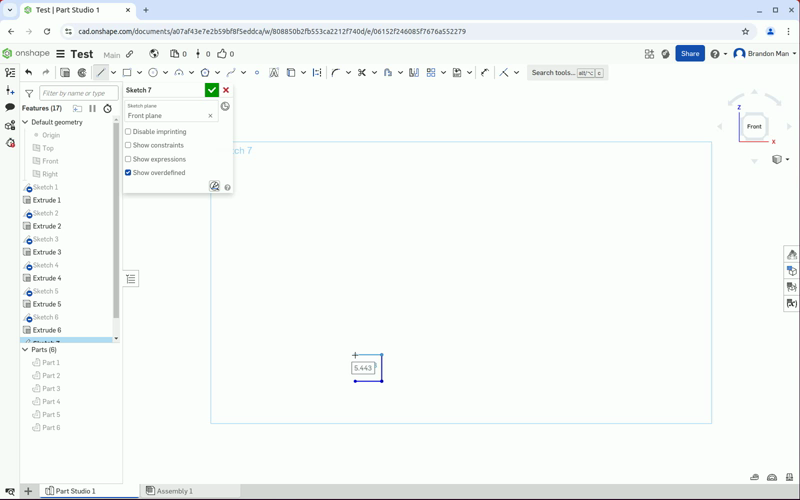
key_up(shift)
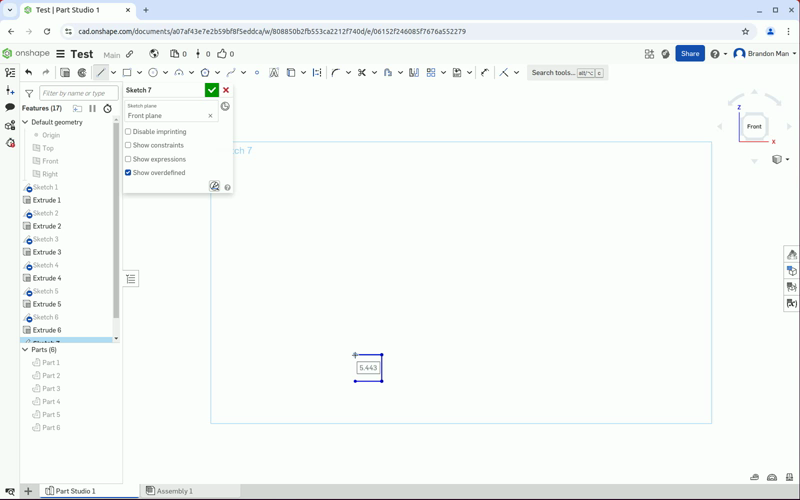
mouse_move(385, 354)
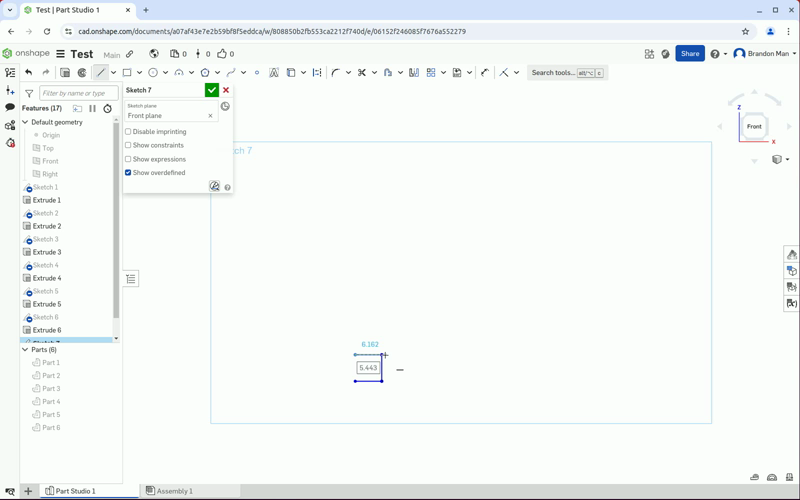
key_down(shift)
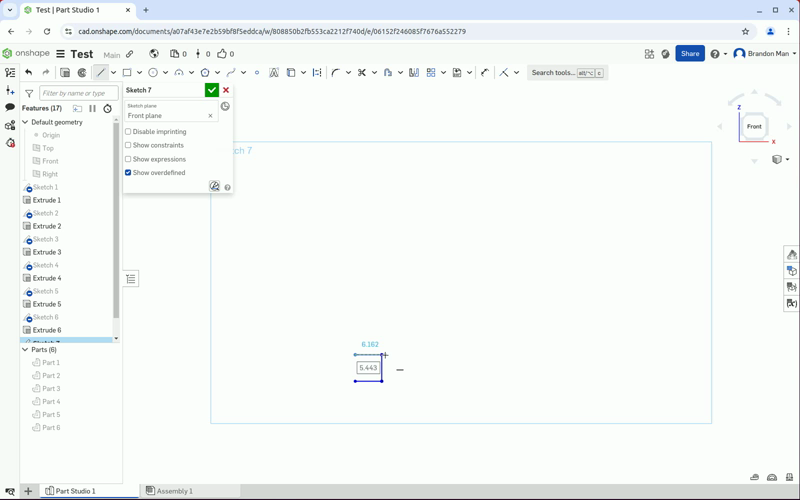
mouse_move(355, 381)
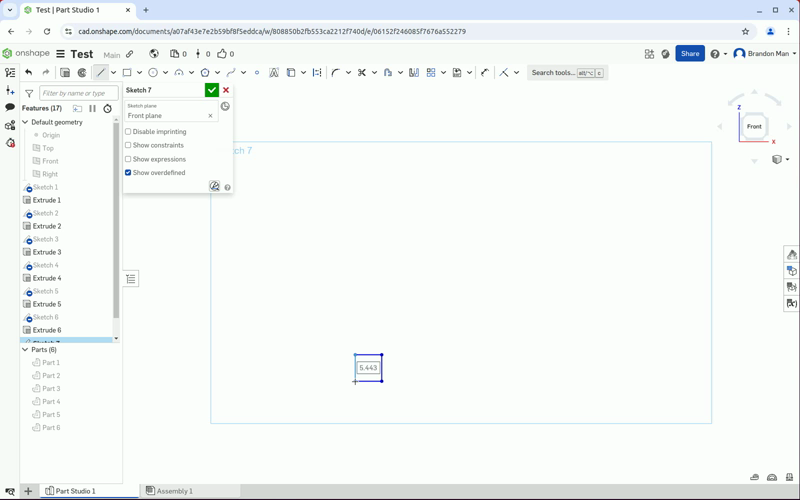
key_up(shift)
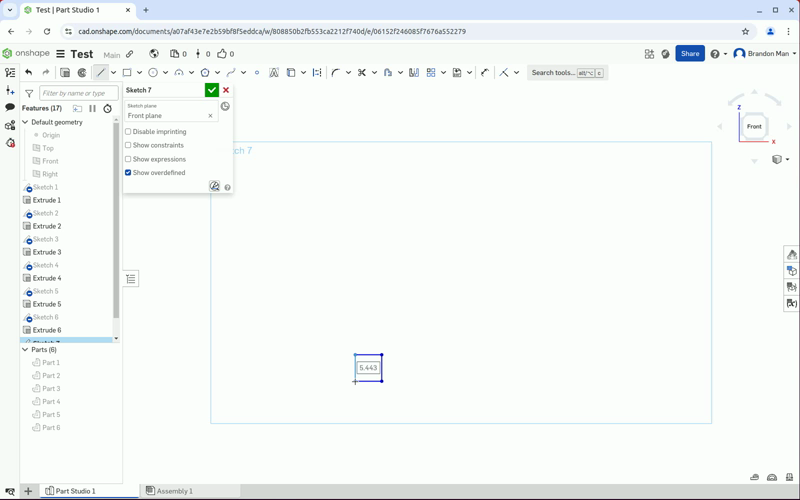
click(355, 381)
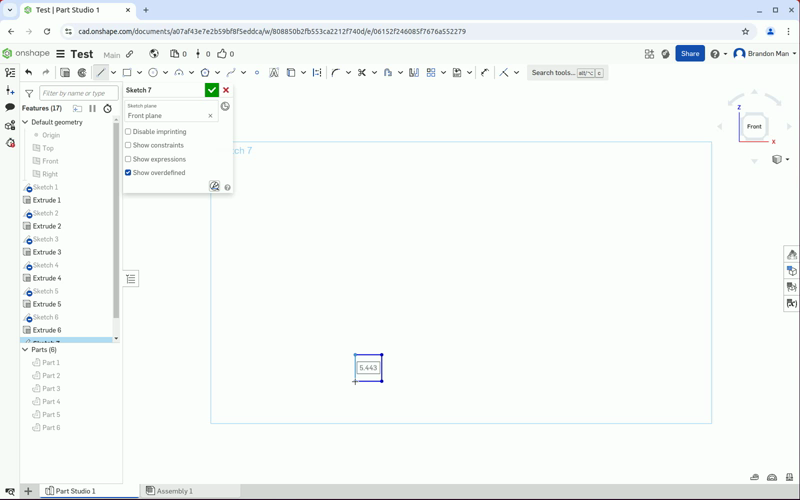
key(esc)
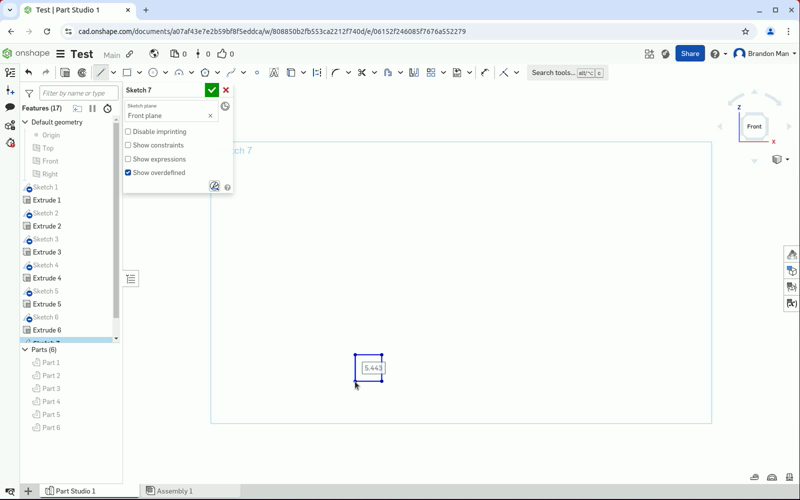
mouse_move(380, 362)
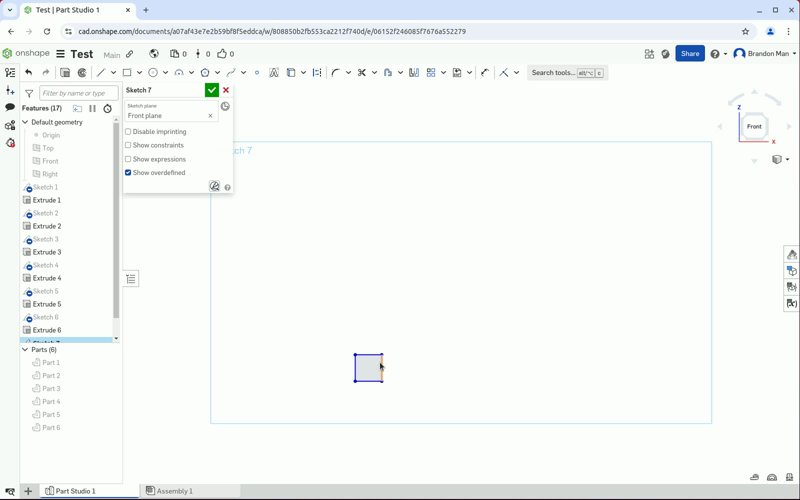
scroll(6)
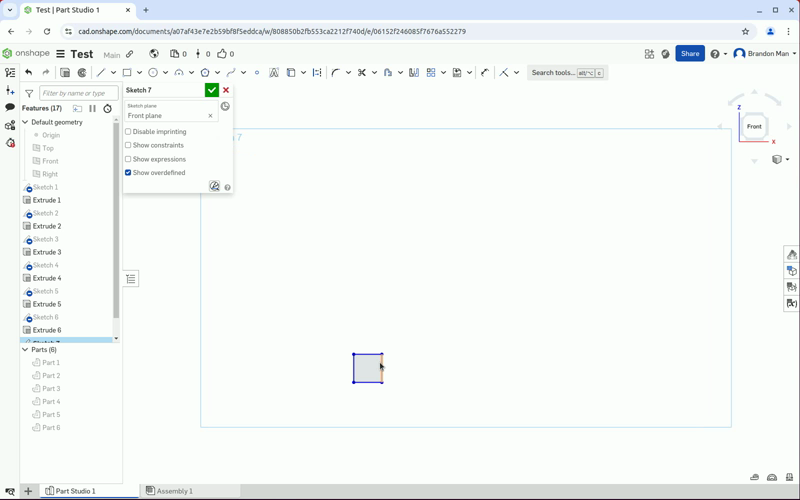
scroll(6)
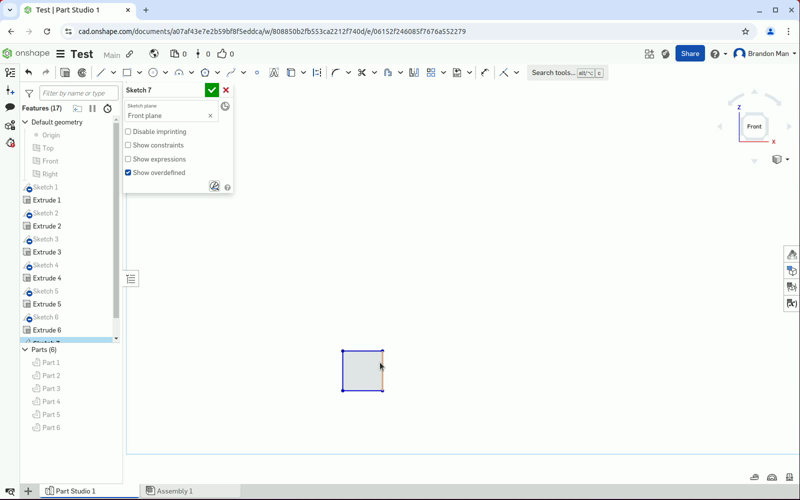
scroll(6)
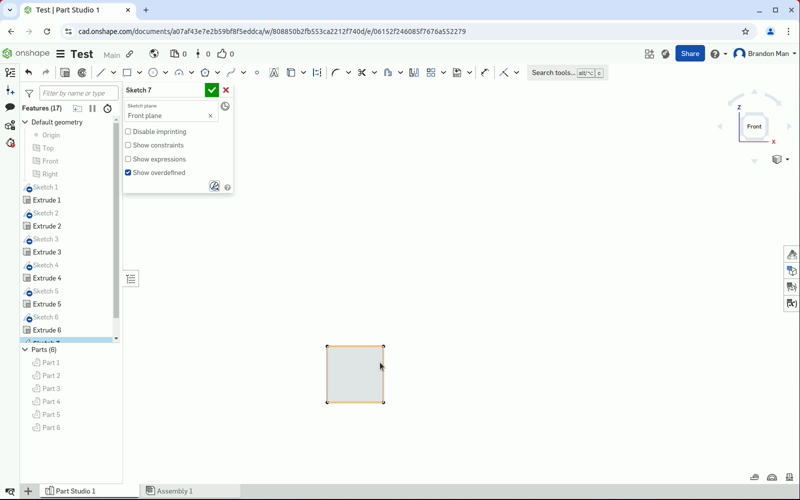
scroll(6)
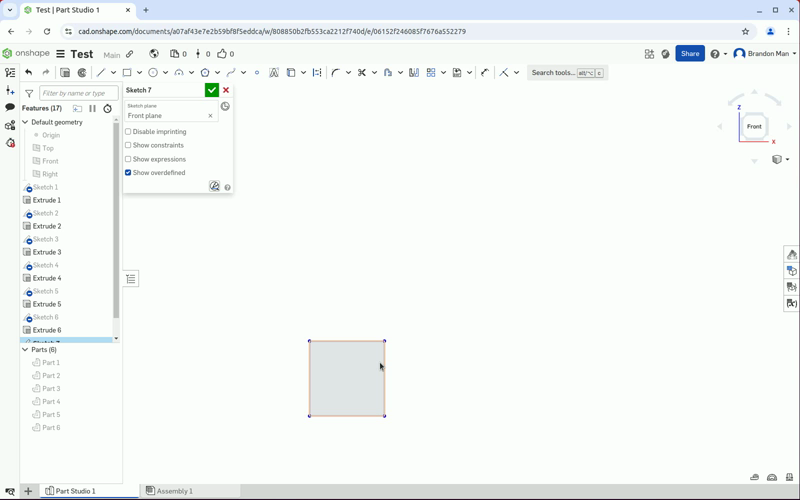
scroll(6)
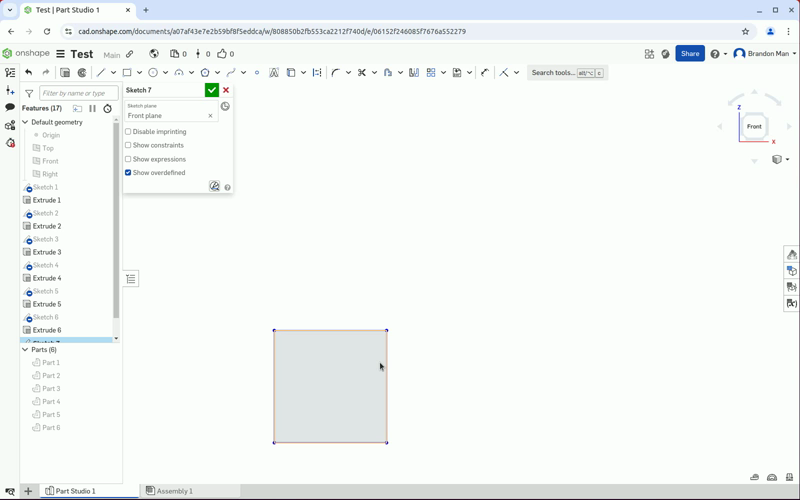
scroll(6)
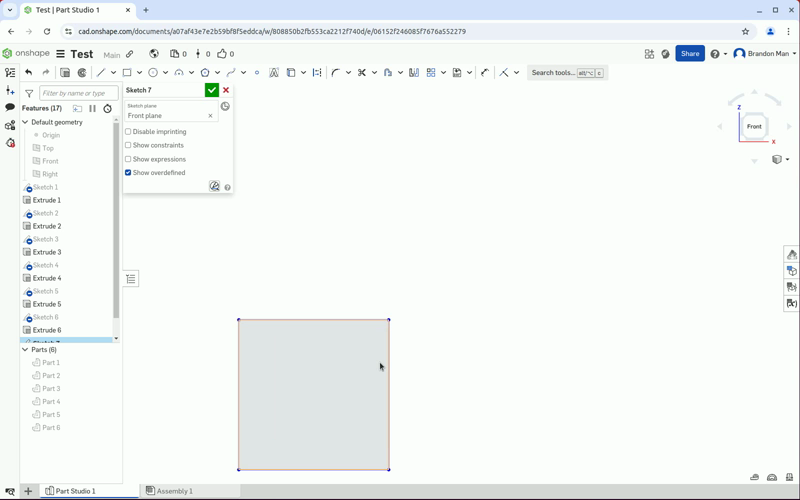
scroll(6)
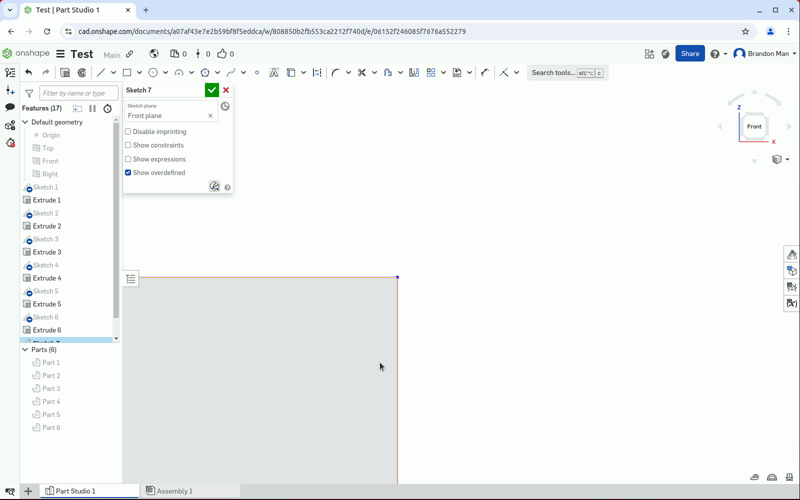
click(380, 362)
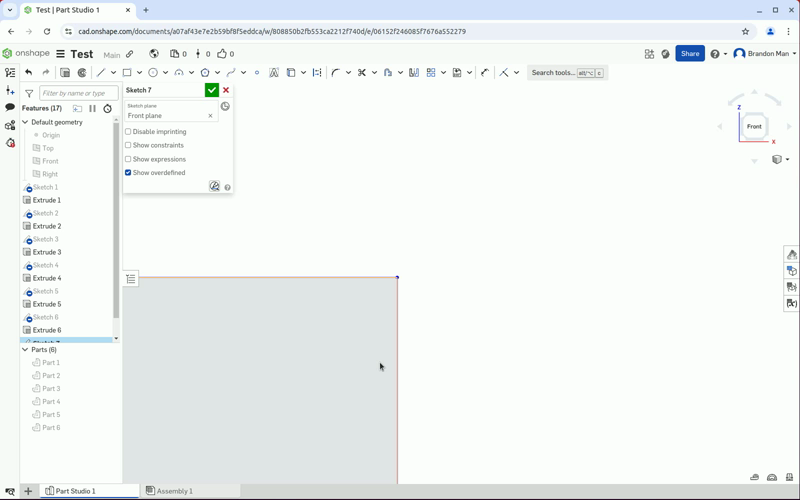
scroll(-6)
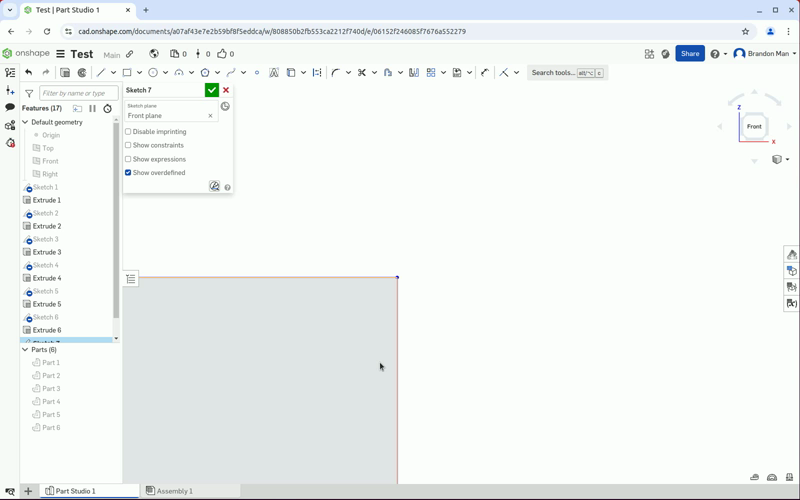
scroll(-6)
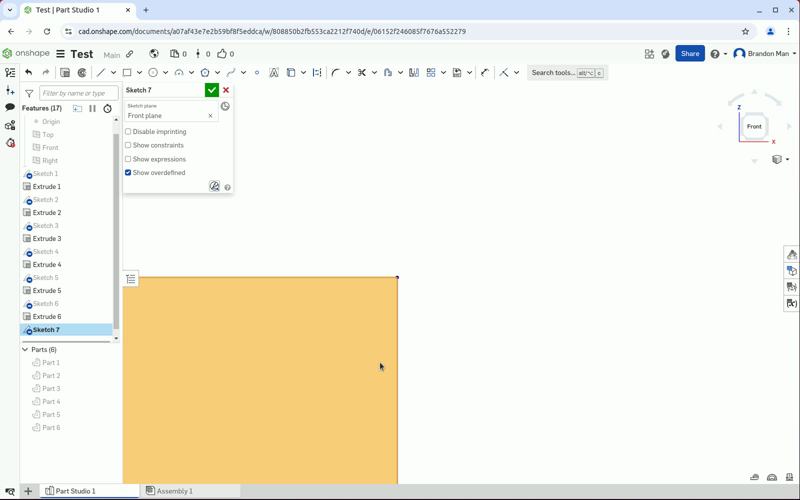
scroll(-6)
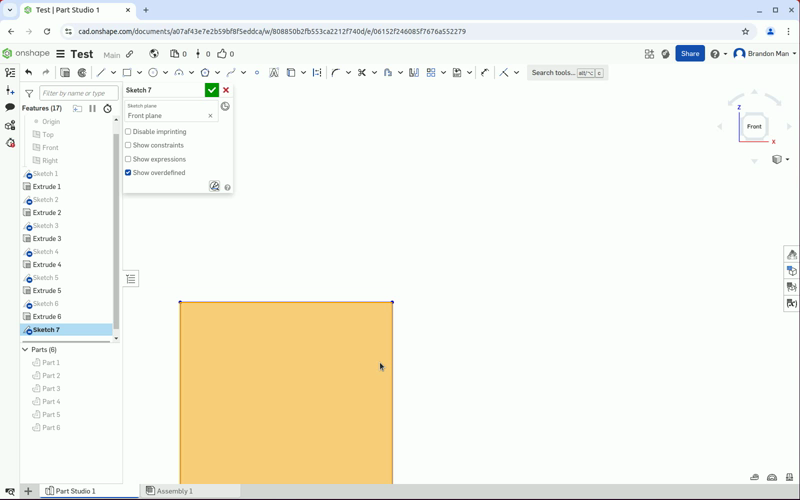
scroll(-6)
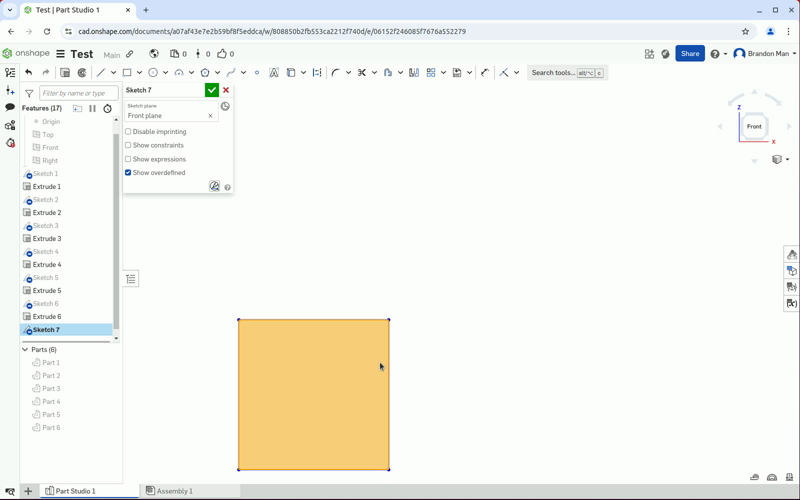
scroll(-6)
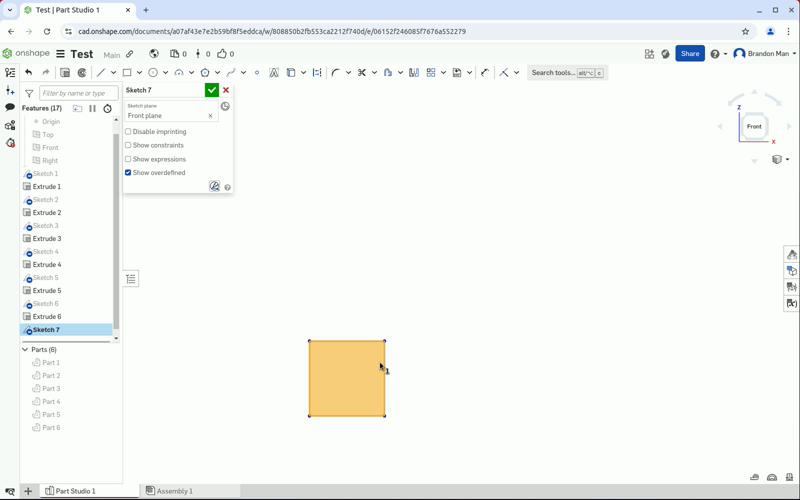
scroll(-6)
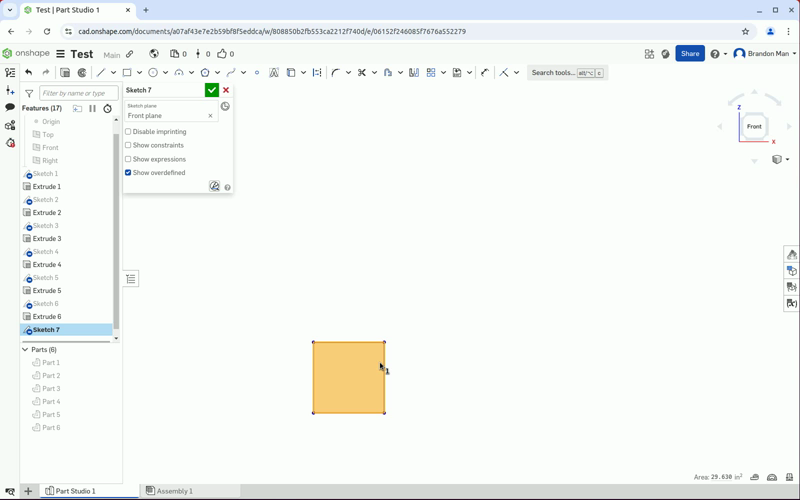
scroll(-6)
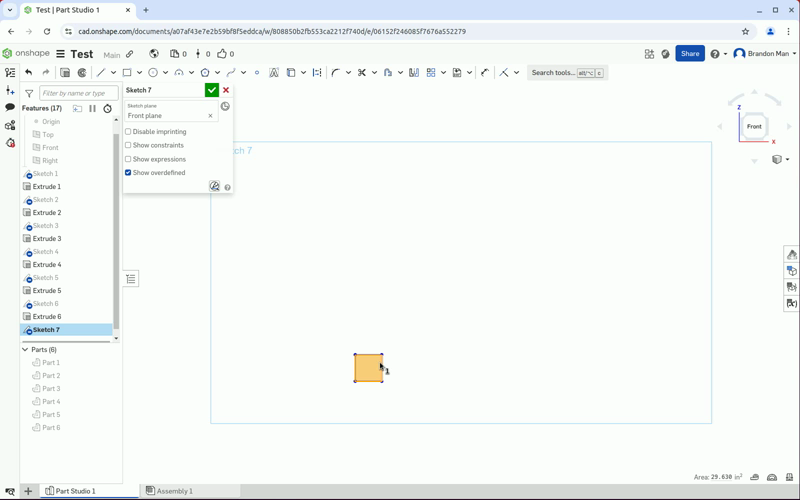
mouse_move(73, 352)
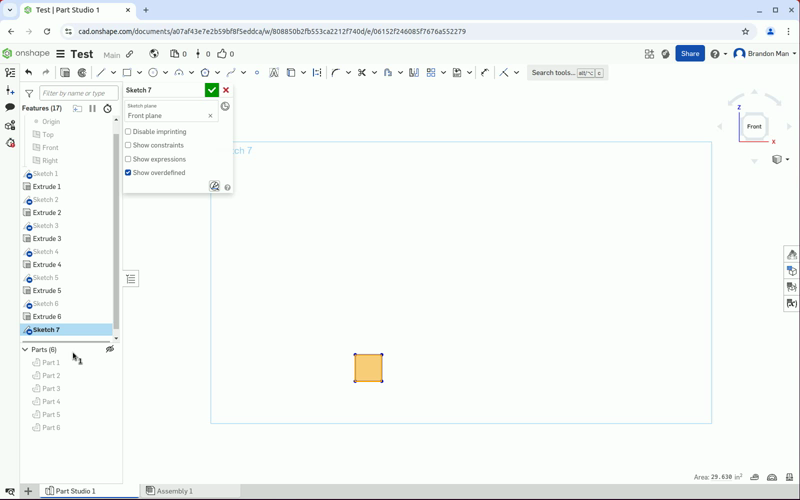
key(shift+y)
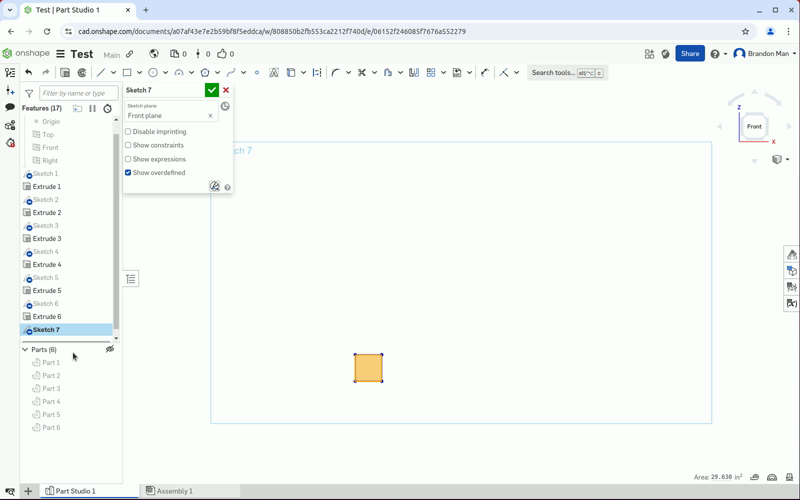
key(shift+e)
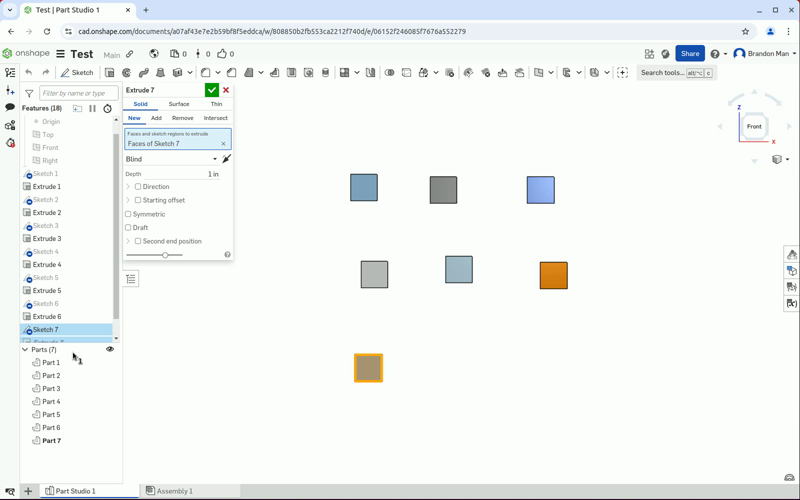
mouse_move(143, 106)
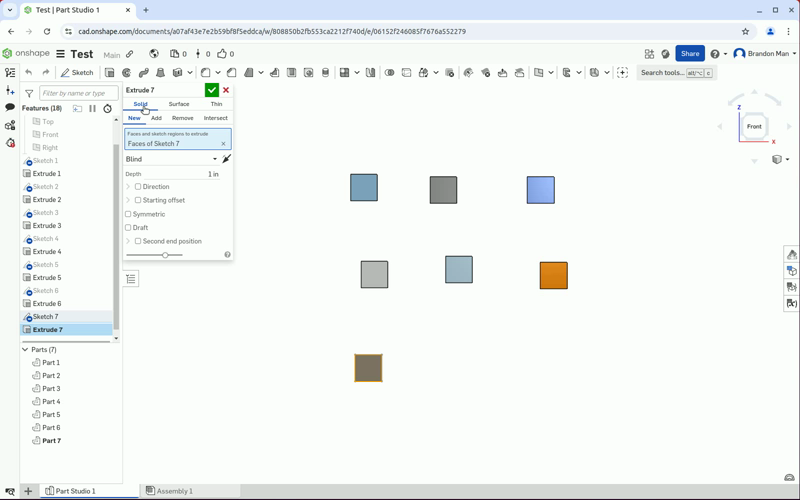
click(143, 106)
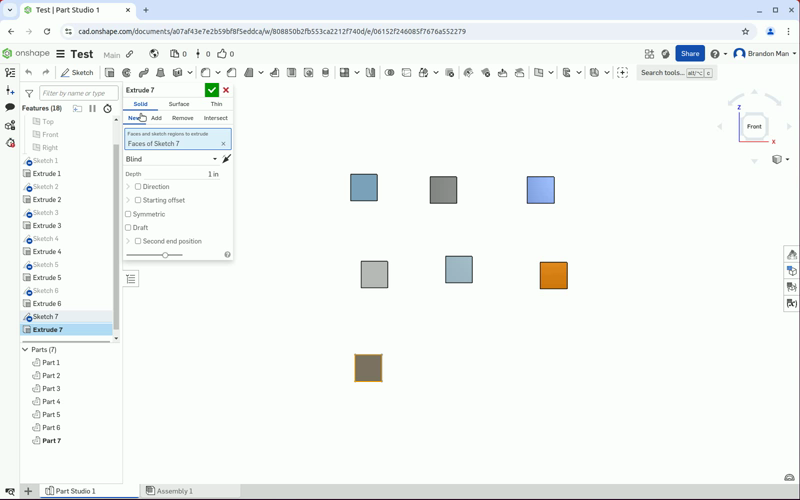
mouse_move(137, 120)
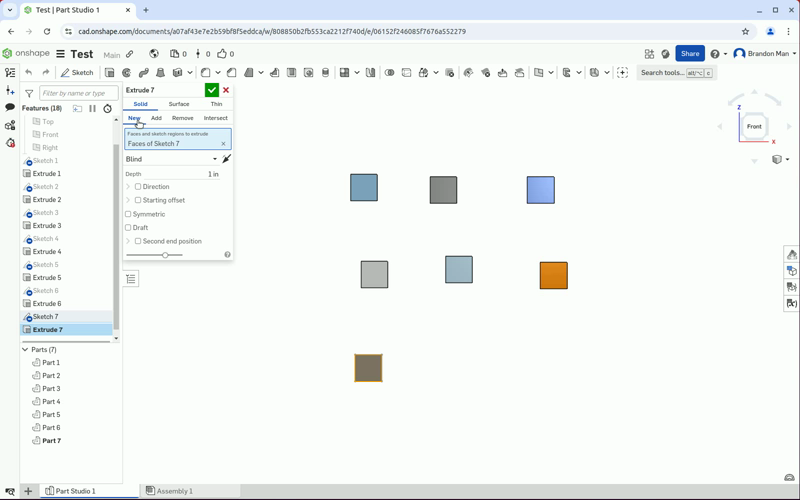
click(137, 120)
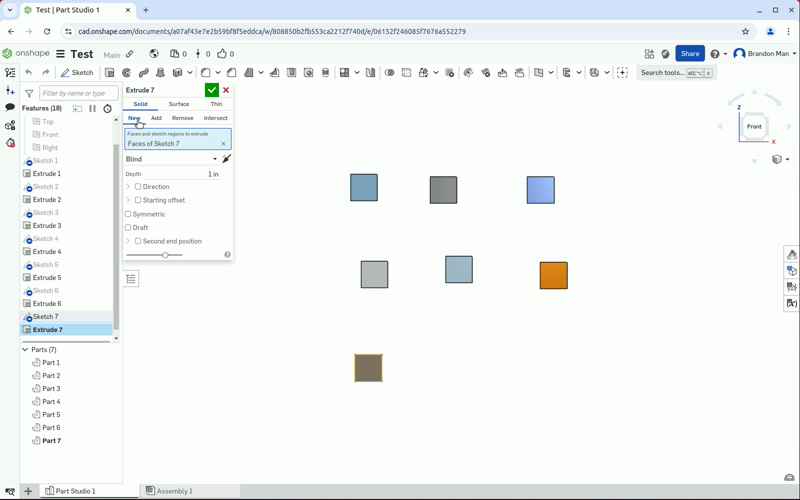
key(tab, 4)
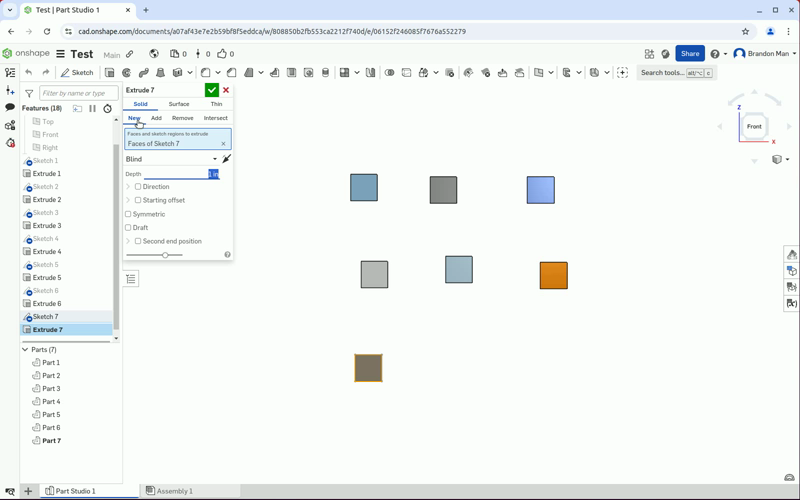
text(5.296)
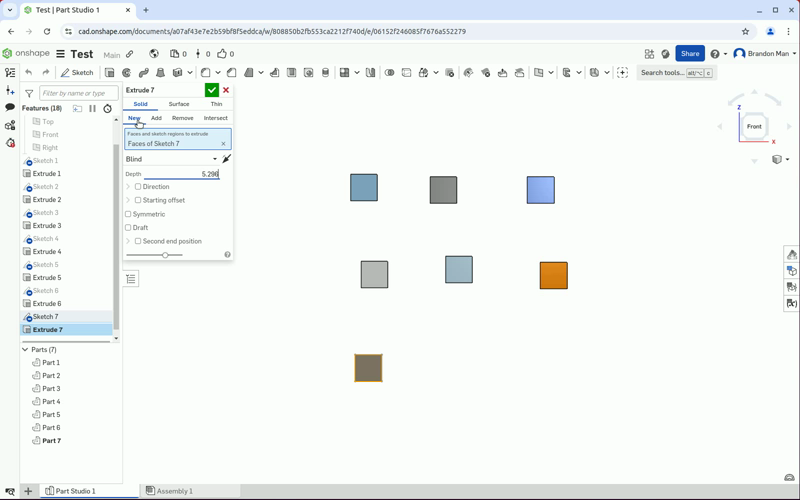
key(enter)
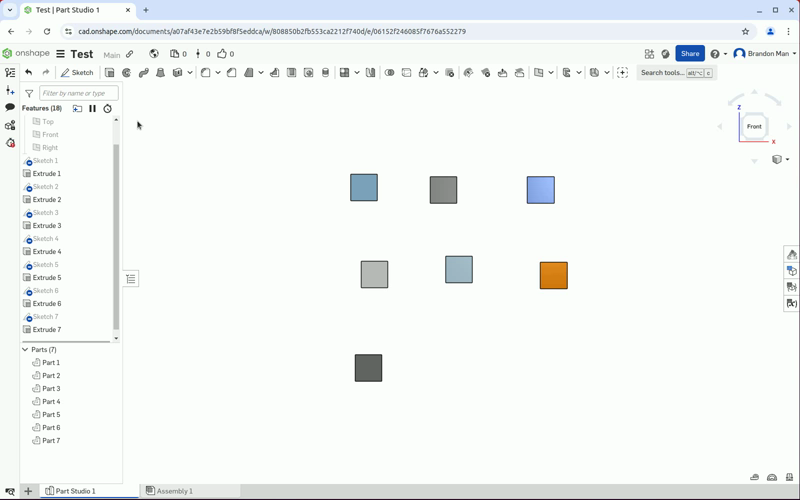
key(shift+h)
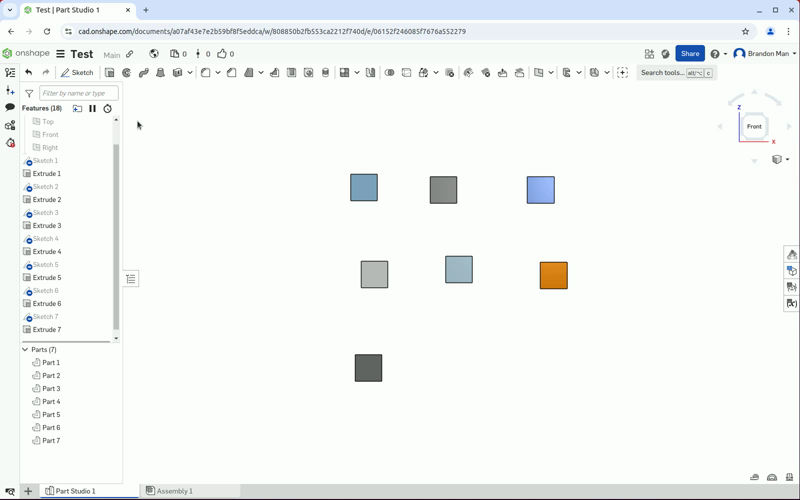
key(shift+h)
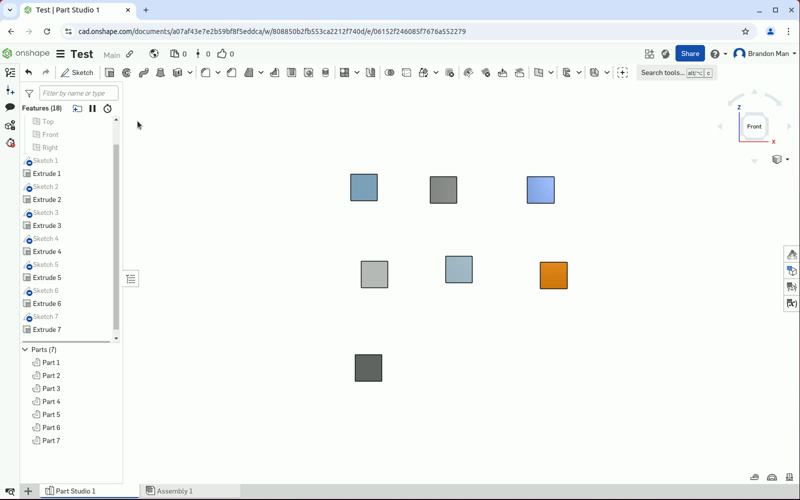
mouse_move(69, 163)
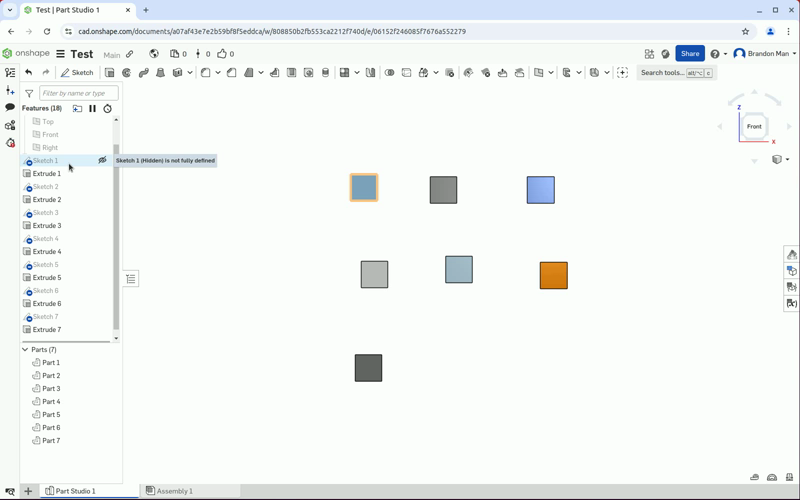
click(69, 163)
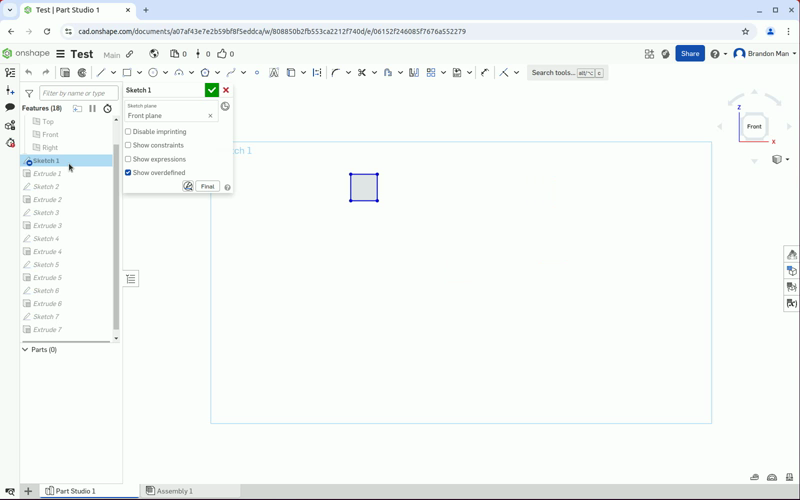
mouse_move(229, 92)
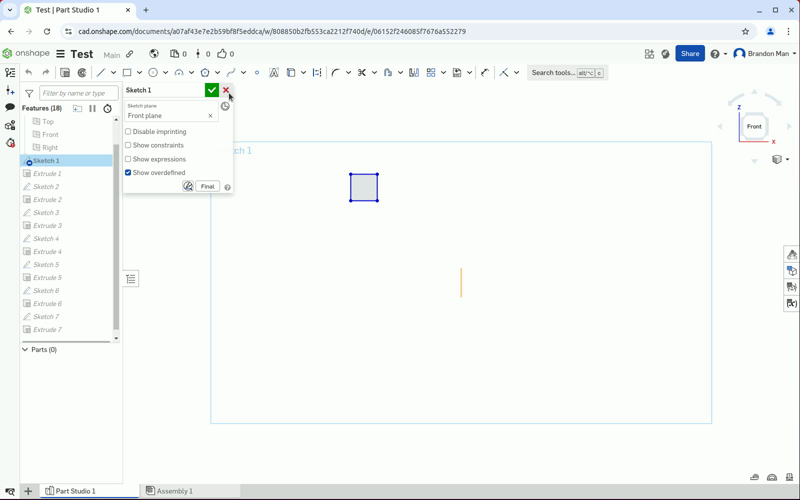
click(229, 92)
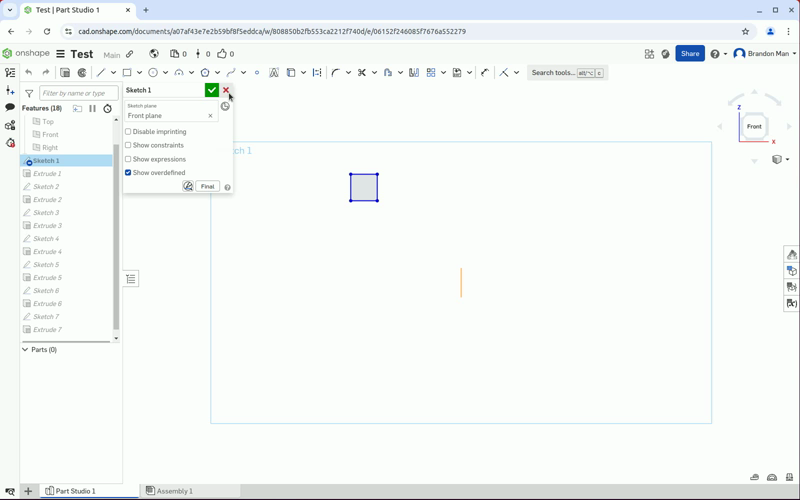
key(shift+s)
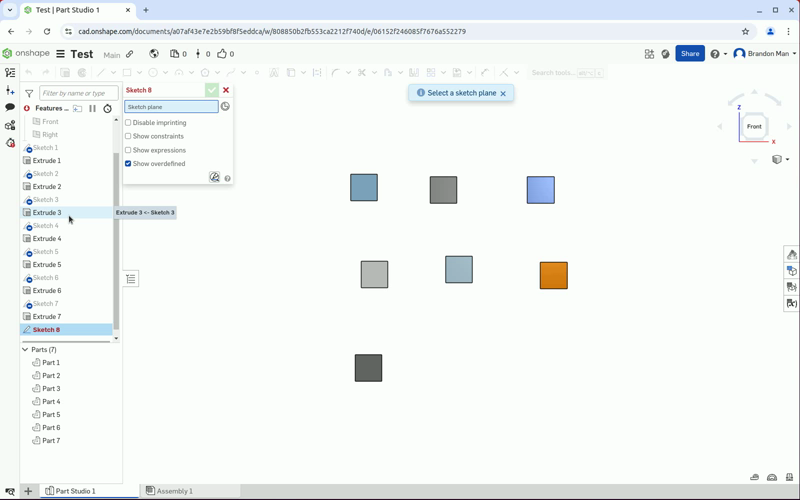
scroll(3)
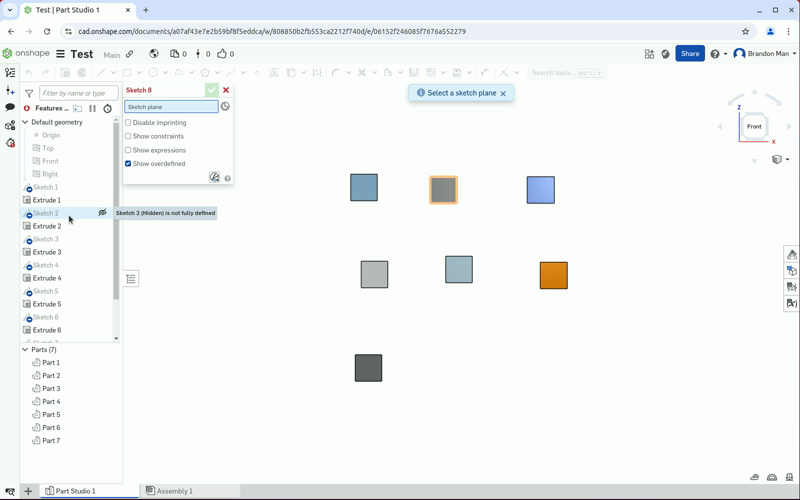
mouse_move(69, 163)
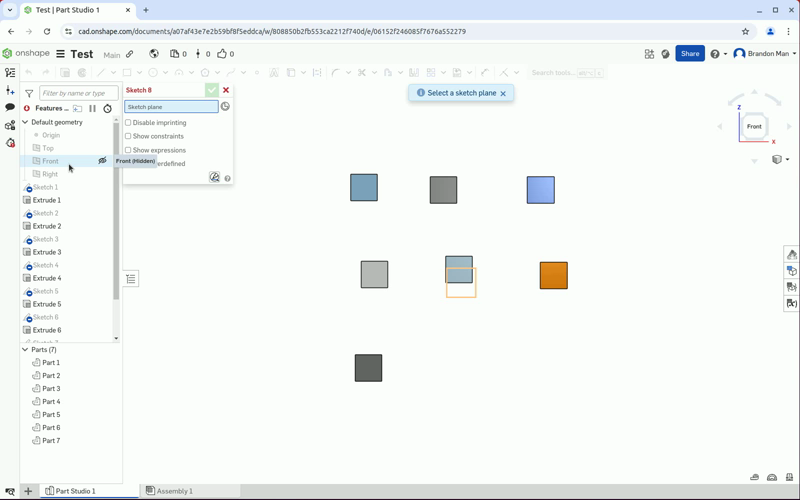
click(69, 163)
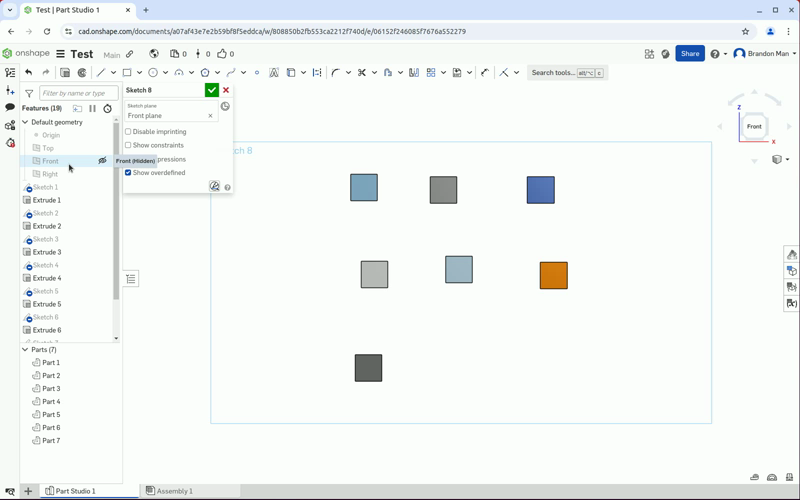
mouse_move(73, 352)
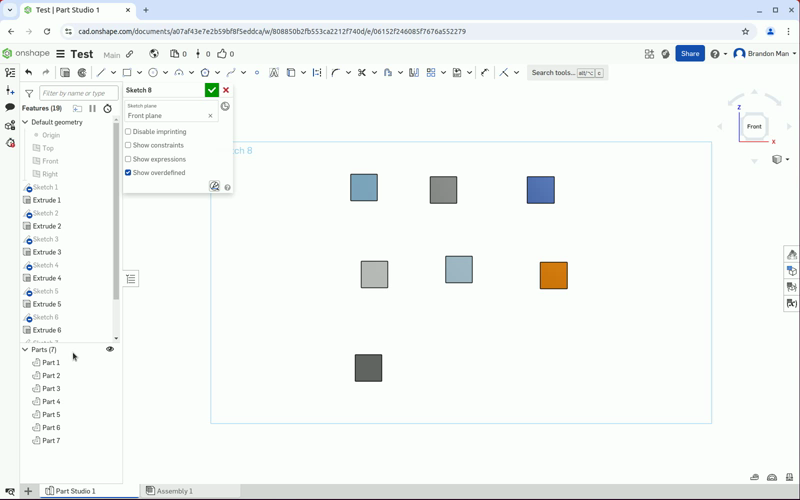
key(y)
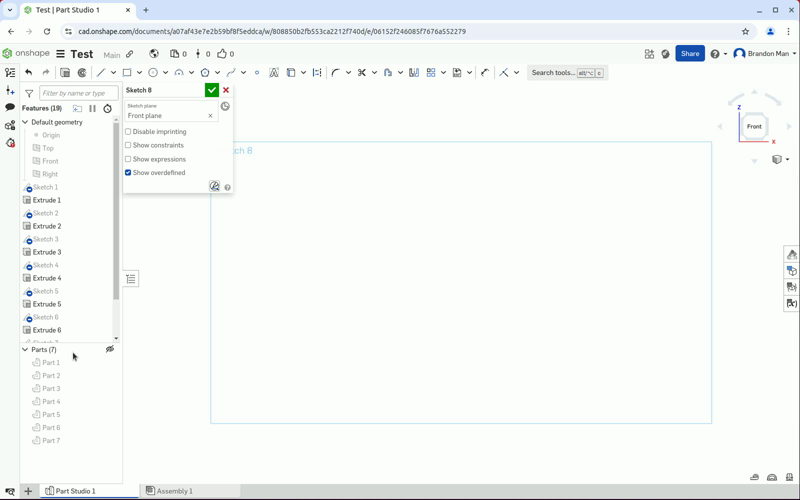
key(l)
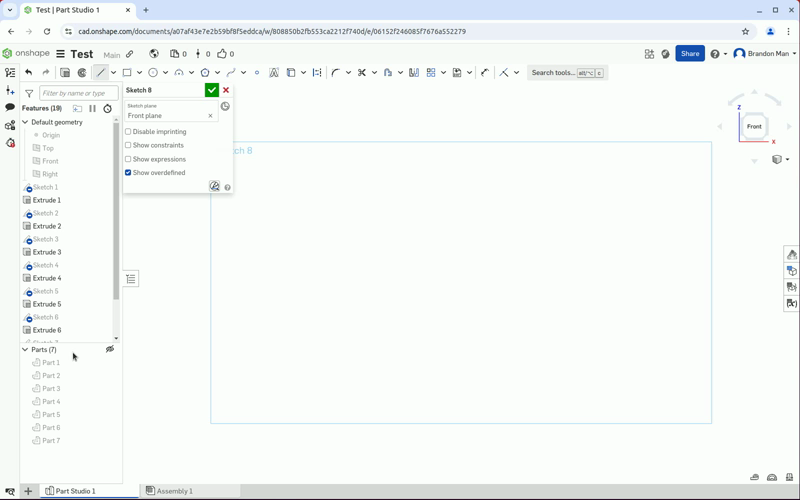
key_down(shift)
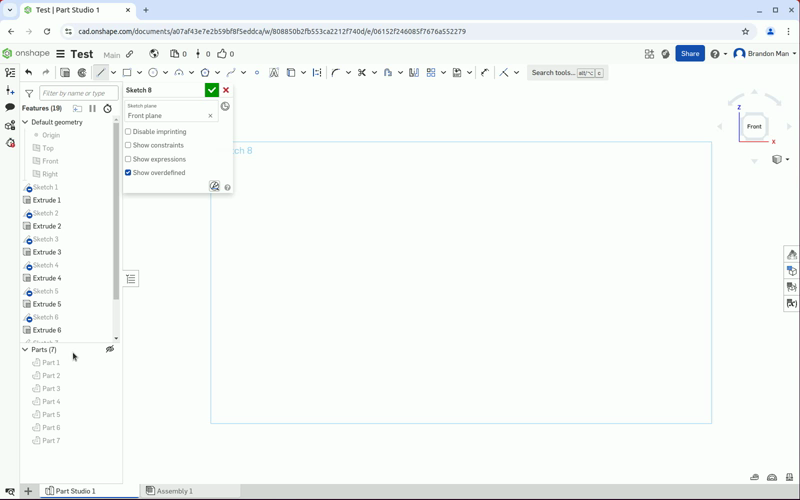
mouse_move(453, 369)
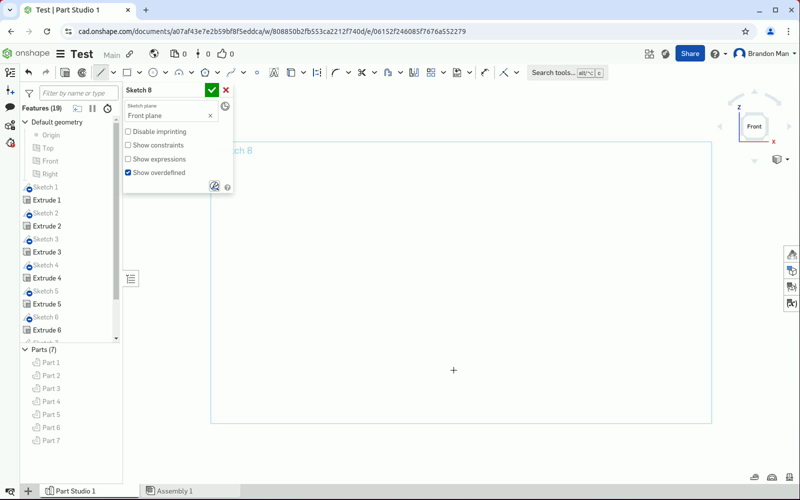
click(453, 369)
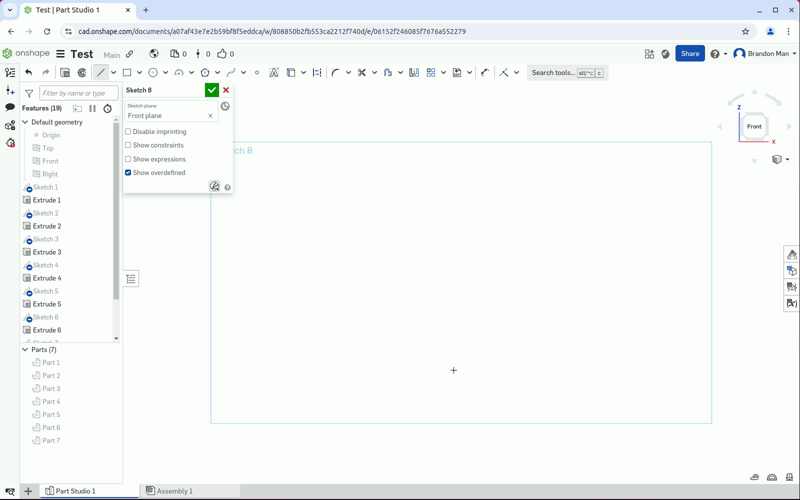
key_up(shift)
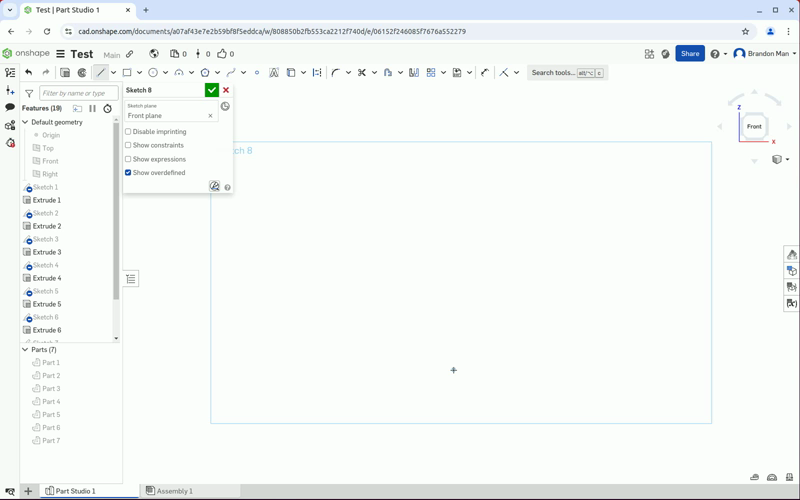
key_down(shift)
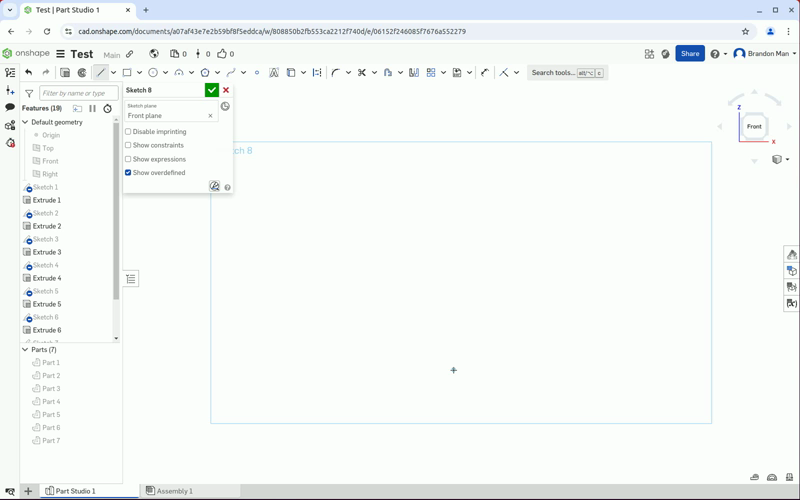
mouse_move(483, 369)
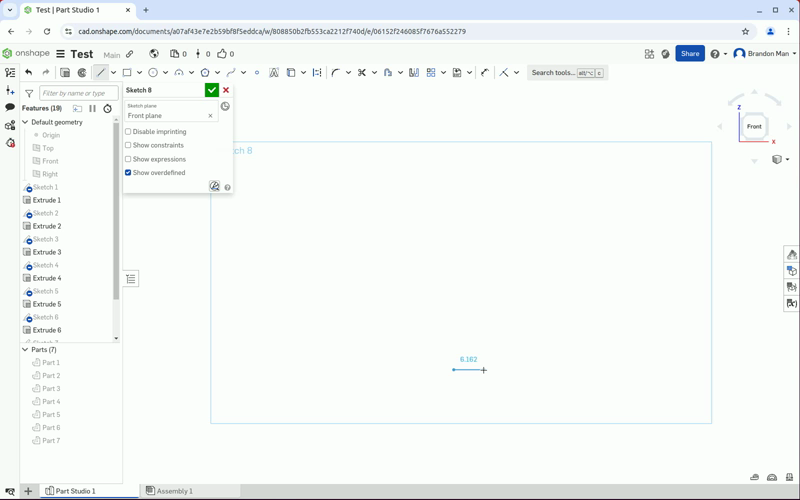
mouse_move(480, 369)
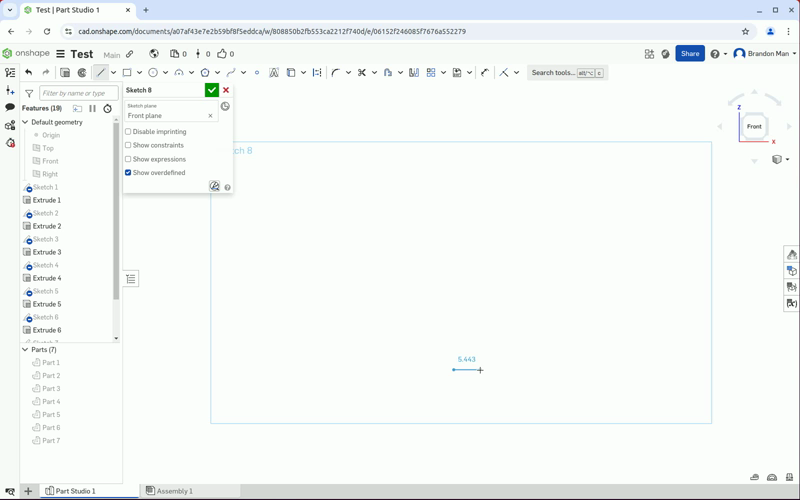
click(480, 369)
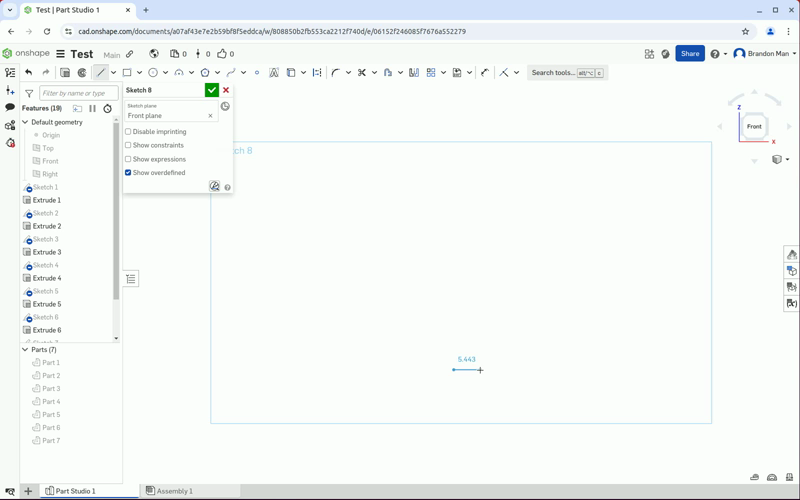
key_up(shift)
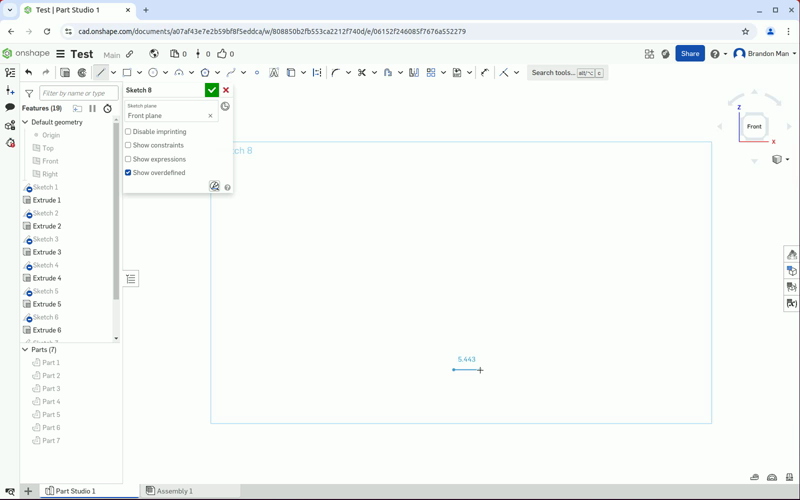
key_down(shift)
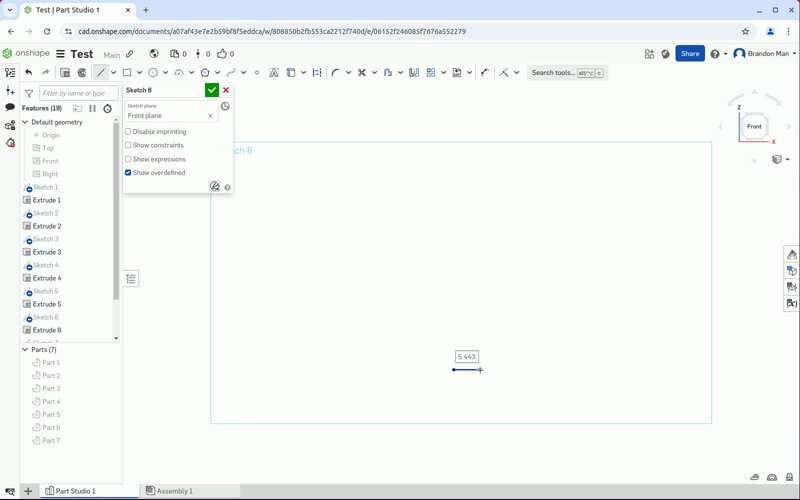
mouse_move(510, 369)
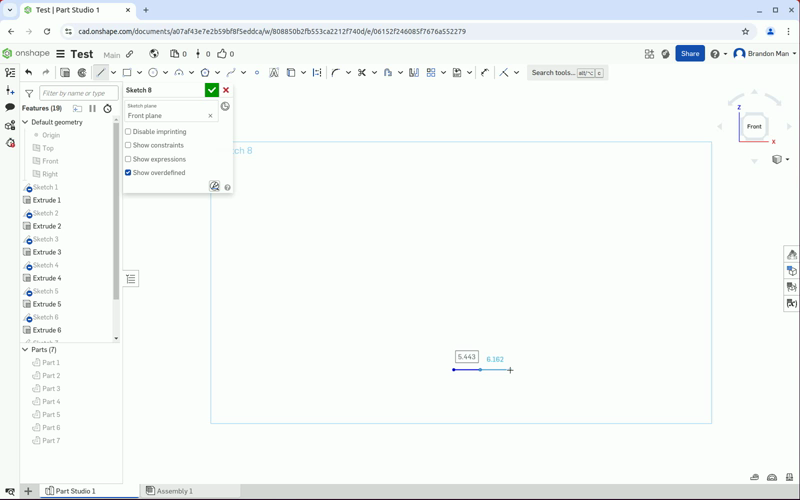
mouse_move(480, 342)
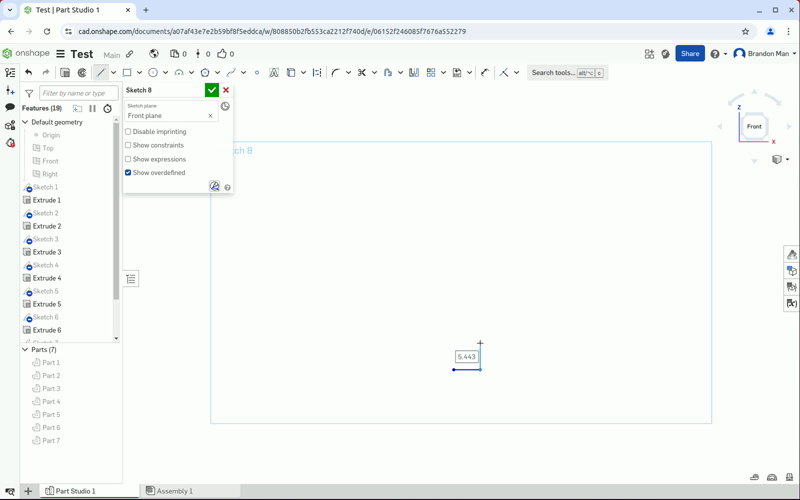
click(480, 342)
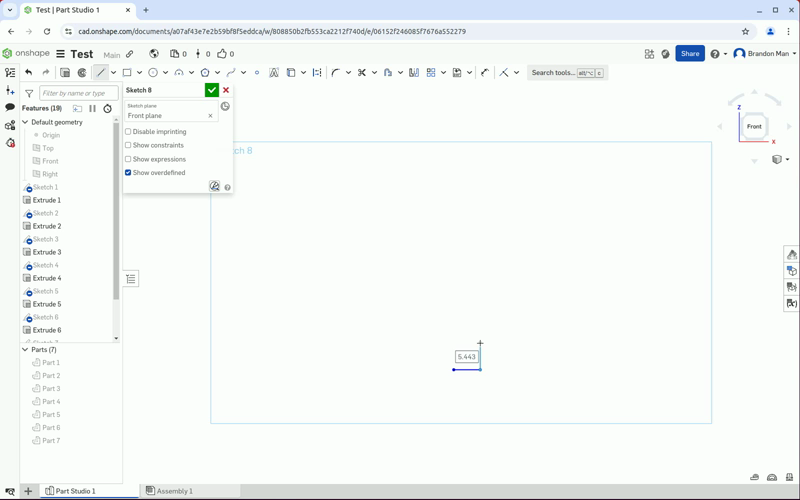
key_up(shift)
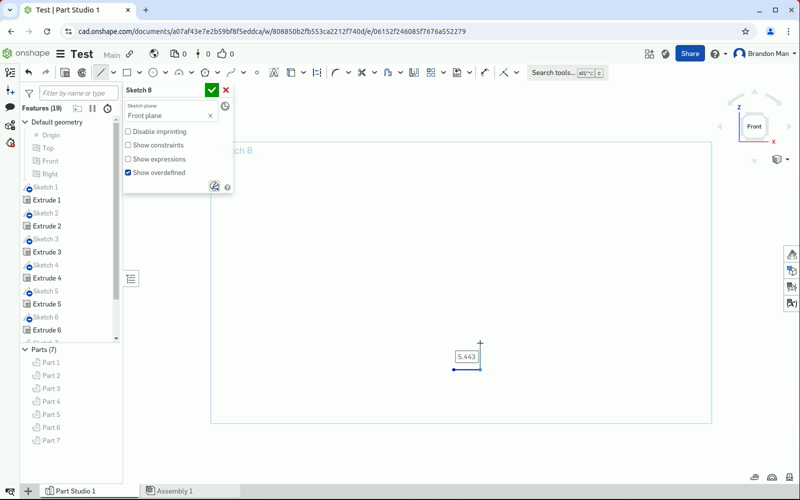
key_down(shift)
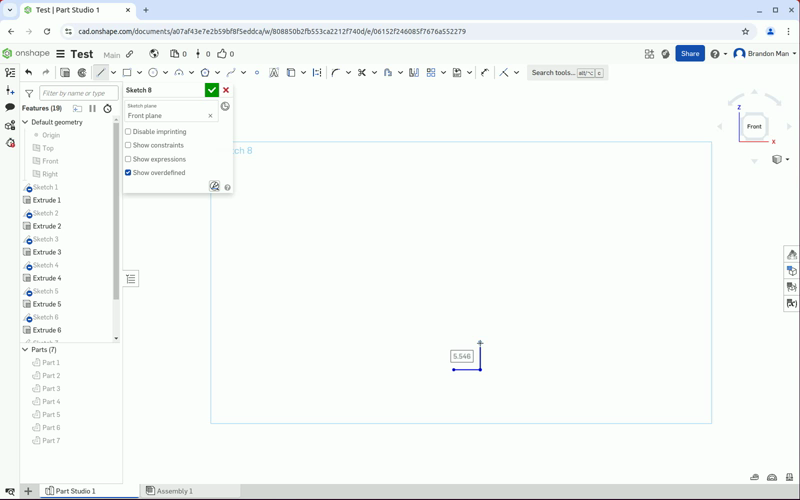
mouse_move(510, 342)
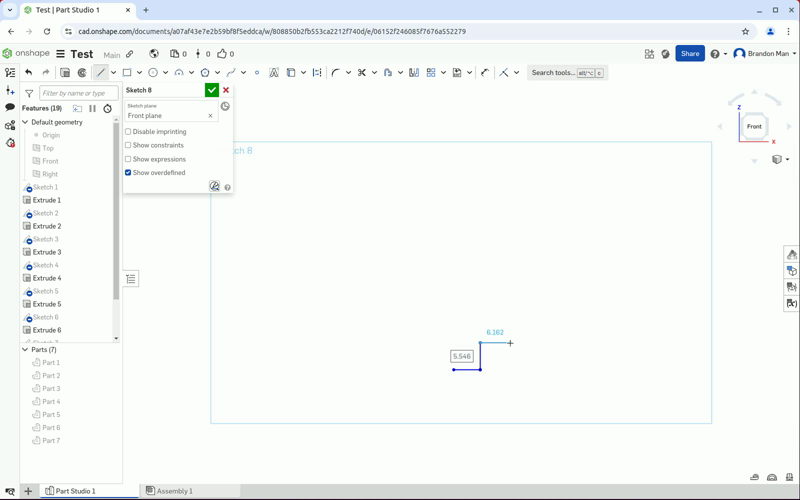
mouse_move(453, 342)
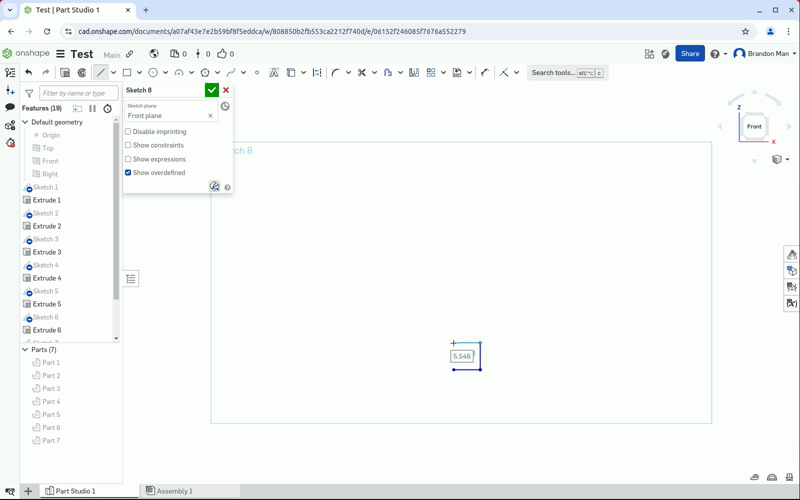
click(453, 342)
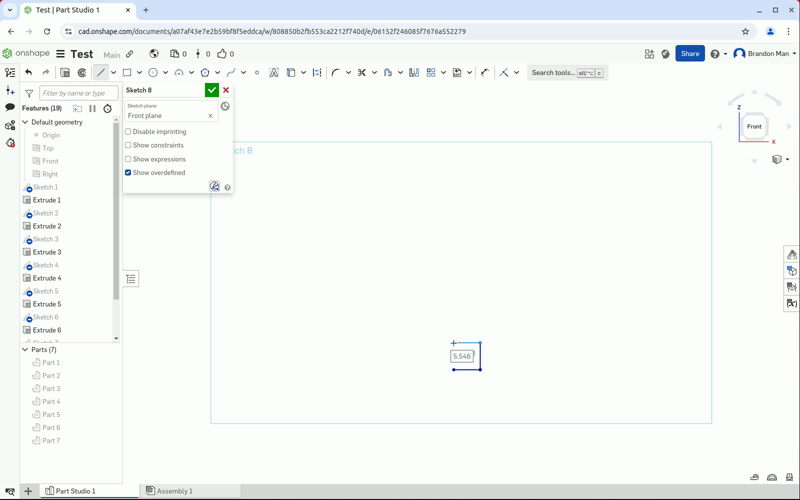
key_up(shift)
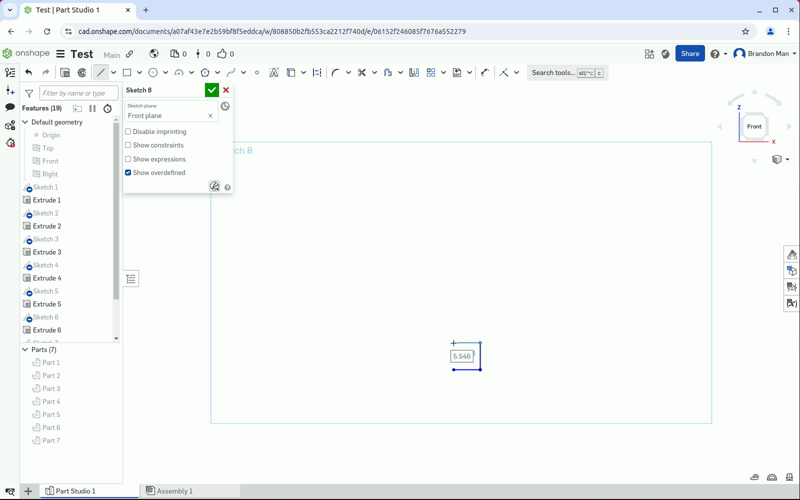
mouse_move(483, 342)
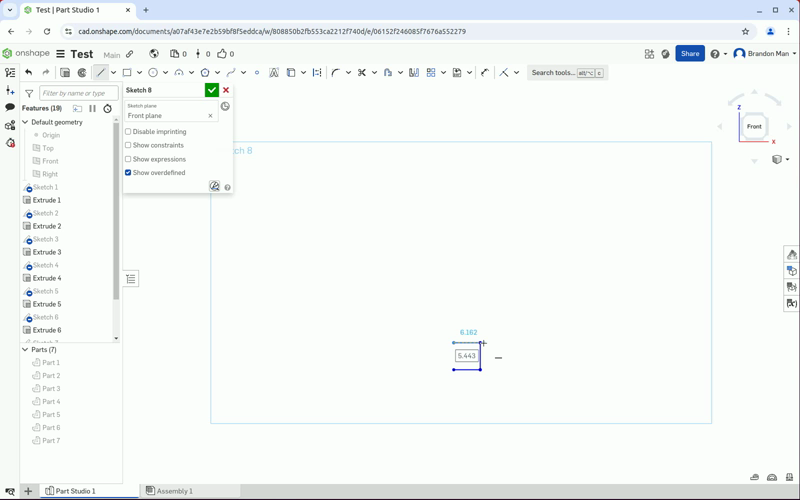
key_down(shift)
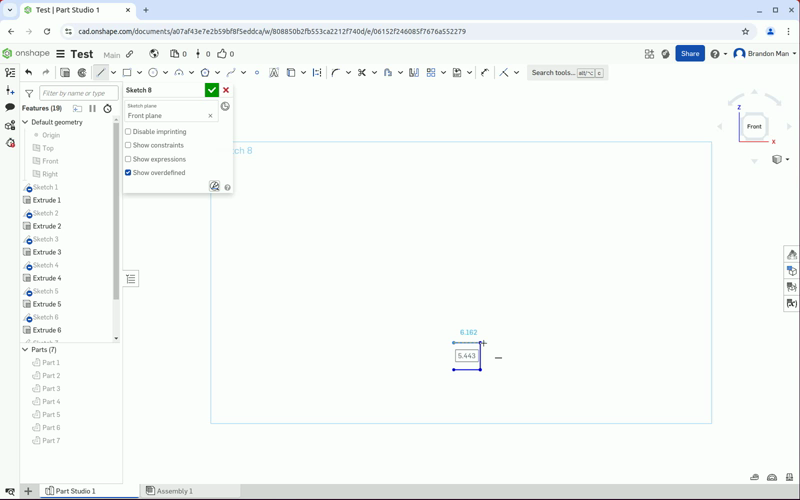
mouse_move(453, 369)
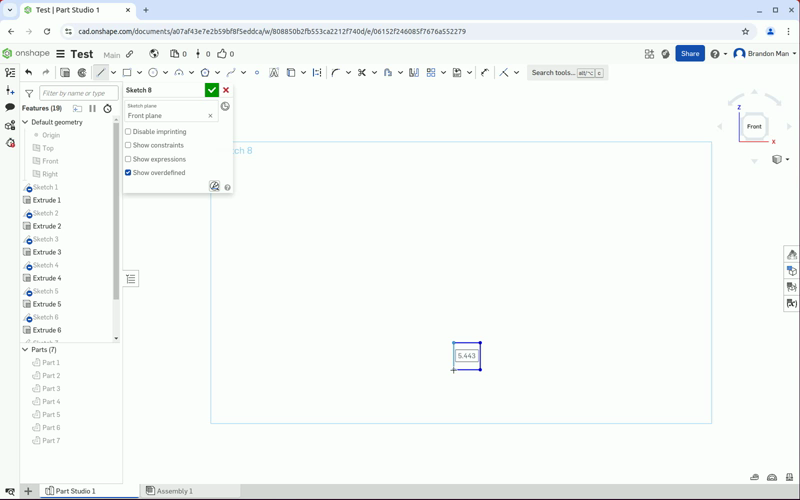
key_up(shift)
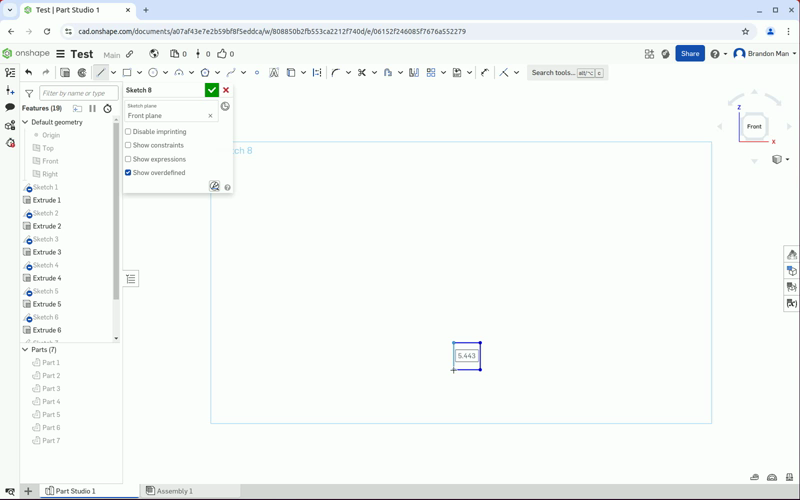
click(453, 369)
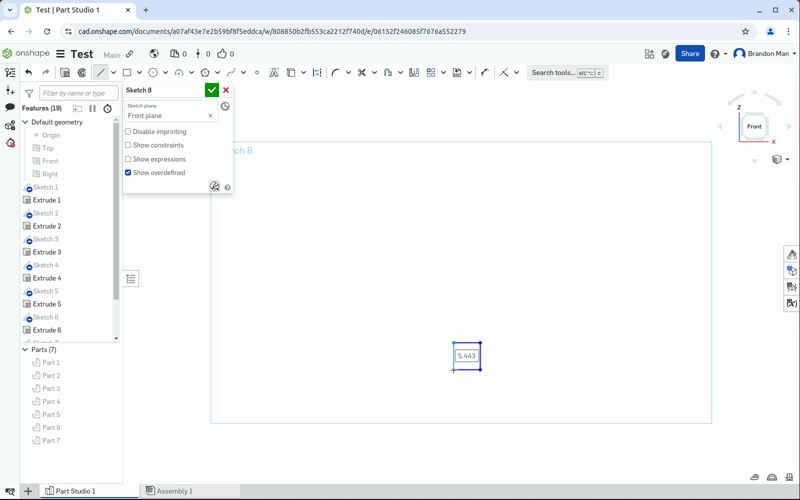
key(esc)
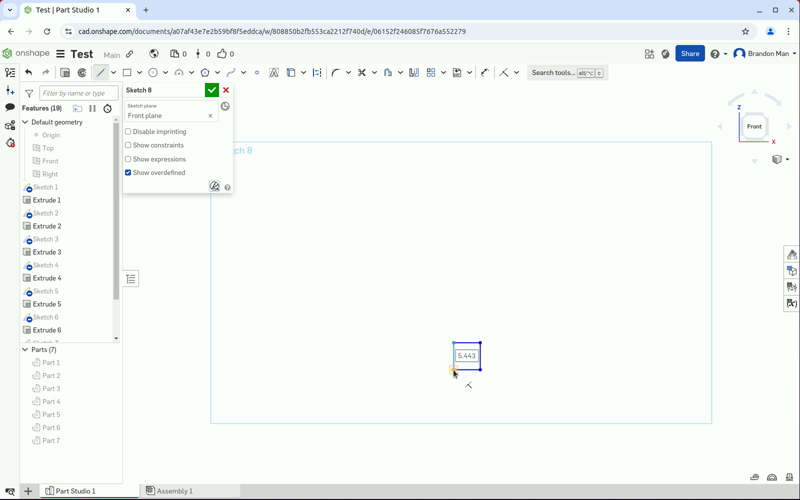
mouse_move(466, 367)
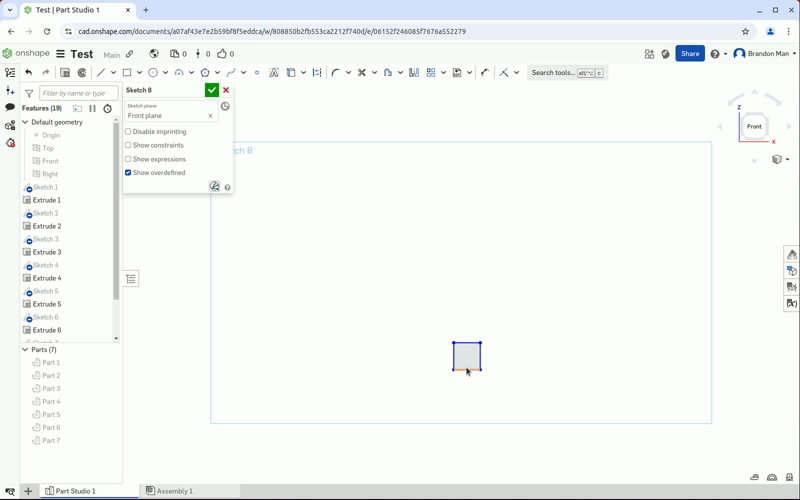
scroll(6)
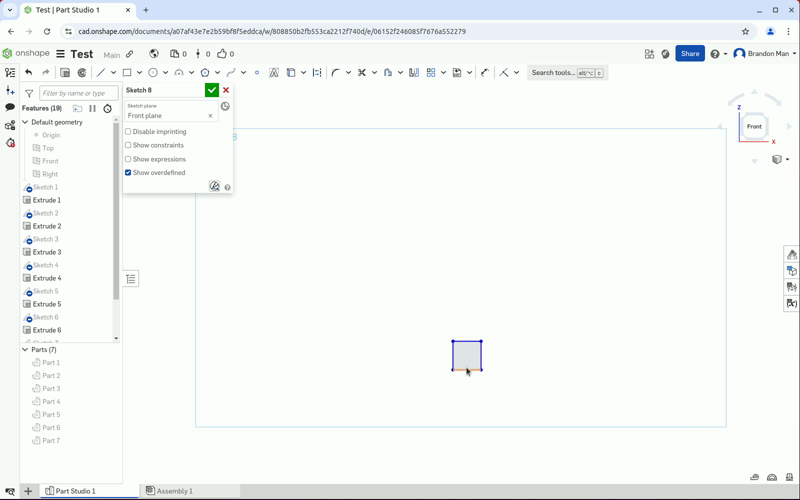
scroll(6)
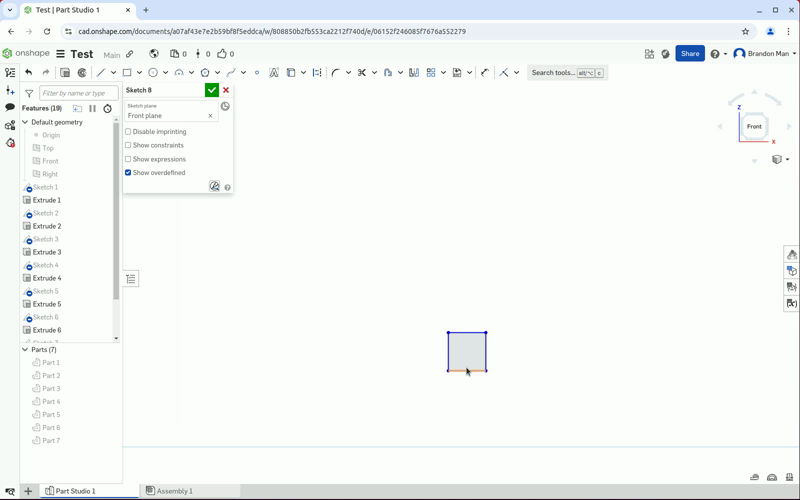
scroll(6)
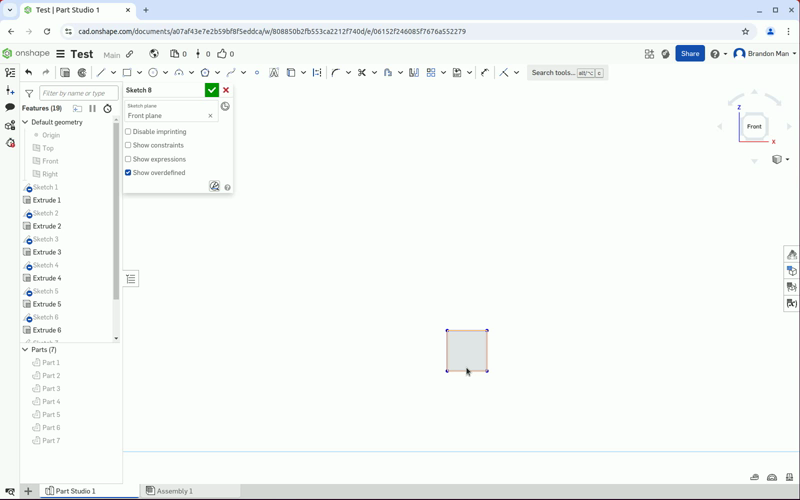
scroll(6)
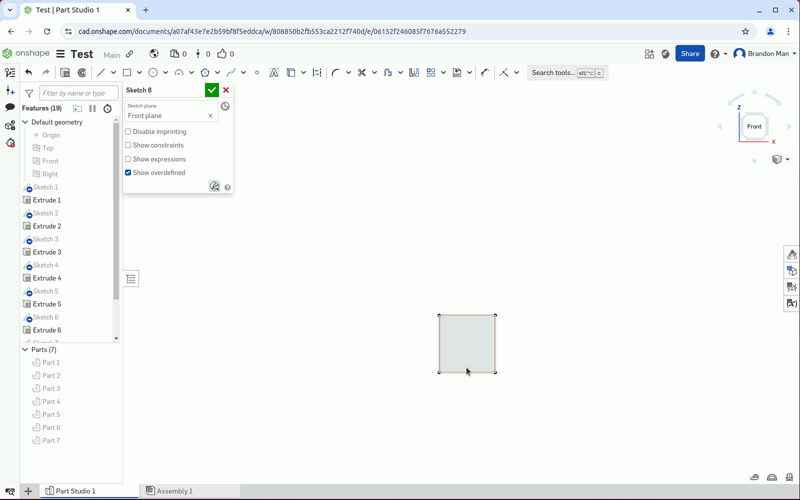
scroll(6)
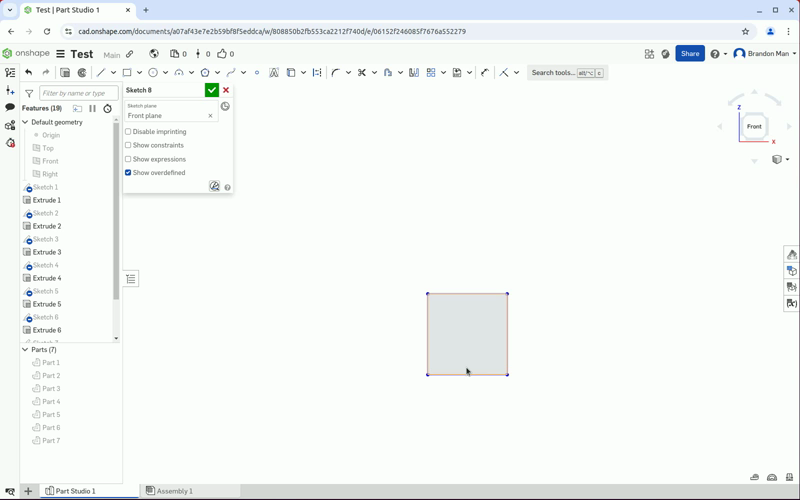
scroll(6)
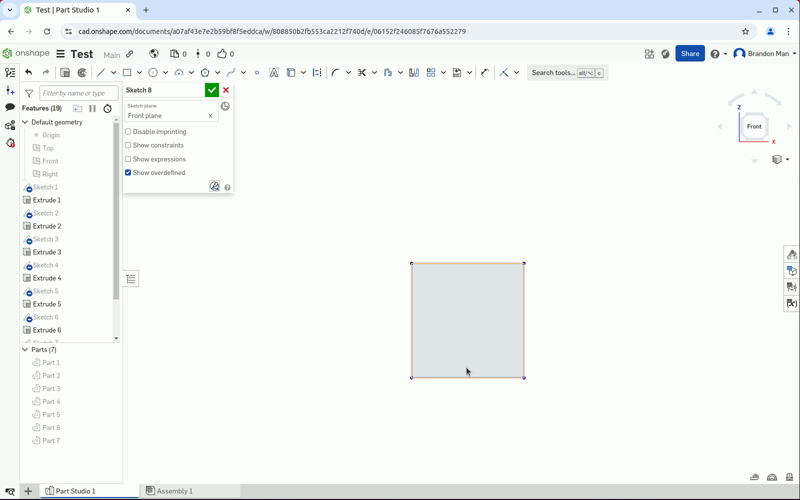
scroll(6)
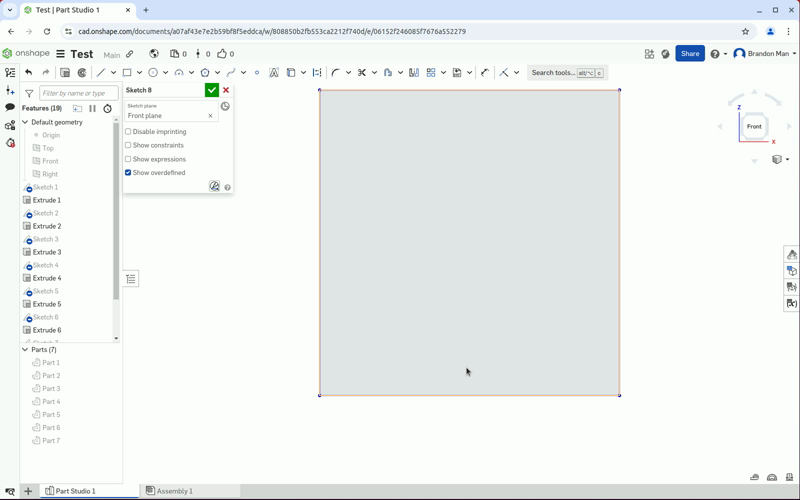
click(466, 367)
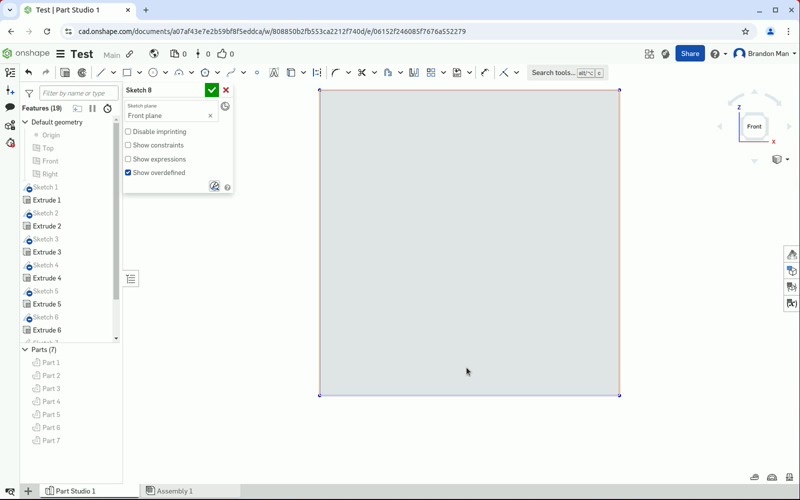
scroll(-6)
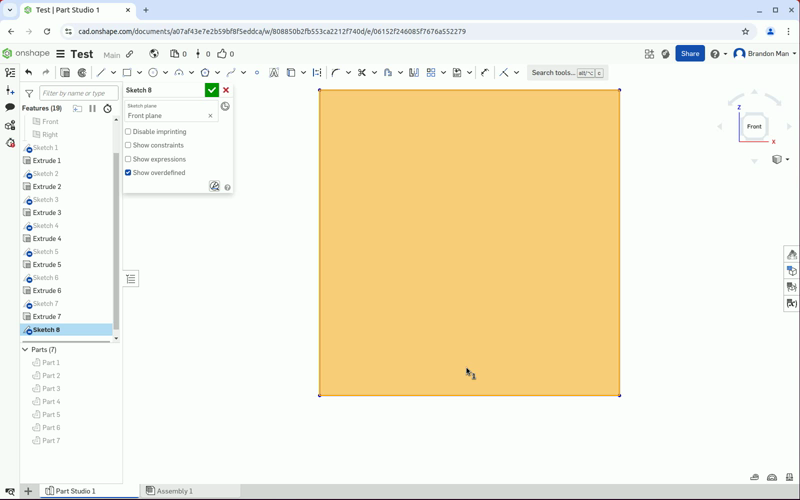
scroll(-6)
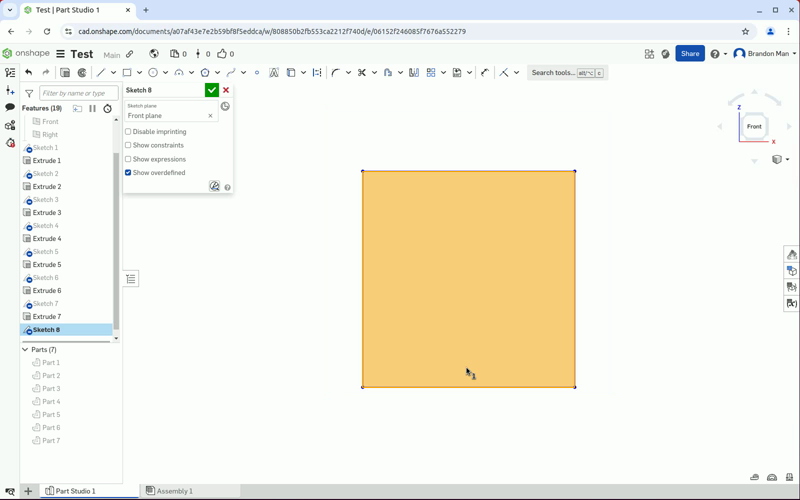
scroll(-6)
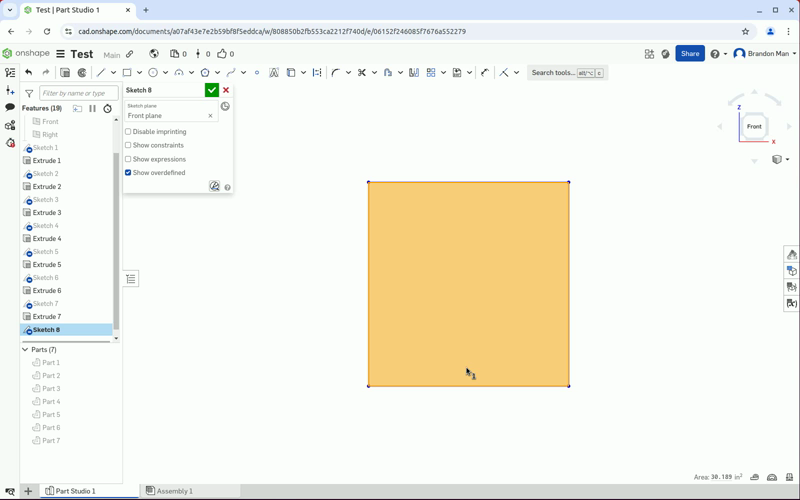
scroll(-6)
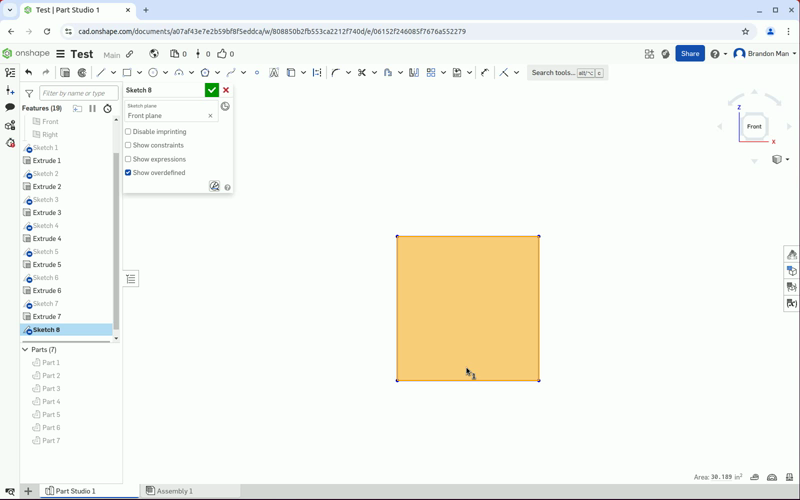
scroll(-6)
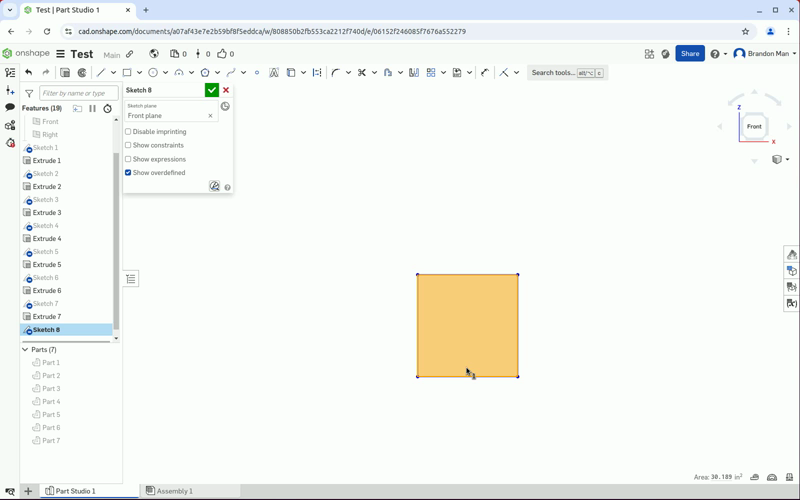
scroll(-6)
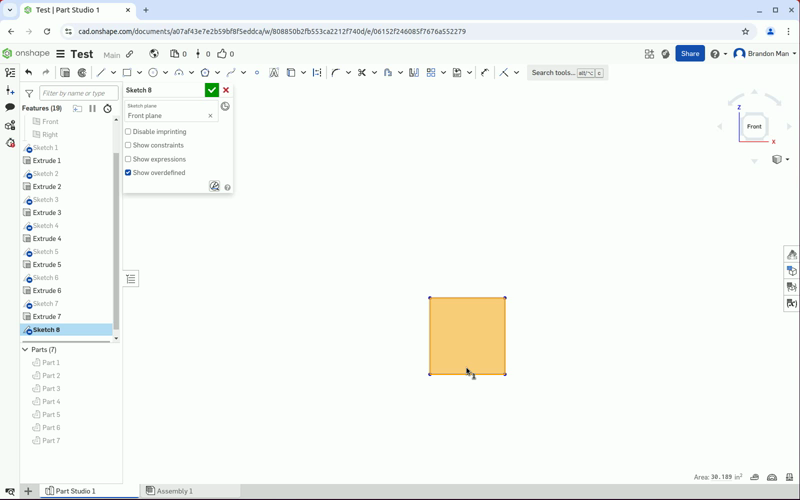
scroll(-6)
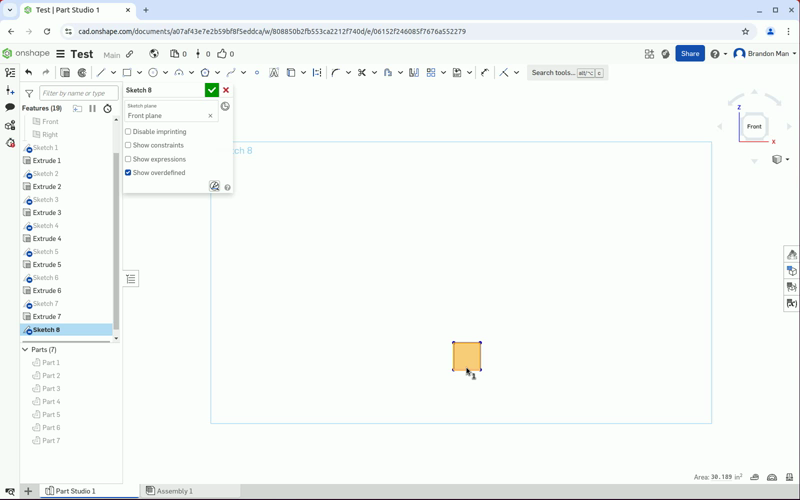
mouse_move(73, 352)
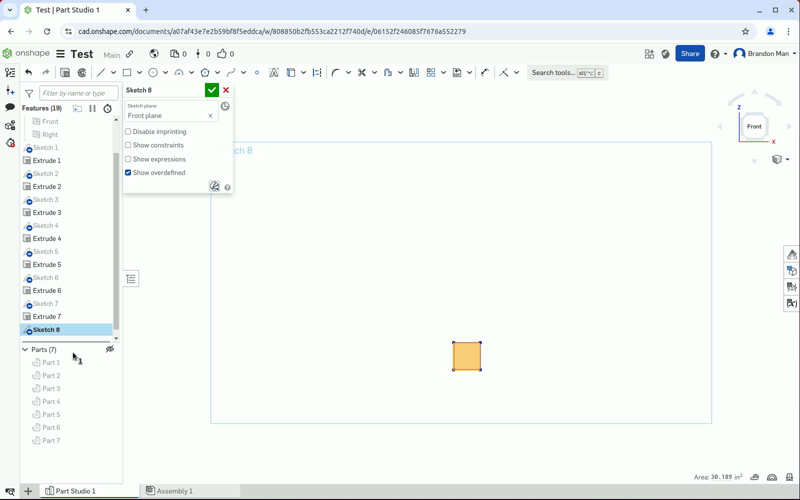
key(shift+y)
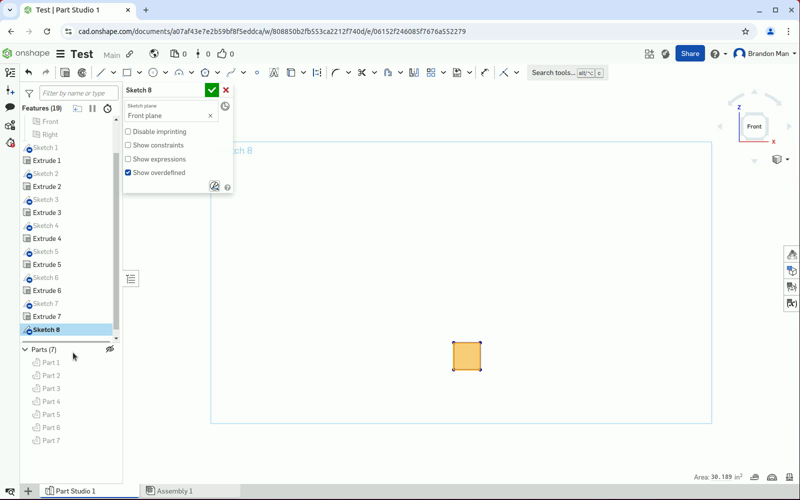
key(shift+e)
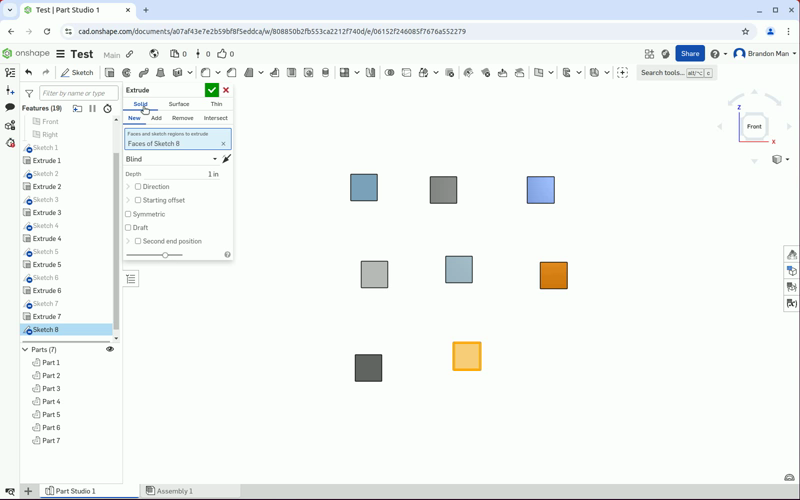
mouse_move(143, 106)
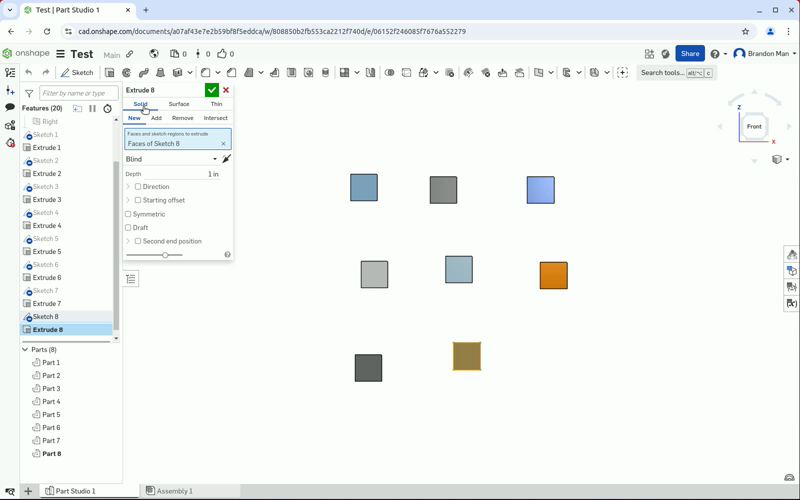
click(143, 106)
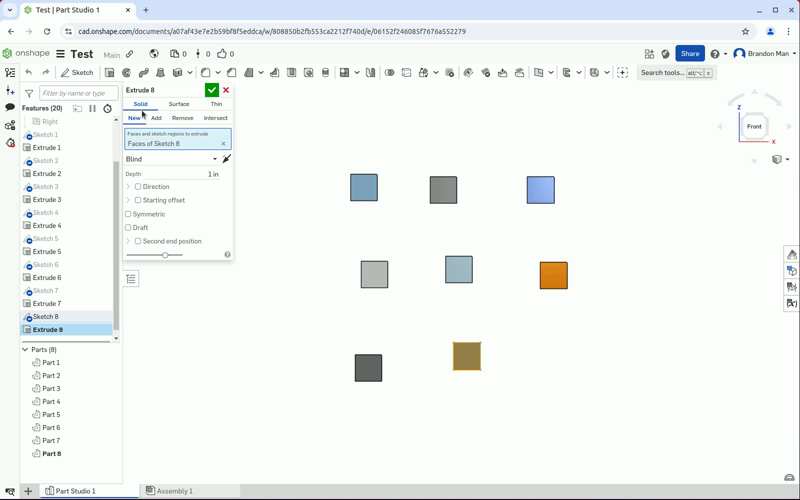
mouse_move(137, 120)
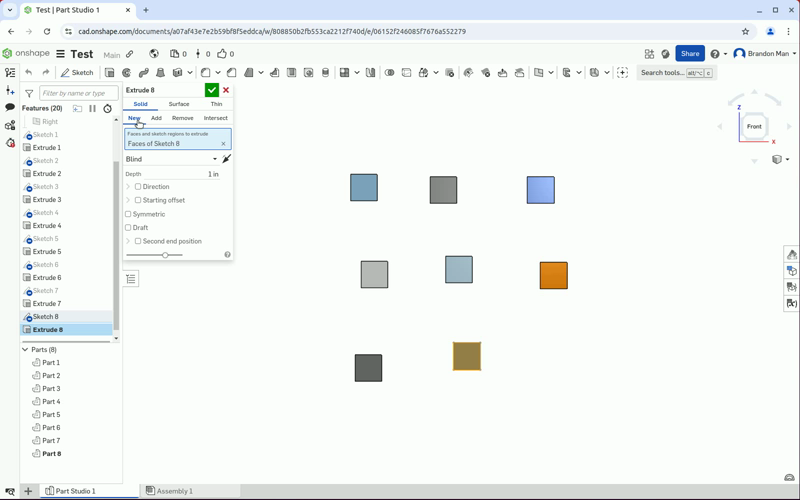
click(137, 120)
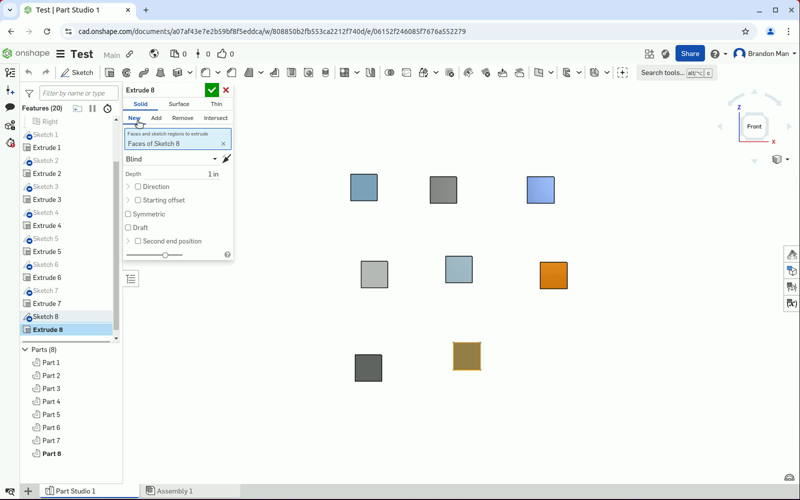
key(tab, 4)
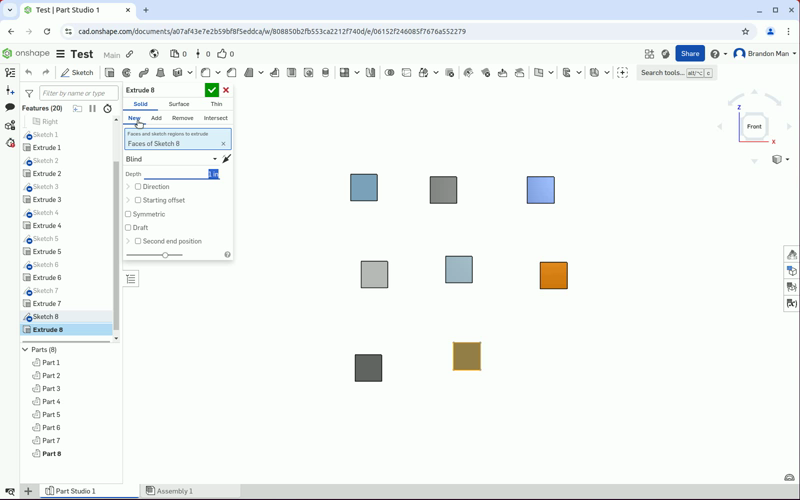
text(5.296)
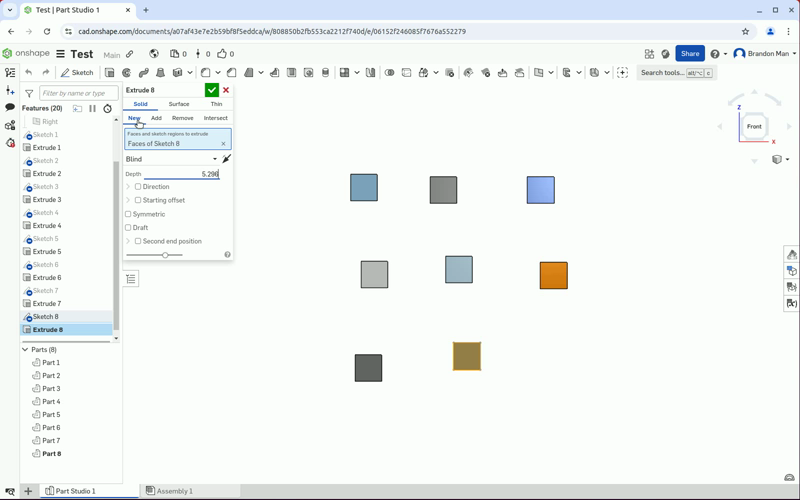
key(enter)
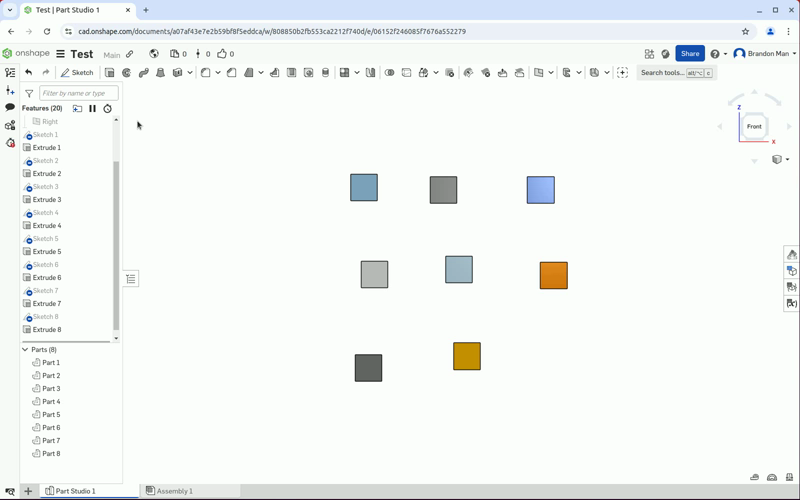
key(shift+h)
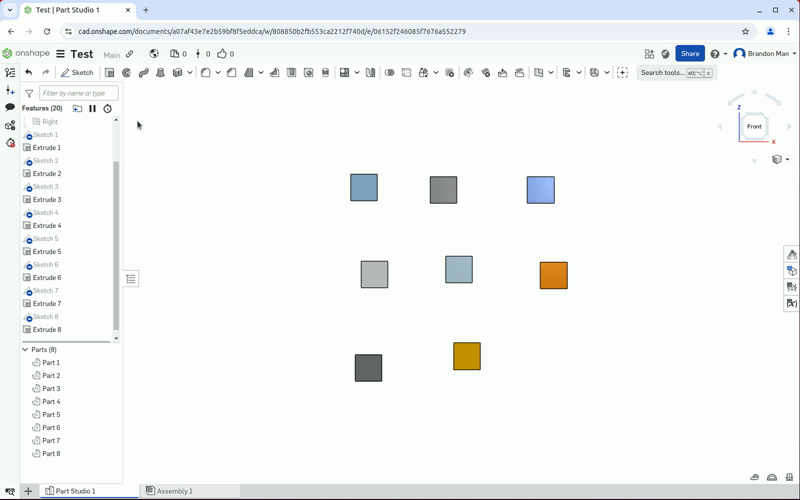
key(shift+h)
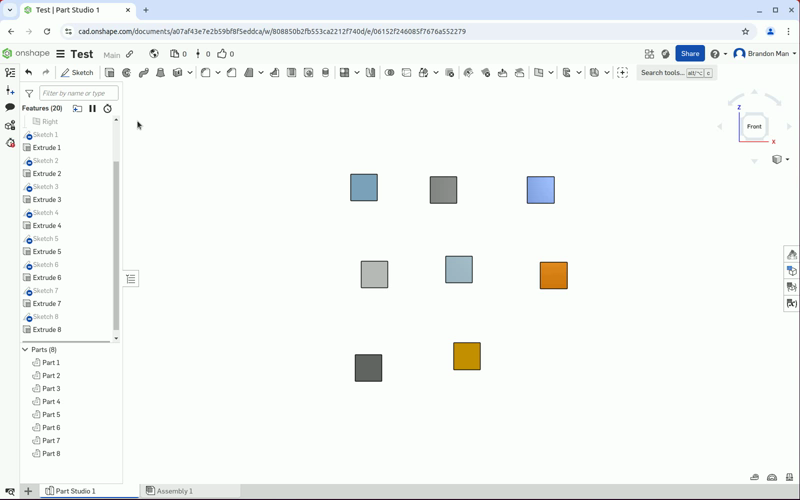
mouse_move(69, 137)
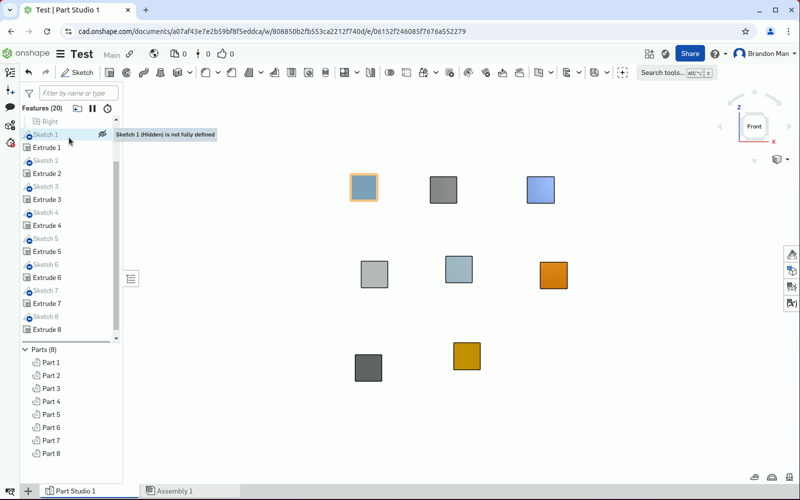
click(69, 137)
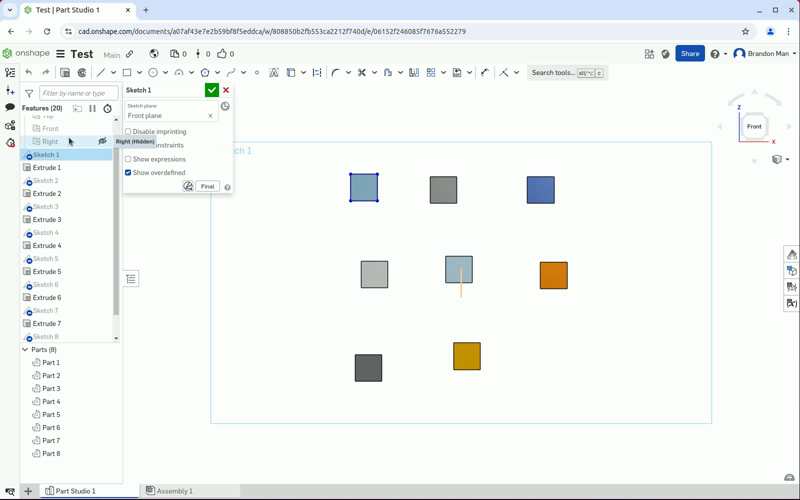
mouse_move(229, 92)
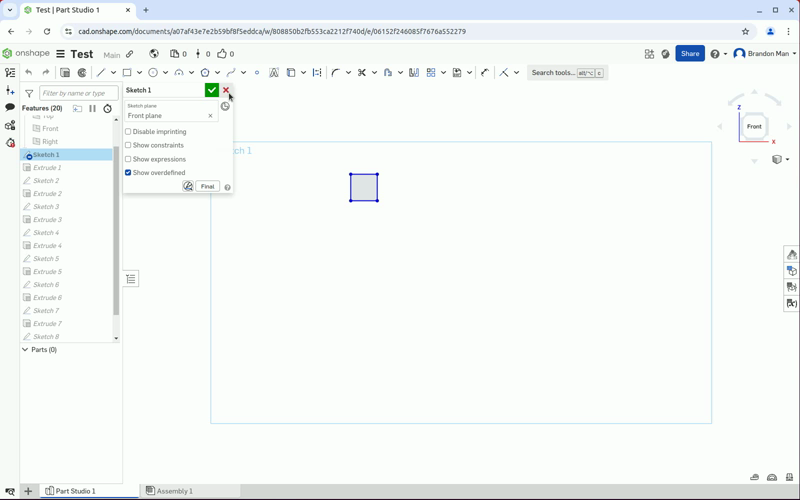
click(229, 92)
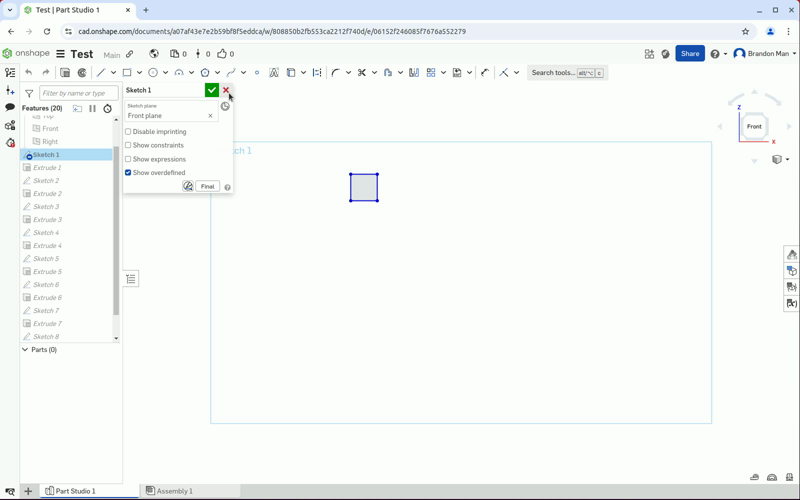
key(shift+s)
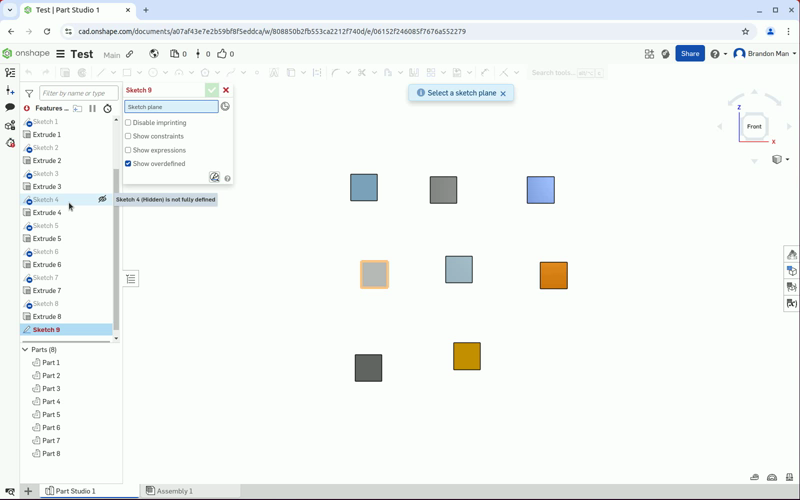
scroll(3)
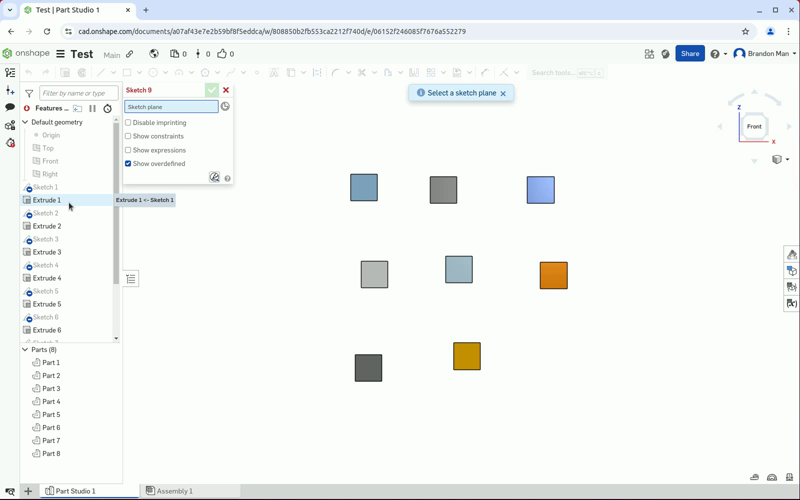
mouse_move(69, 163)
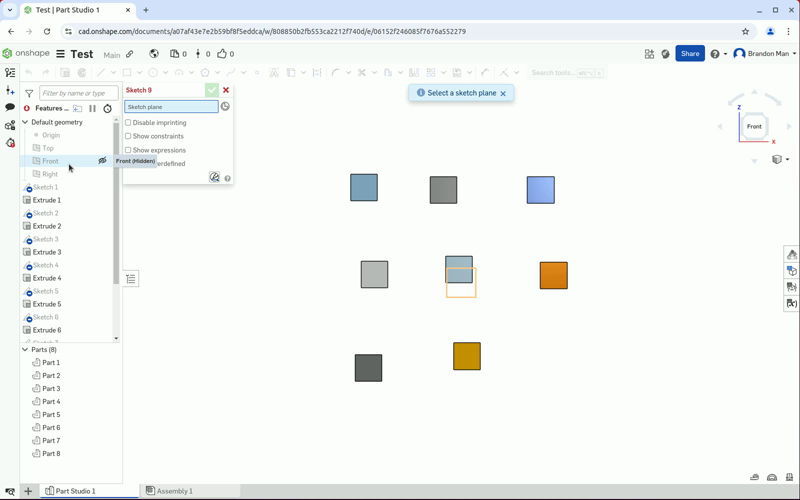
click(69, 163)
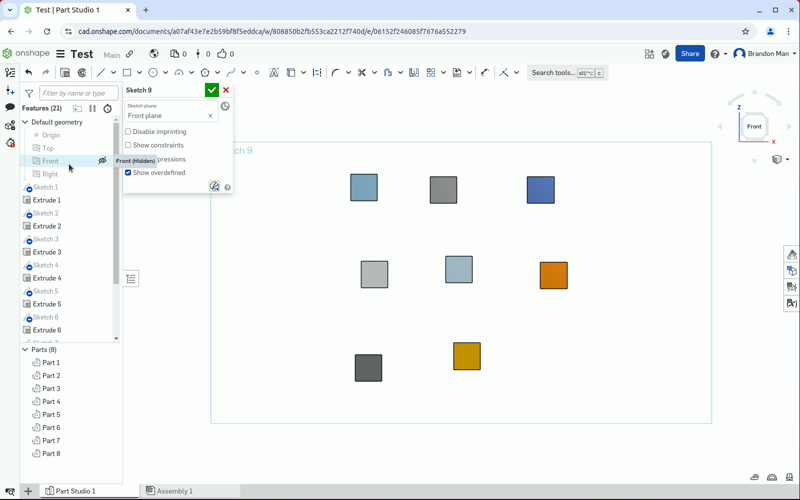
mouse_move(73, 352)
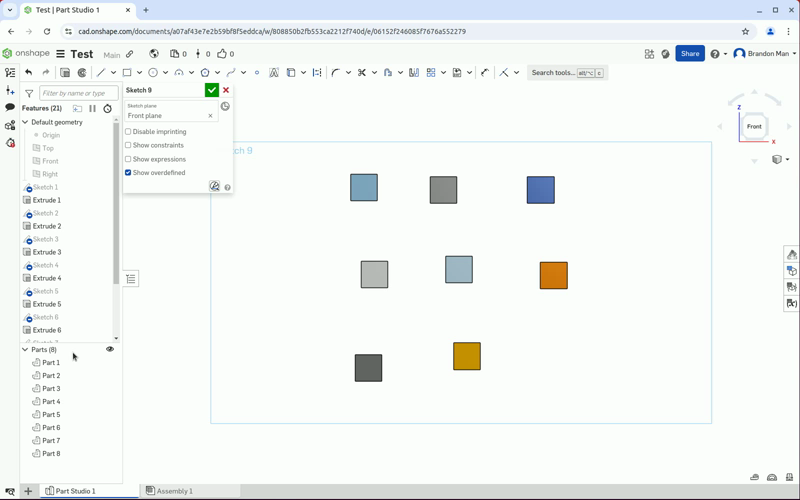
key(y)
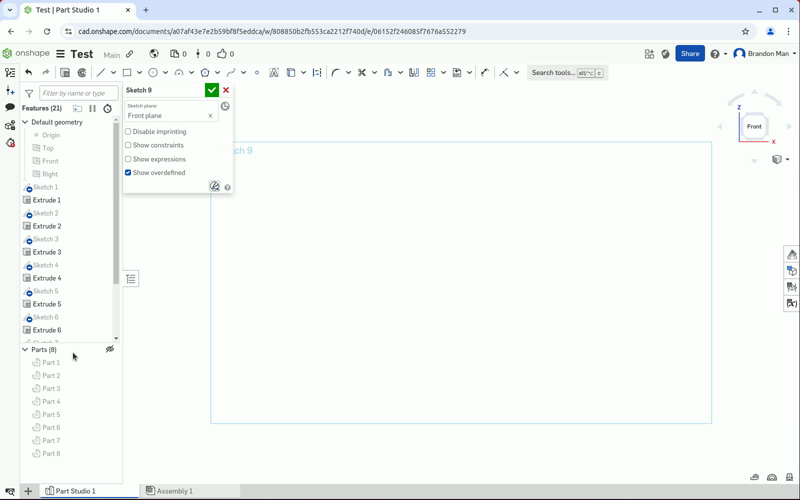
key(l)
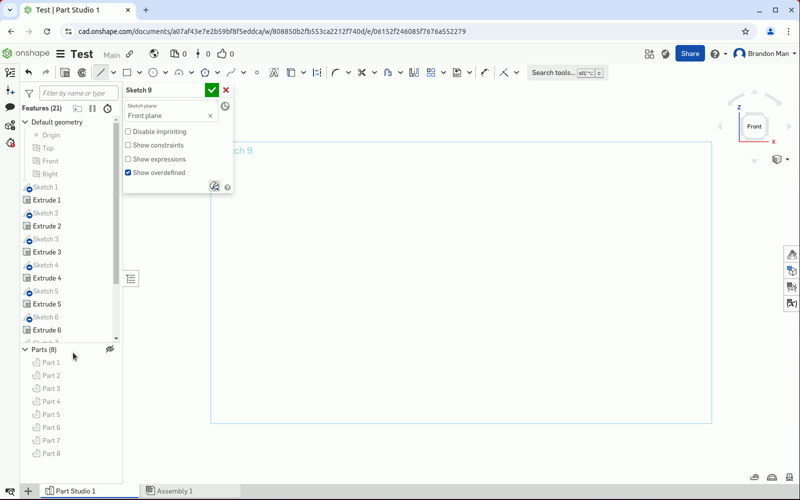
key_down(shift)
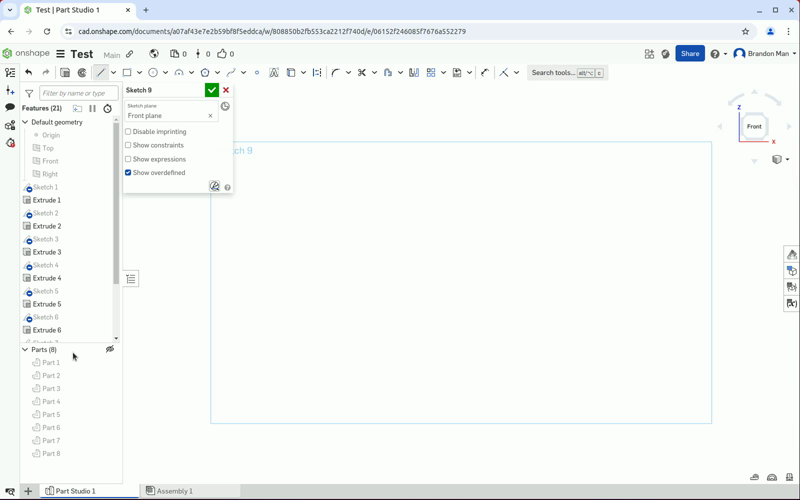
mouse_move(547, 375)
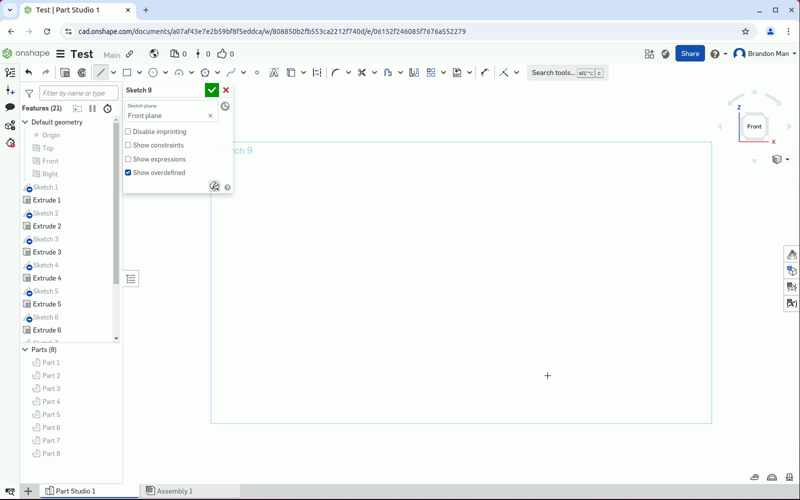
click(547, 375)
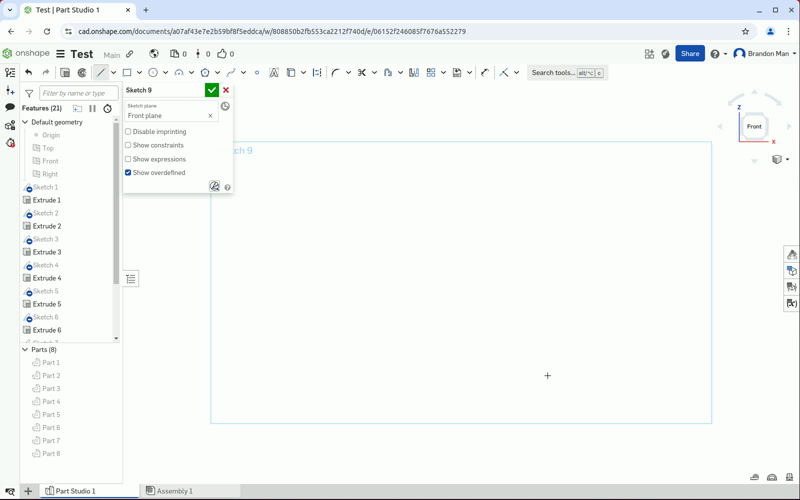
key_up(shift)
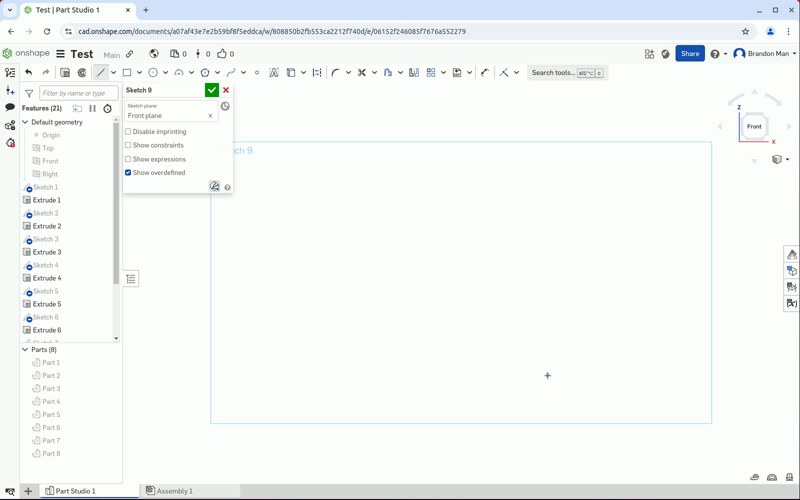
key_down(shift)
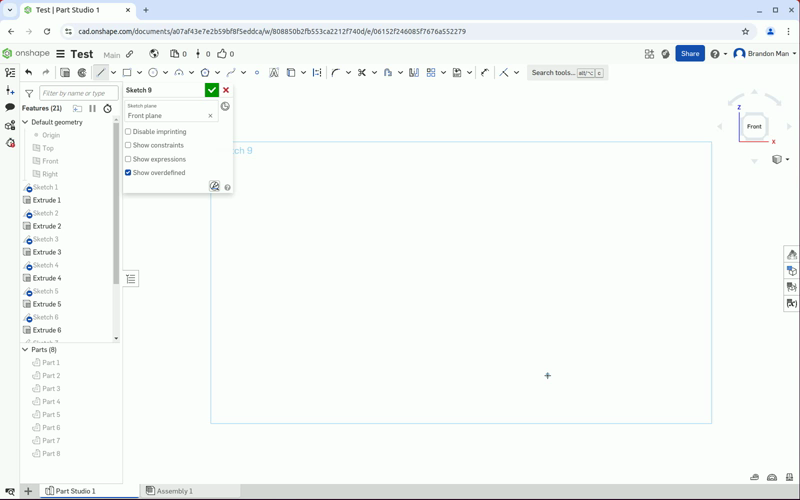
mouse_move(577, 375)
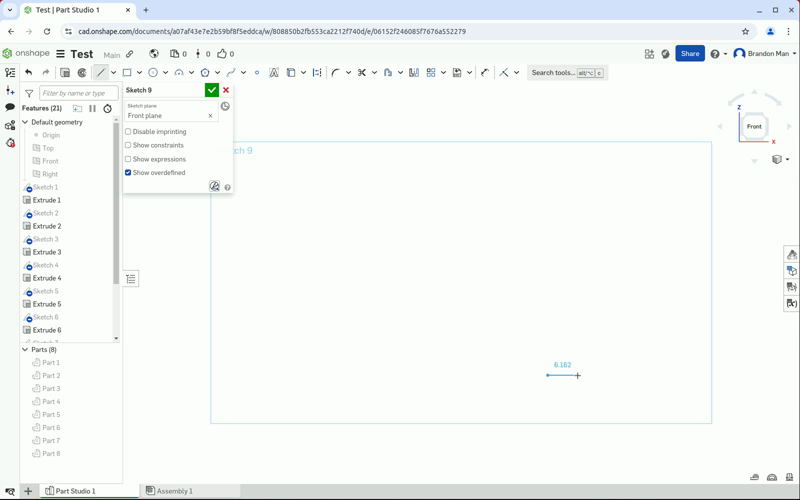
mouse_move(574, 375)
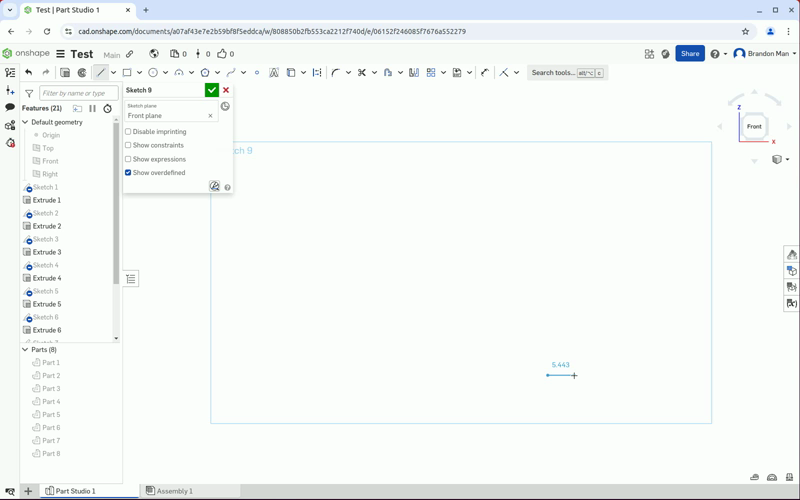
click(574, 375)
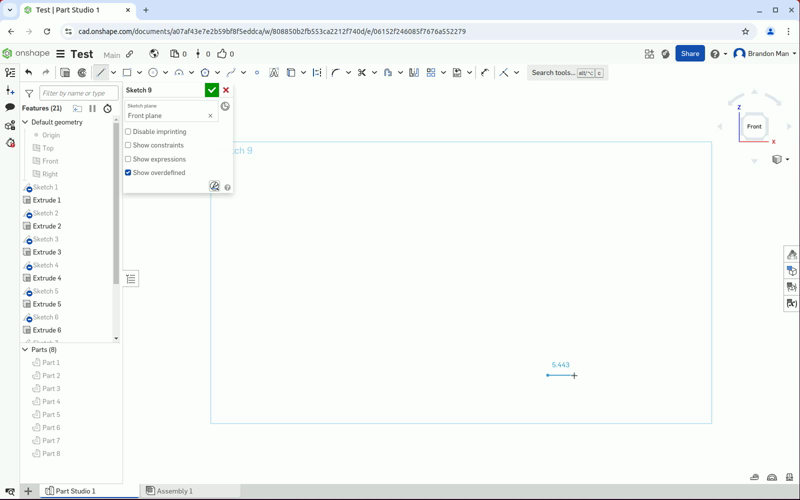
key_up(shift)
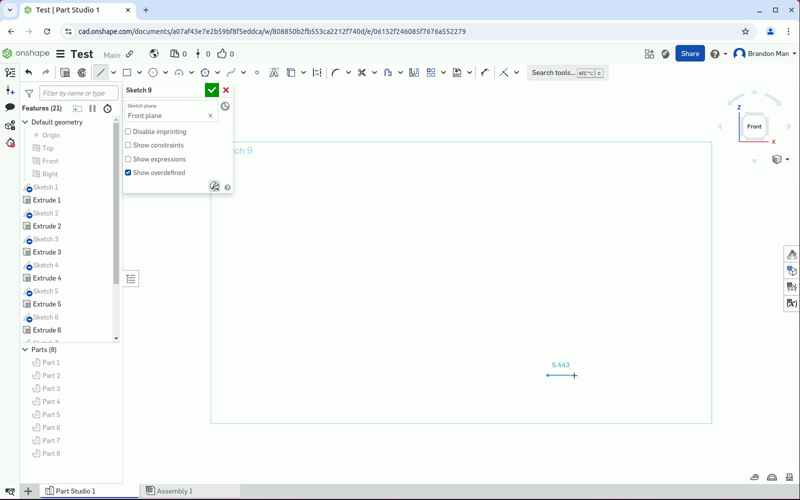
key_down(shift)
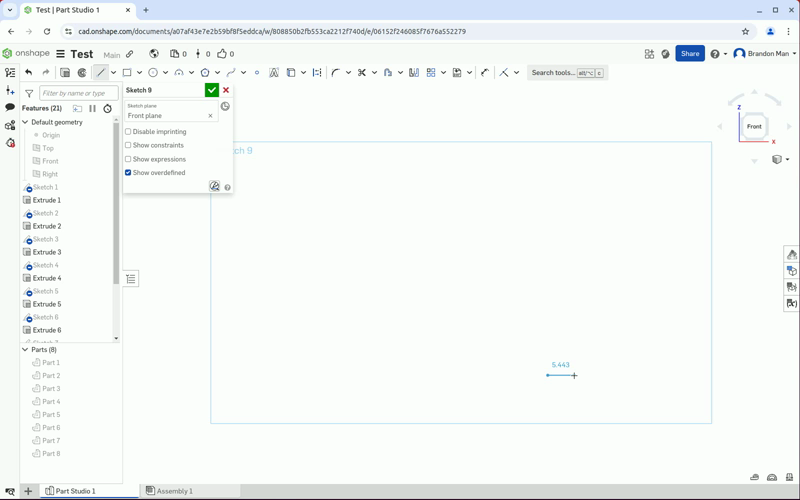
mouse_move(589, 375)
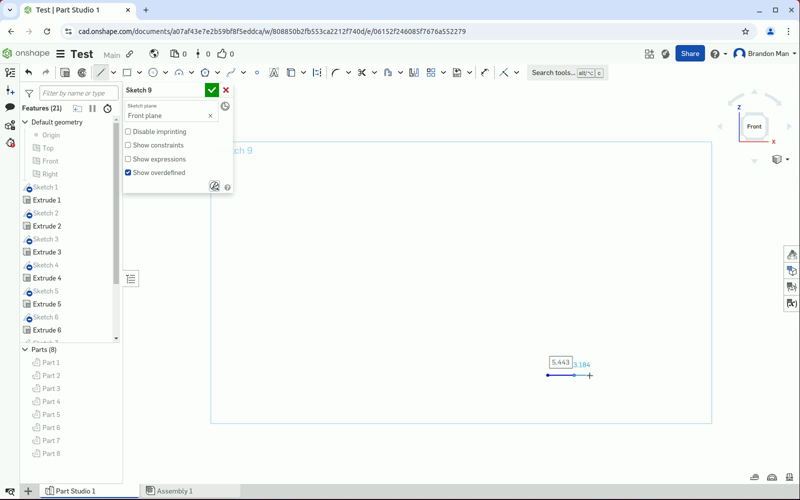
mouse_move(574, 348)
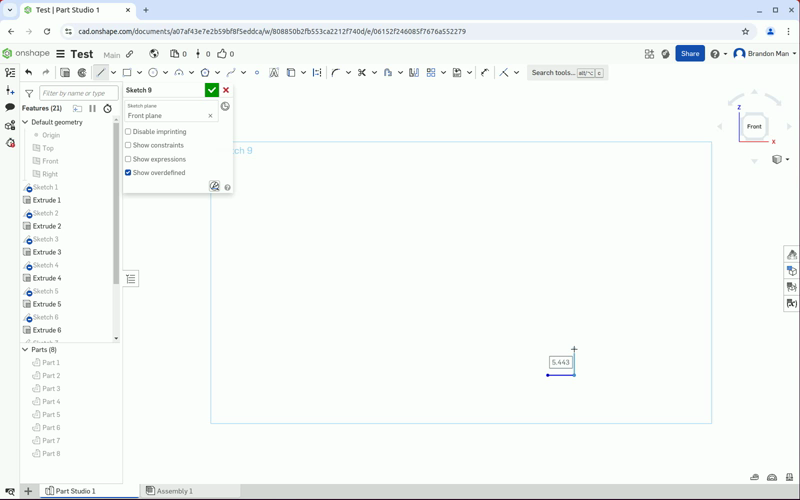
click(574, 348)
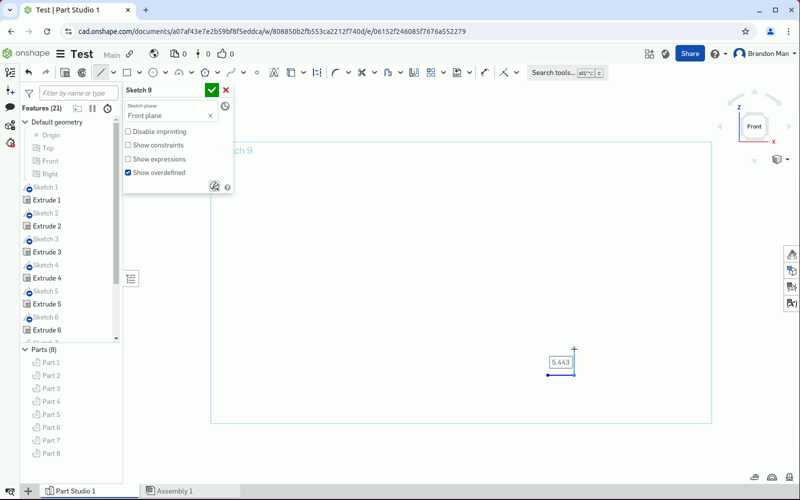
key_up(shift)
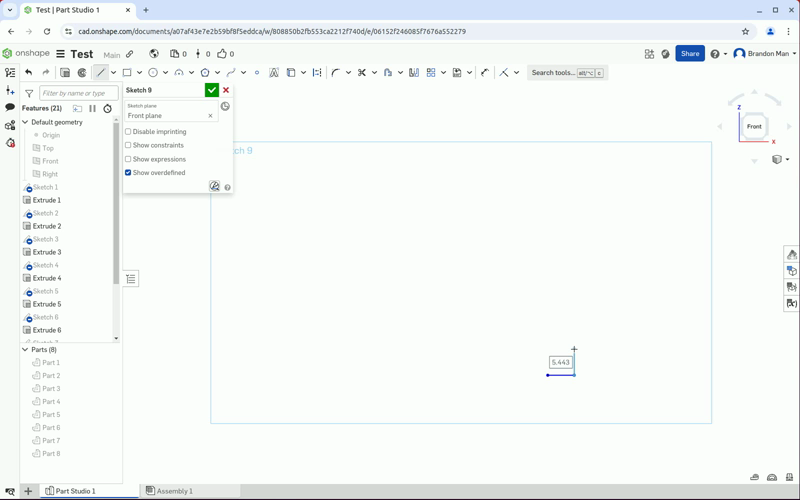
key_down(shift)
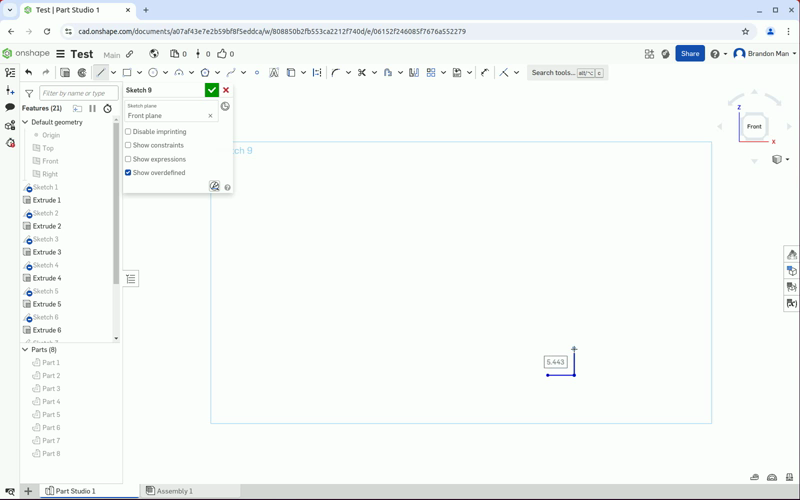
mouse_move(589, 348)
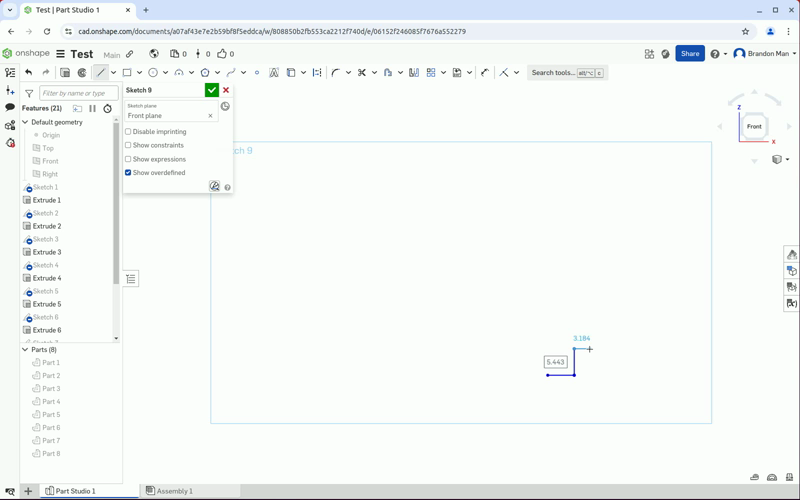
mouse_move(547, 348)
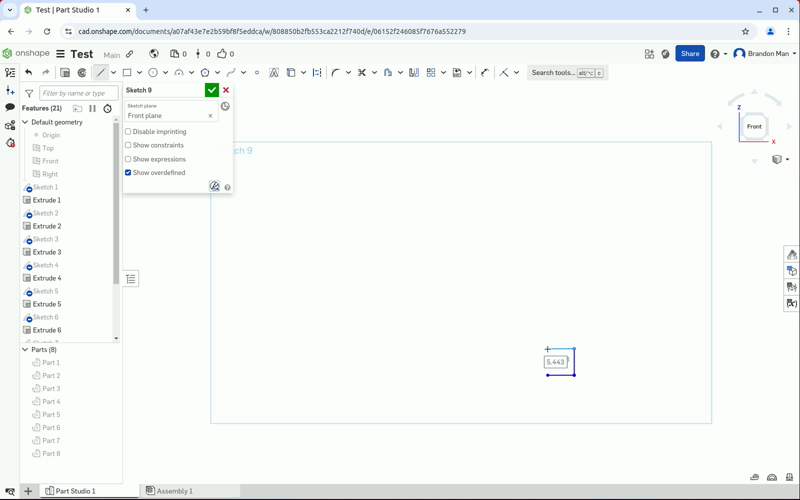
click(547, 348)
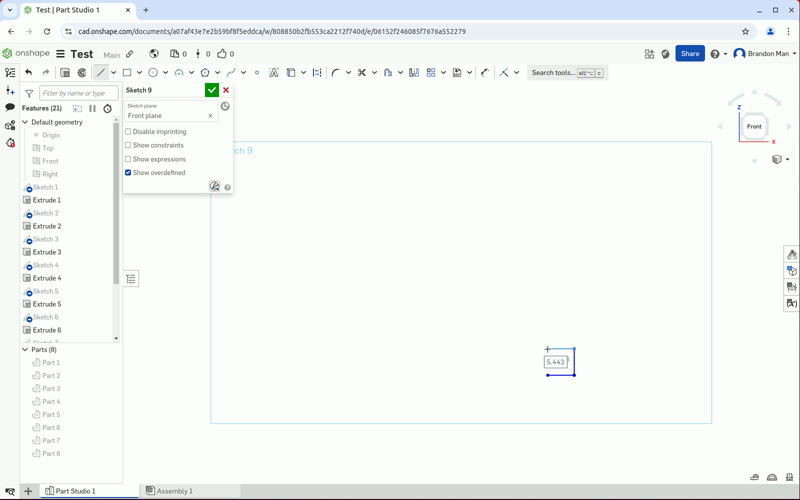
key_up(shift)
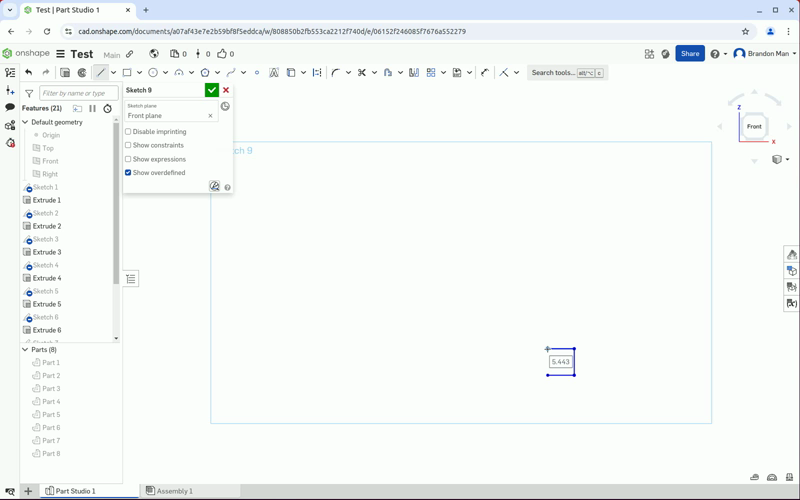
mouse_move(577, 348)
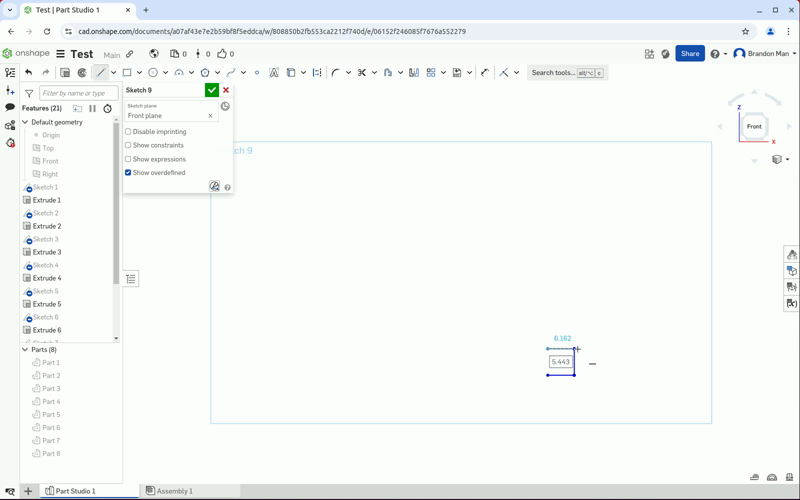
key_down(shift)
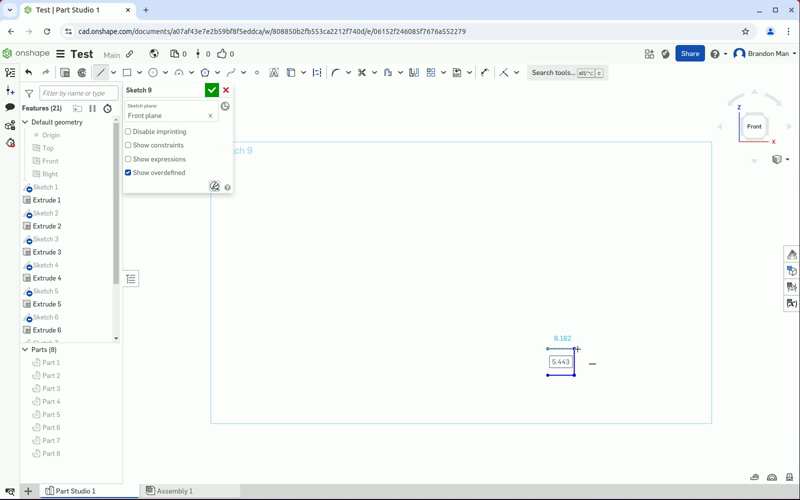
mouse_move(547, 375)
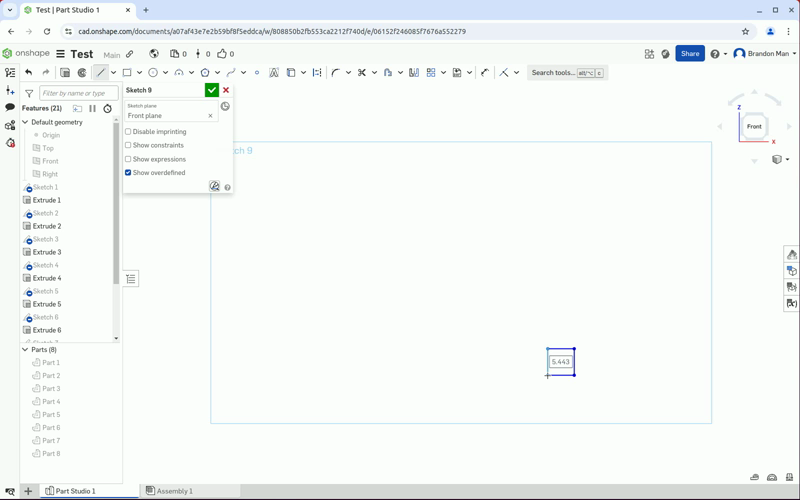
key_up(shift)
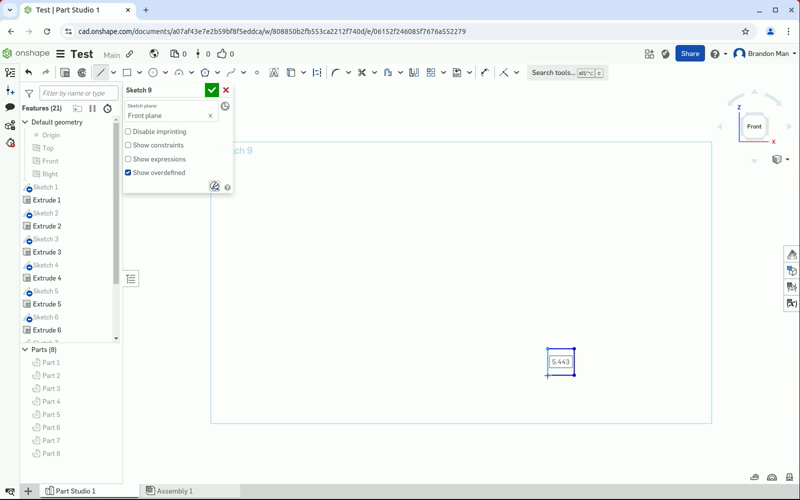
click(547, 375)
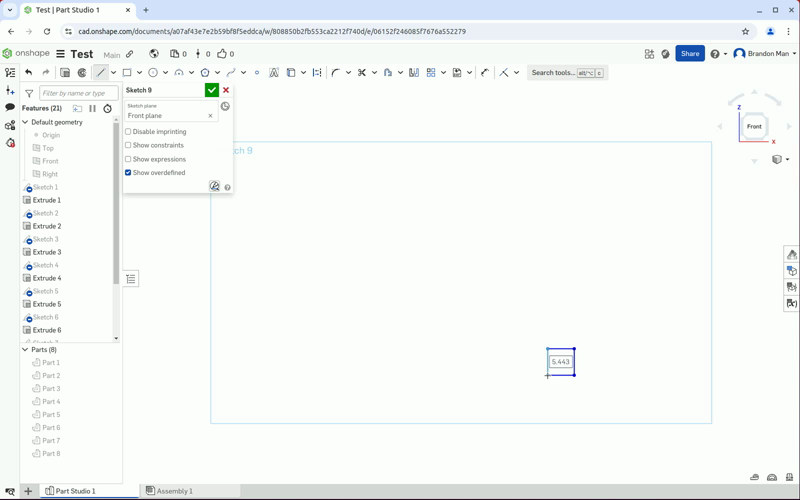
key(esc)
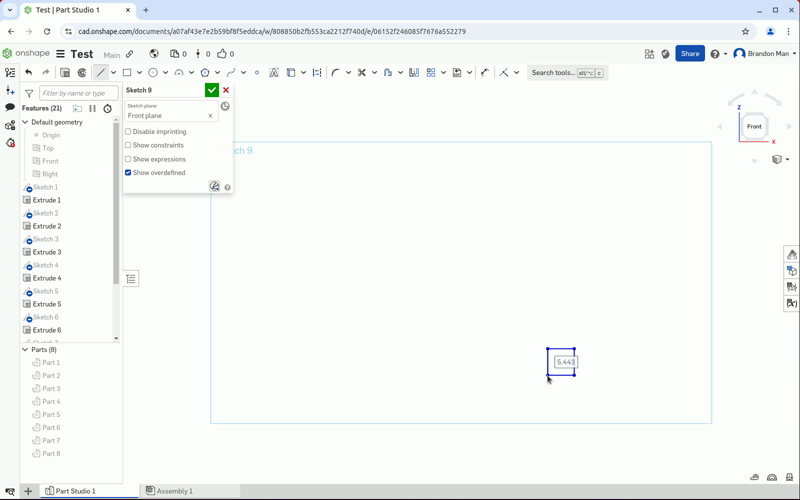
mouse_move(557, 351)
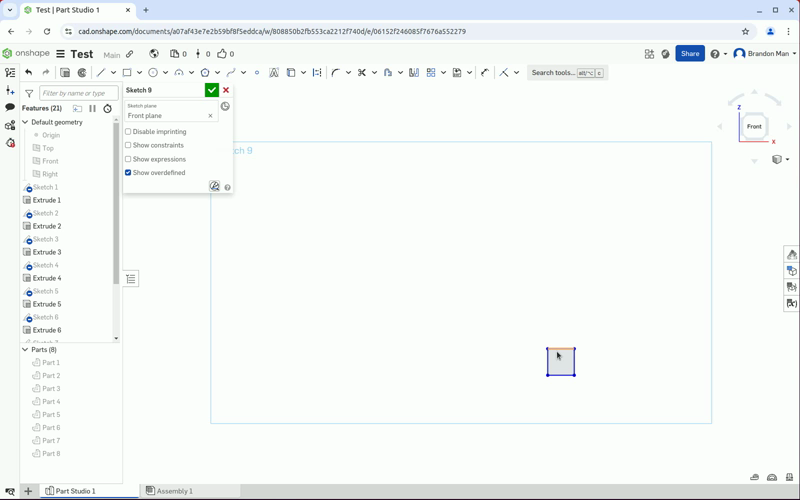
scroll(6)
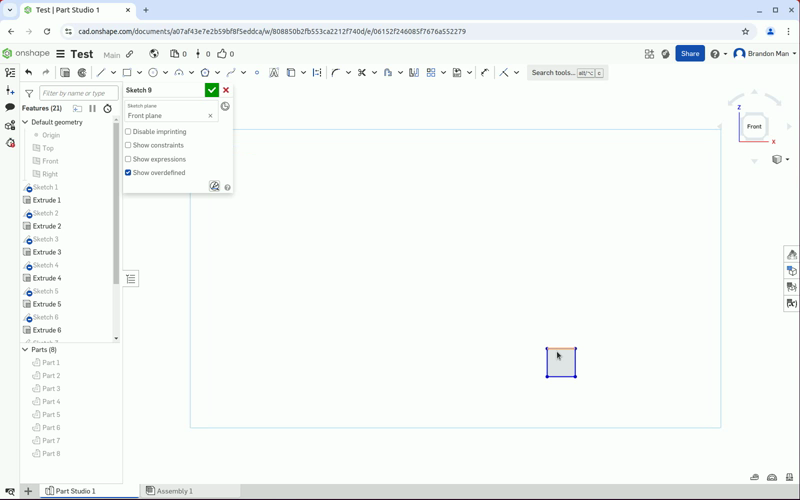
scroll(6)
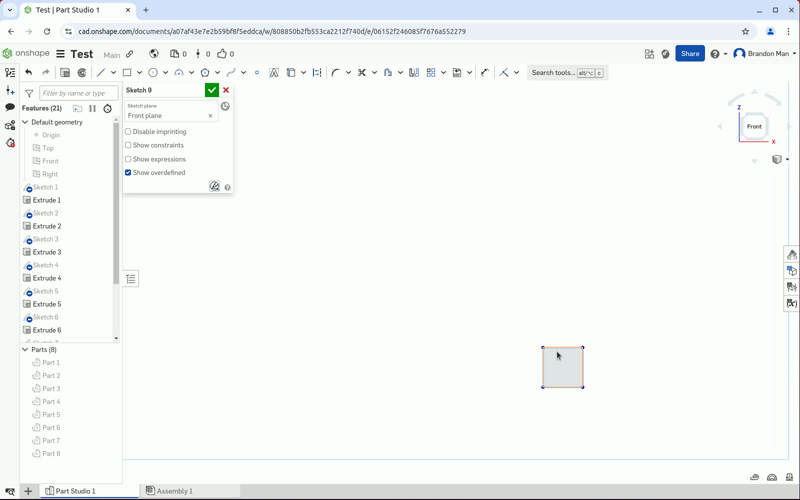
scroll(6)
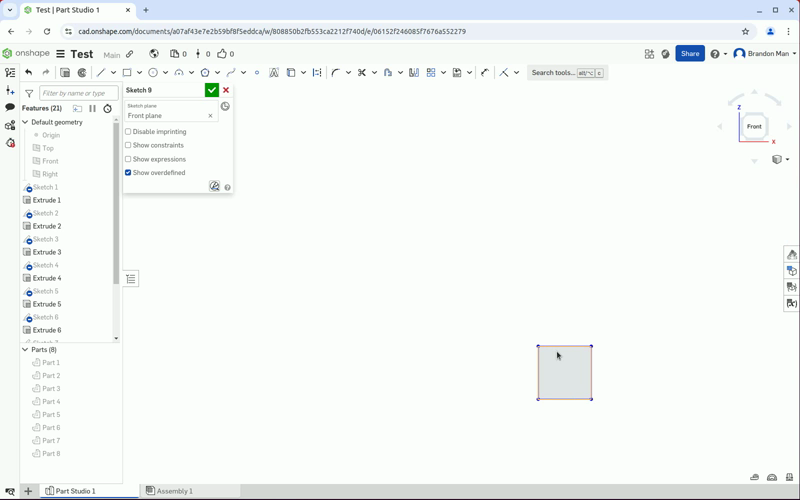
scroll(6)
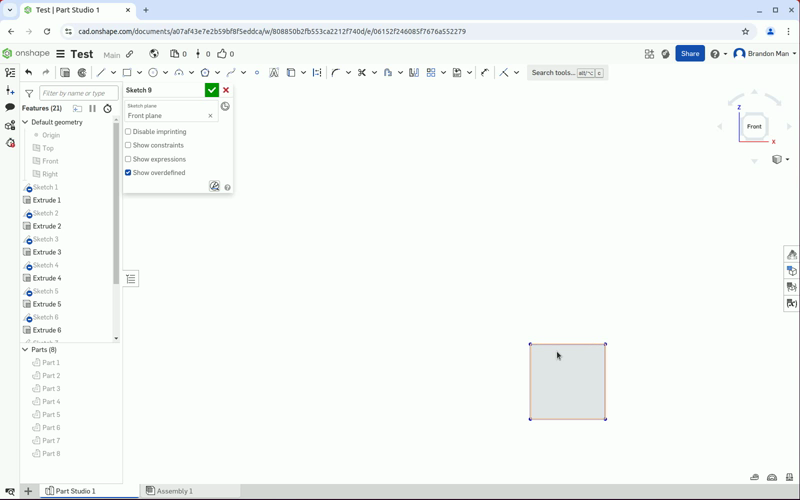
scroll(6)
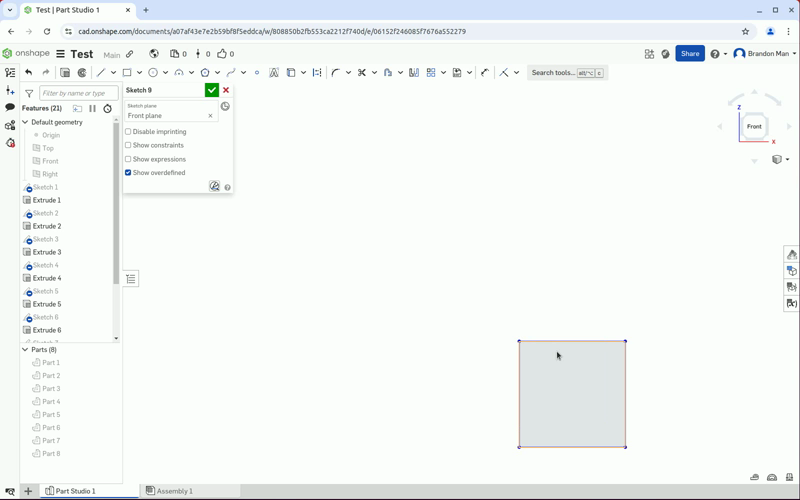
scroll(6)
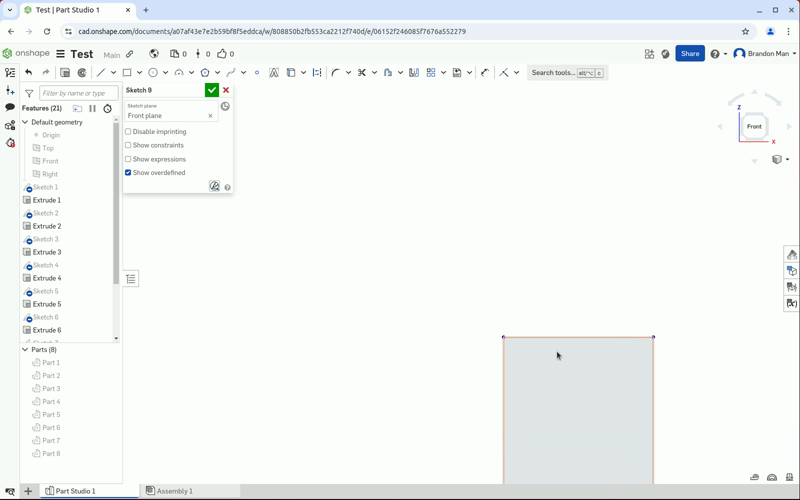
scroll(6)
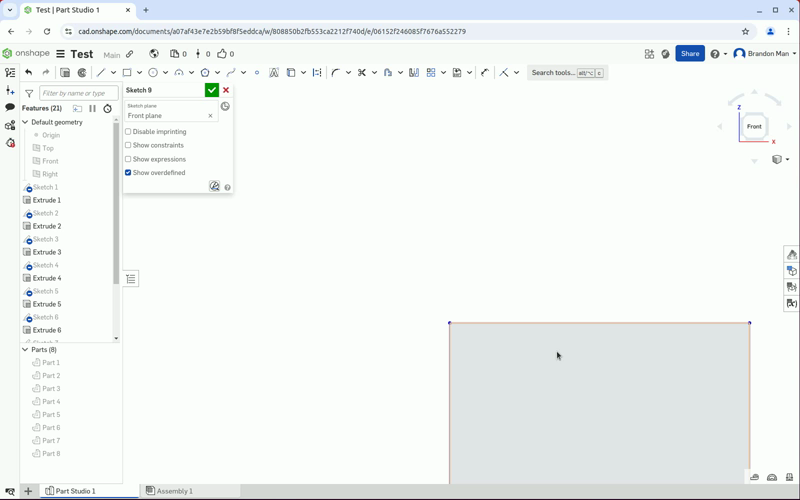
click(557, 351)
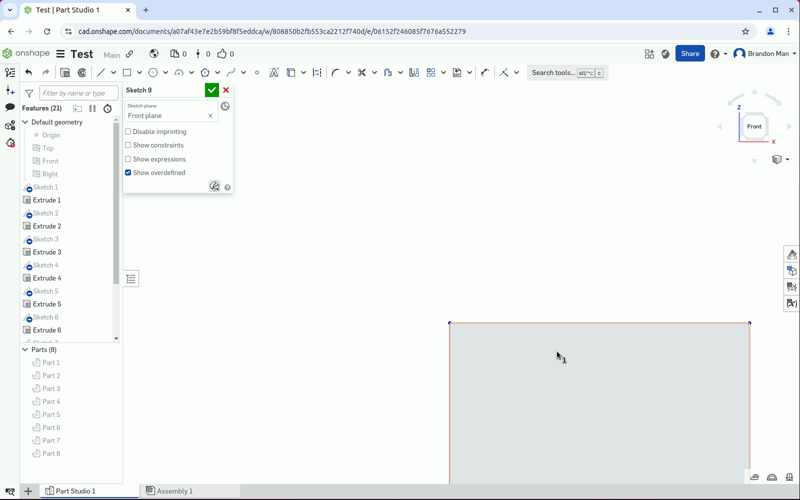
scroll(-6)
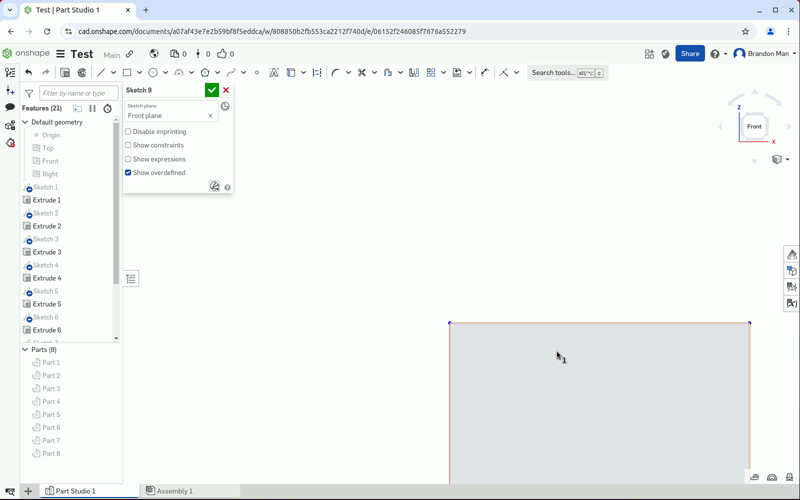
scroll(-6)
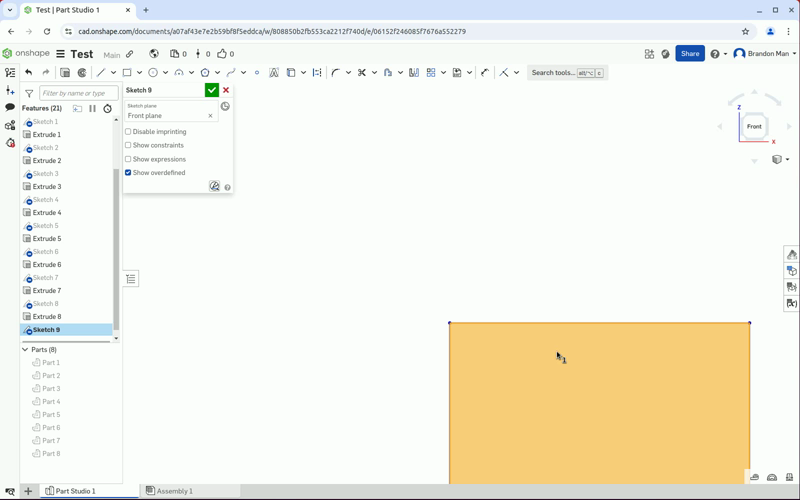
scroll(-6)
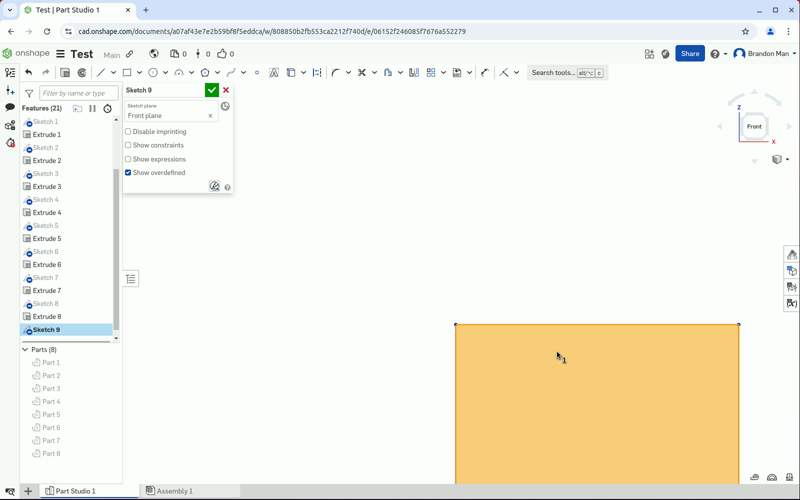
scroll(-6)
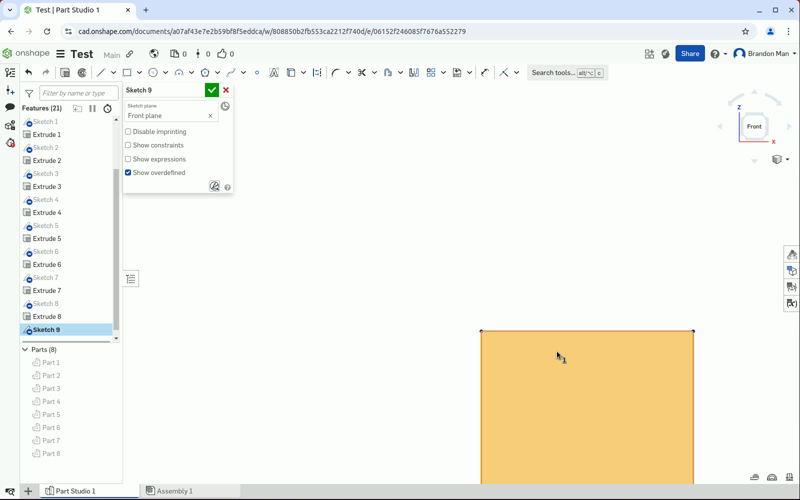
scroll(-6)
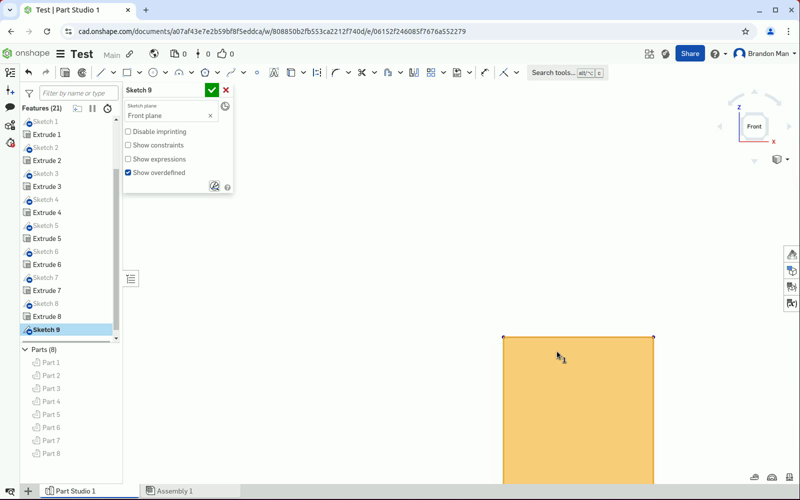
scroll(-6)
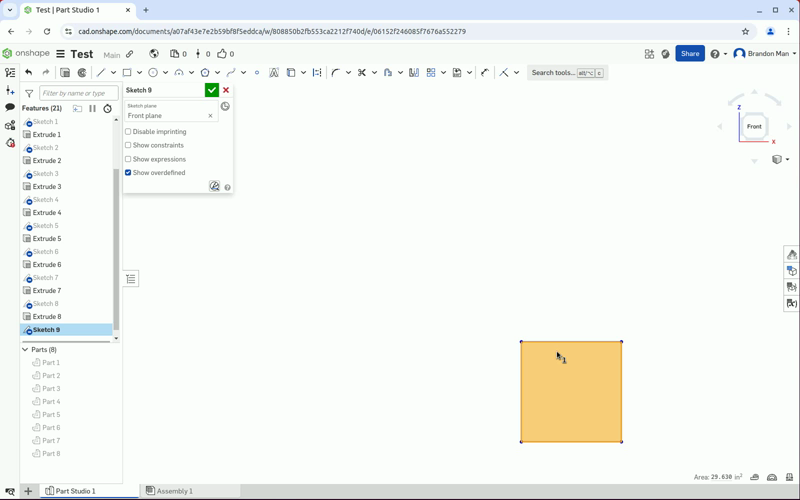
scroll(-6)
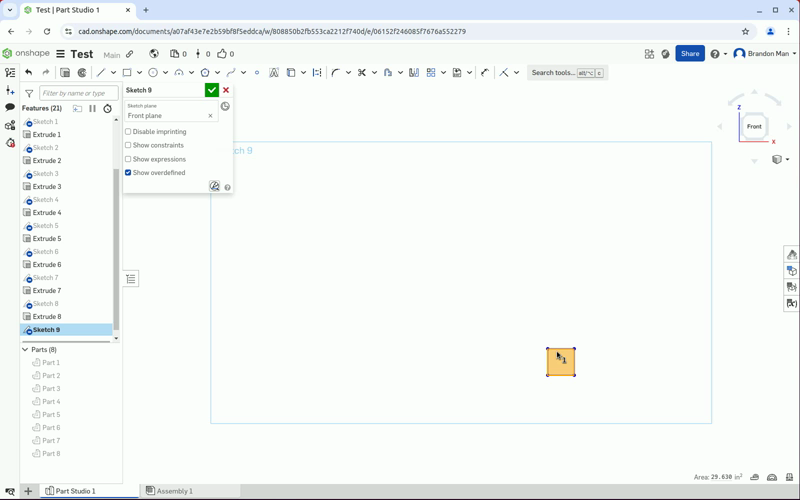
mouse_move(73, 352)
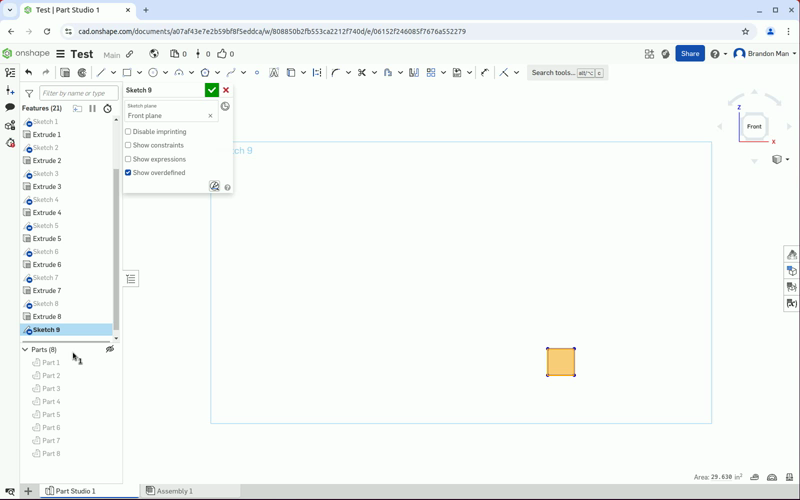
key(shift+y)
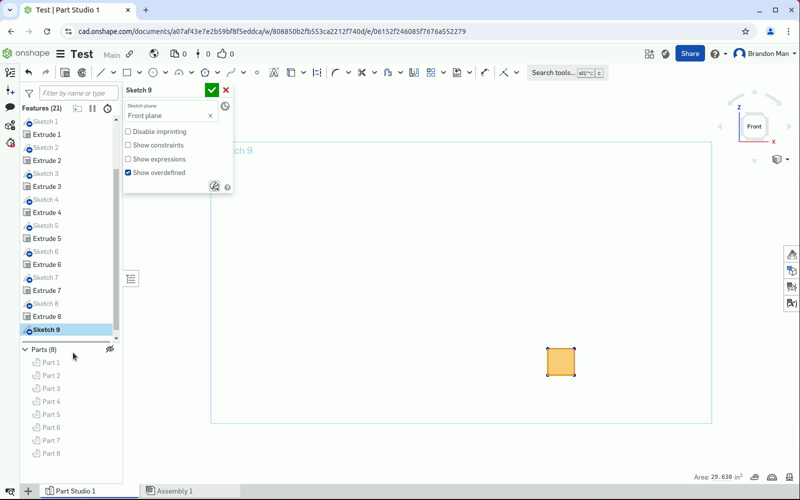
key(shift+e)
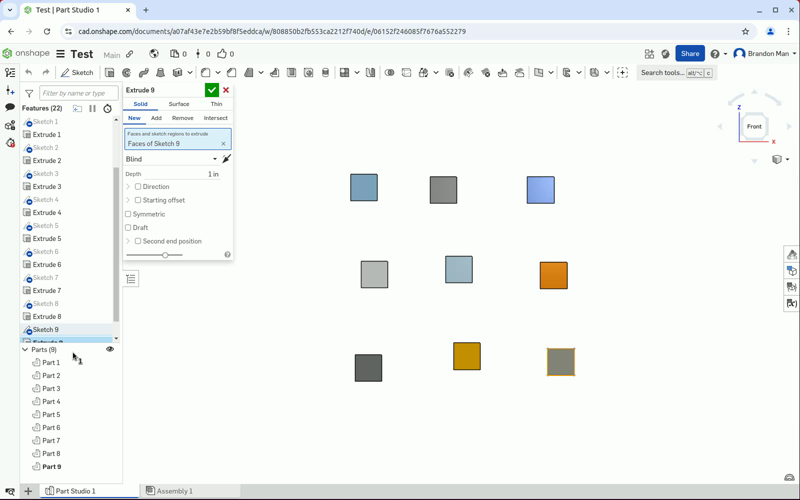
mouse_move(143, 106)
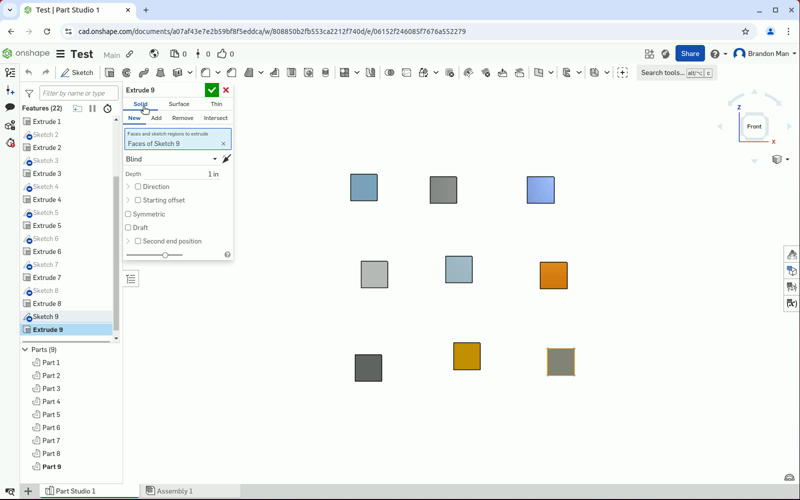
click(143, 106)
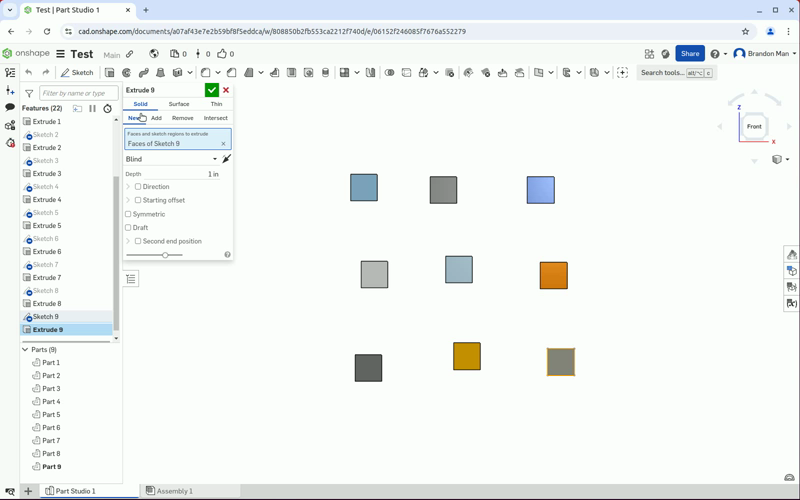
mouse_move(137, 120)
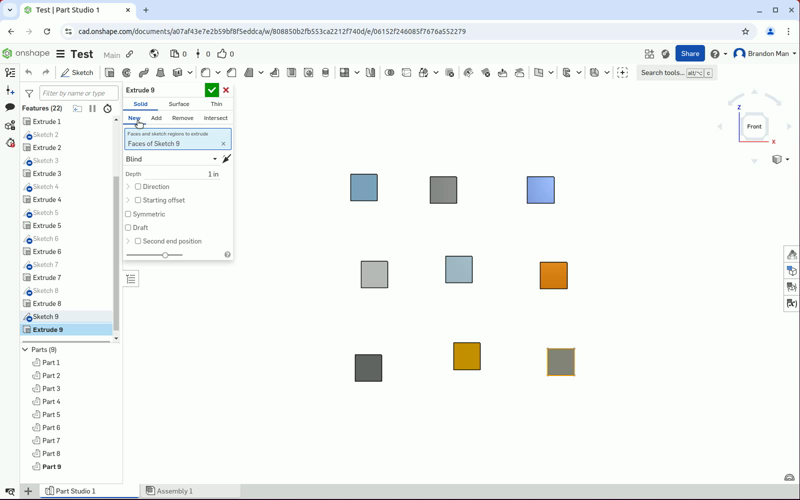
click(137, 120)
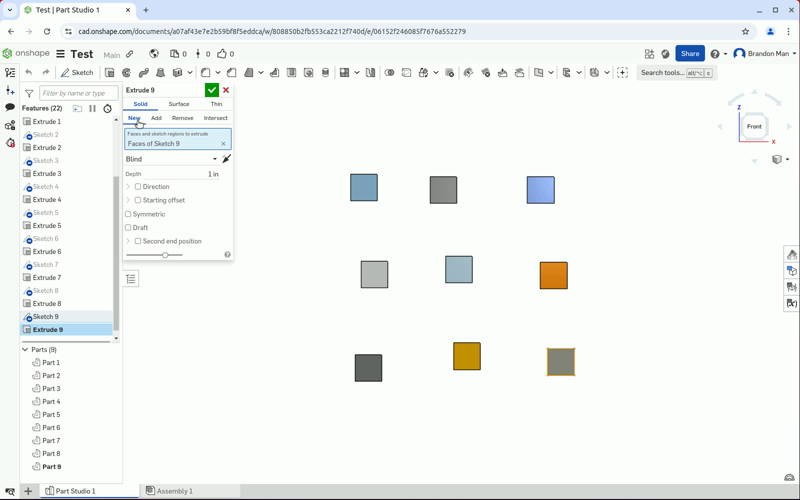
key(tab, 4)
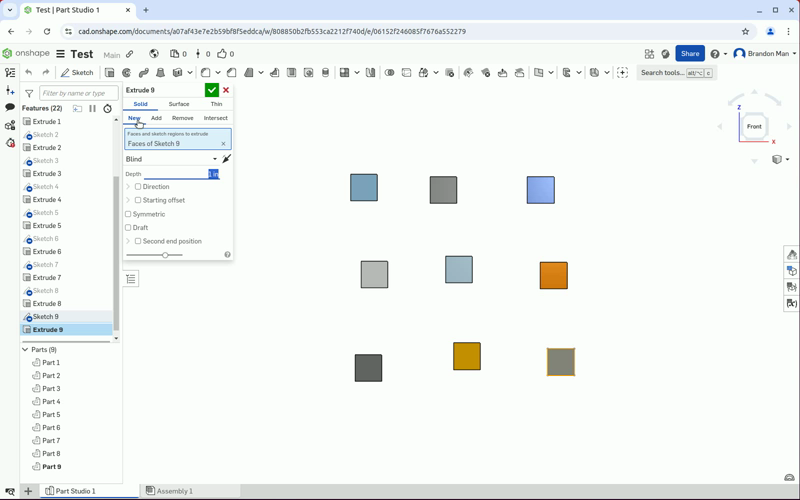
text(5.296)
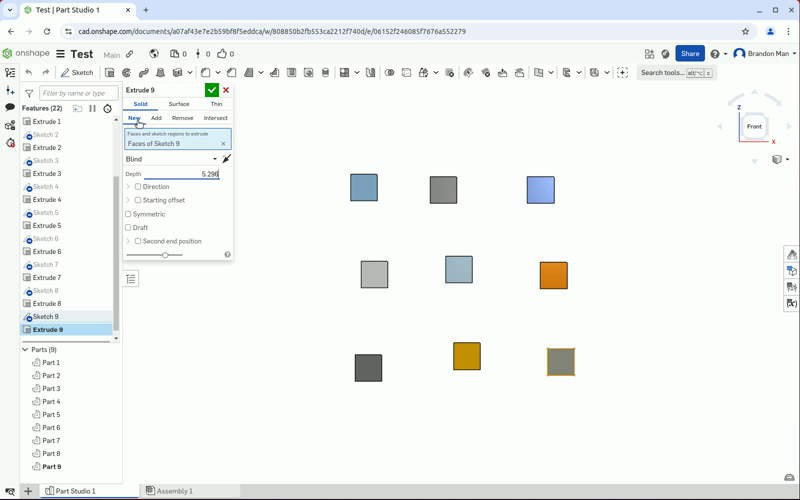
key(enter)
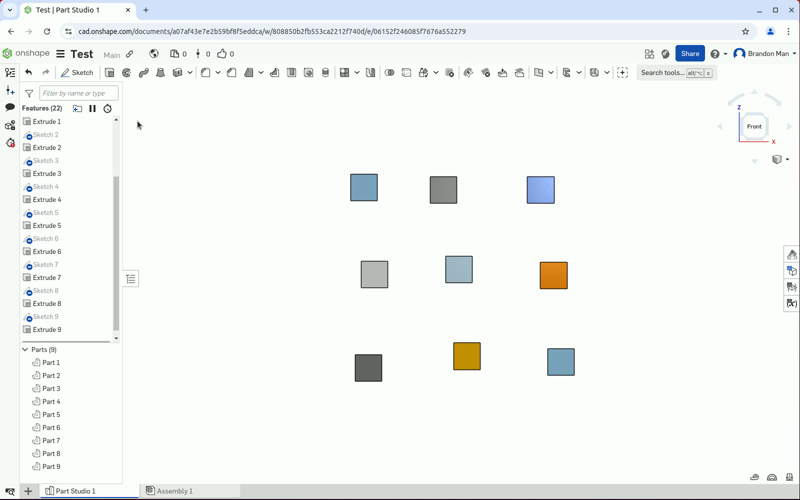
key(shift+h)
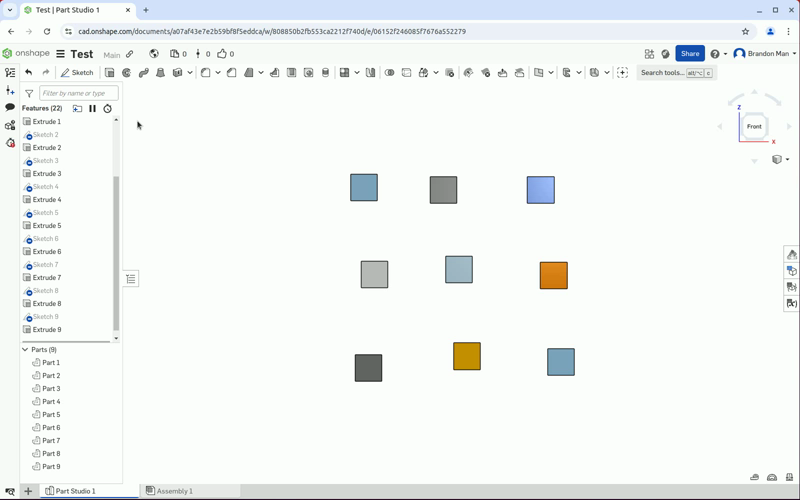
key(shift+h)
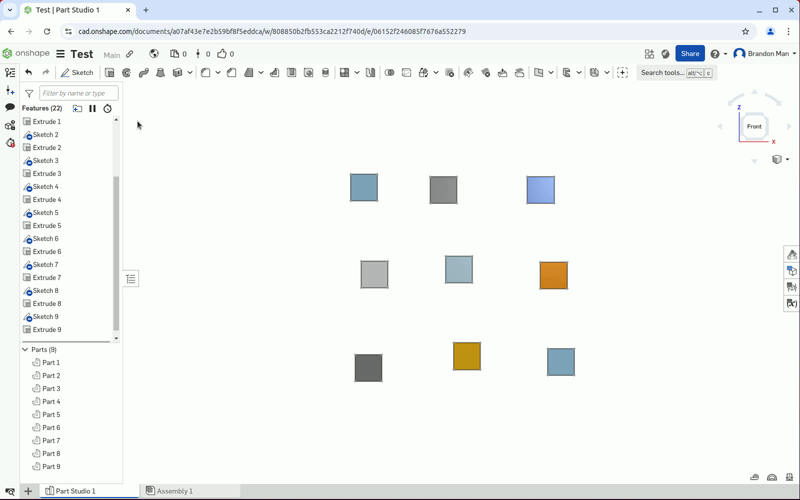
key(shift+7)
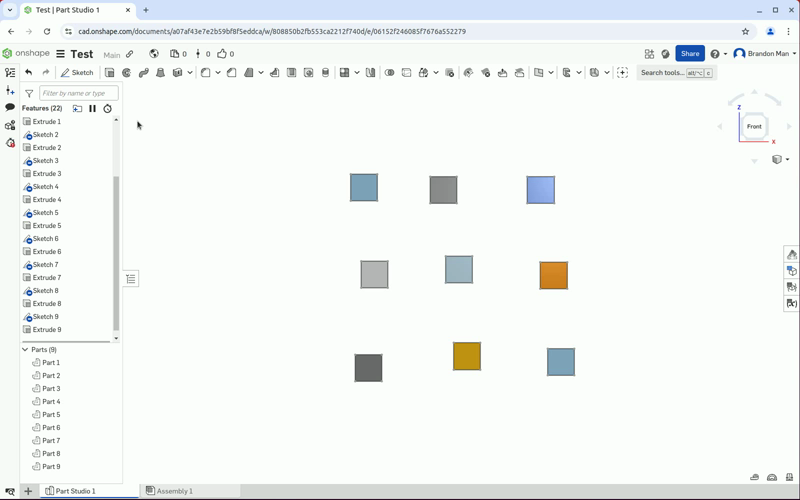
key(left, 2)
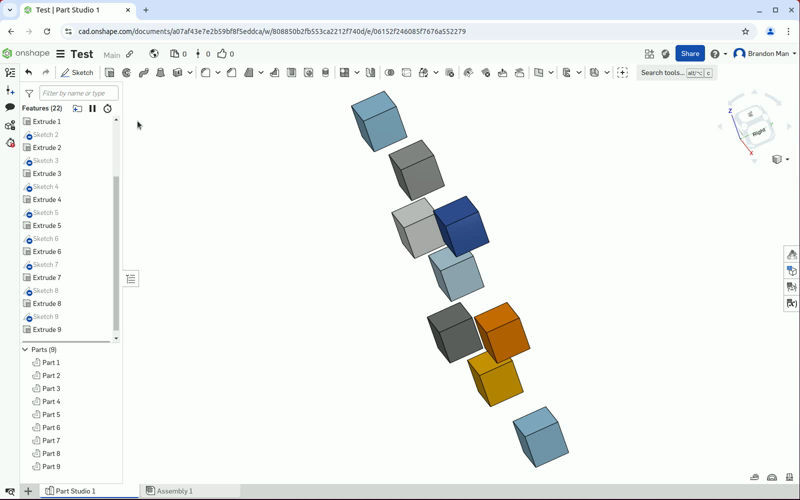
key(down, 2)
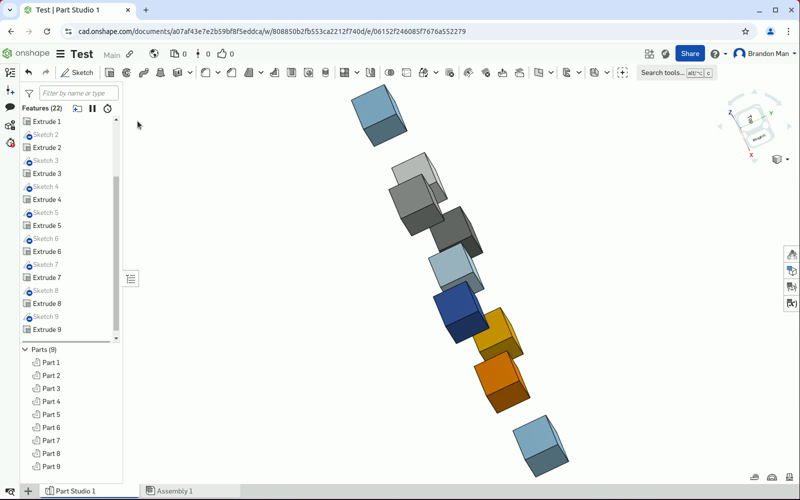
key(up, 2)
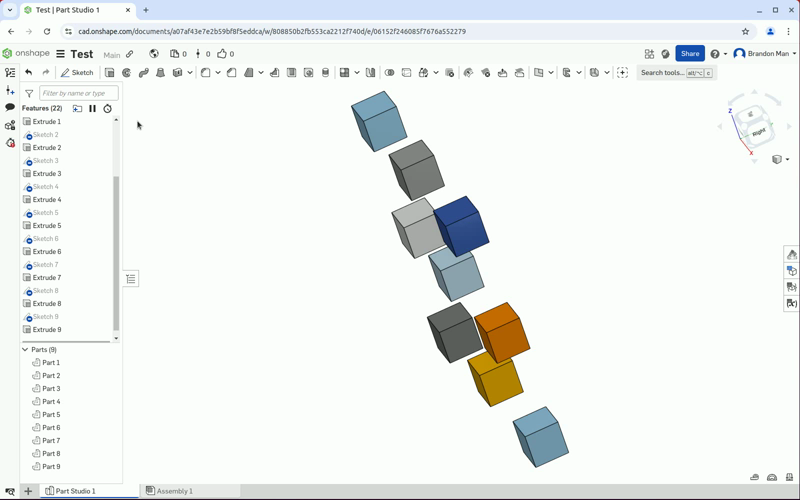
key(right, 2)
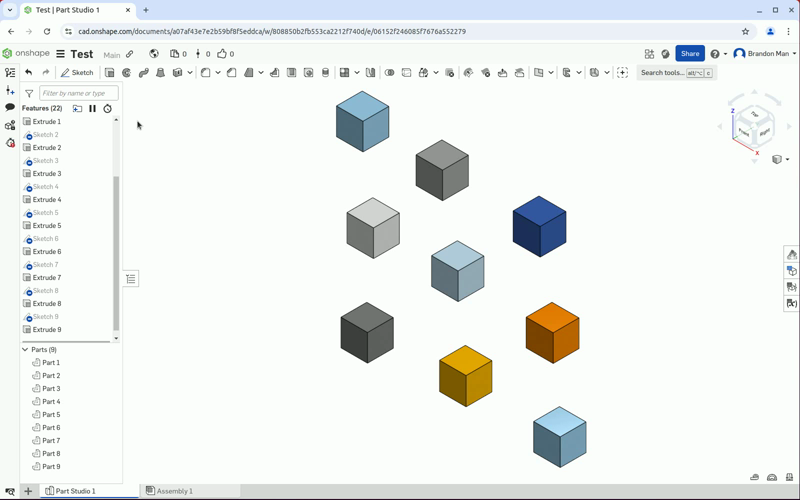
mouse_move(69, 111)
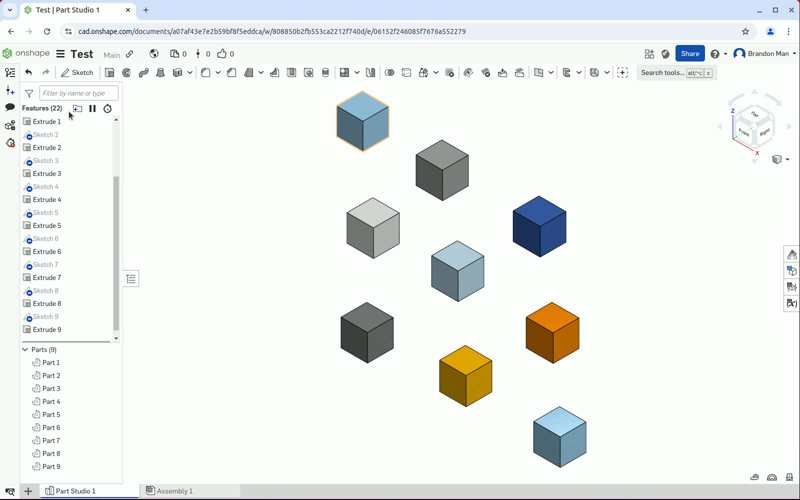
click(69, 111)